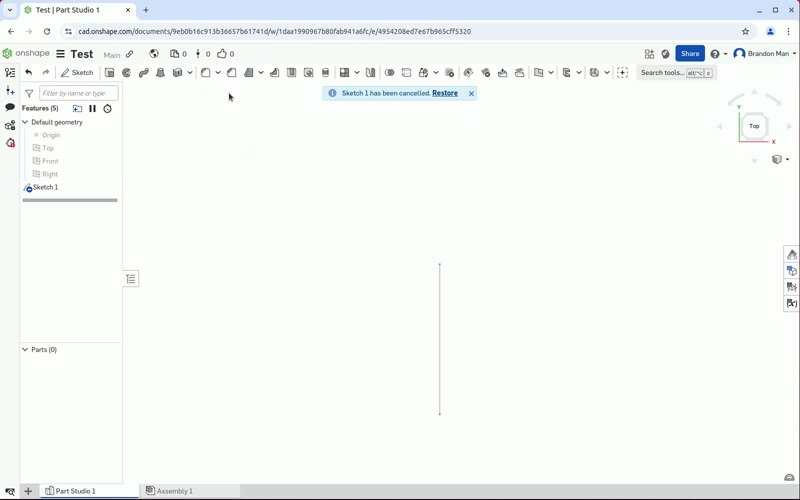
key(shift+h)
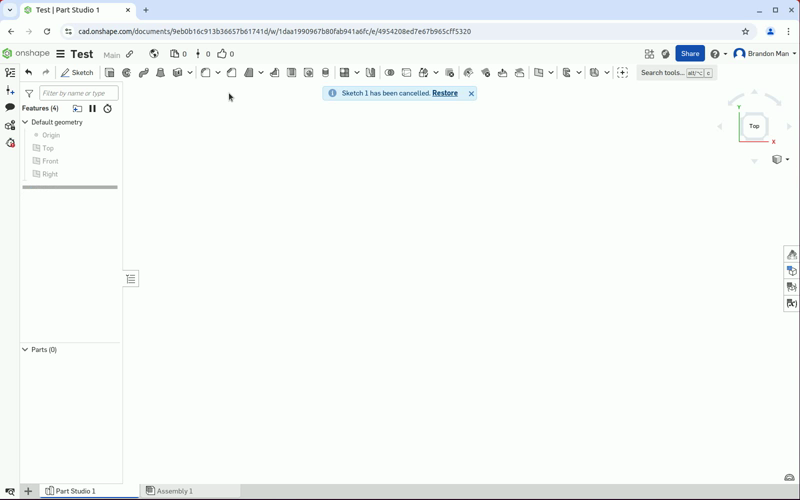
key(shift+s)
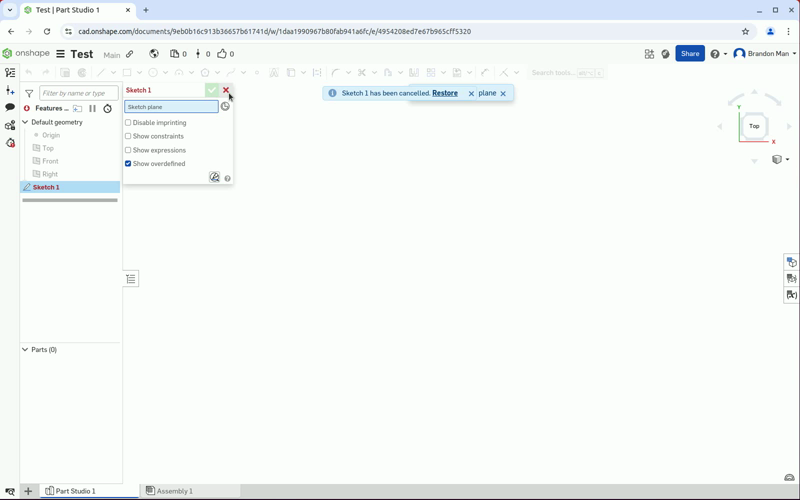
mouse_move(73, 150)
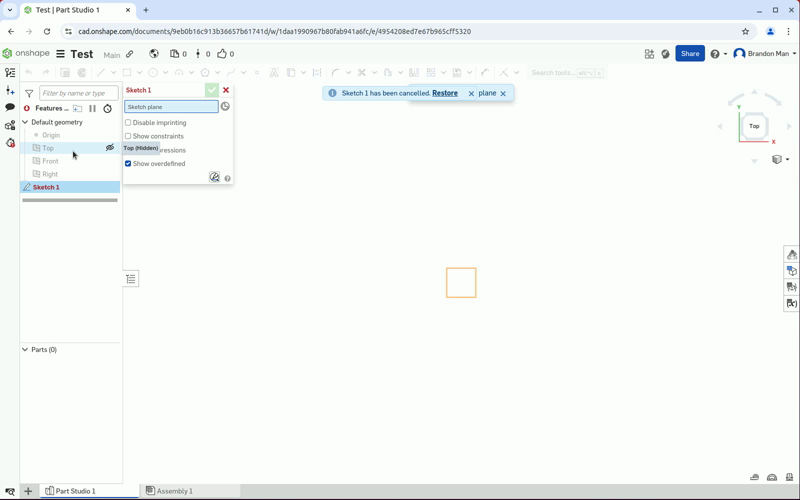
click(73, 150)
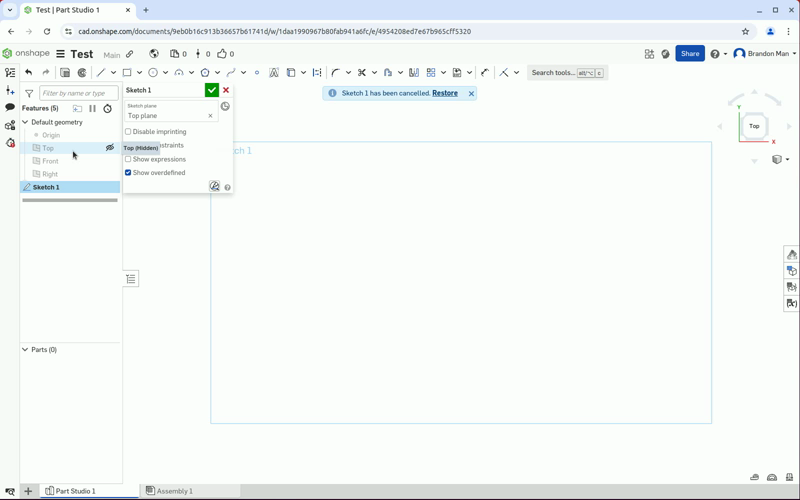
mouse_move(73, 352)
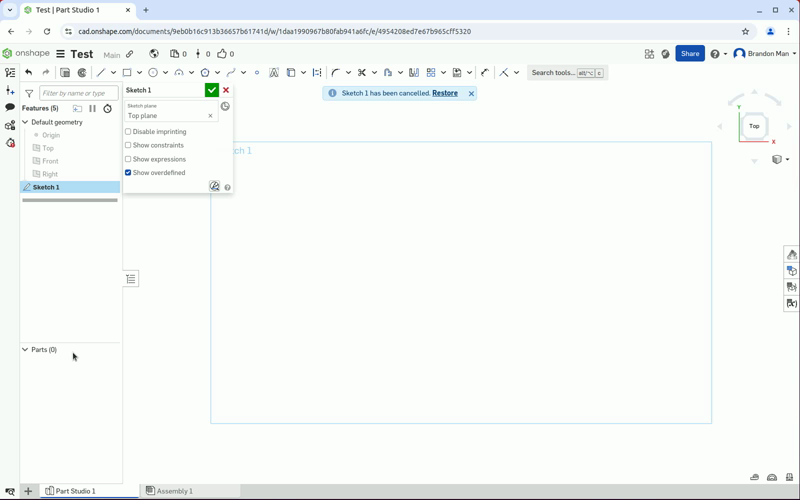
key(y)
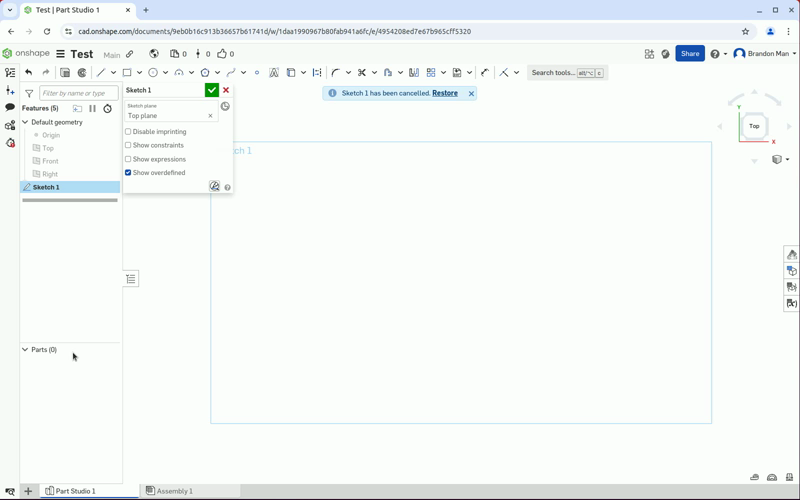
key(l)
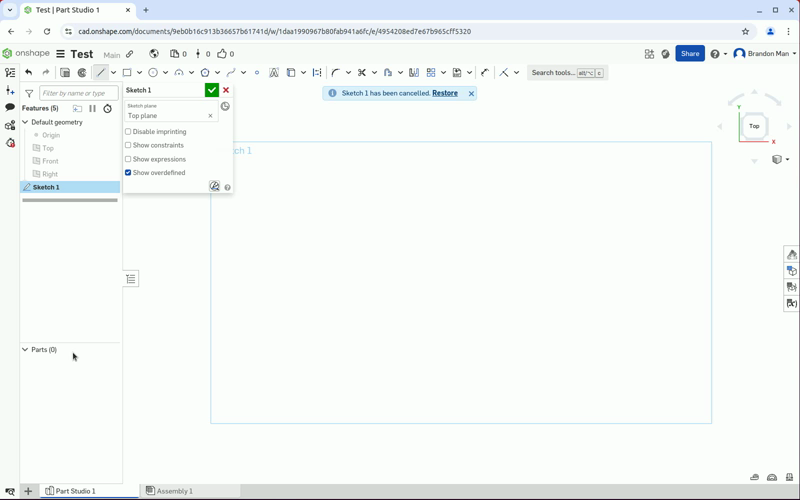
key_down(shift)
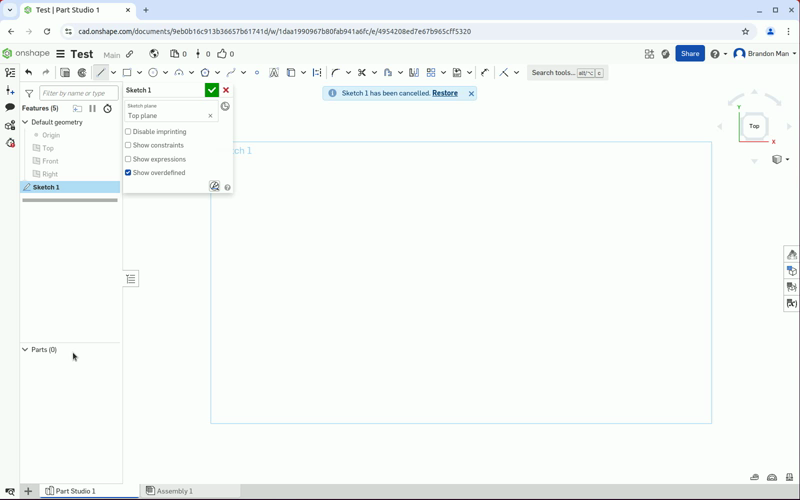
mouse_move(351, 335)
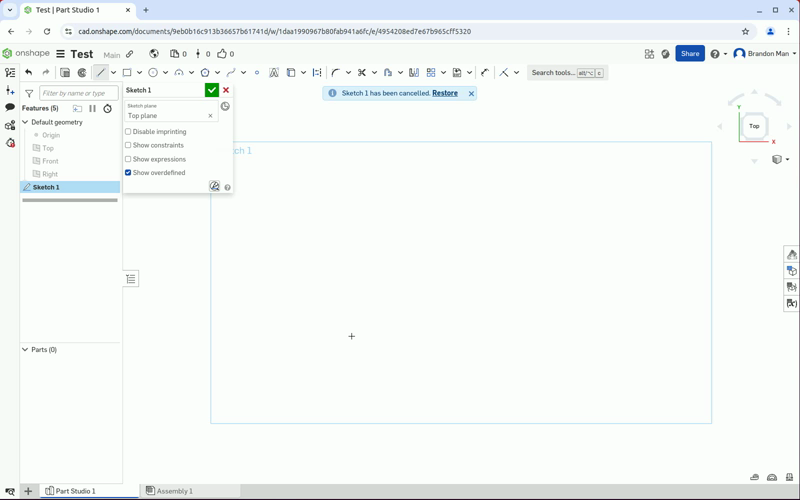
click(351, 335)
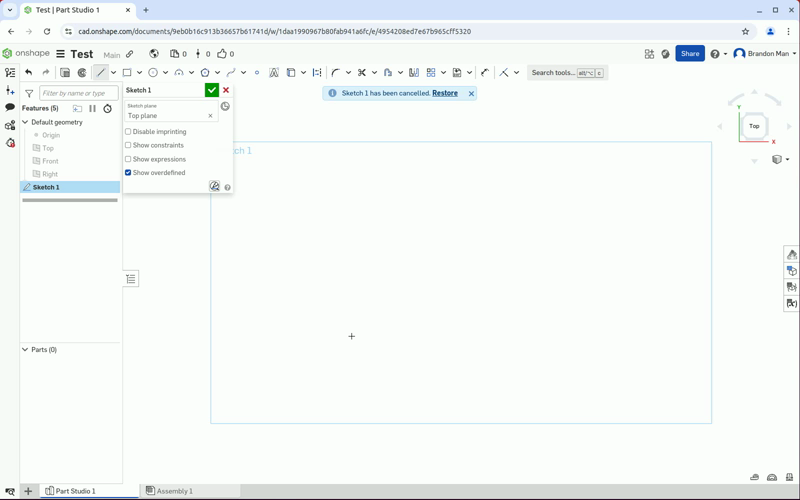
key_up(shift)
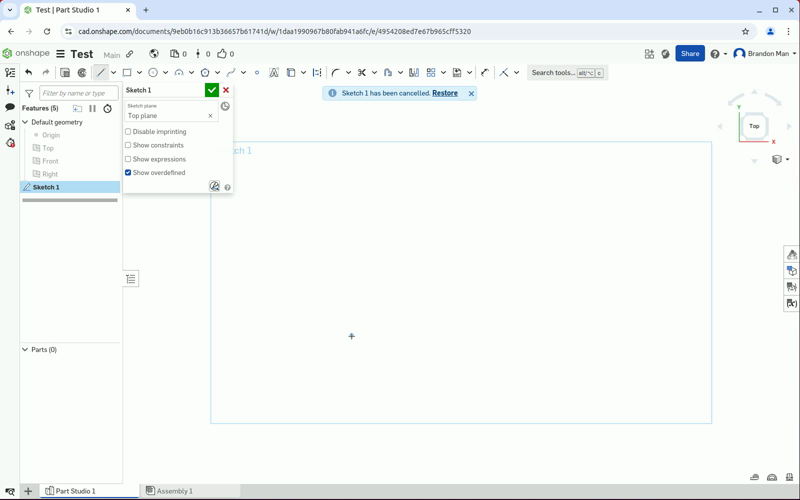
key_down(shift)
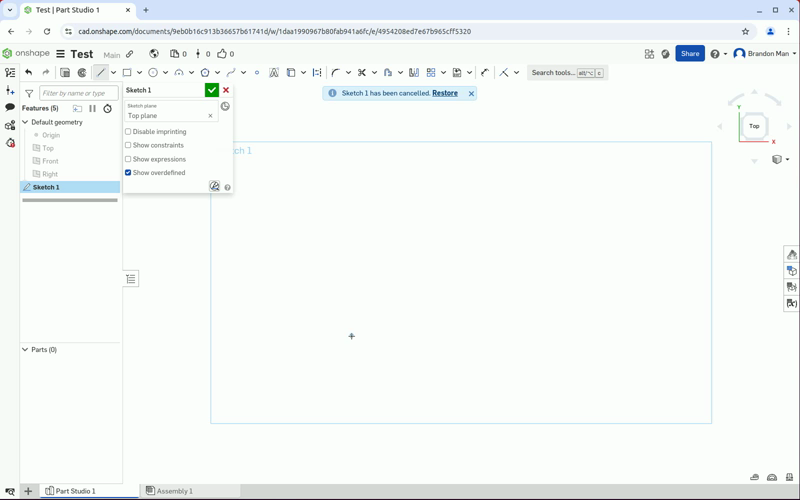
mouse_move(569, 335)
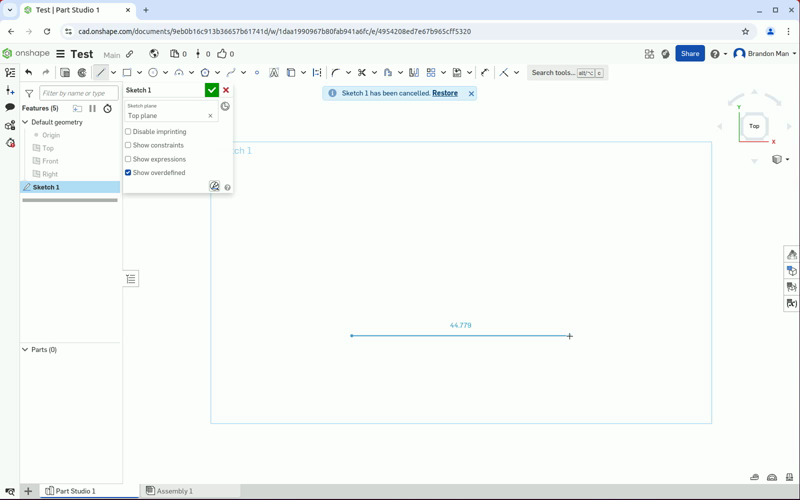
click(569, 335)
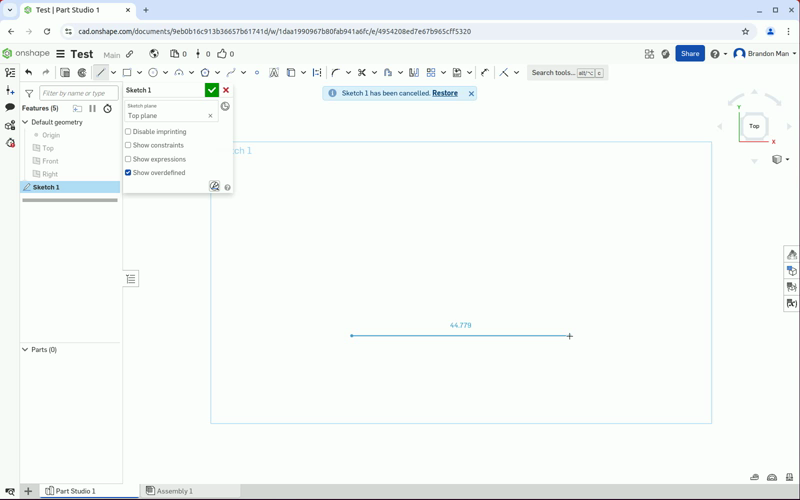
key_up(shift)
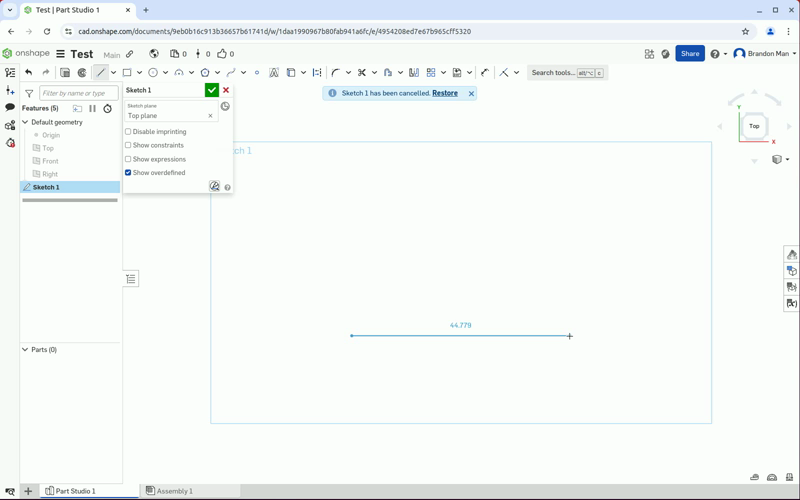
key_down(shift)
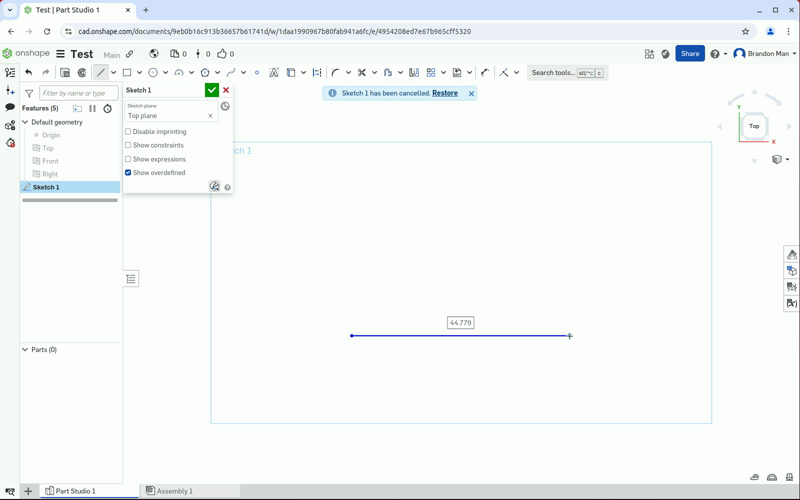
mouse_move(569, 230)
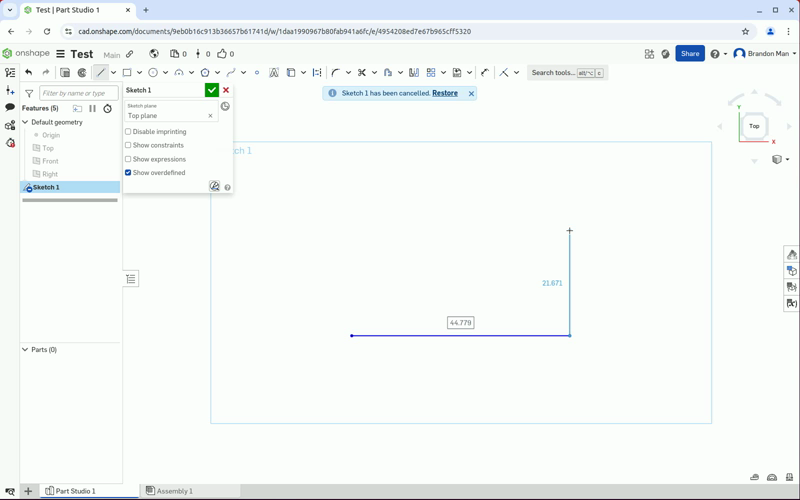
click(569, 230)
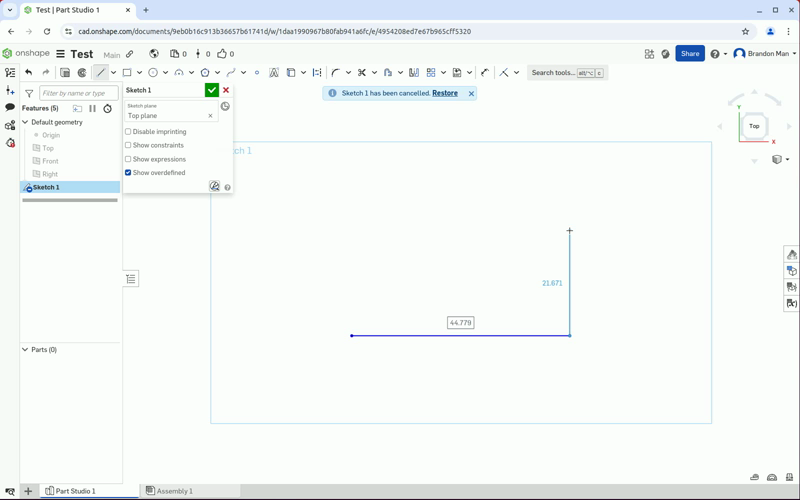
key_up(shift)
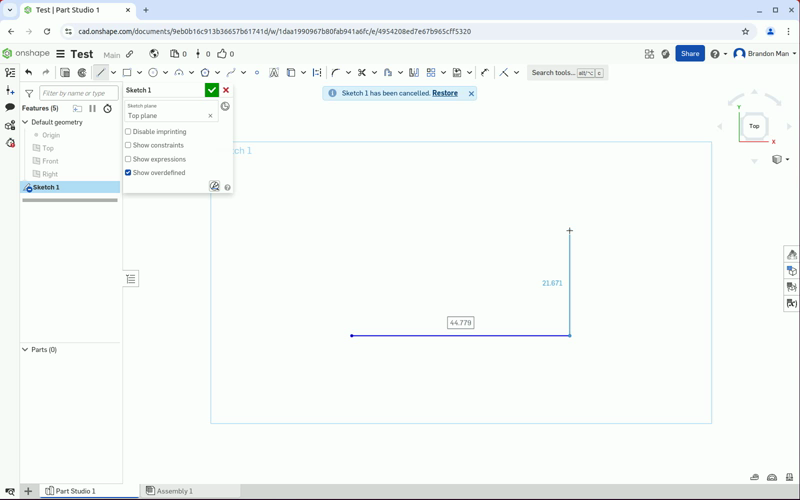
key_down(shift)
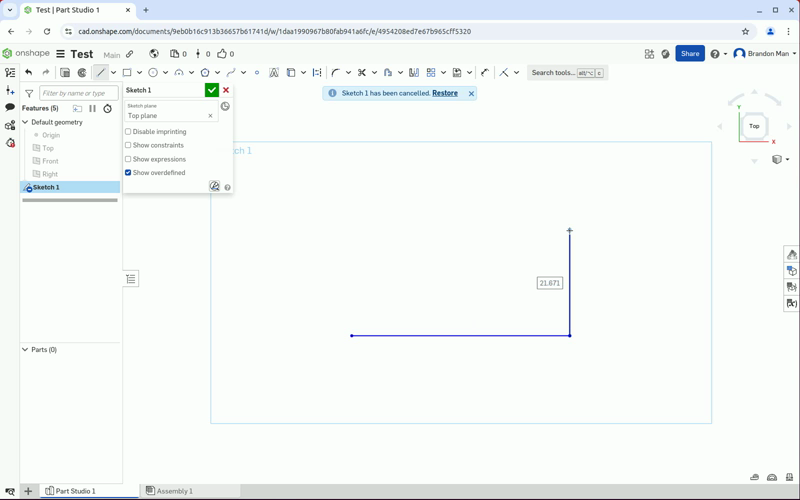
mouse_move(351, 230)
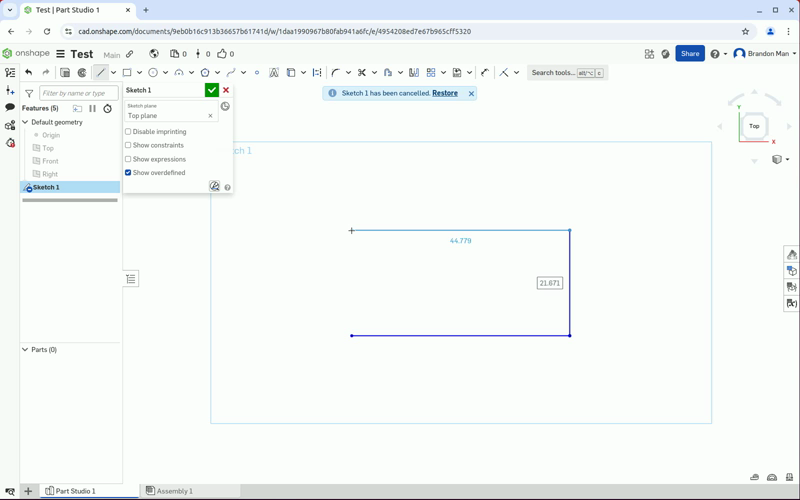
click(351, 230)
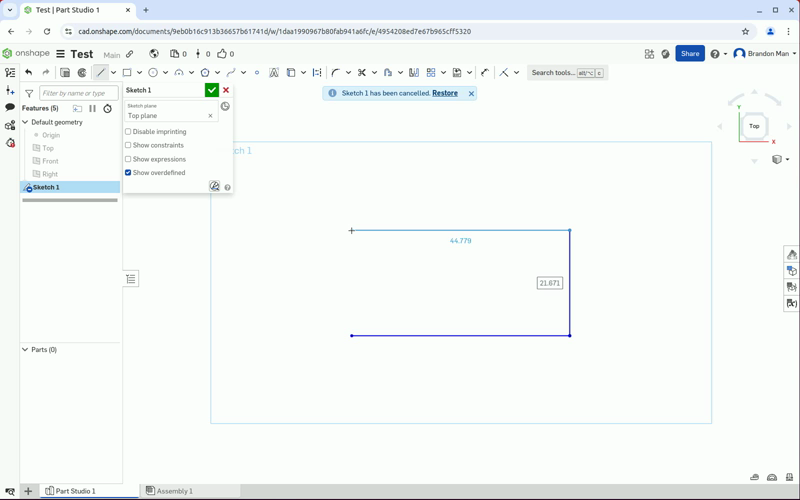
key_up(shift)
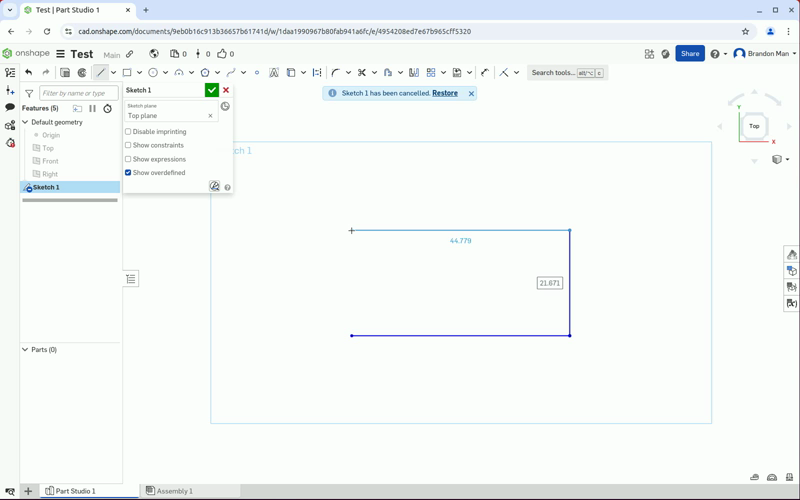
key_down(shift)
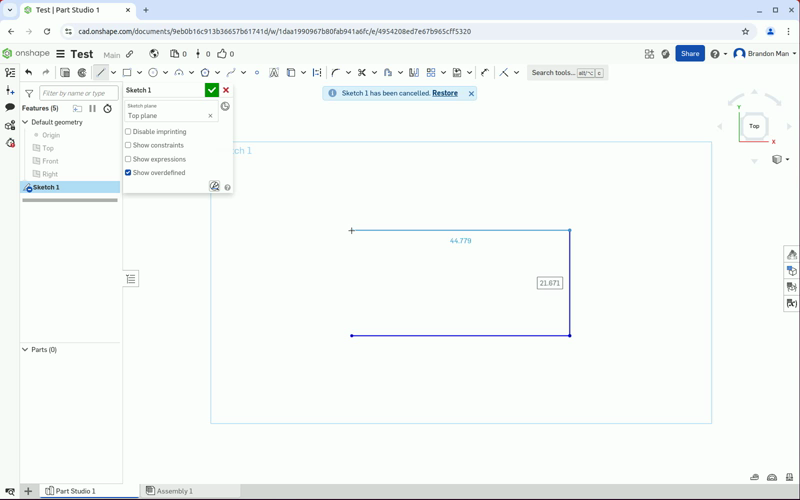
mouse_move(351, 335)
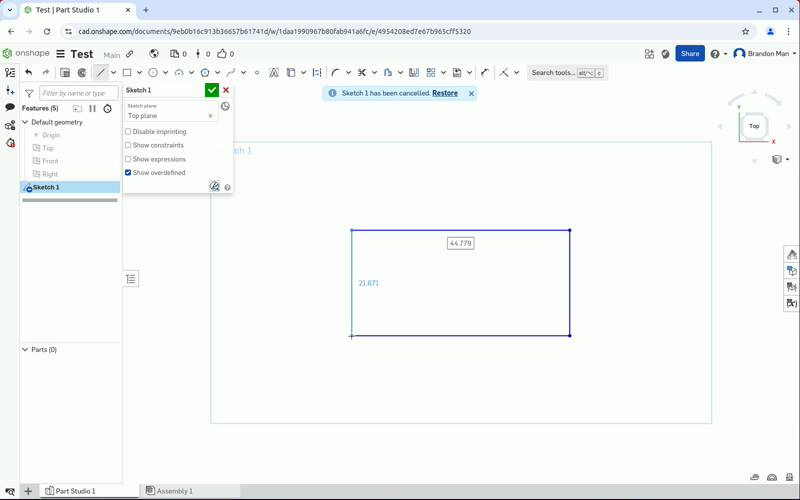
key_up(shift)
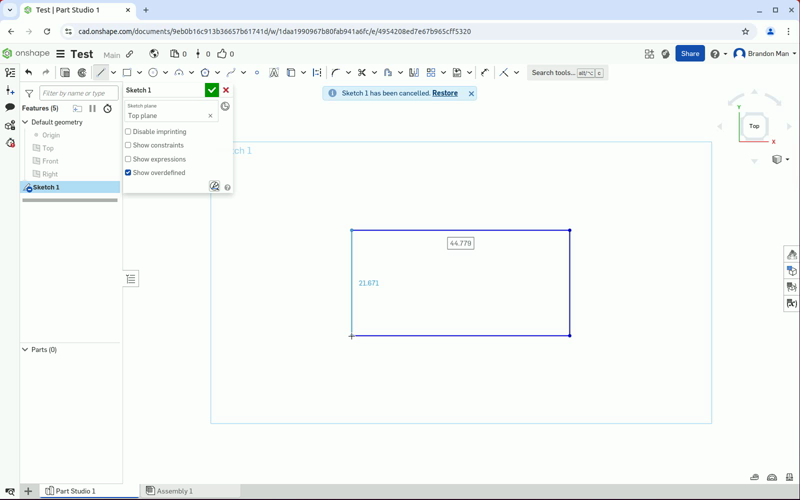
click(351, 335)
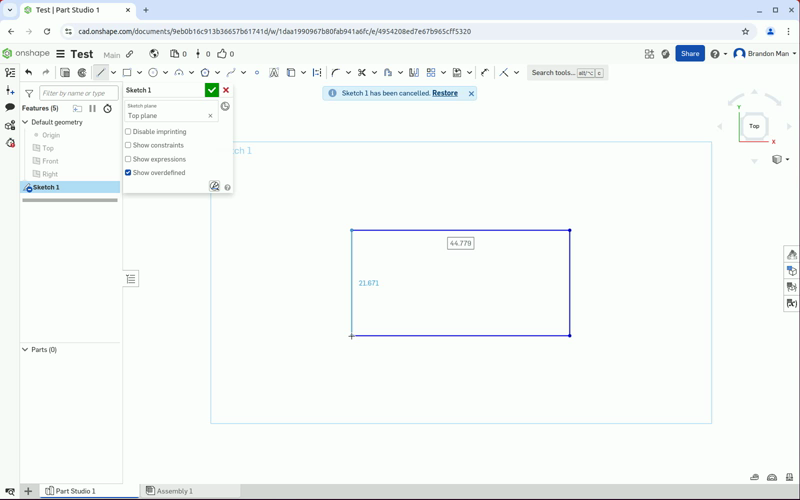
key(esc)
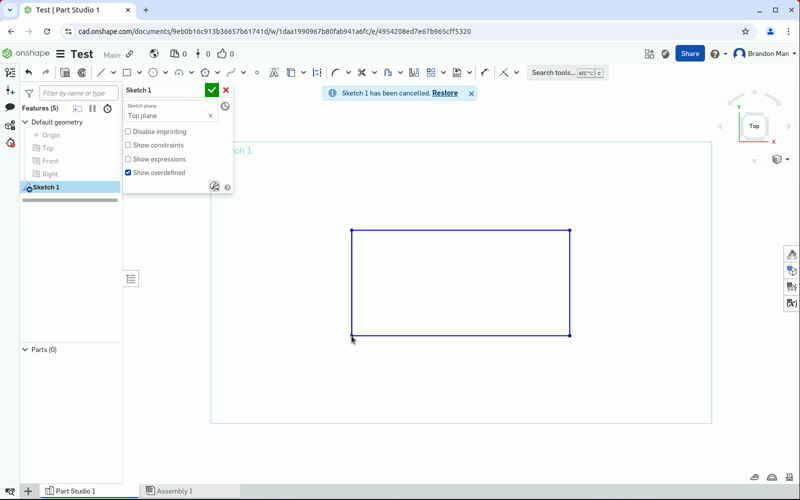
mouse_move(443, 271)
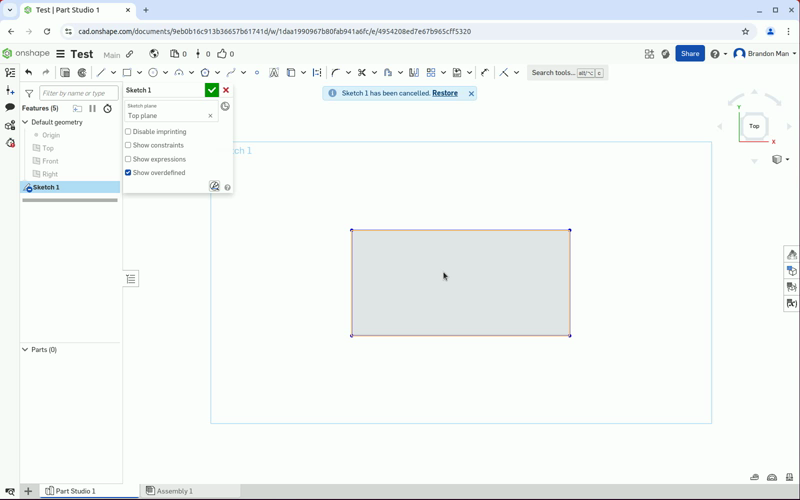
click(443, 271)
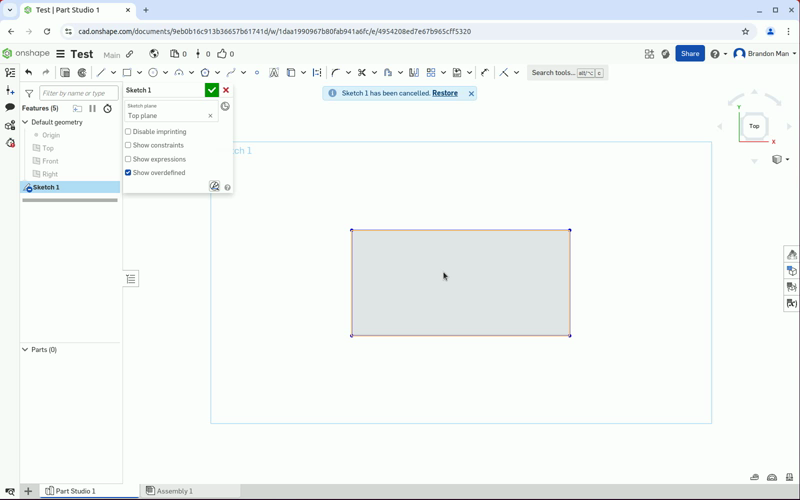
mouse_move(73, 352)
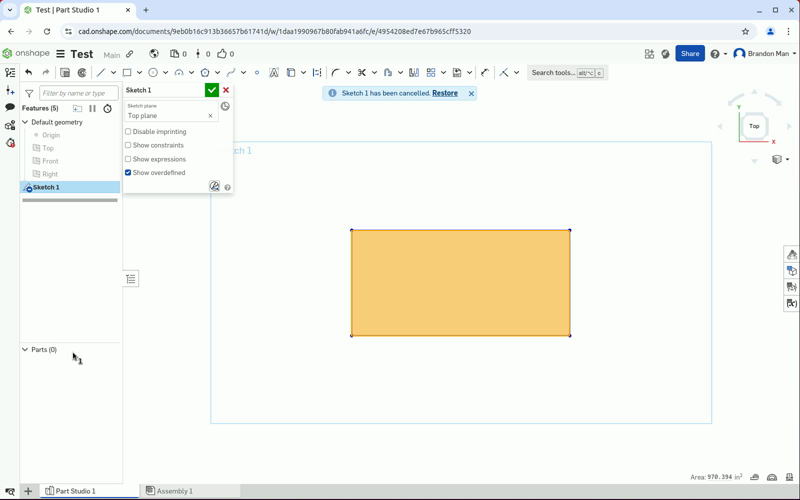
key(shift+y)
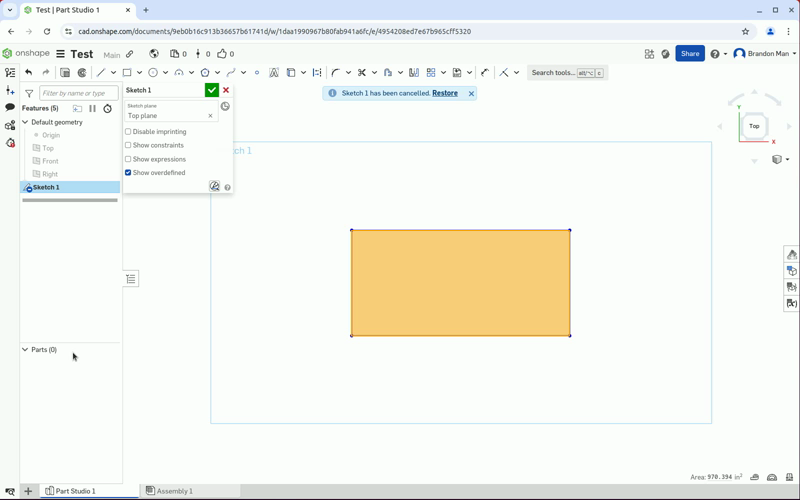
key(shift+e)
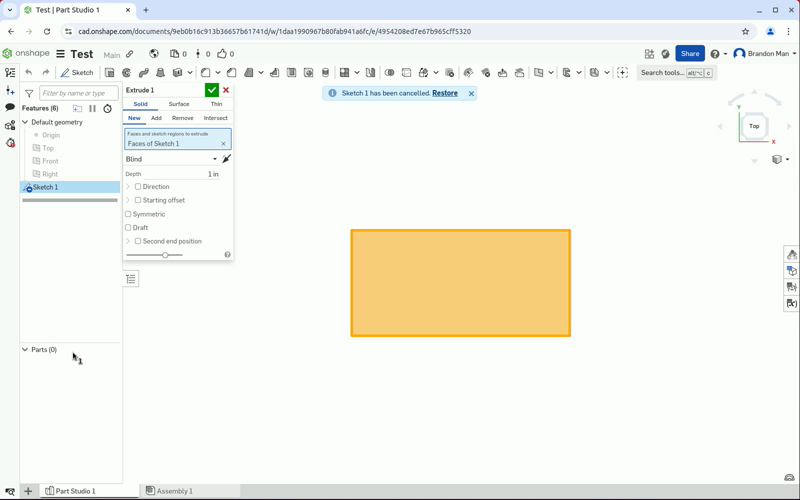
mouse_move(143, 106)
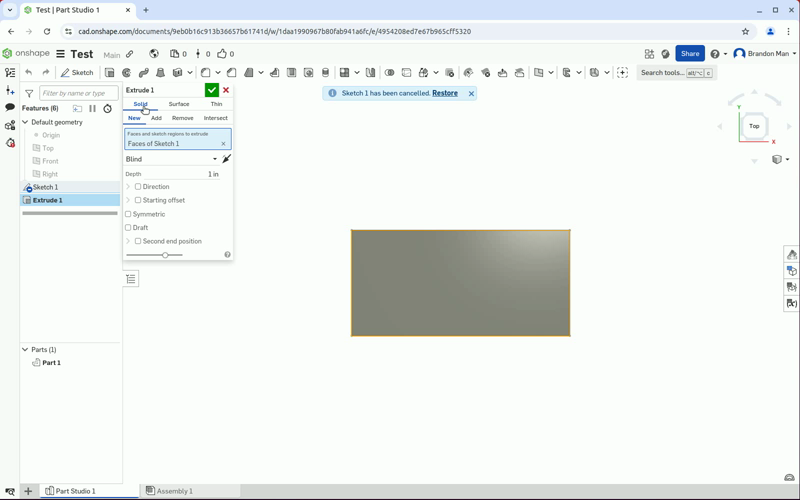
click(143, 106)
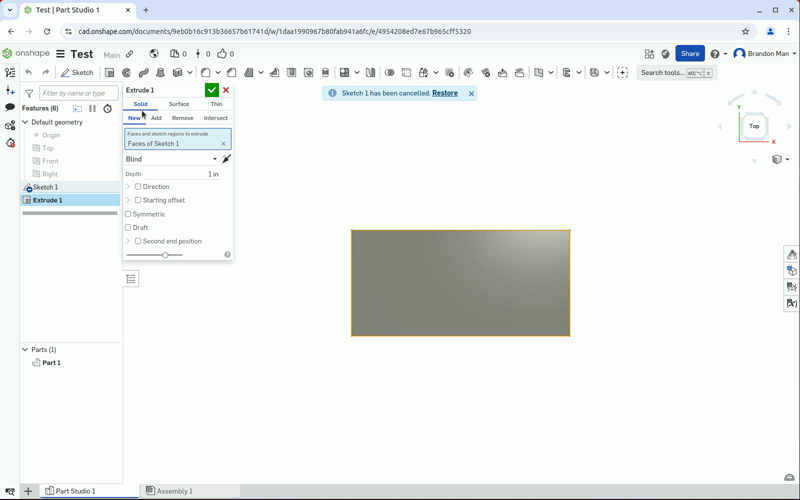
mouse_move(137, 120)
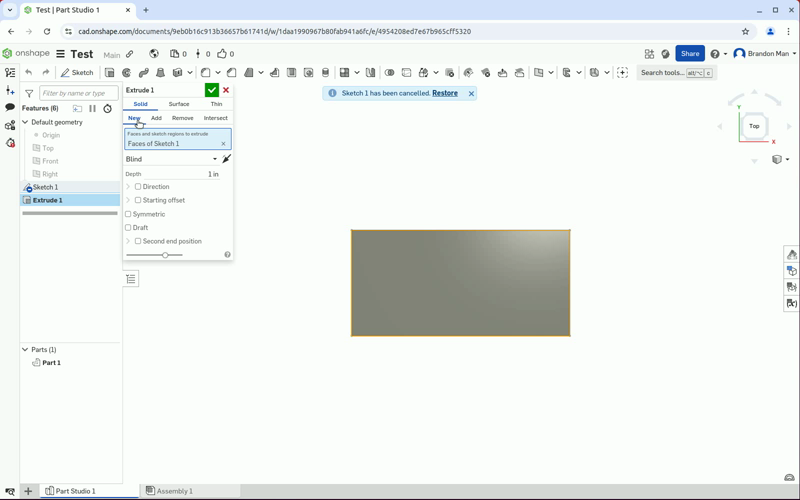
click(137, 120)
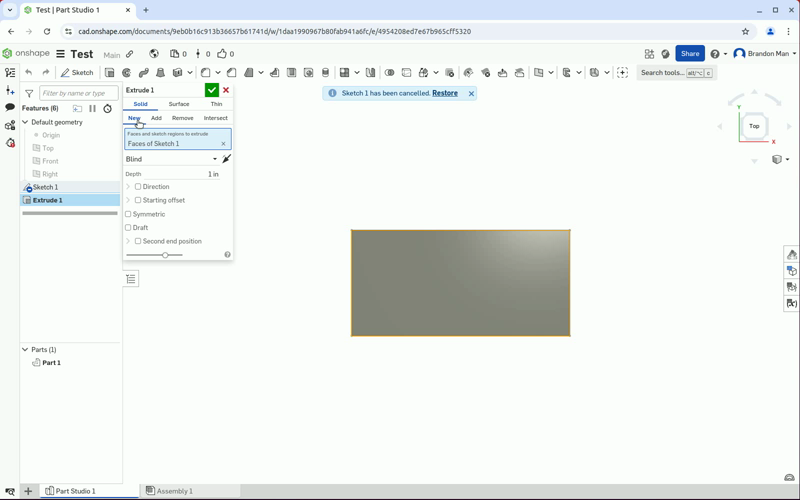
key(tab, 4)
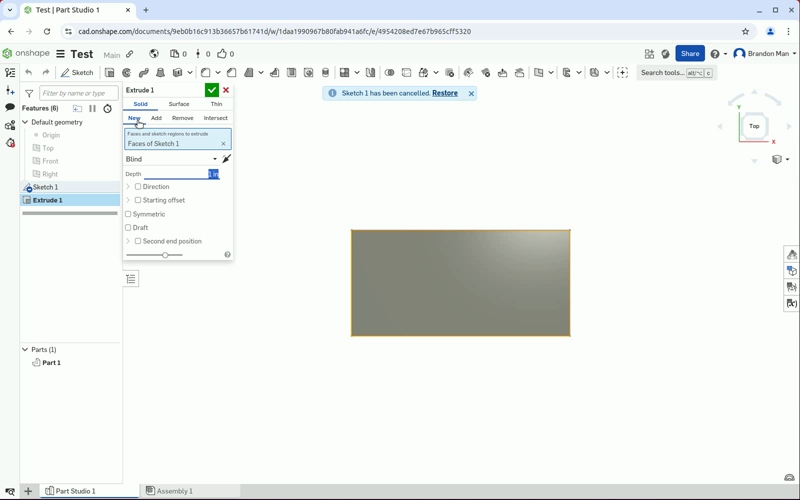
text(4.574)
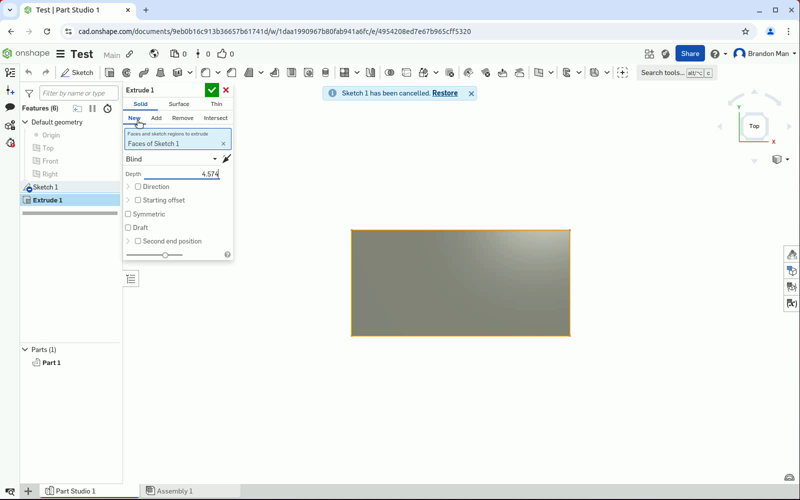
key(enter)
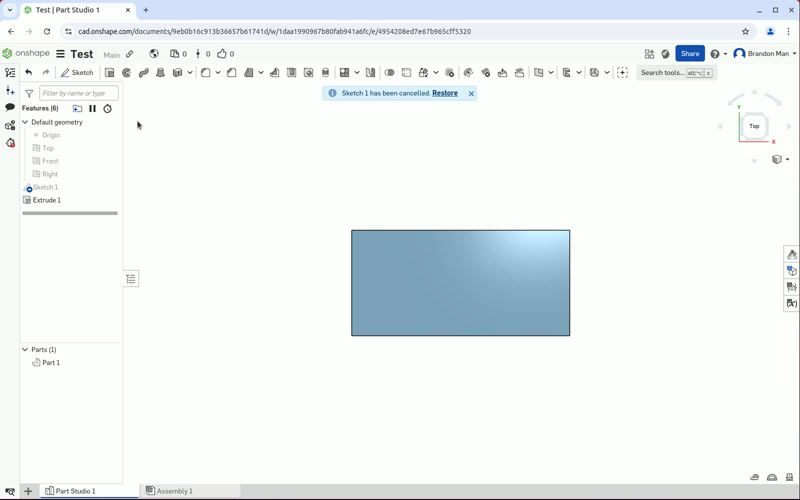
key(shift+h)
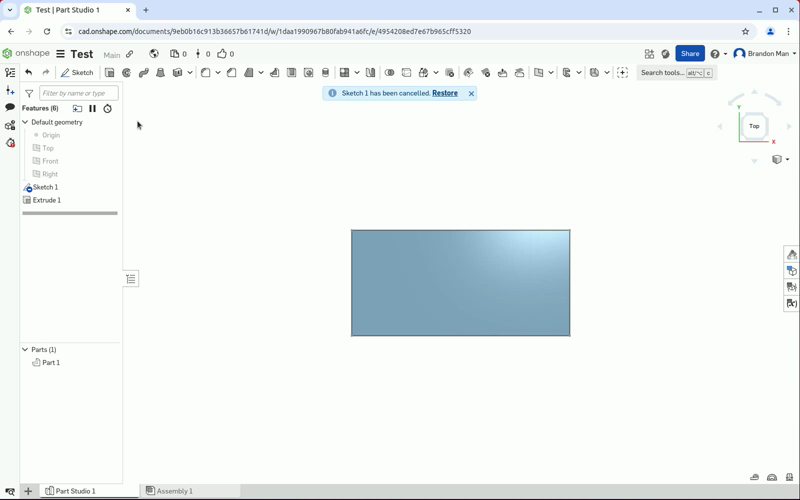
key(shift+h)
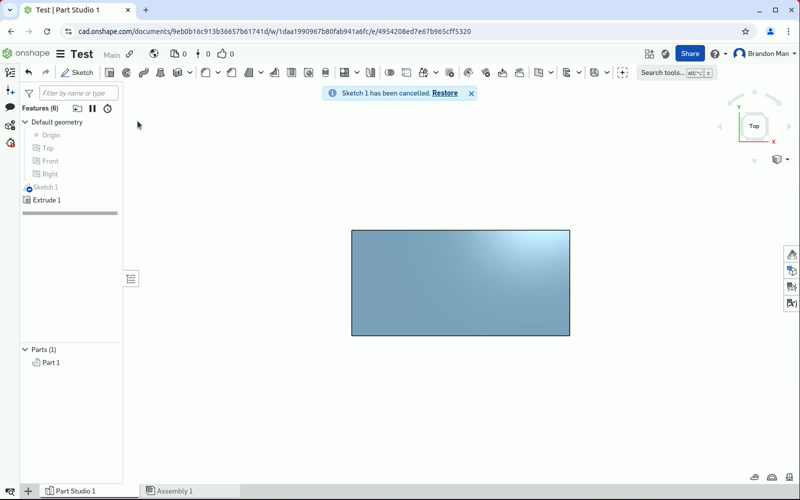
mouse_move(73, 189)
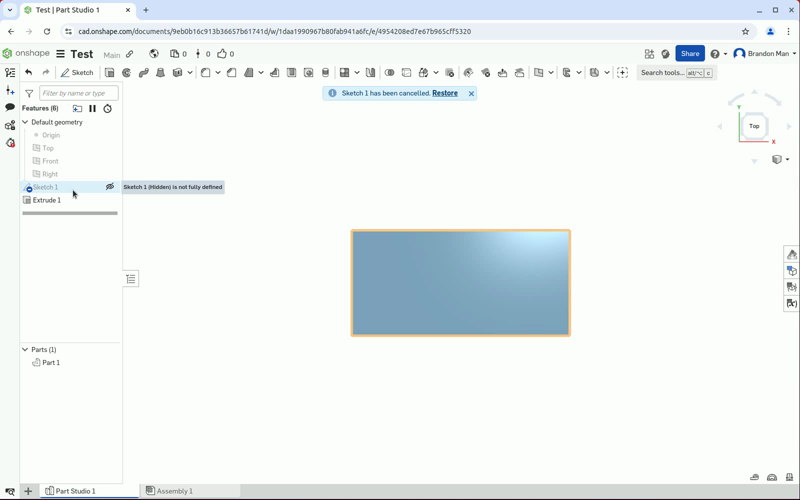
click(73, 189)
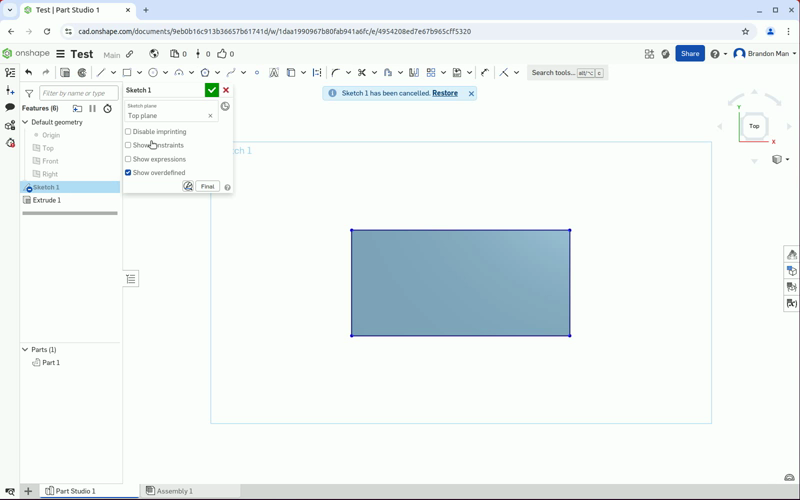
mouse_move(229, 92)
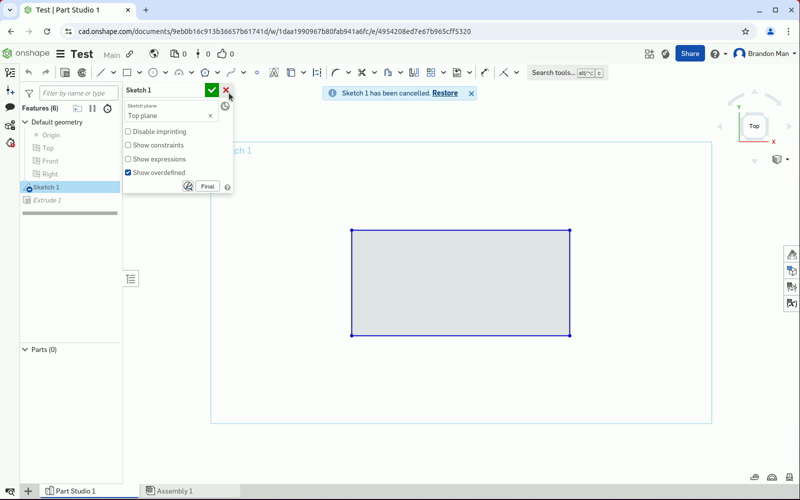
click(229, 92)
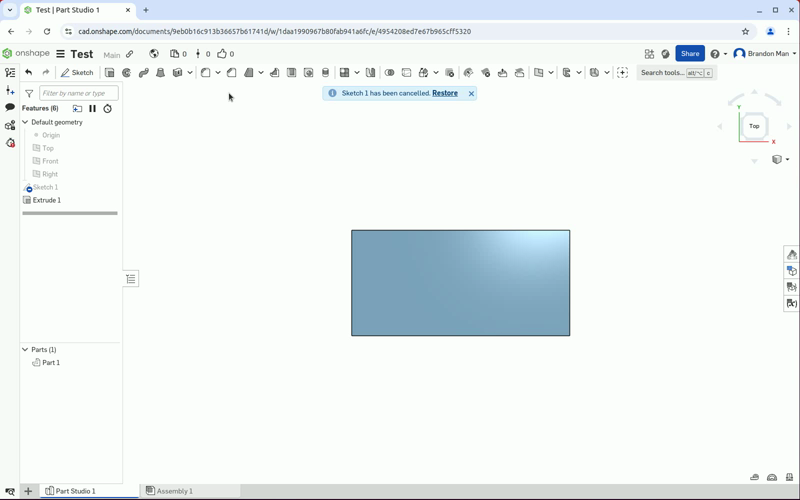
mouse_move(73, 352)
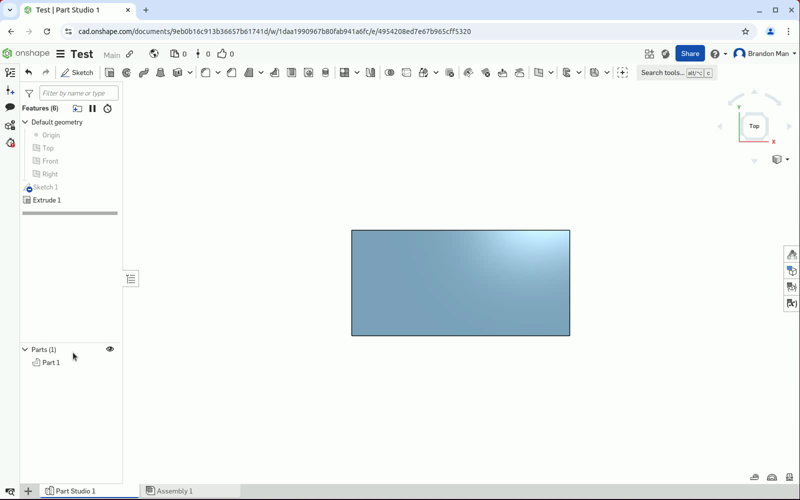
key(y)
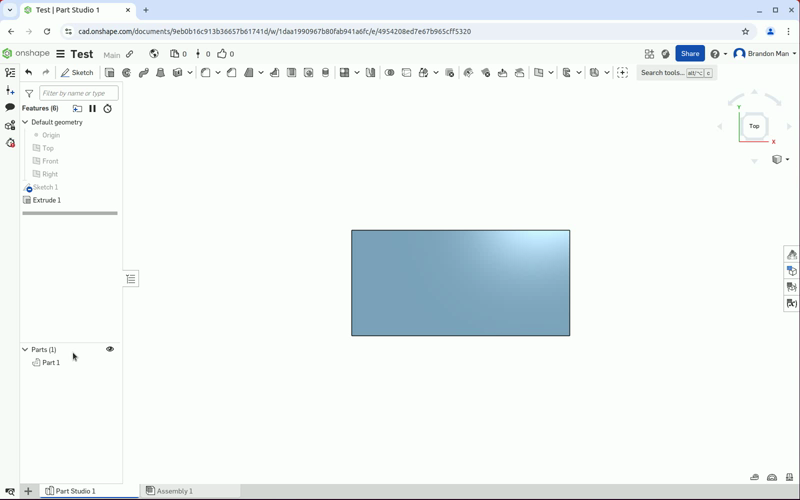
key(shift+p)
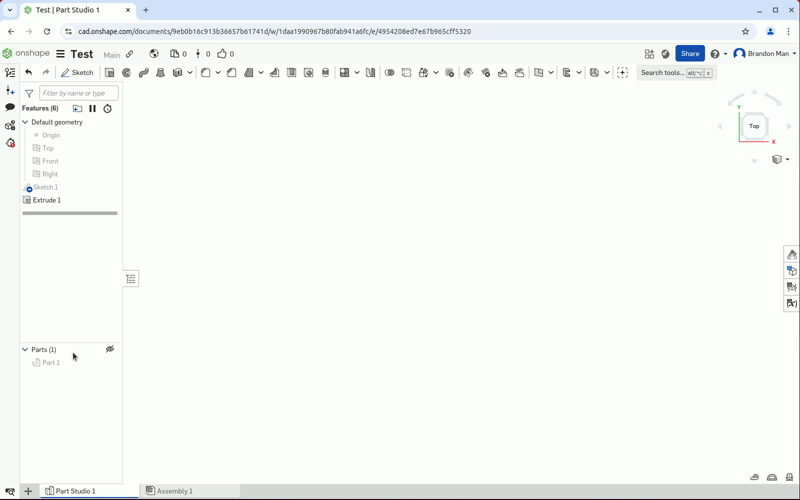
key(space)
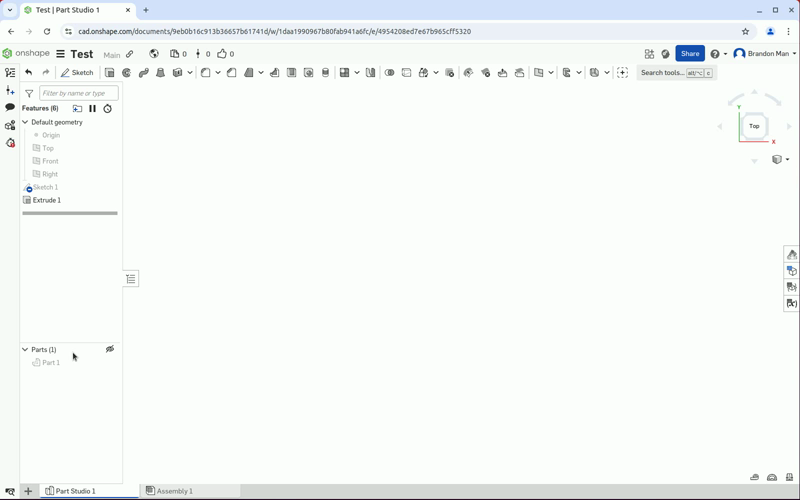
key_down(shift)
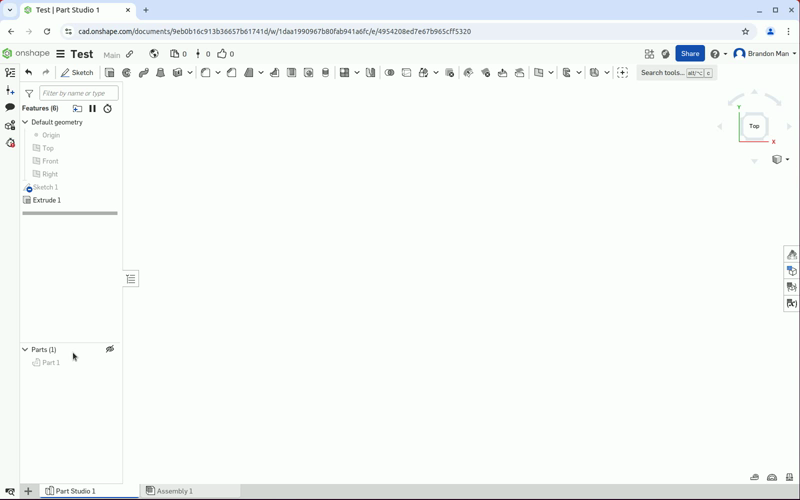
key(up)
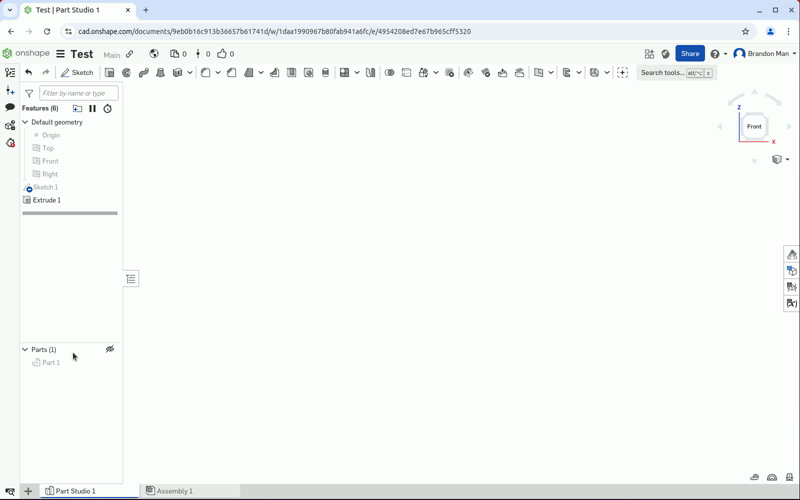
key_up(shift)
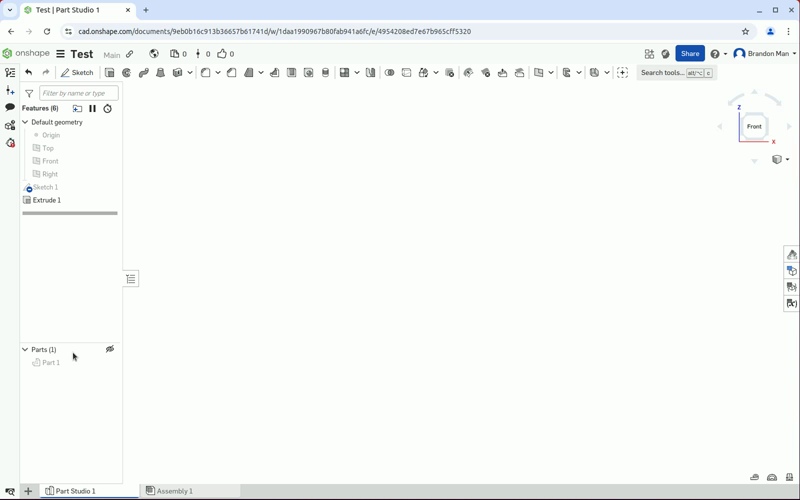
key(space)
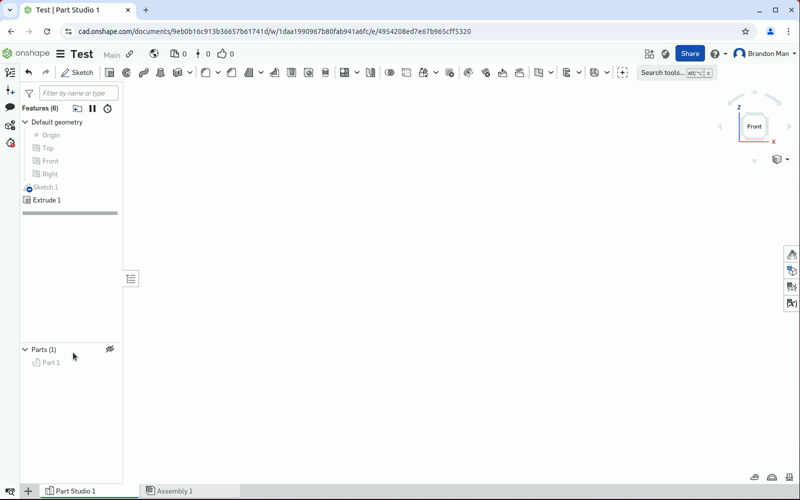
key_down(shift)
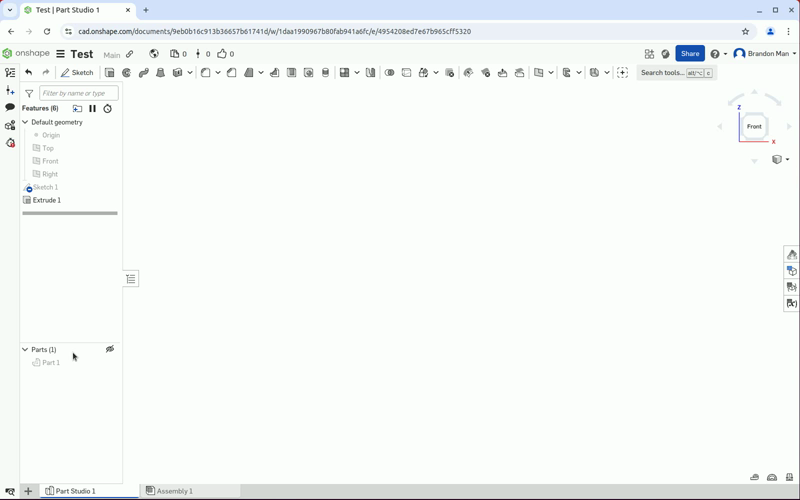
key(left)
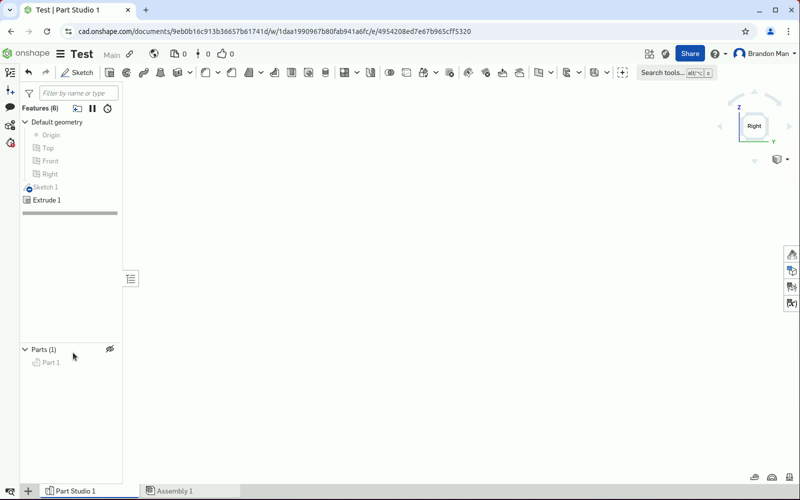
key_up(shift)
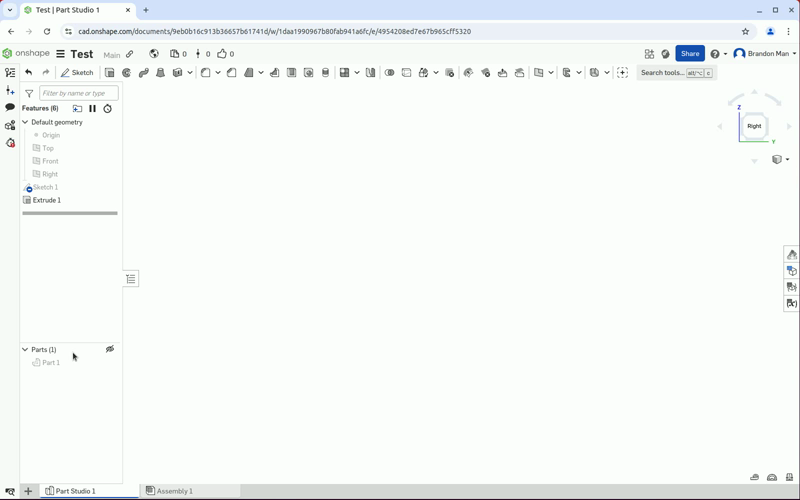
mouse_move(73, 352)
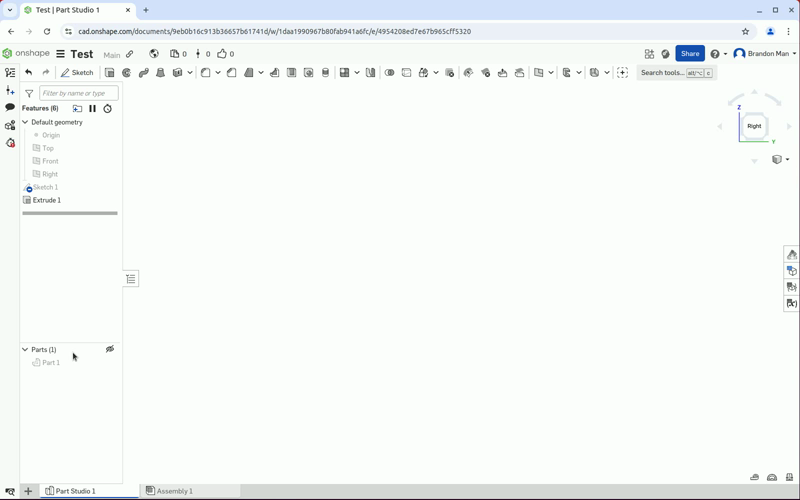
key(shift+y)
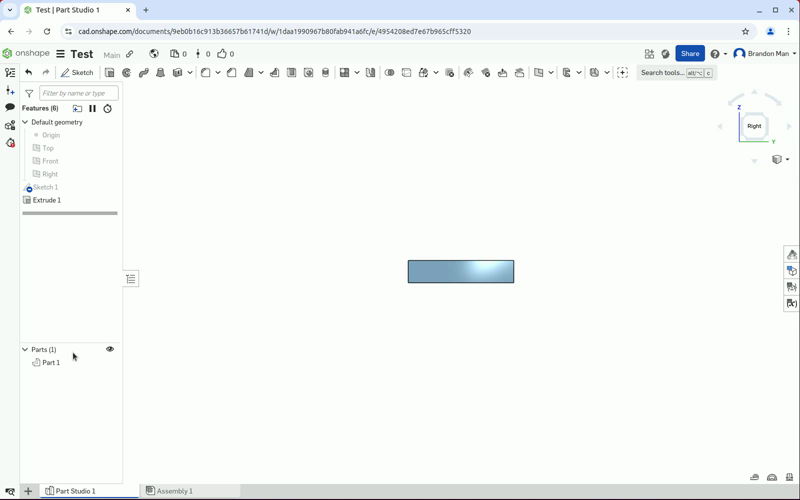
mouse_move(541, 75)
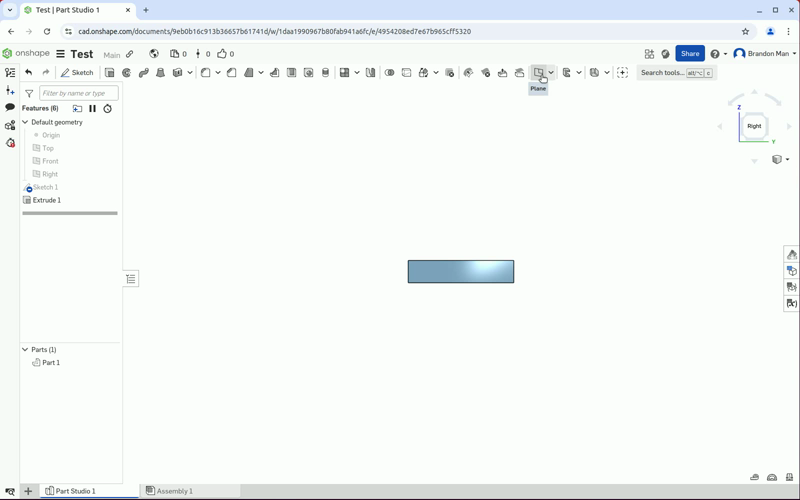
click(541, 75)
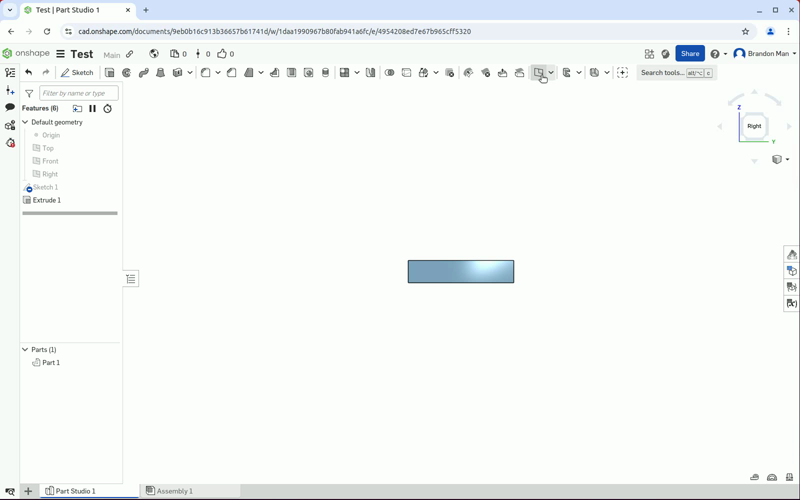
mouse_move(73, 176)
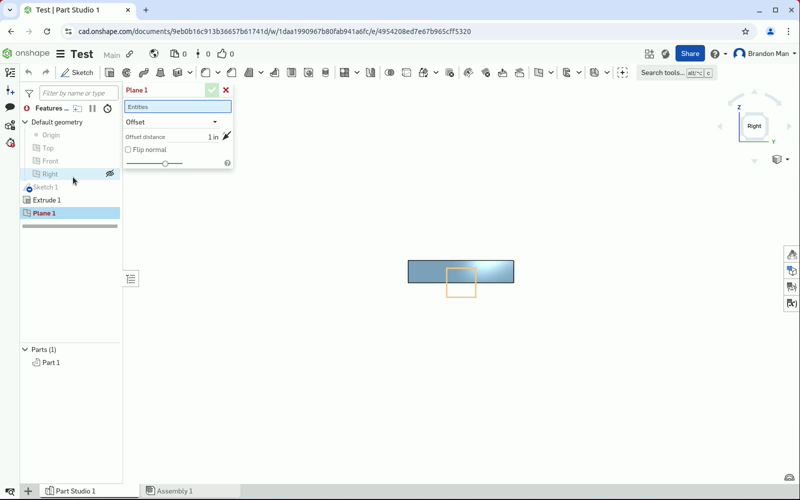
click(73, 176)
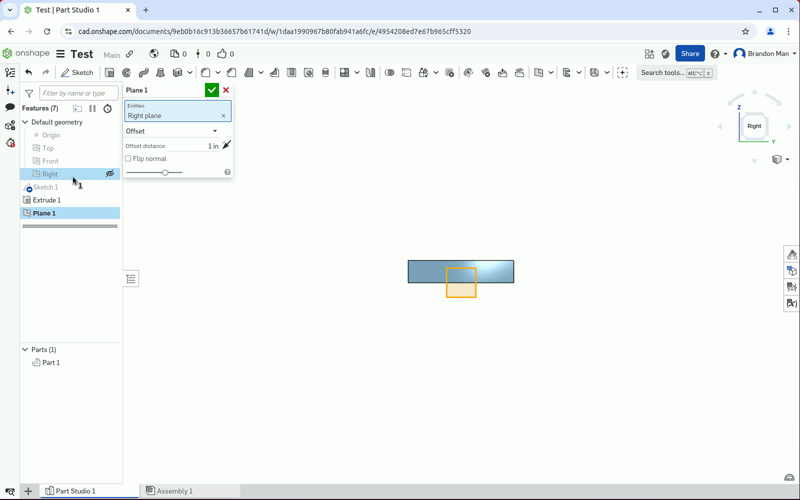
key(tab, 2)
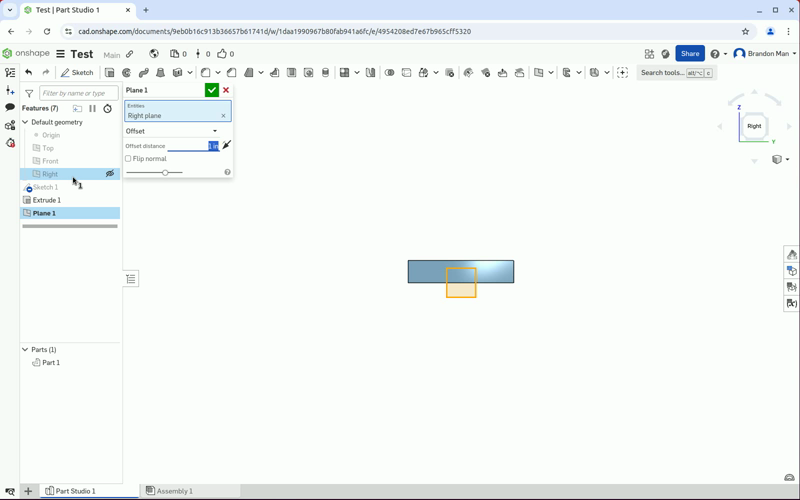
text(22.4)
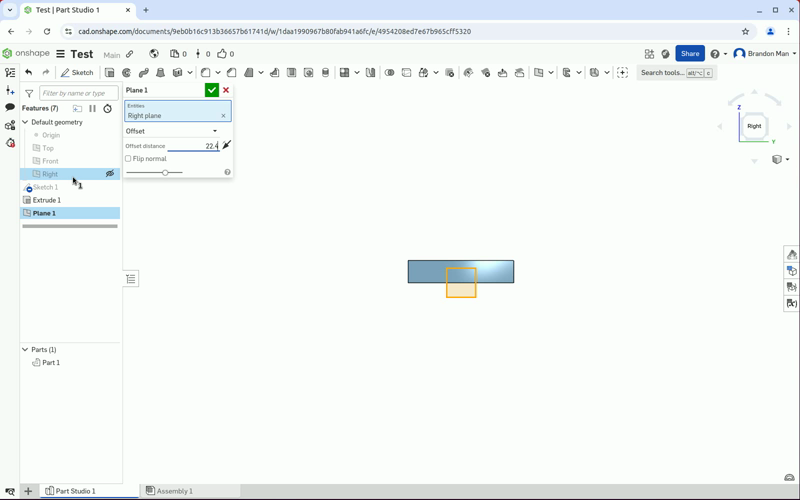
key(enter, 2)
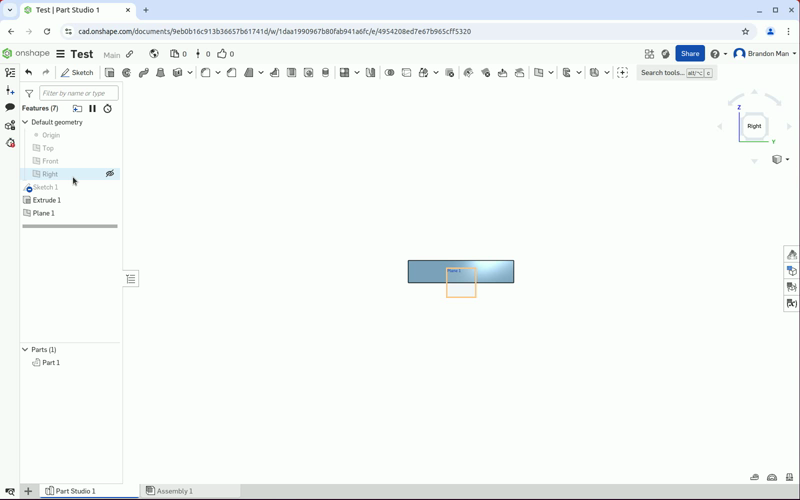
key(shift+s)
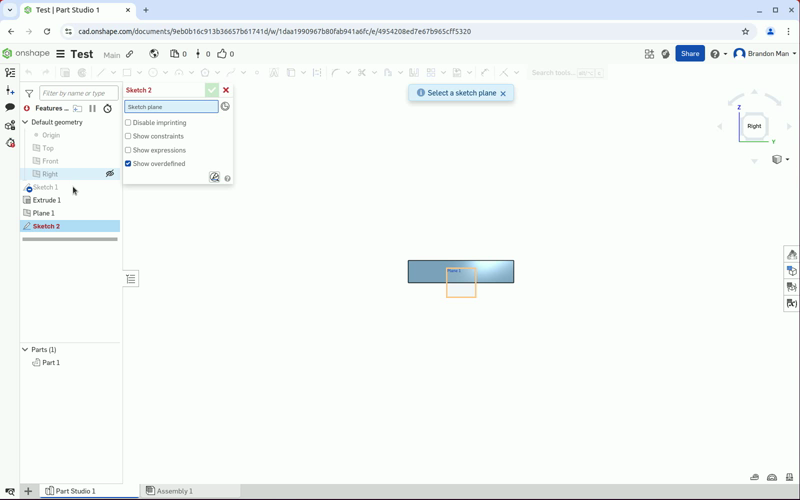
mouse_move(73, 215)
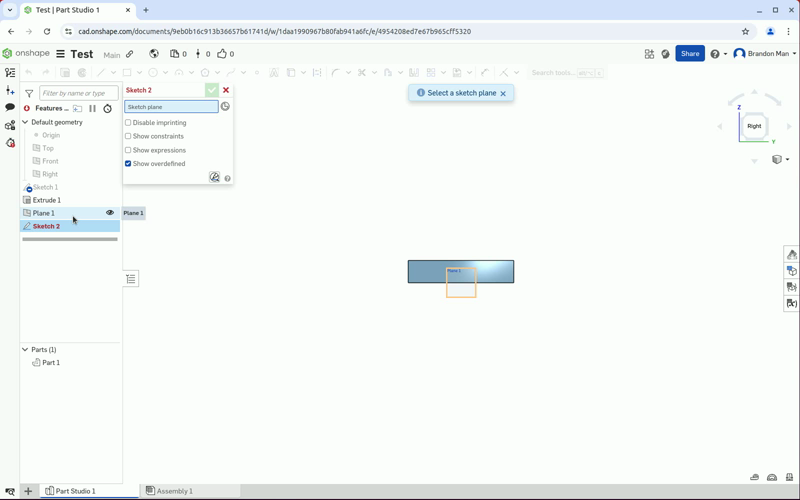
click(73, 215)
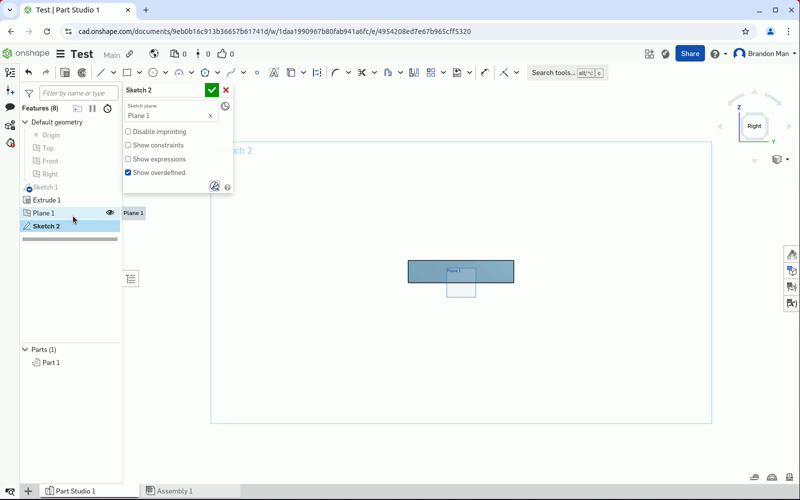
mouse_move(73, 352)
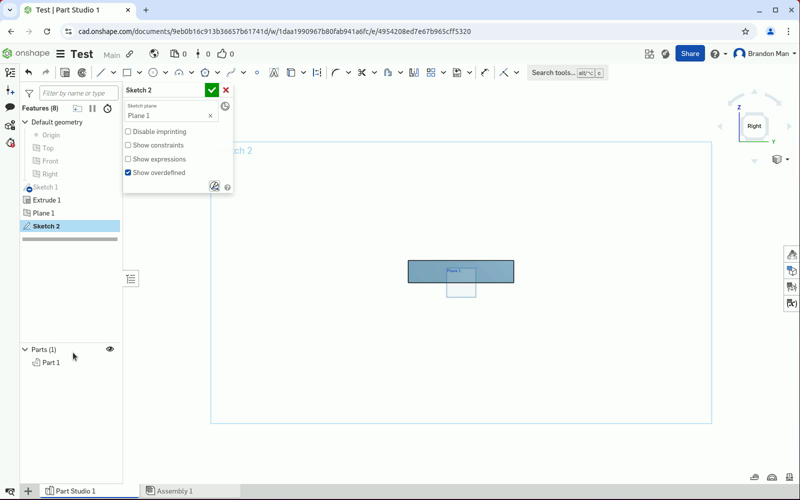
key(y)
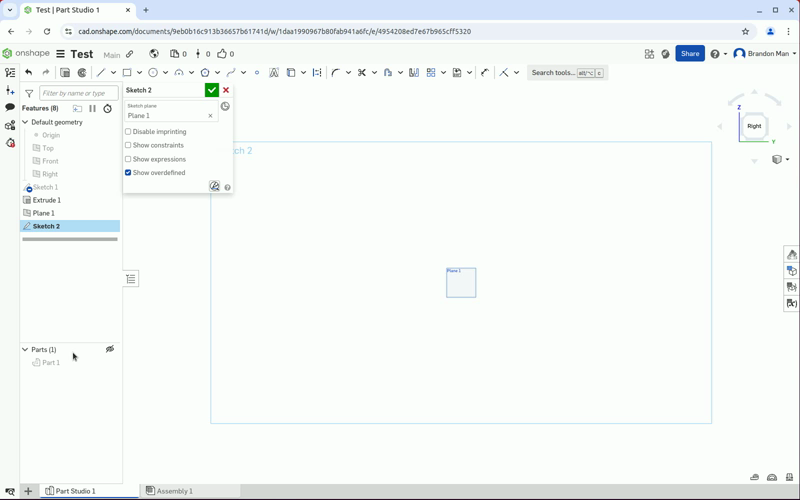
key(l)
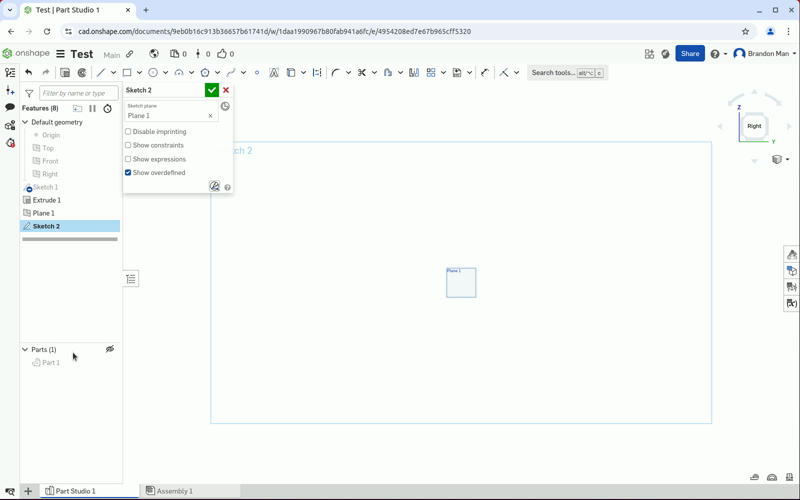
key_down(shift)
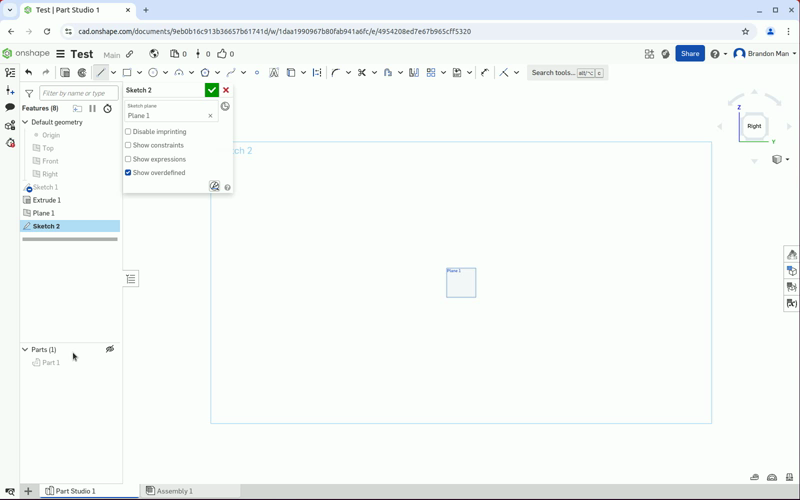
mouse_move(407, 282)
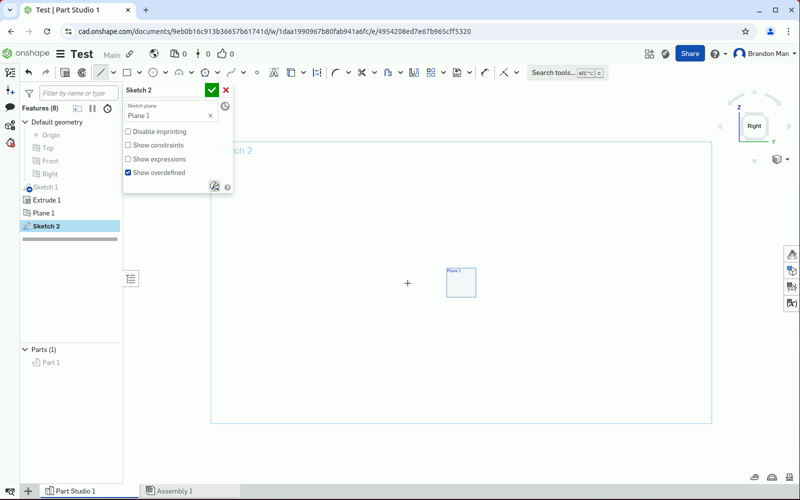
click(407, 282)
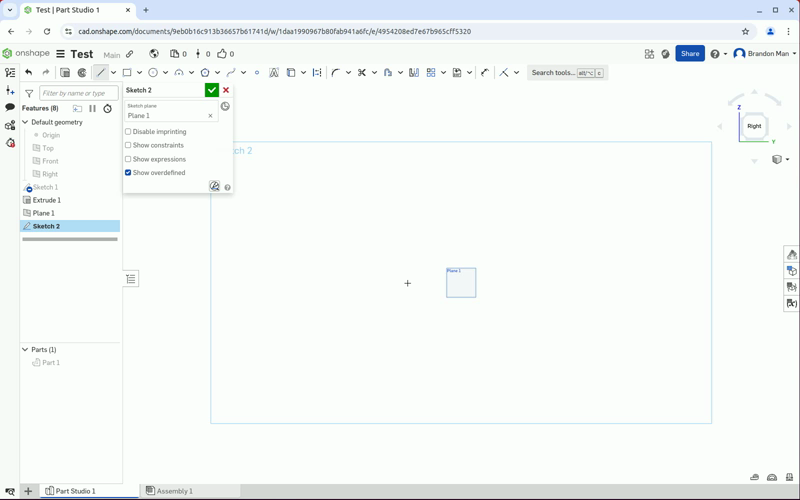
key_up(shift)
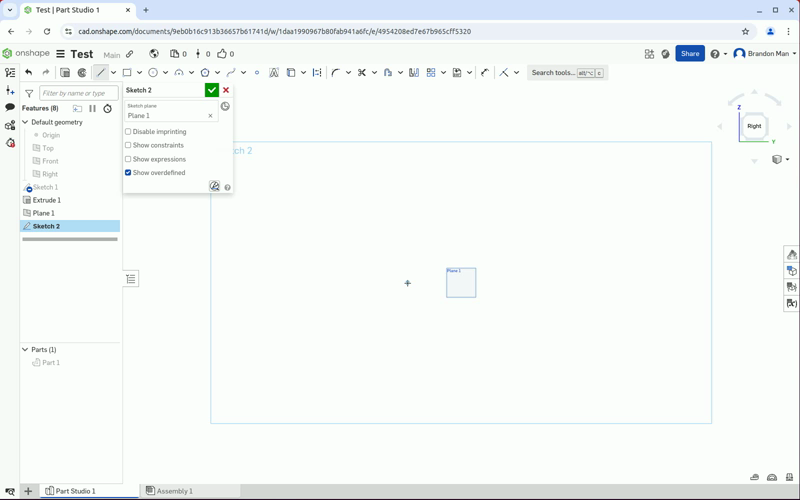
key_down(shift)
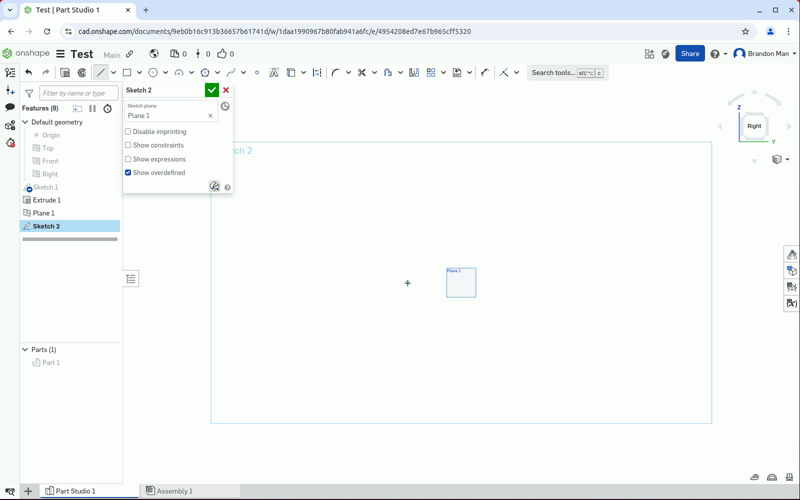
mouse_move(513, 282)
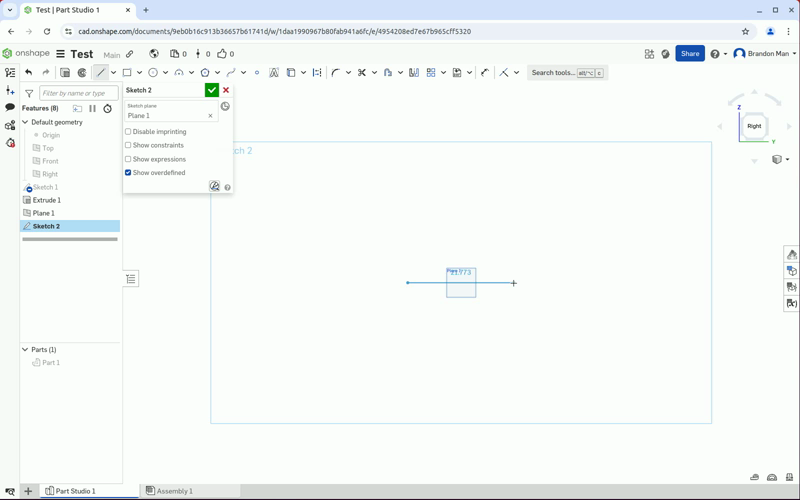
click(513, 282)
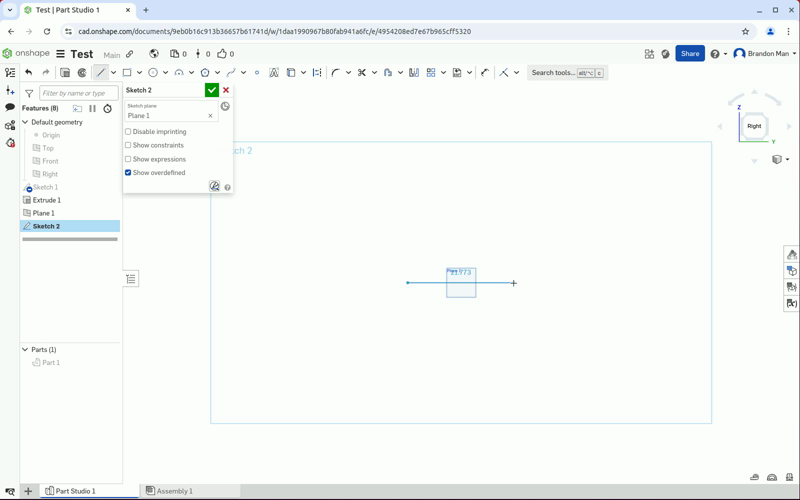
key_up(shift)
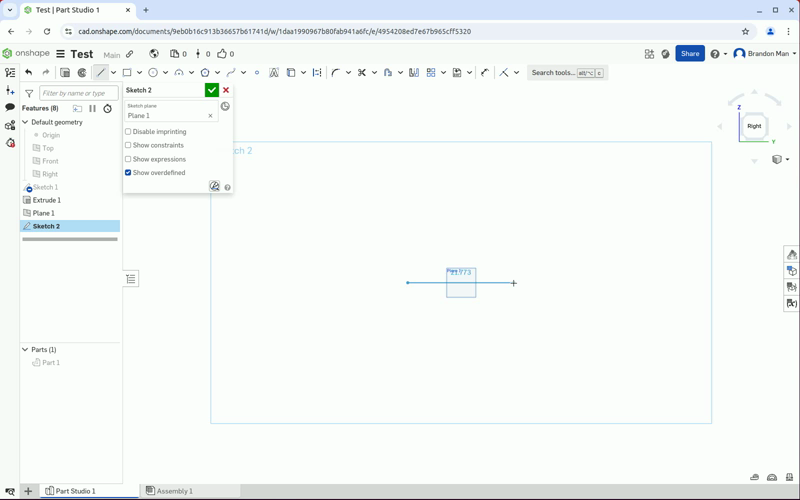
key_down(shift)
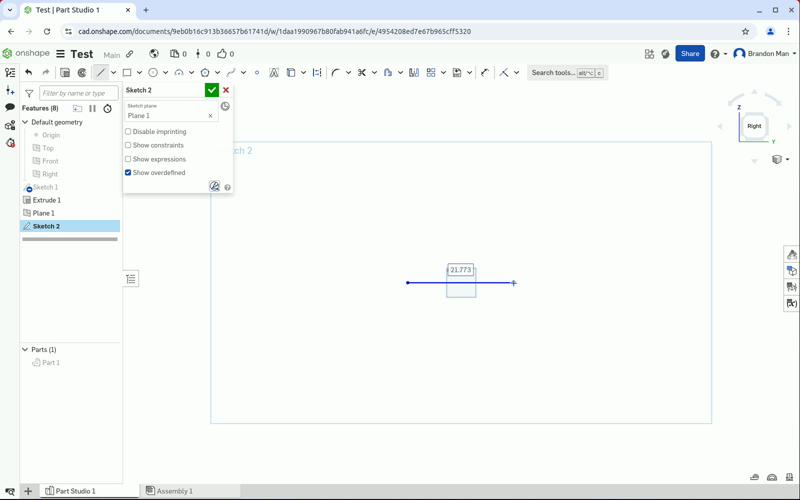
mouse_move(543, 282)
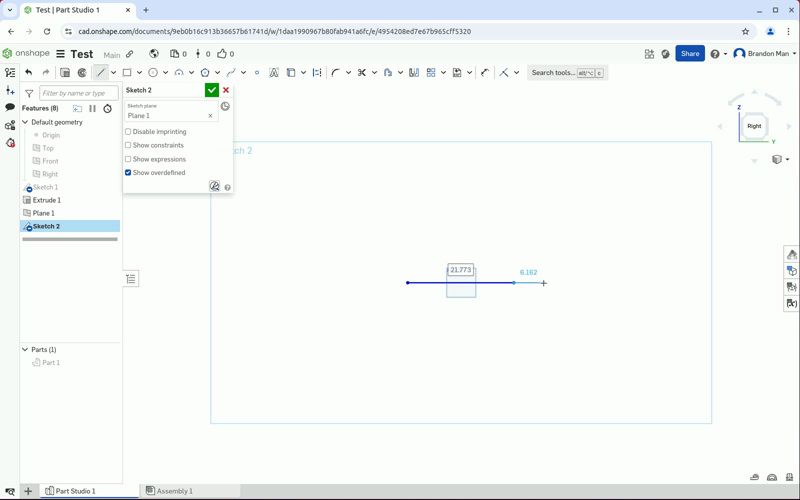
mouse_move(513, 260)
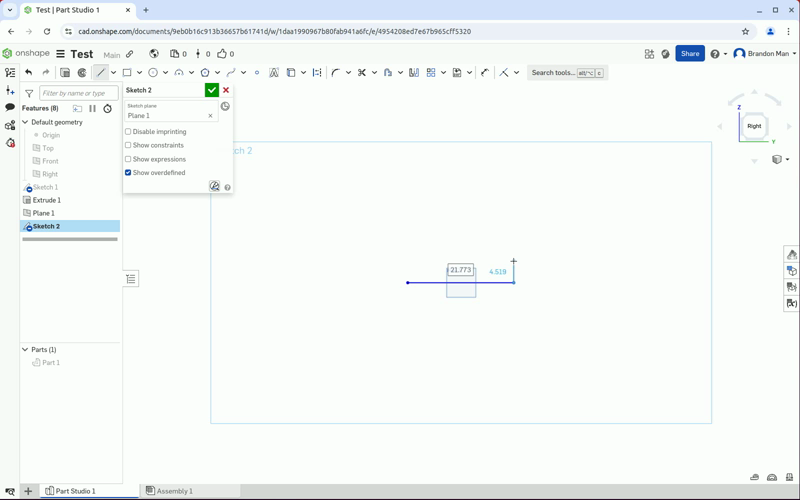
click(513, 260)
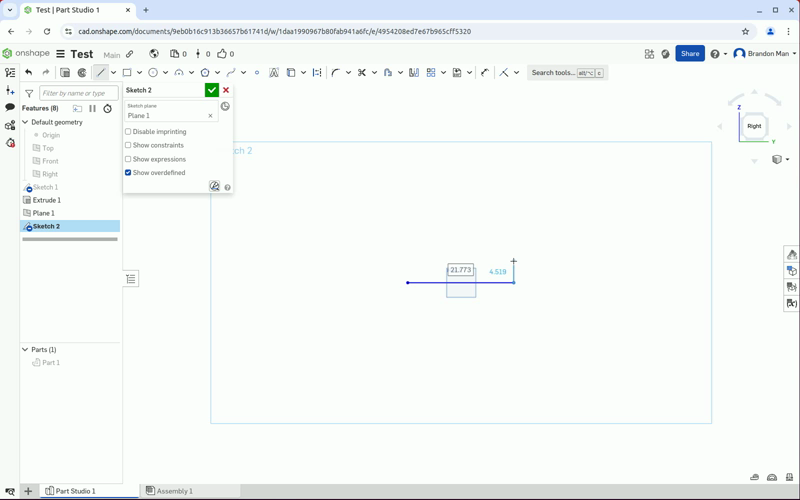
key_up(shift)
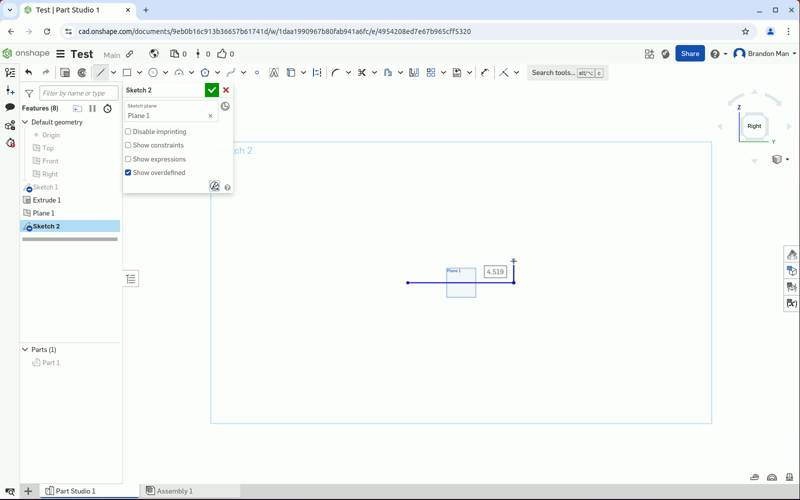
key_down(shift)
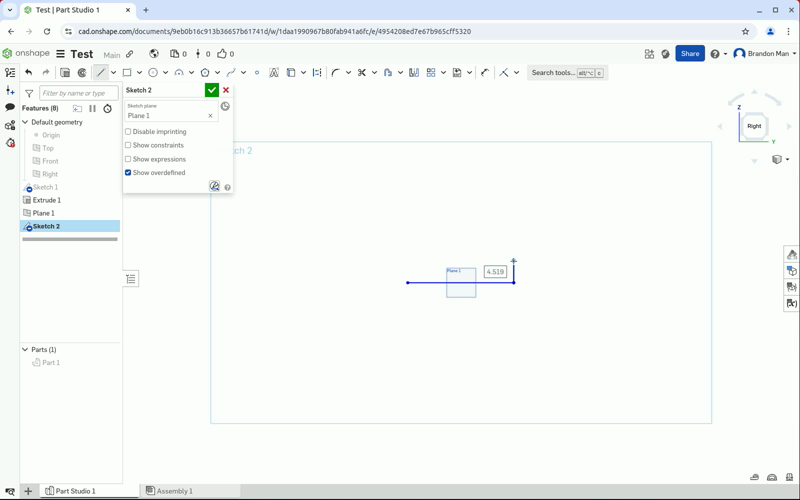
mouse_move(407, 260)
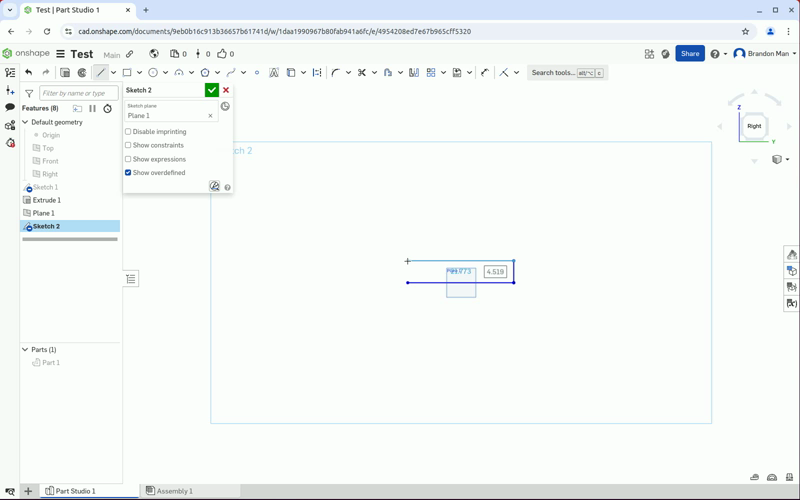
click(407, 260)
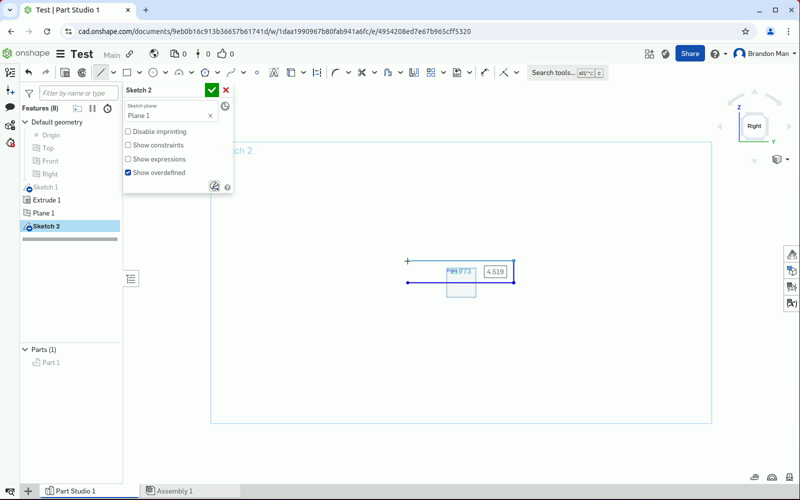
key_up(shift)
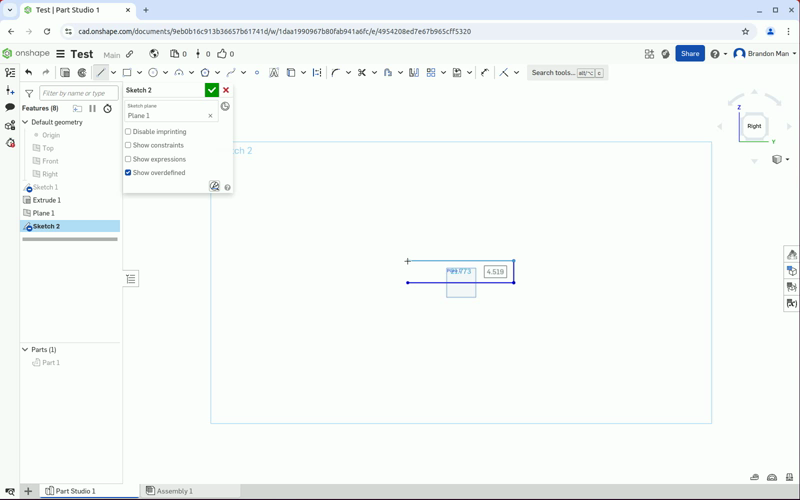
mouse_move(437, 260)
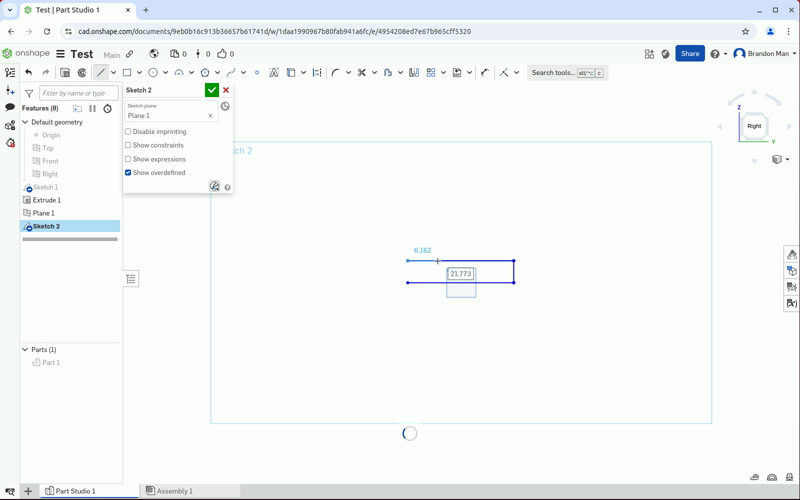
key_down(shift)
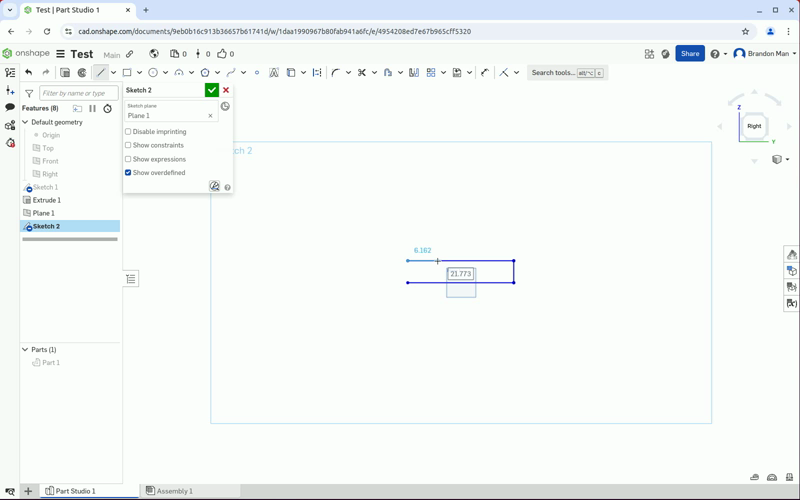
mouse_move(407, 282)
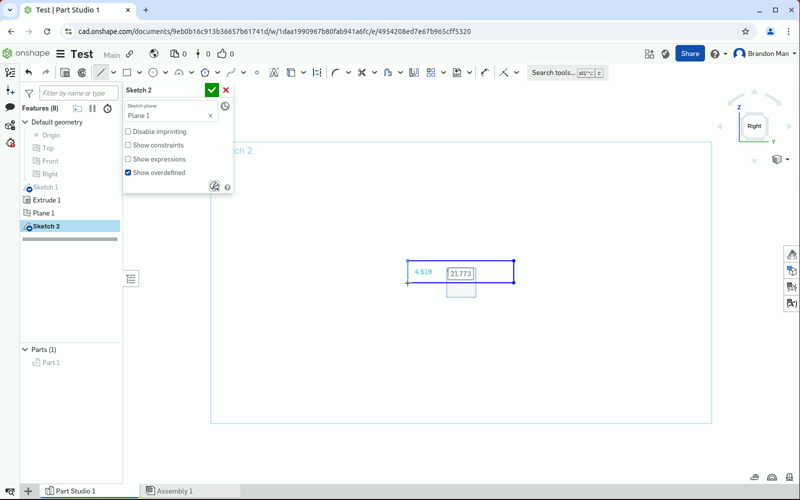
key_up(shift)
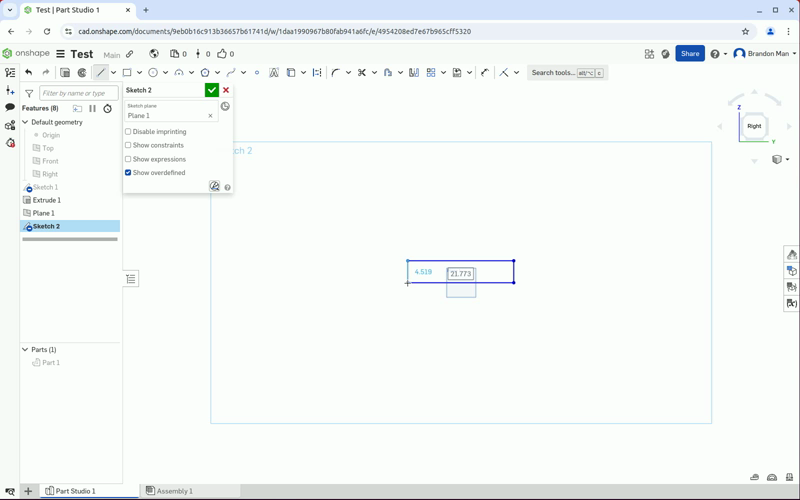
click(407, 282)
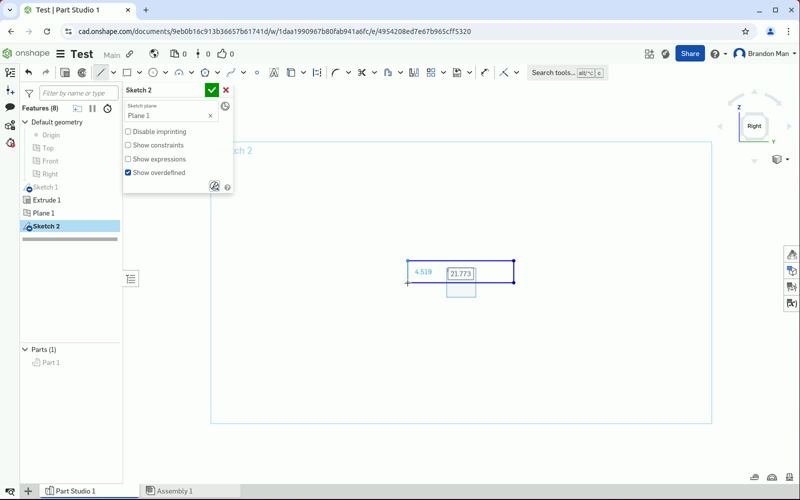
key(esc)
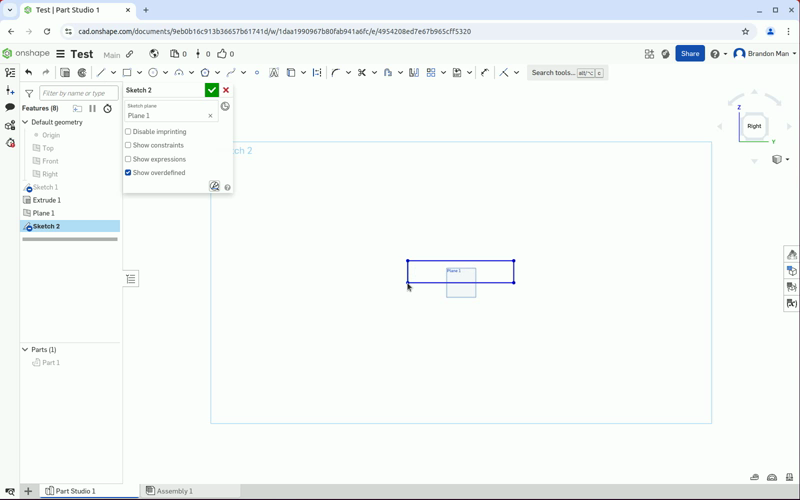
mouse_move(435, 275)
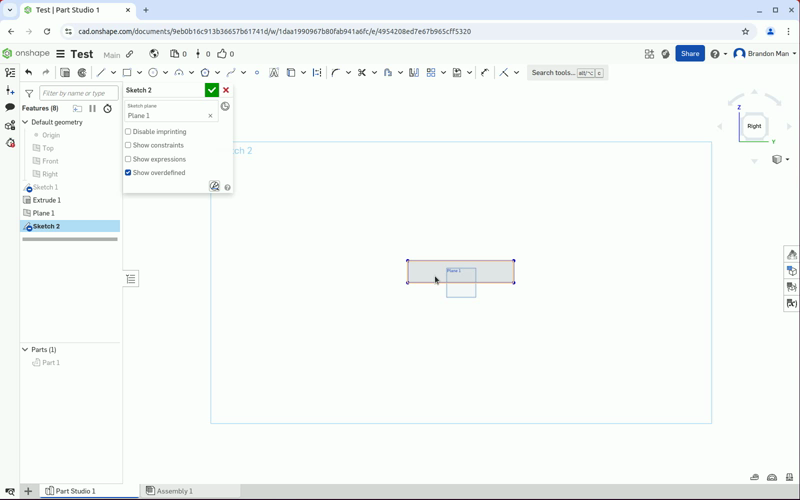
click(435, 275)
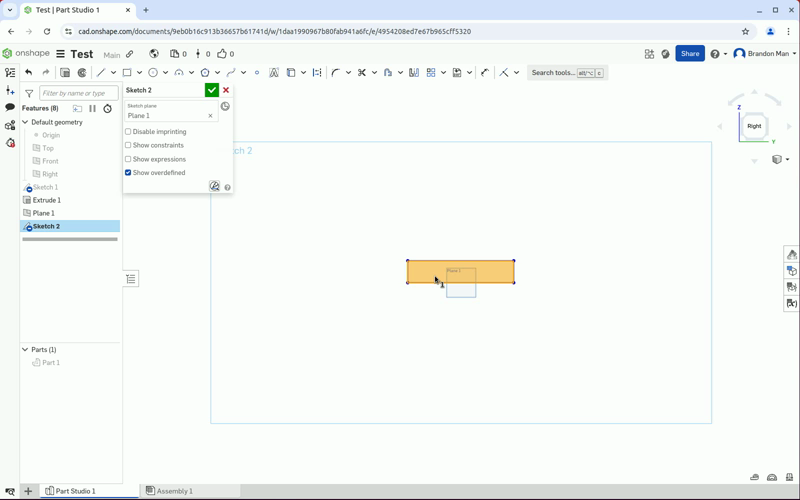
mouse_move(73, 352)
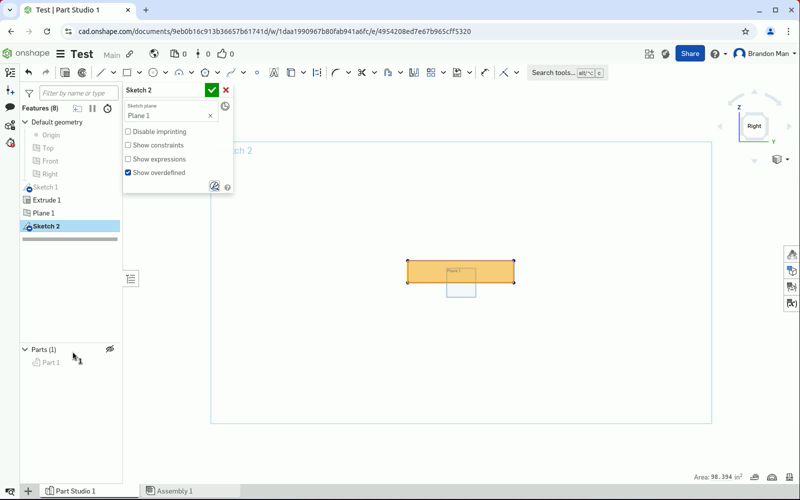
key(shift+y)
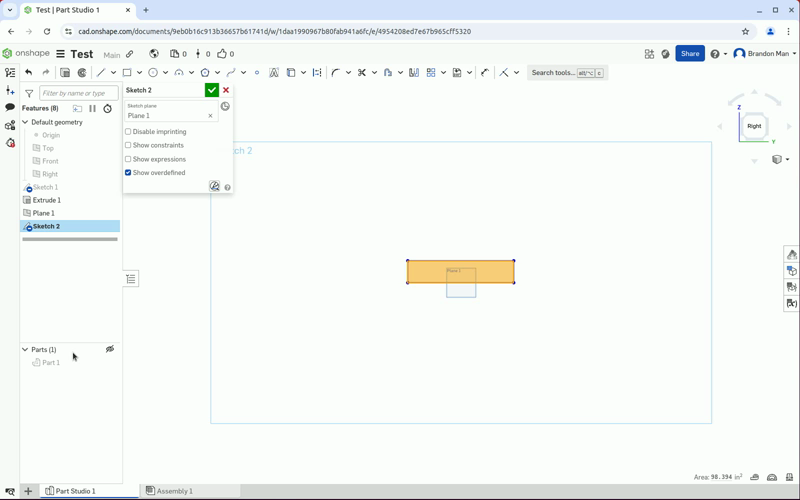
key(shift+e)
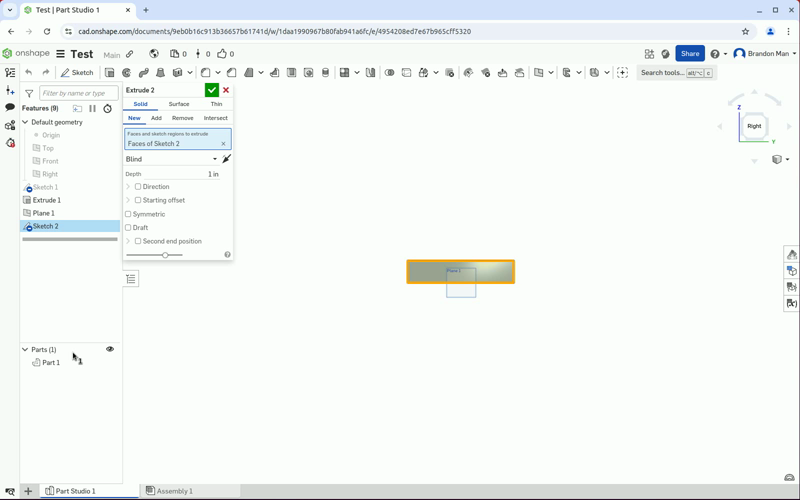
mouse_move(143, 106)
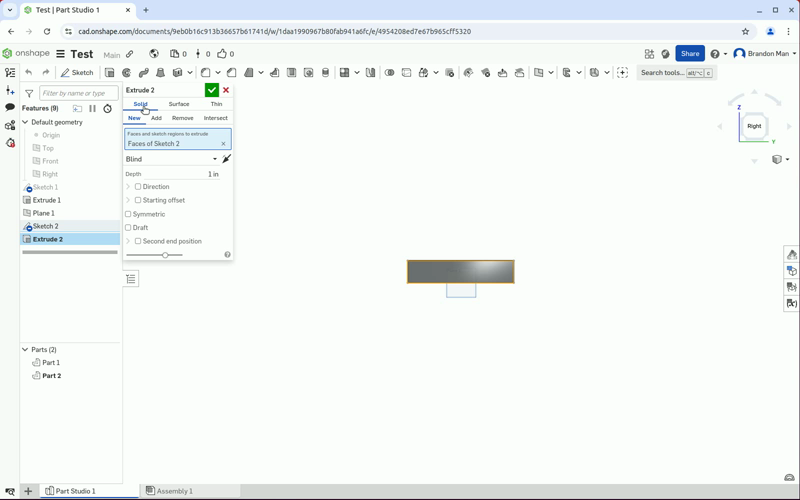
click(143, 106)
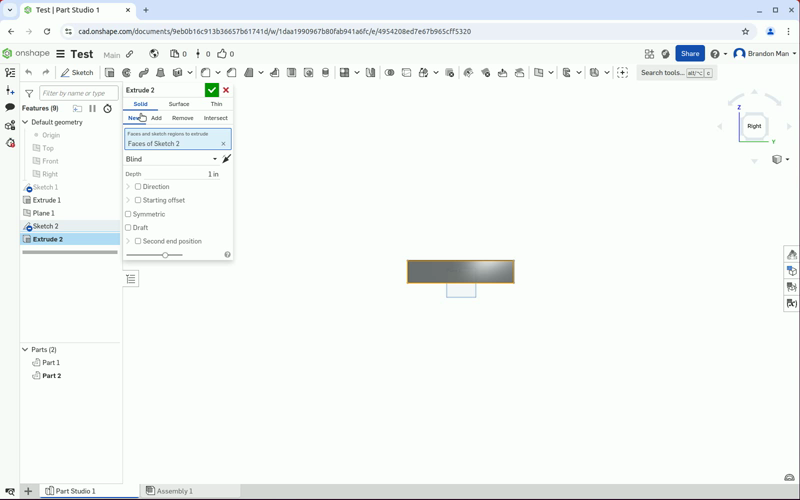
mouse_move(137, 120)
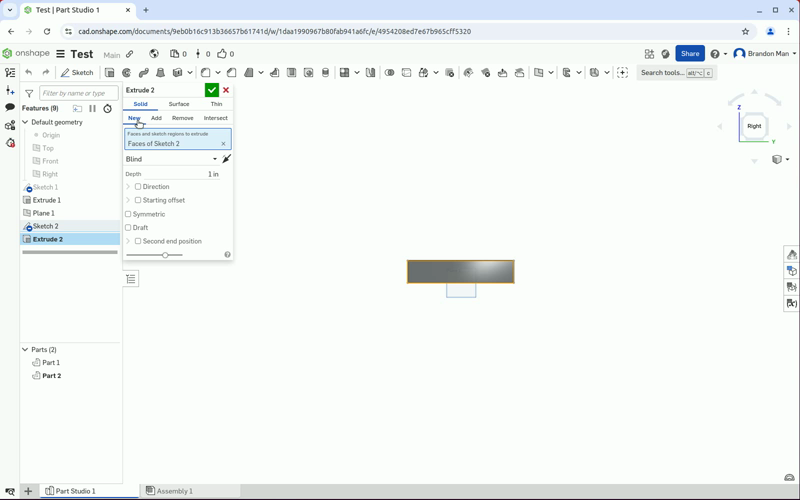
click(137, 120)
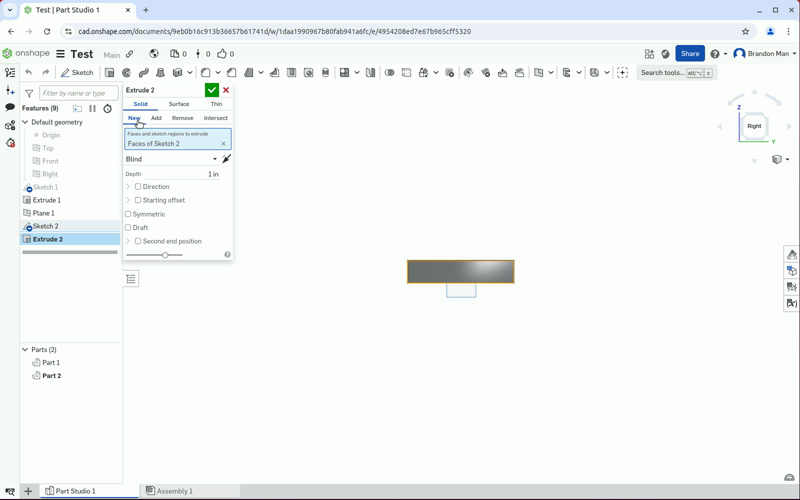
key(tab, 4)
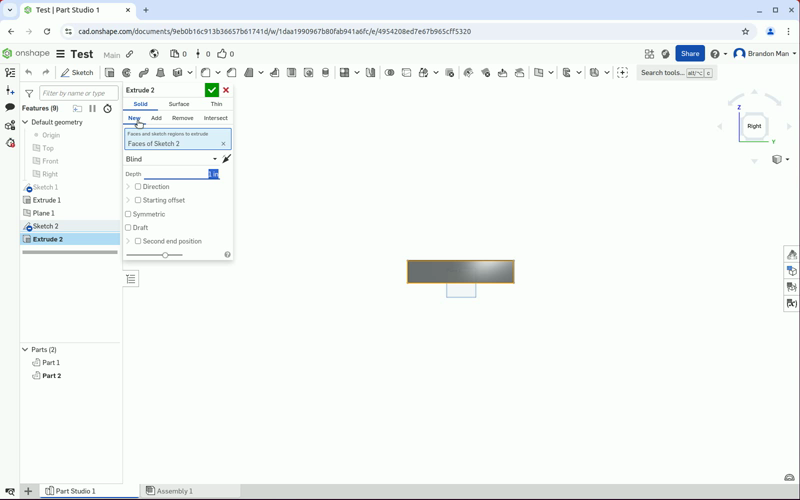
text(0.722)
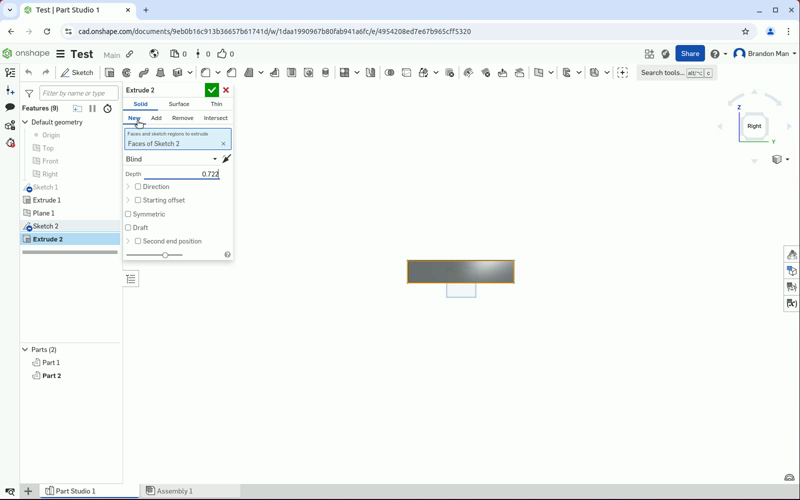
key(enter)
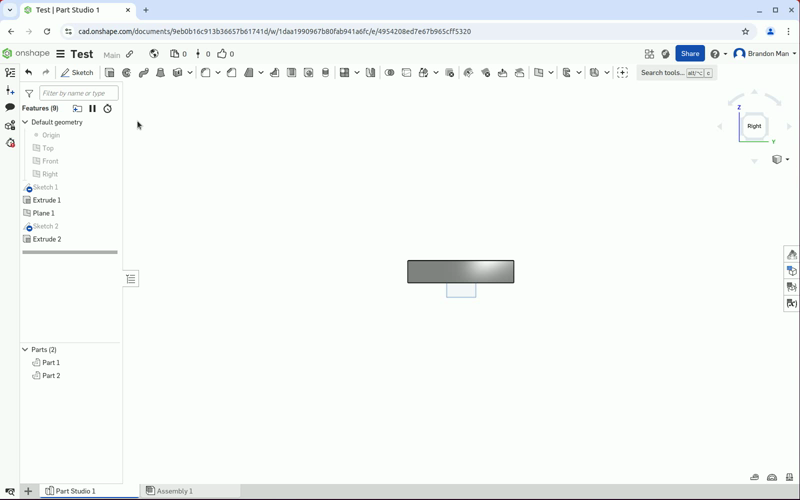
key(shift+h)
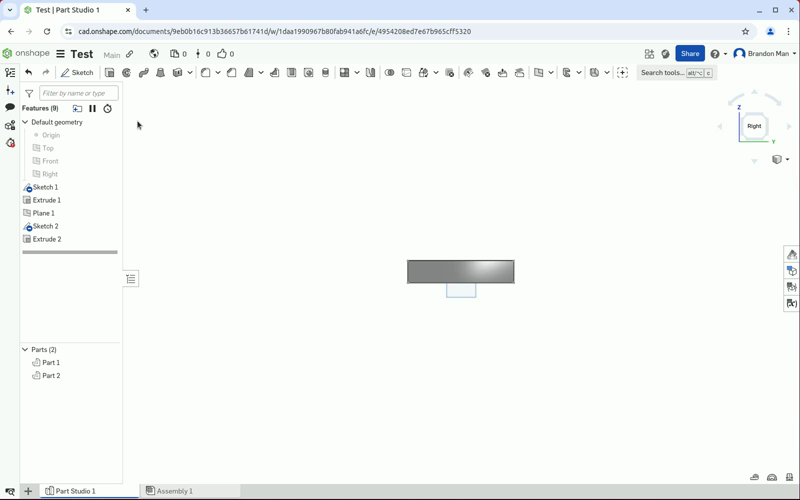
key(shift+h)
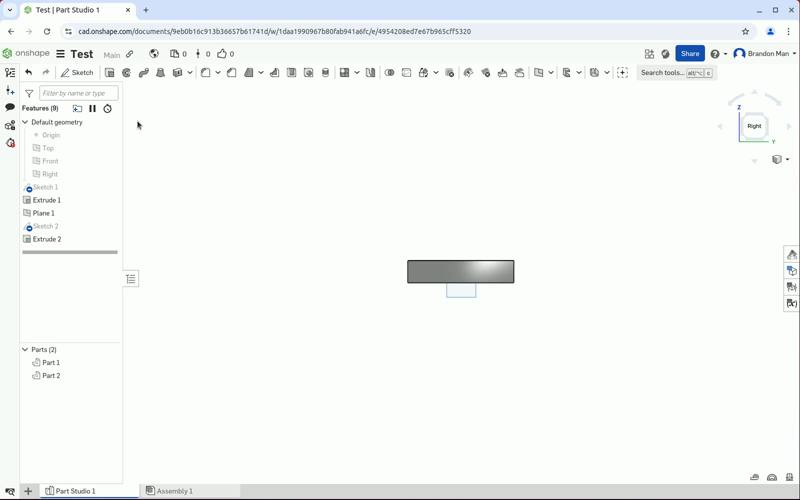
mouse_move(73, 189)
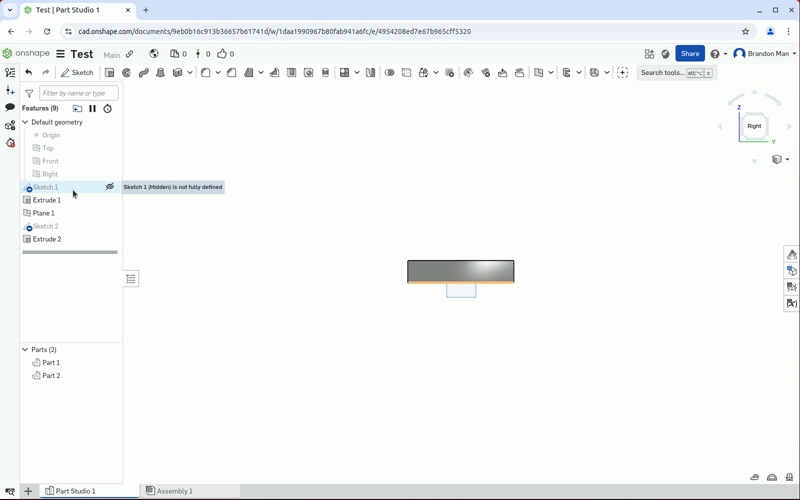
click(73, 189)
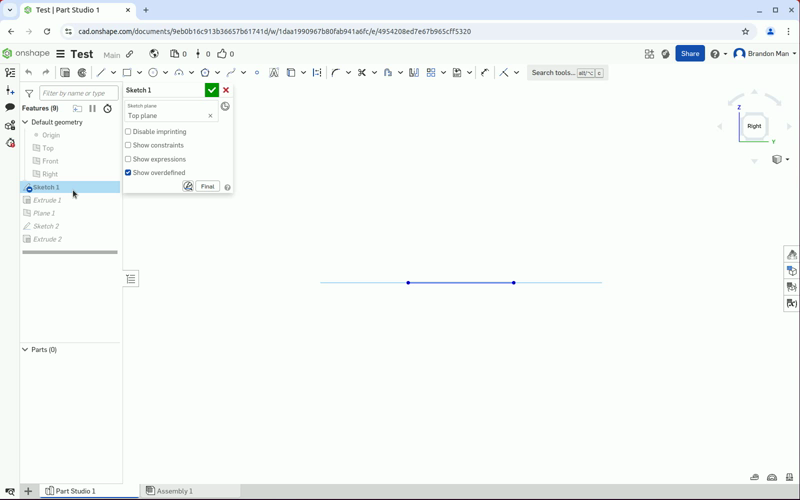
mouse_move(229, 92)
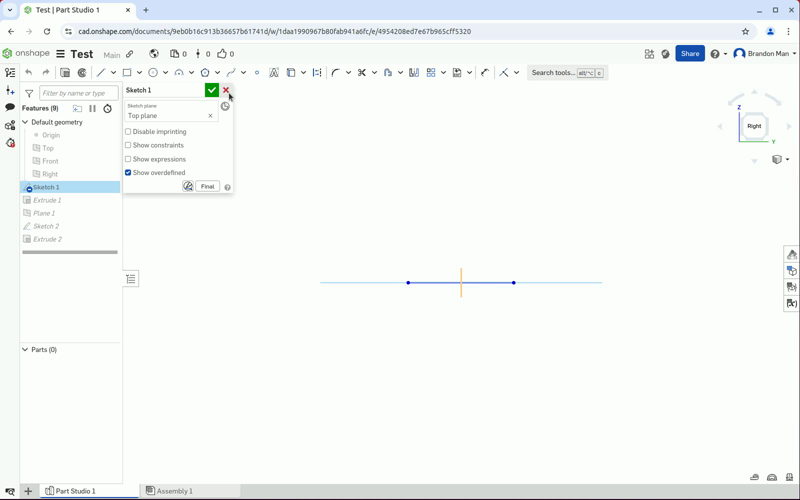
click(229, 92)
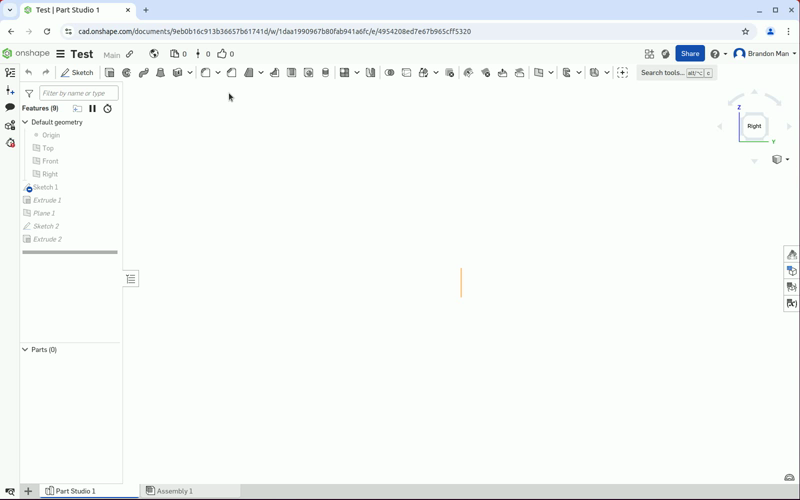
key(shift+s)
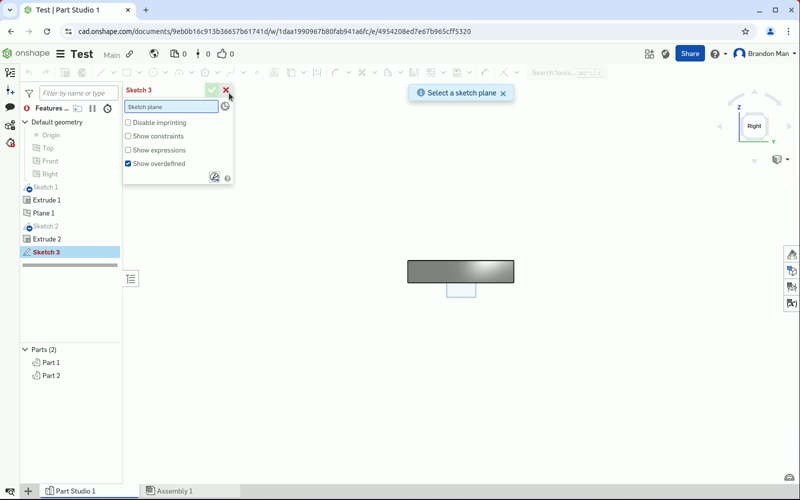
mouse_move(73, 215)
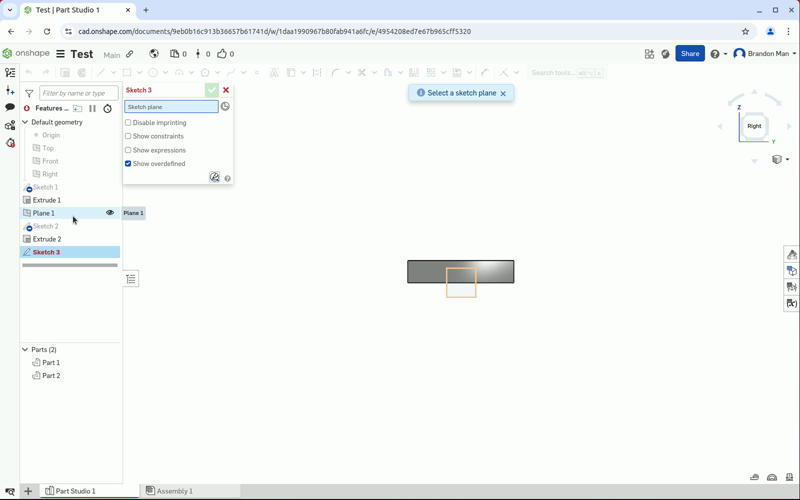
click(73, 215)
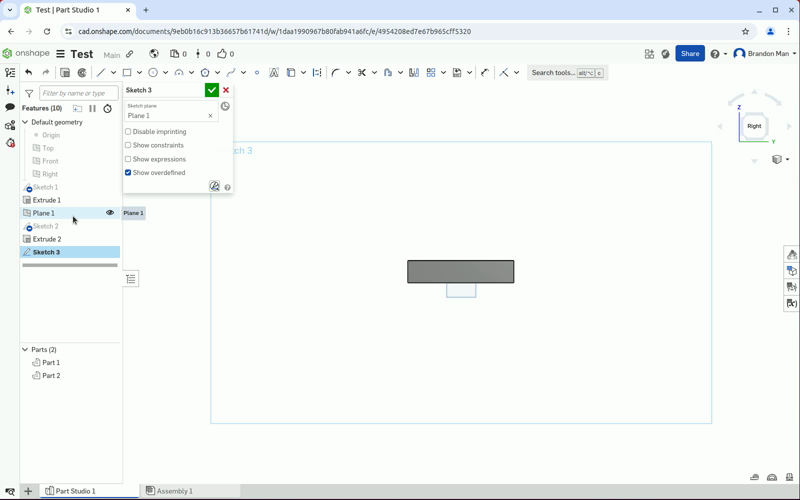
mouse_move(73, 352)
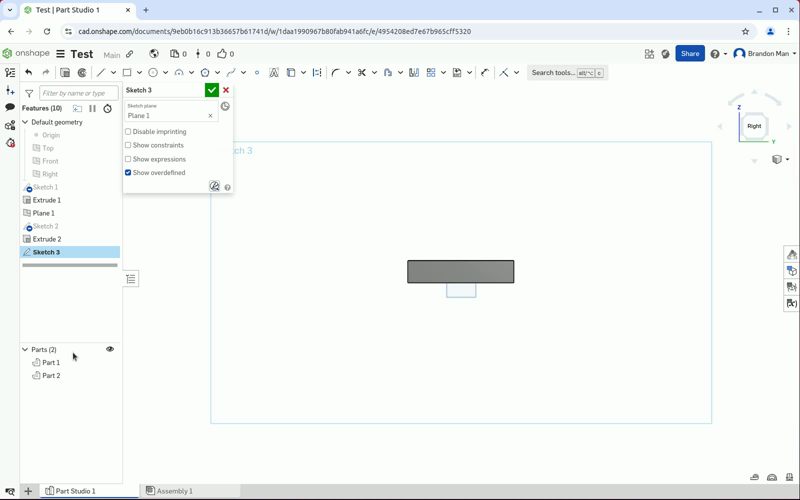
key(y)
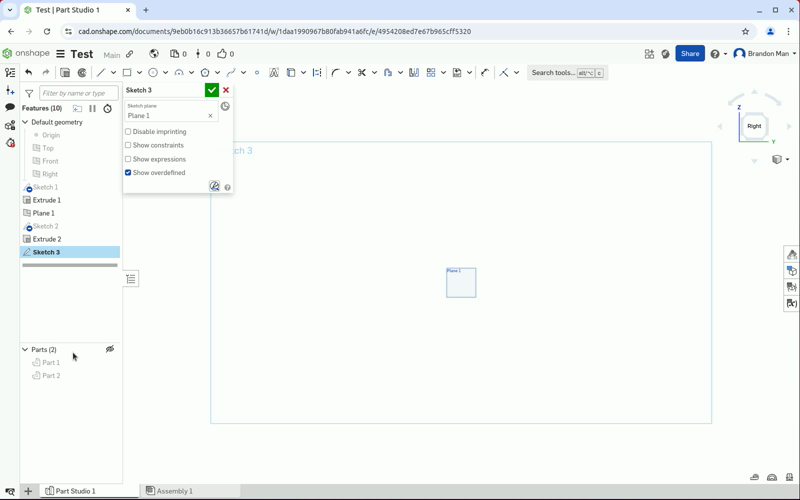
key(l)
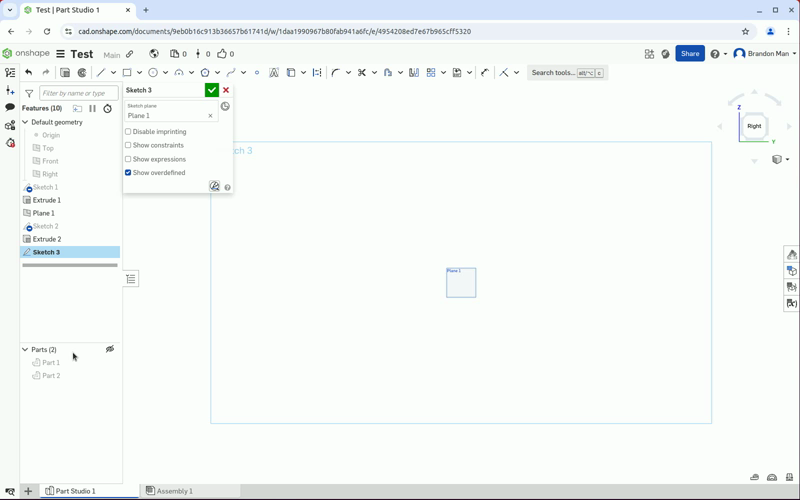
key_down(shift)
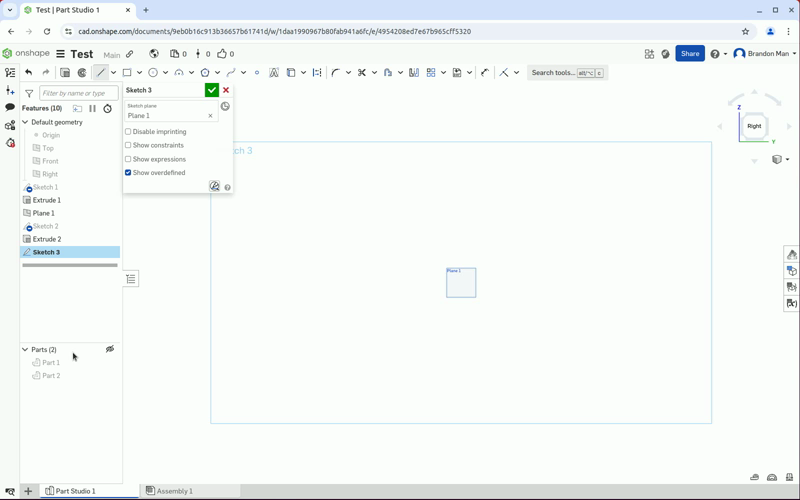
mouse_move(407, 260)
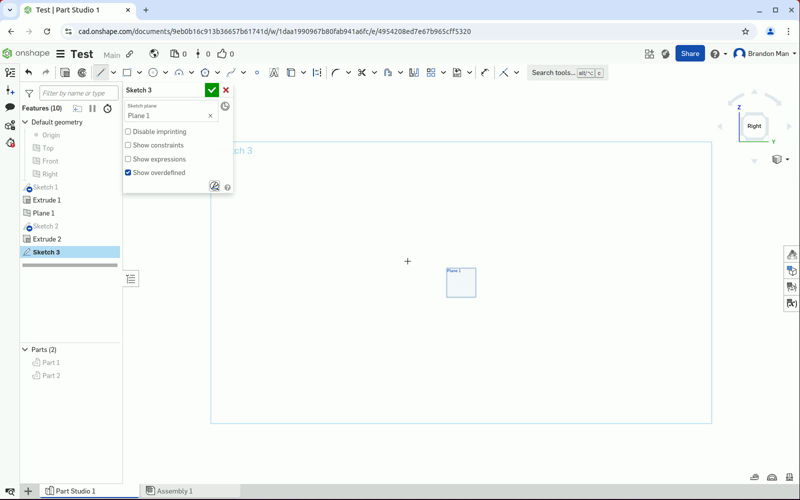
click(407, 260)
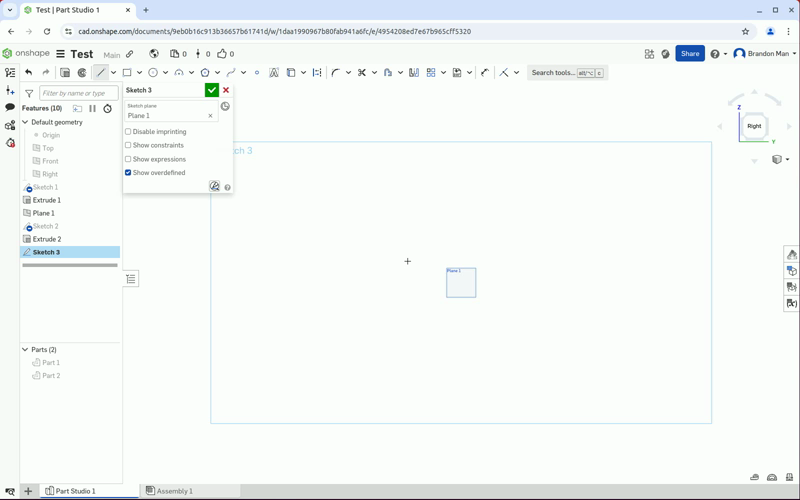
key_up(shift)
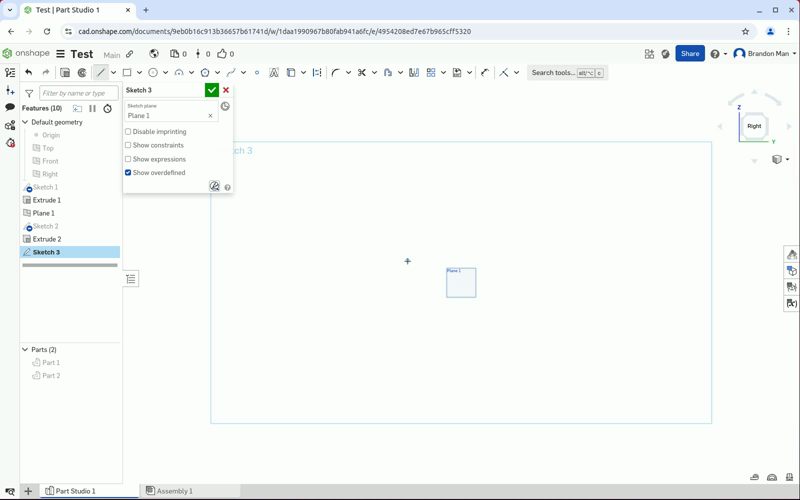
key_down(shift)
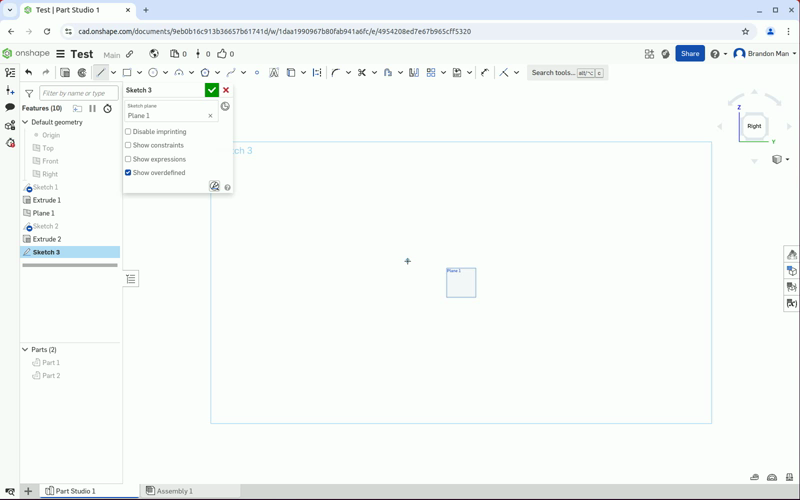
mouse_move(513, 260)
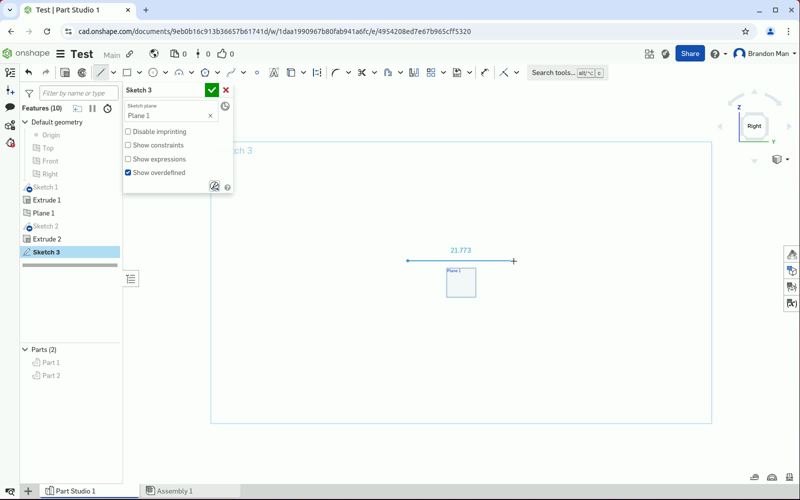
click(513, 260)
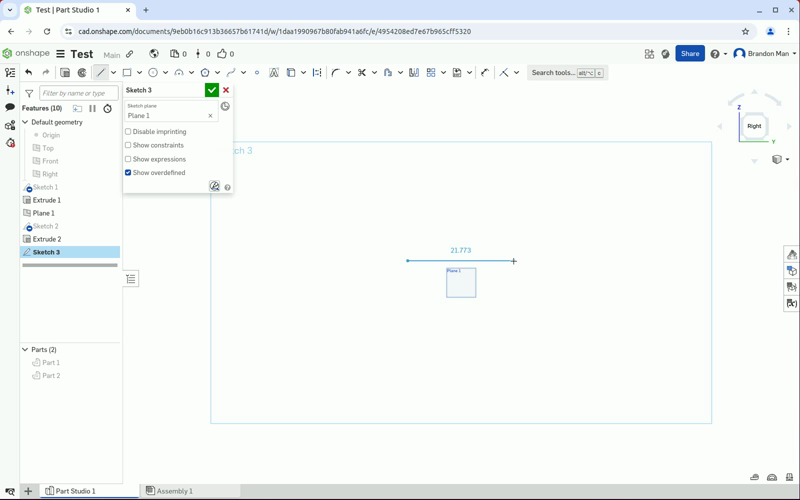
key_up(shift)
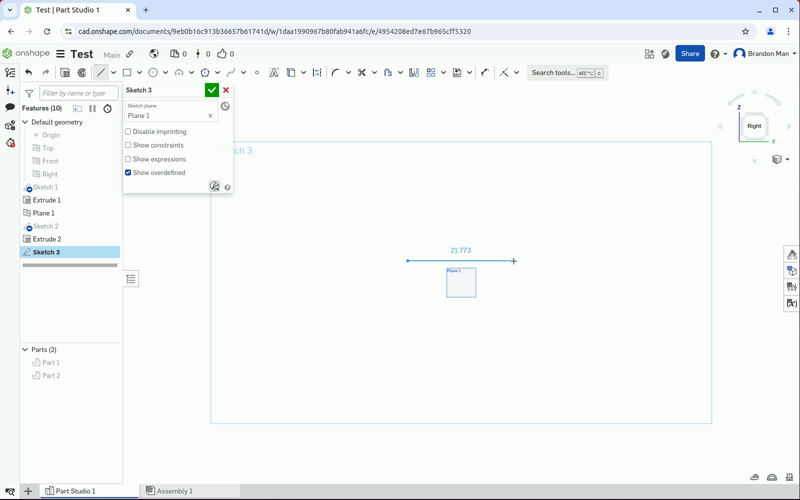
key_down(shift)
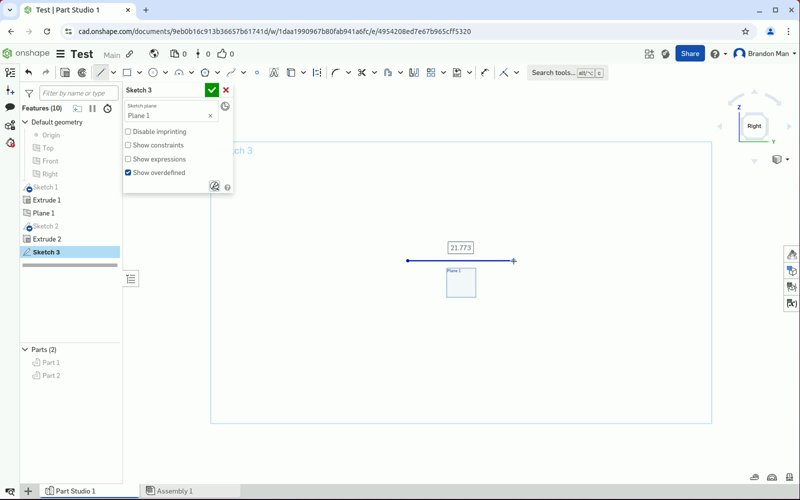
mouse_move(543, 260)
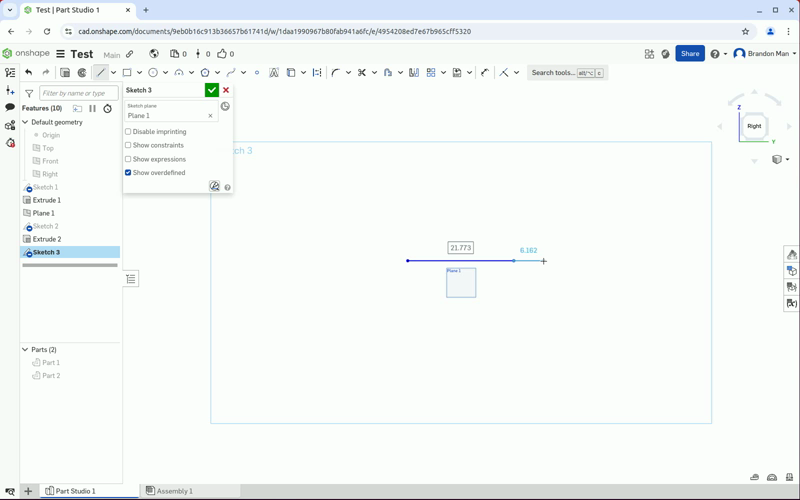
mouse_move(513, 257)
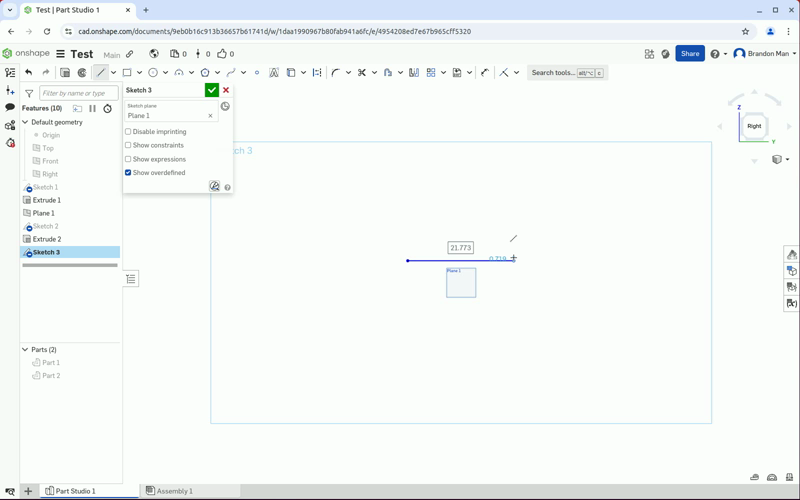
scroll(6)
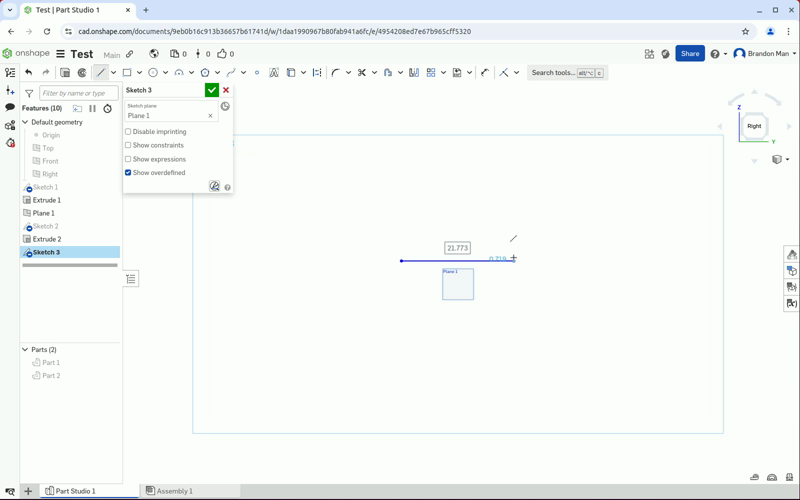
scroll(6)
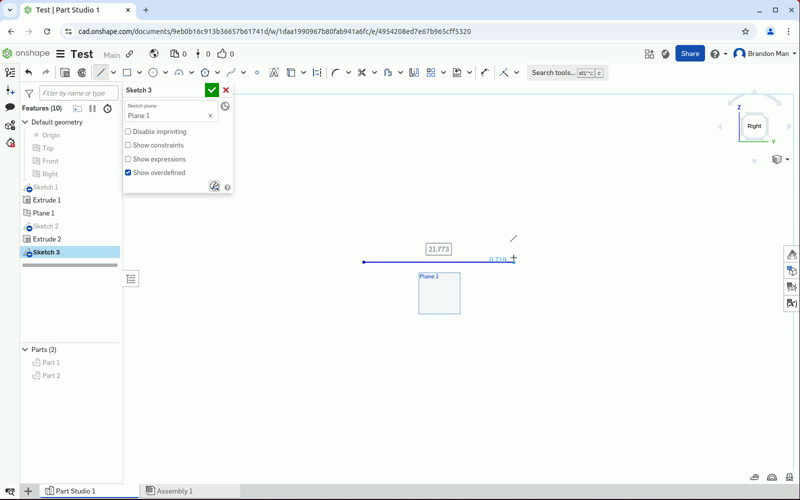
scroll(6)
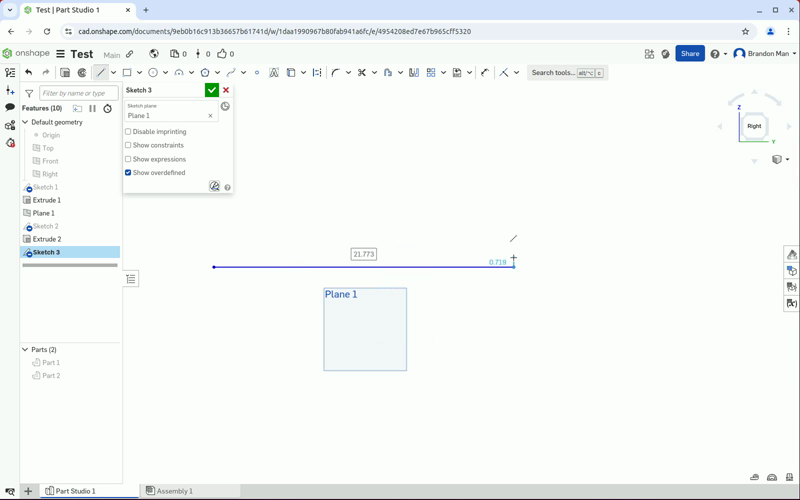
scroll(6)
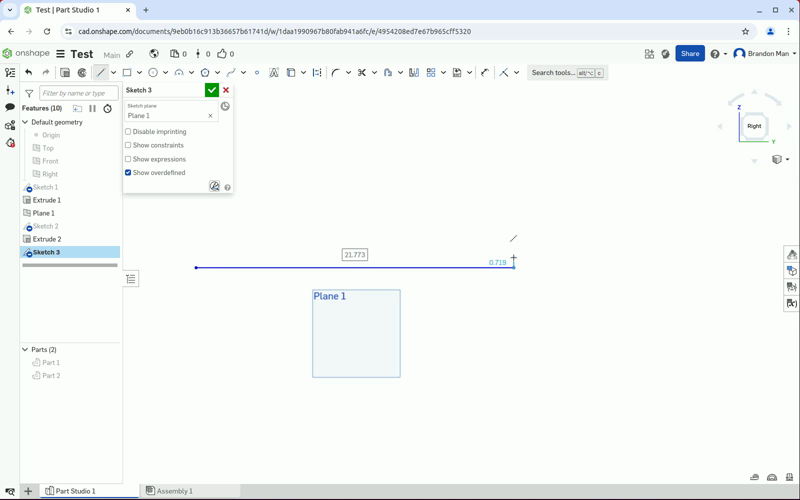
scroll(6)
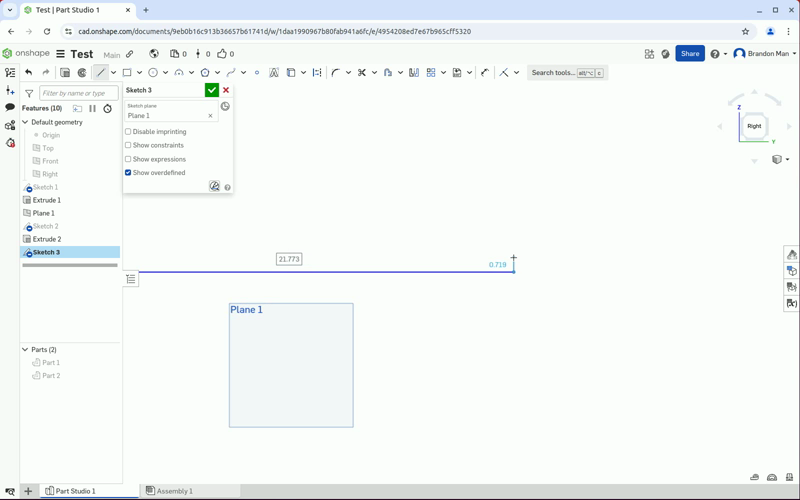
scroll(6)
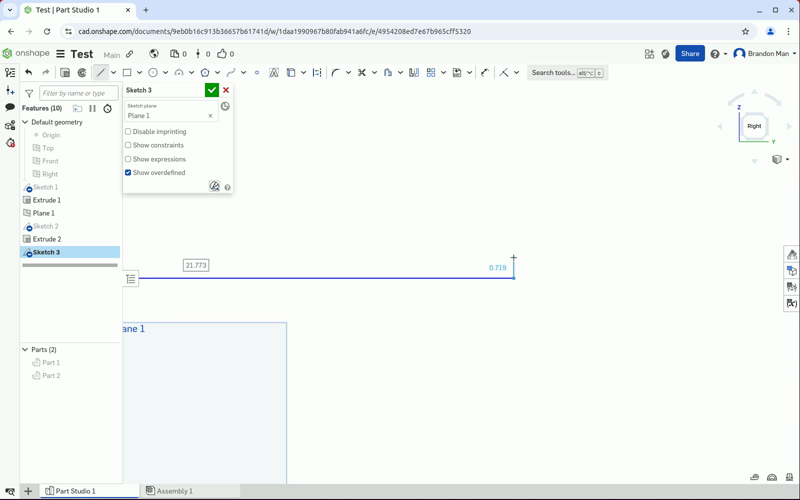
scroll(6)
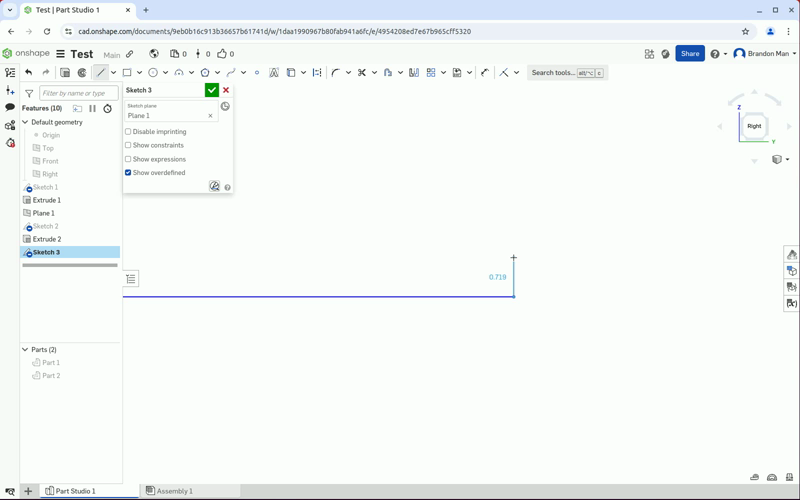
click(513, 257)
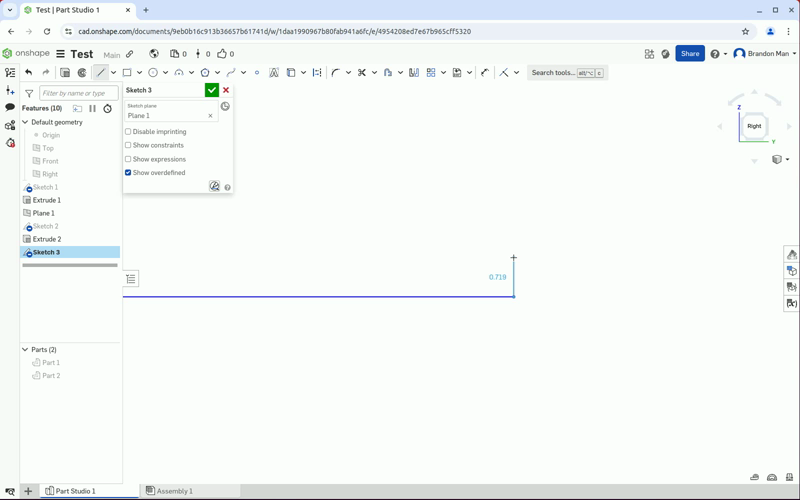
scroll(-6)
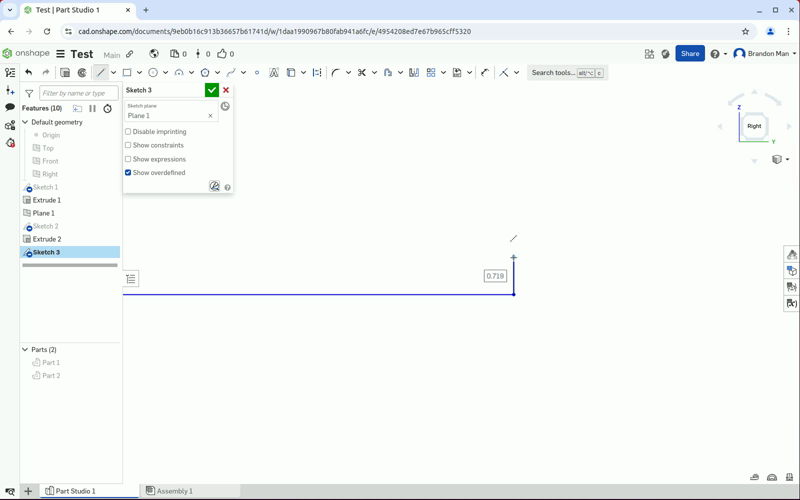
scroll(-6)
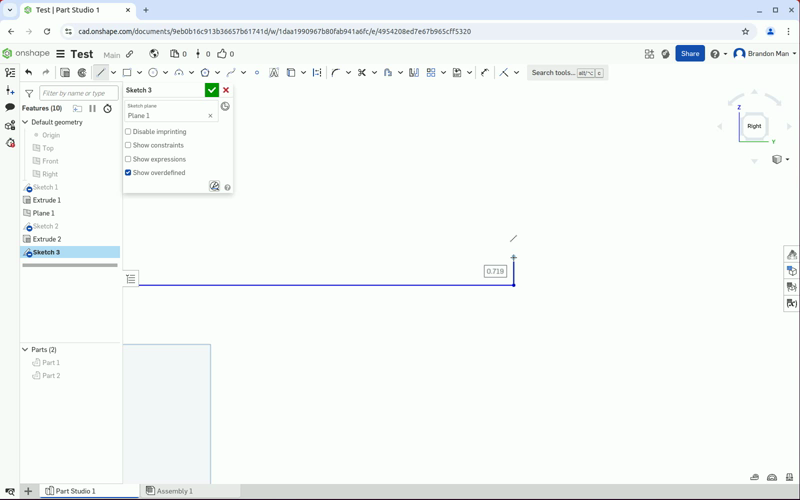
scroll(-6)
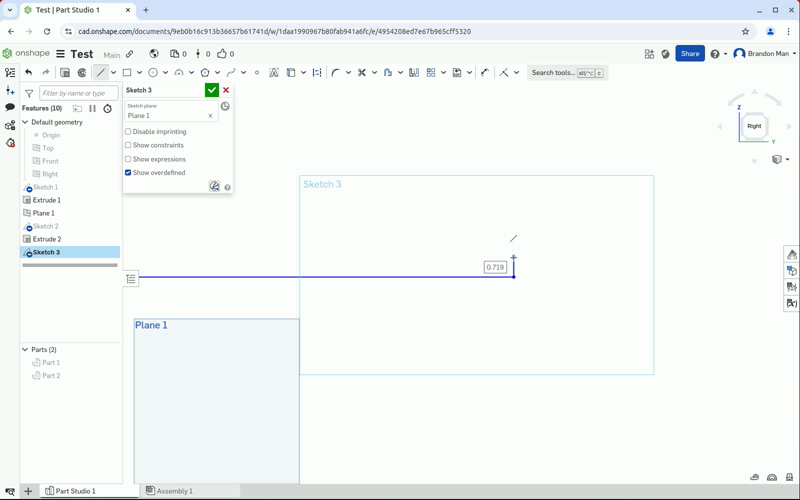
scroll(-6)
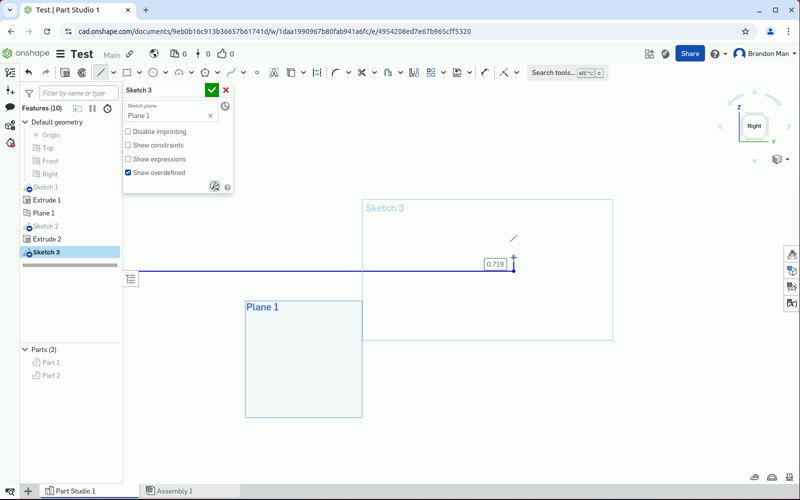
scroll(-6)
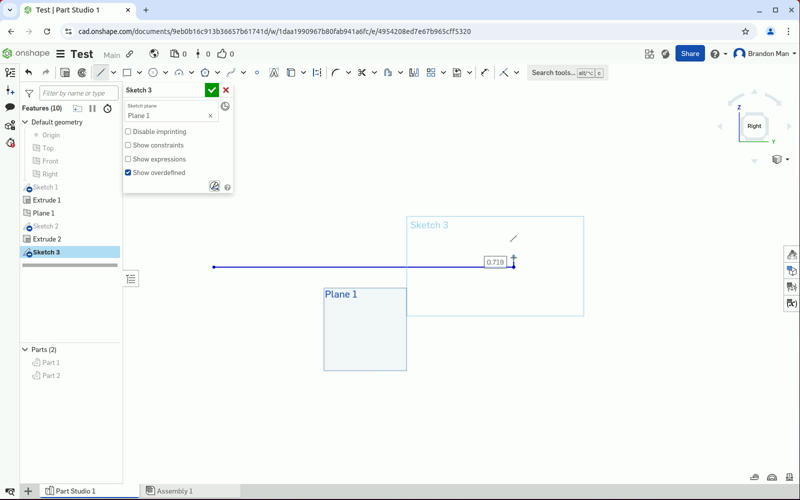
scroll(-6)
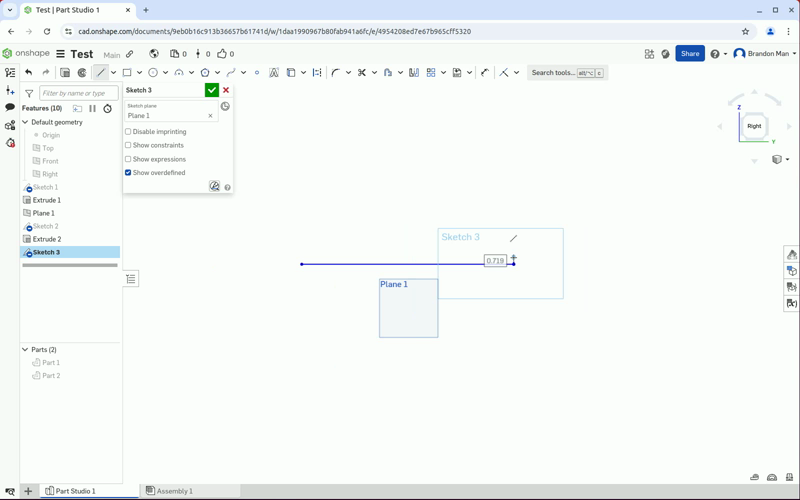
scroll(-6)
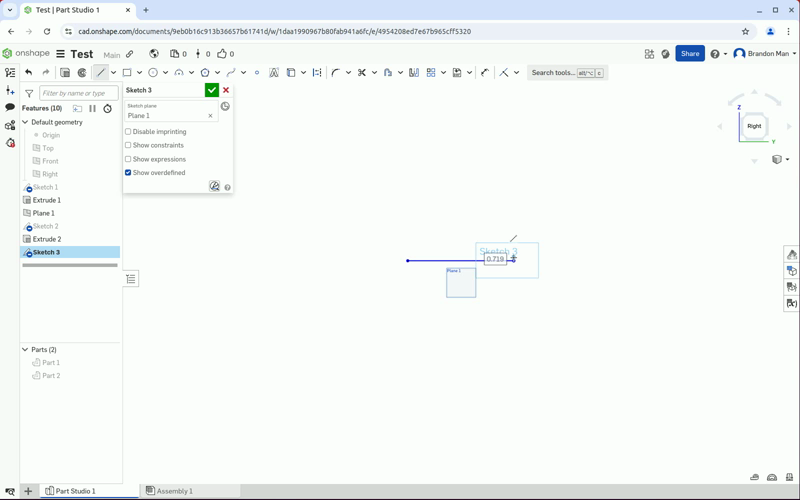
key_up(shift)
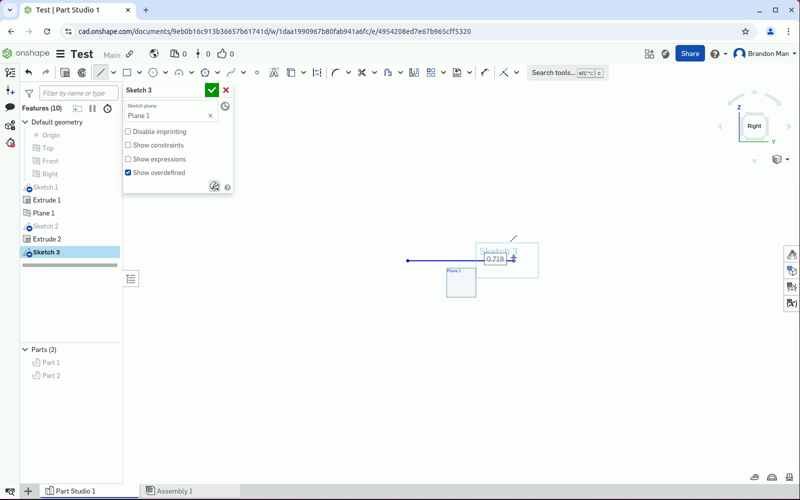
key_down(shift)
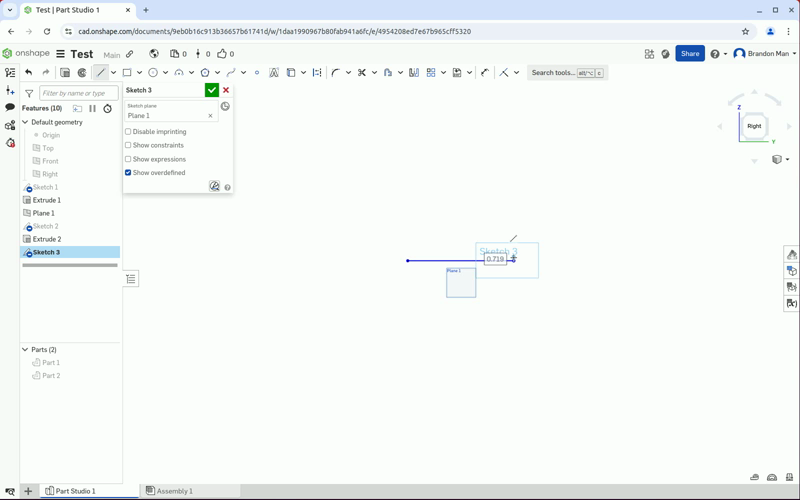
mouse_move(407, 257)
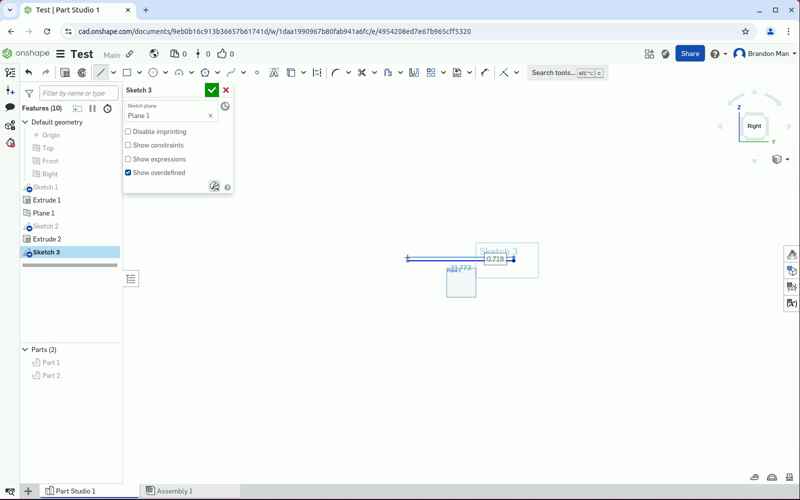
scroll(6)
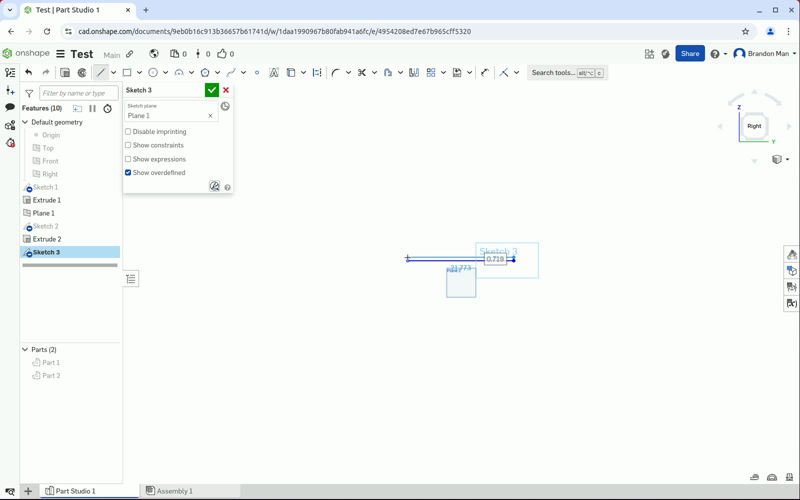
scroll(6)
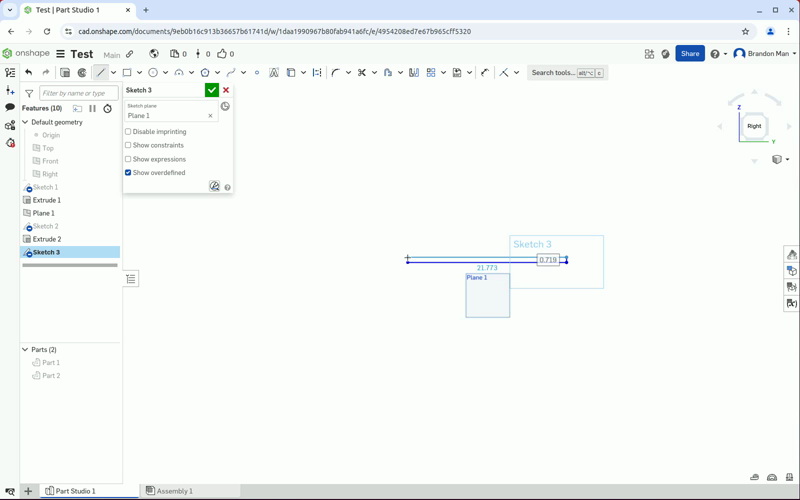
scroll(6)
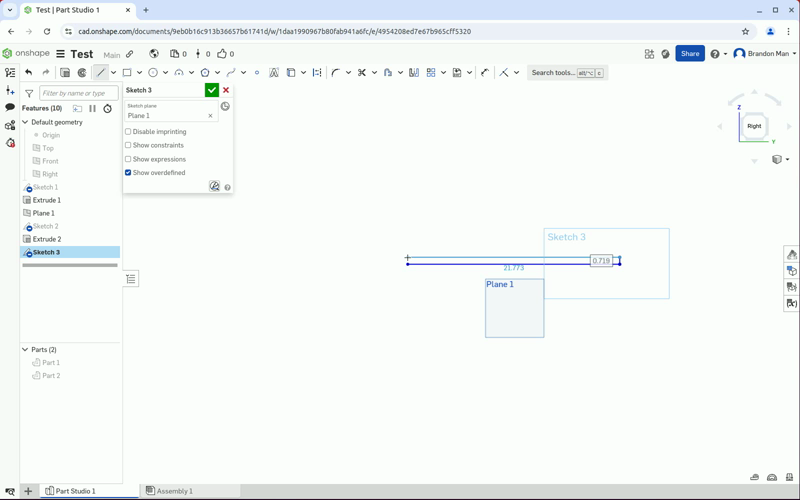
scroll(6)
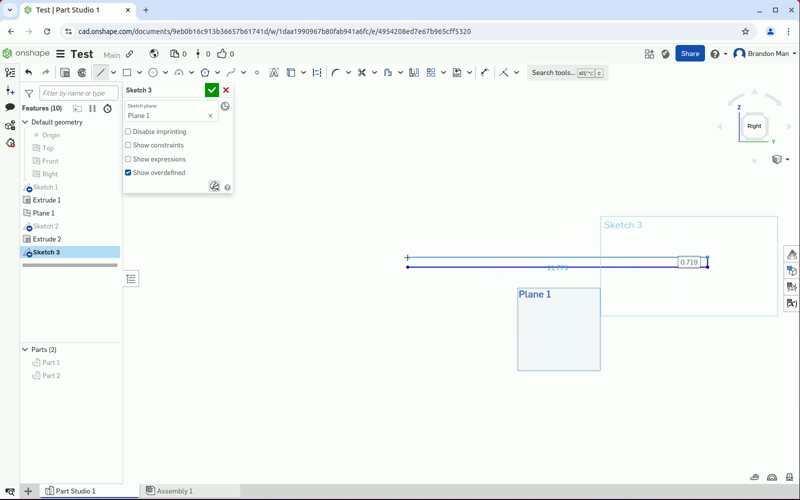
scroll(6)
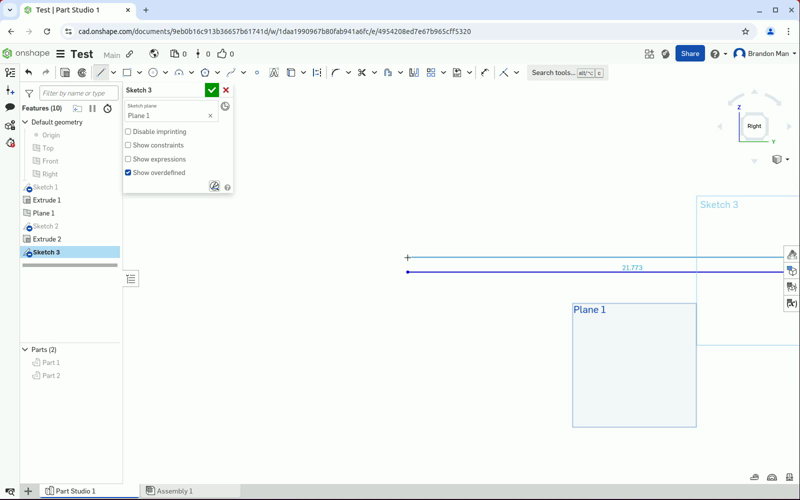
scroll(6)
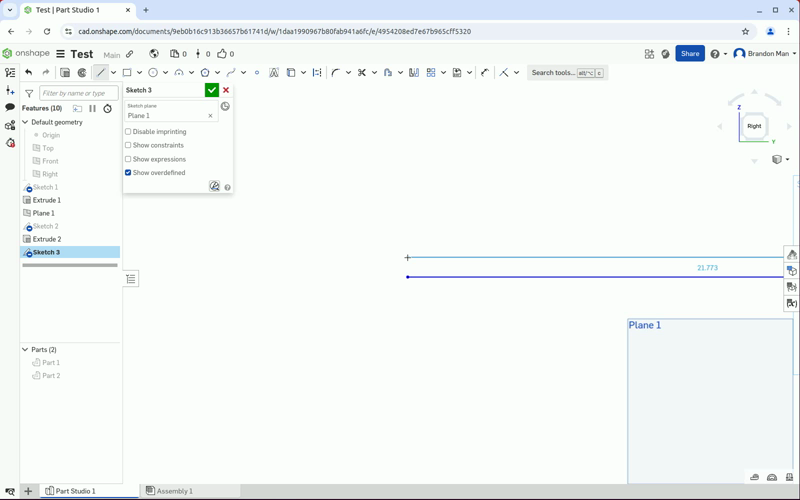
scroll(6)
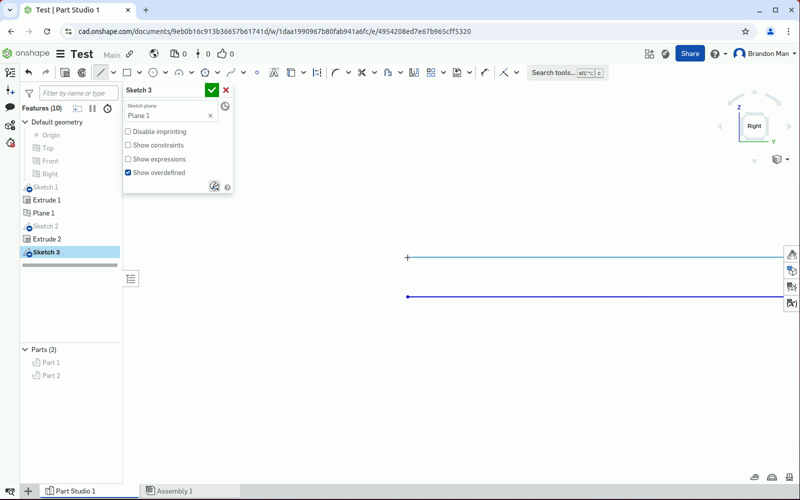
click(407, 257)
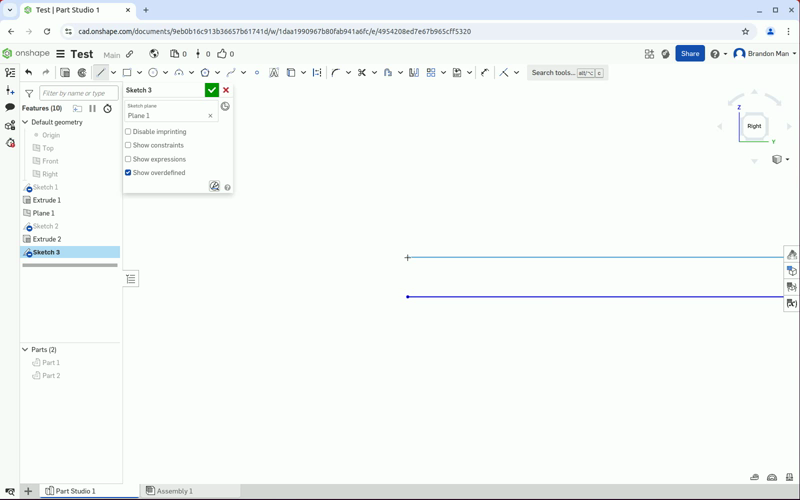
scroll(-6)
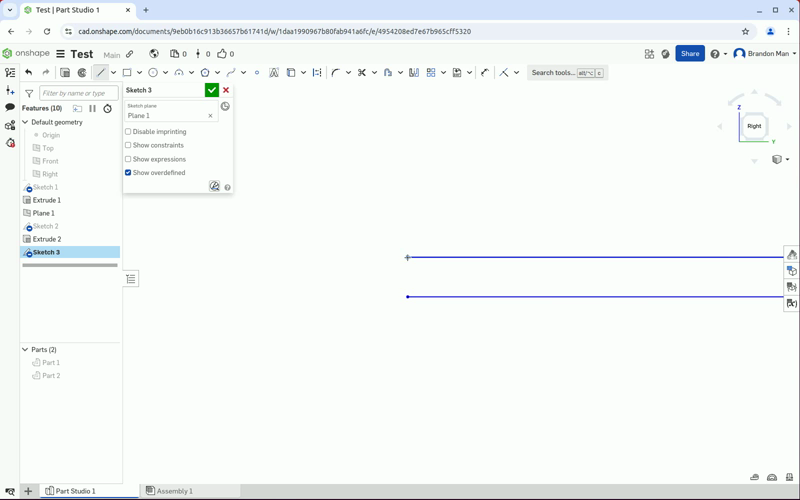
scroll(-6)
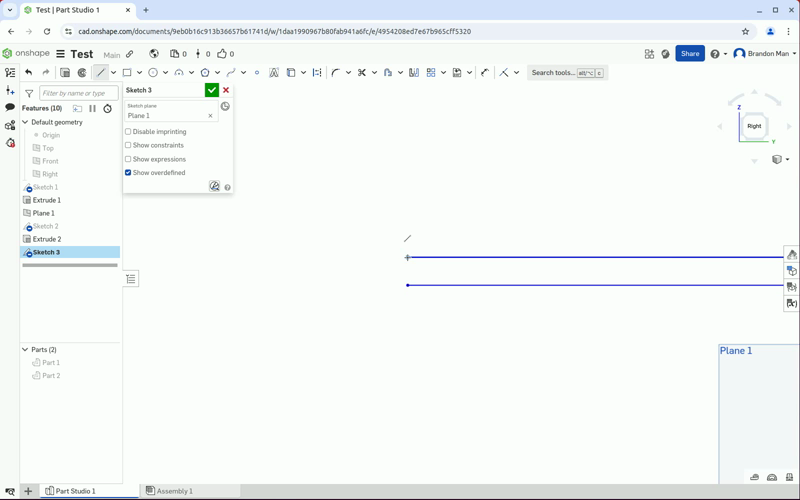
scroll(-6)
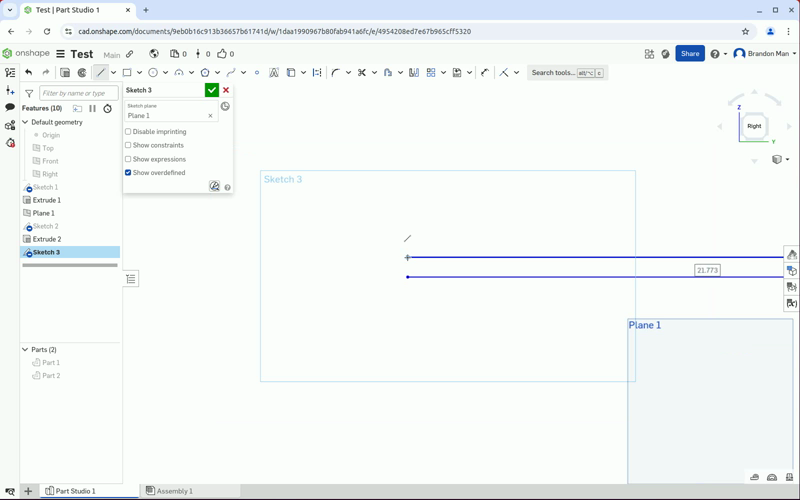
scroll(-6)
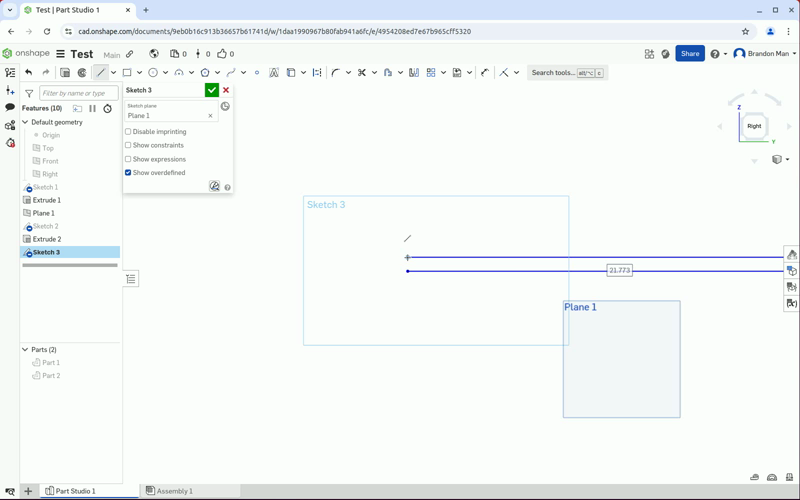
scroll(-6)
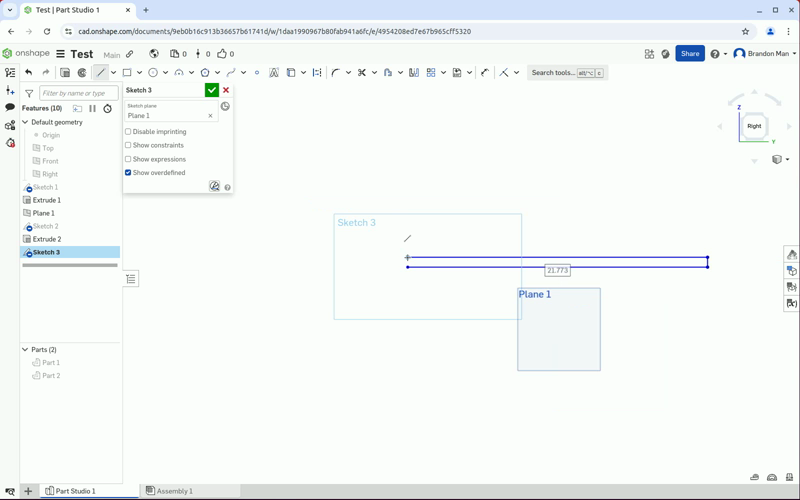
scroll(-6)
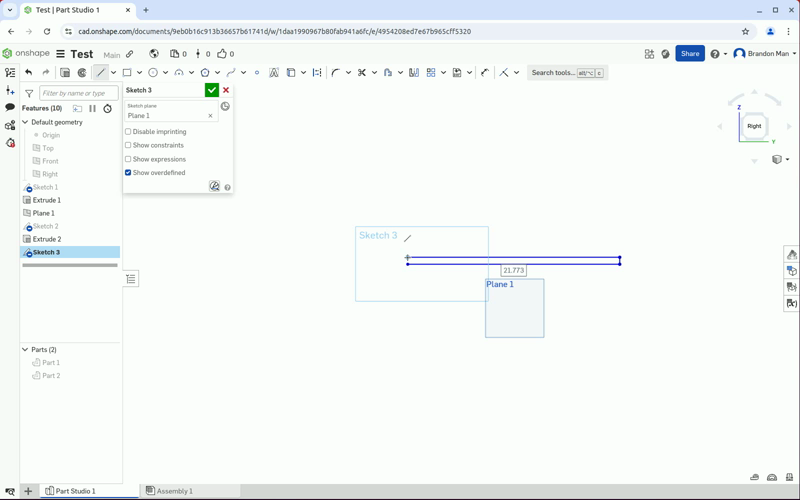
scroll(-6)
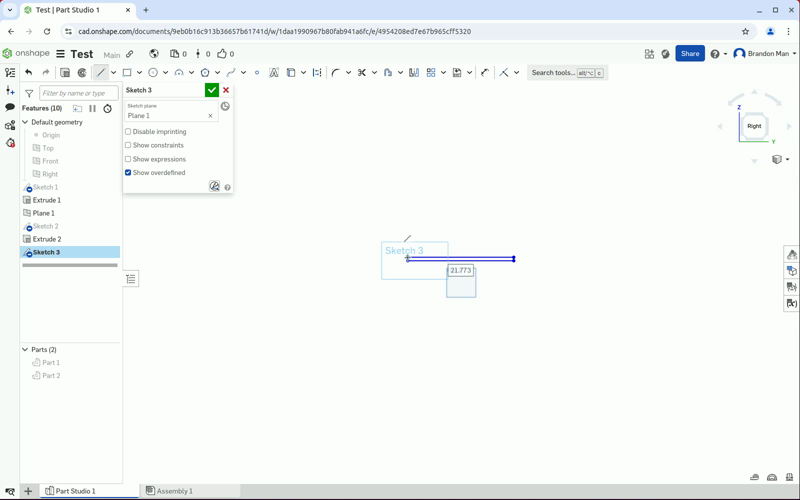
key_up(shift)
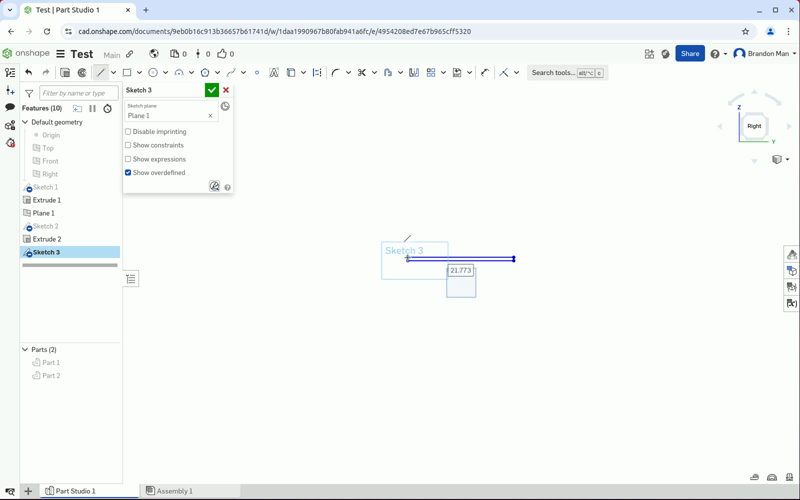
mouse_move(437, 257)
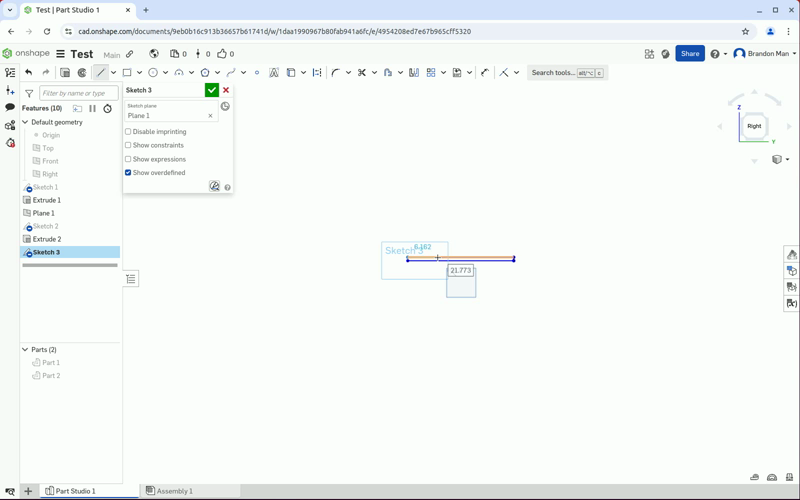
key_down(shift)
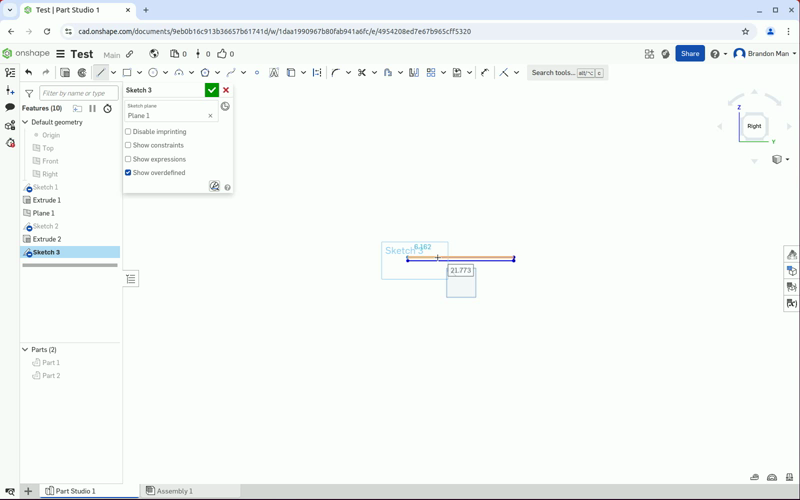
mouse_move(407, 260)
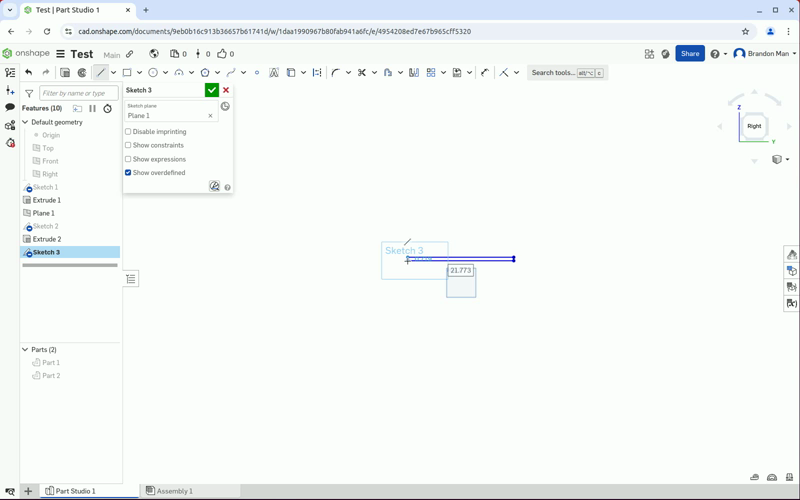
scroll(6)
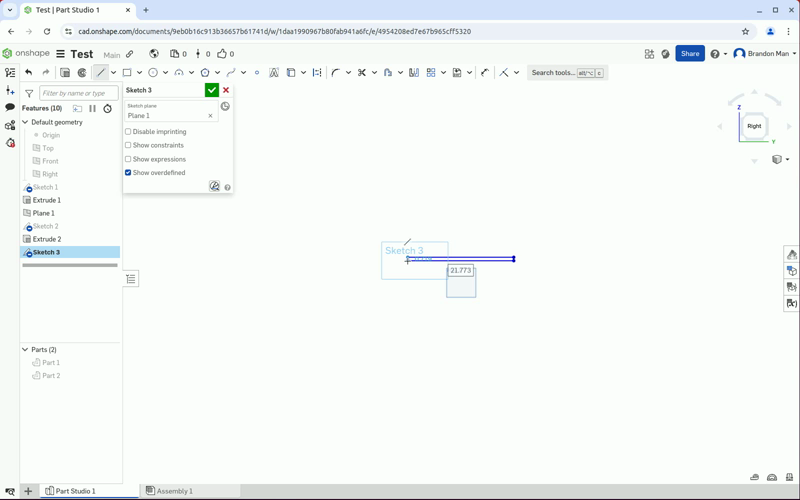
scroll(6)
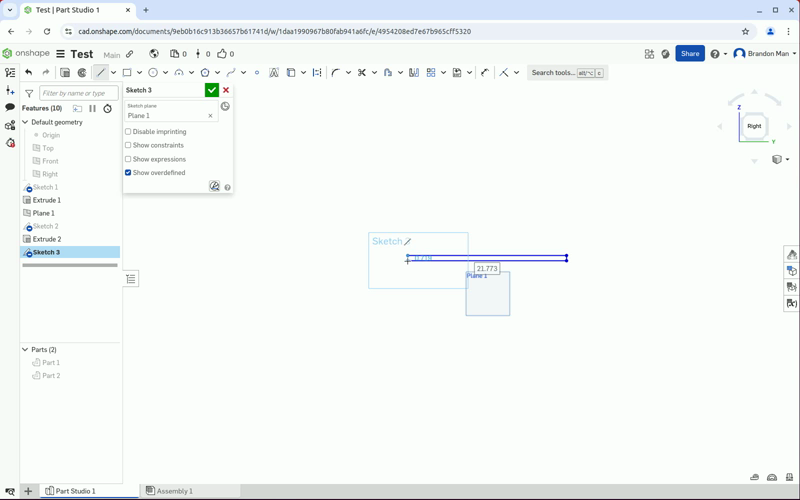
scroll(6)
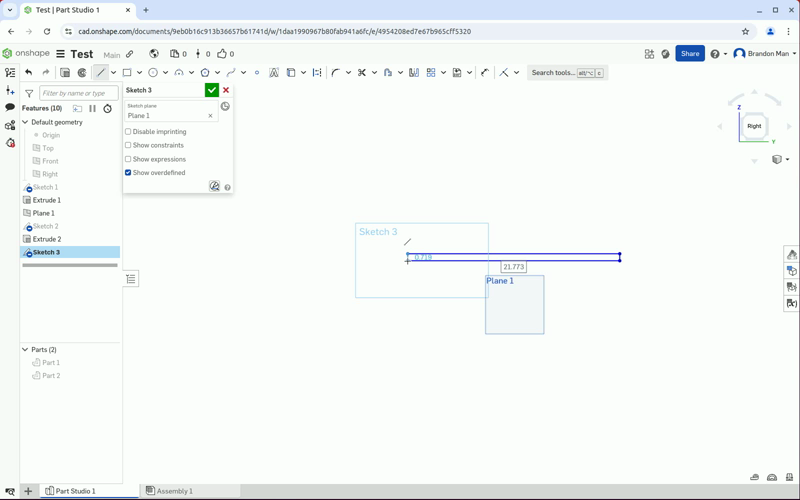
scroll(6)
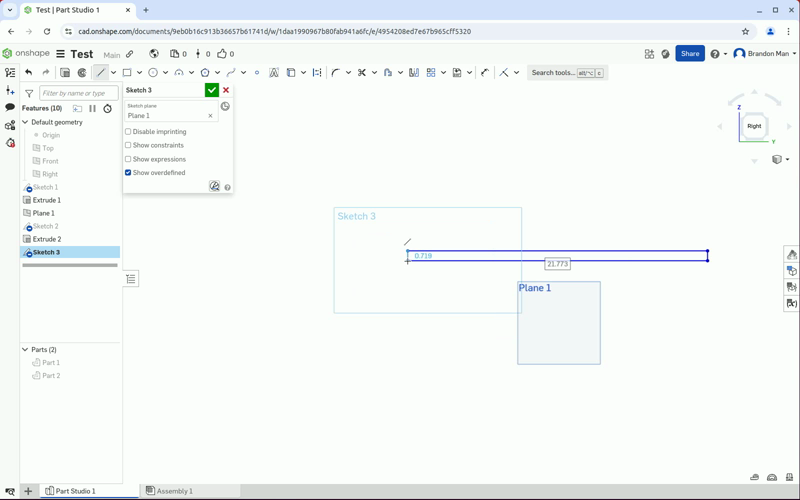
scroll(6)
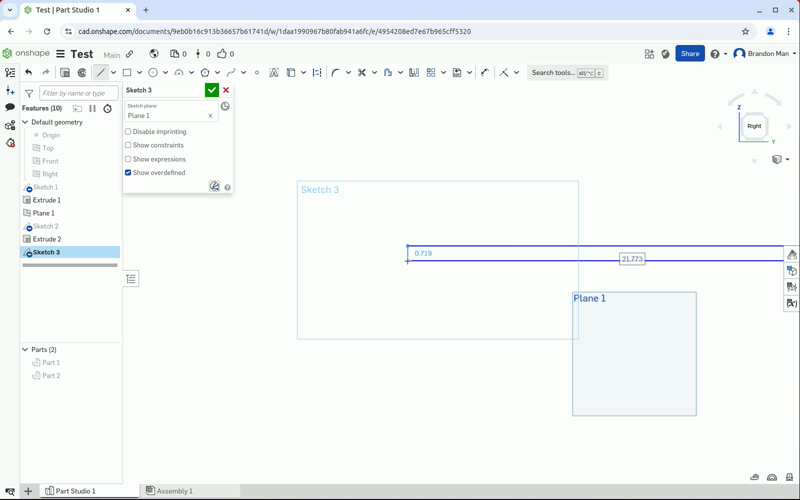
scroll(6)
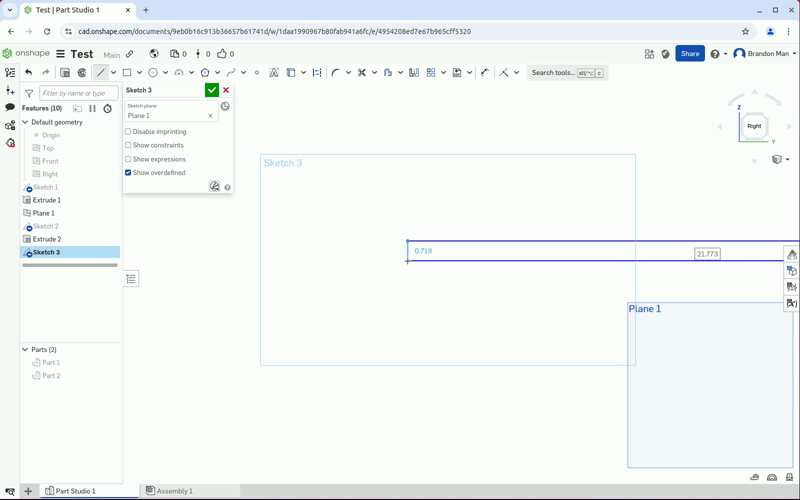
scroll(6)
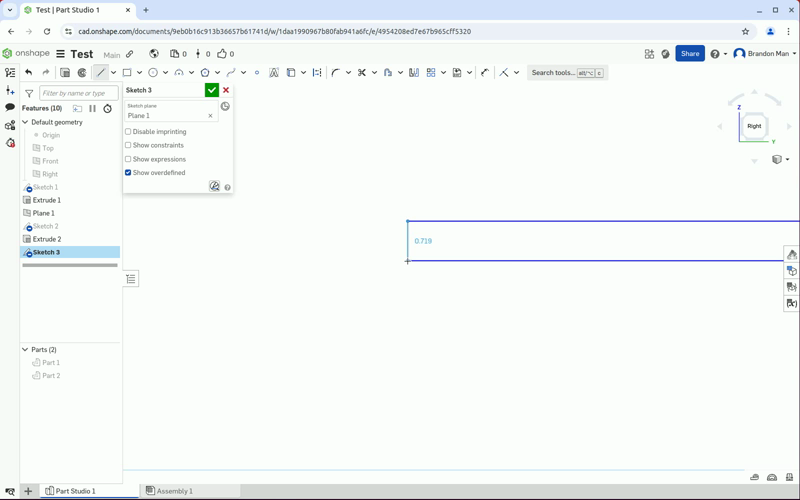
key_up(shift)
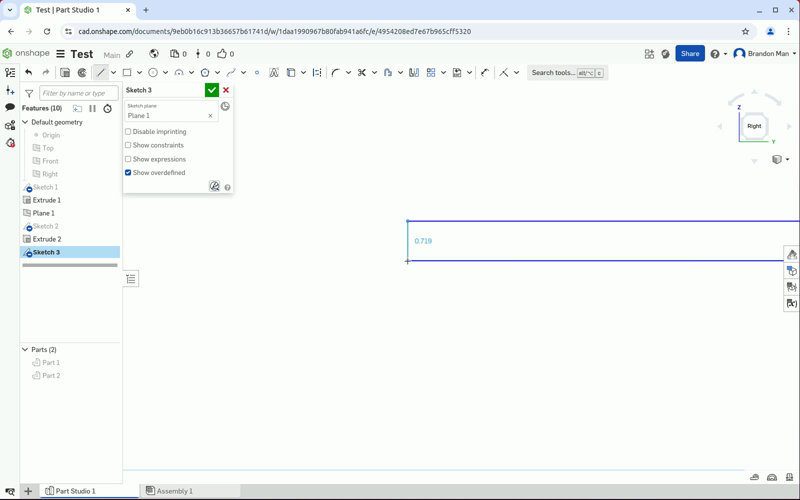
click(407, 260)
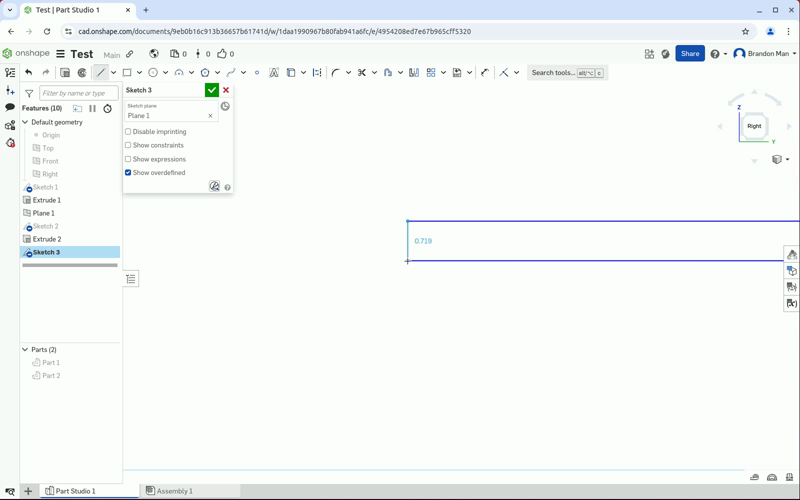
scroll(-6)
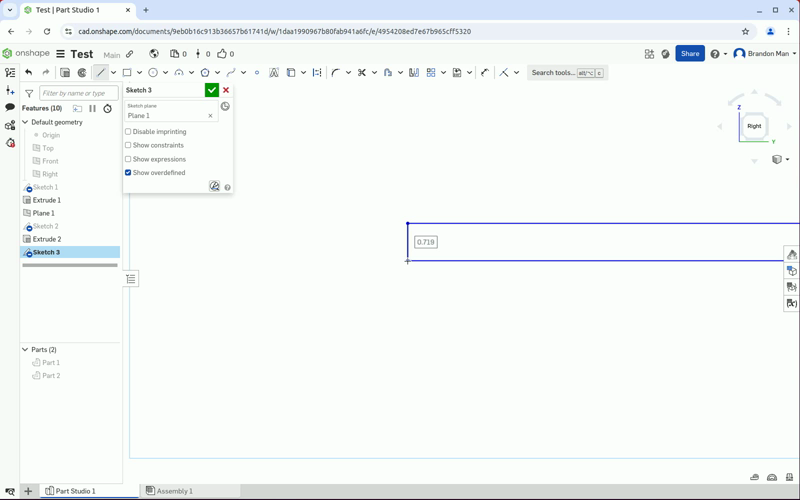
scroll(-6)
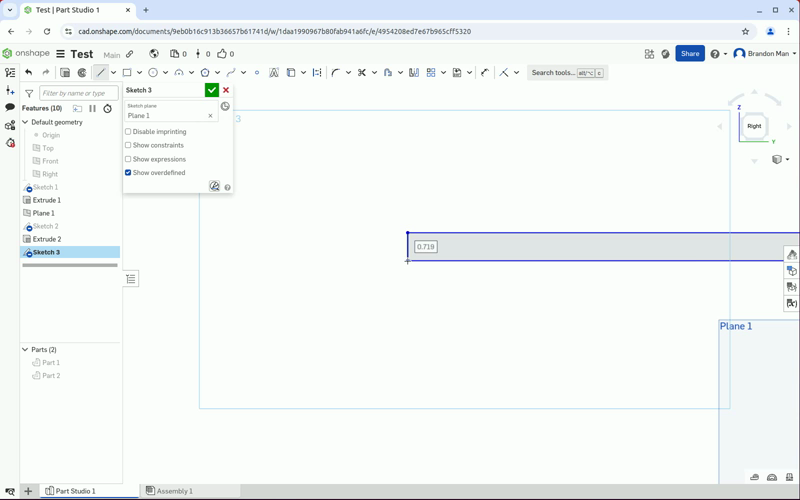
scroll(-6)
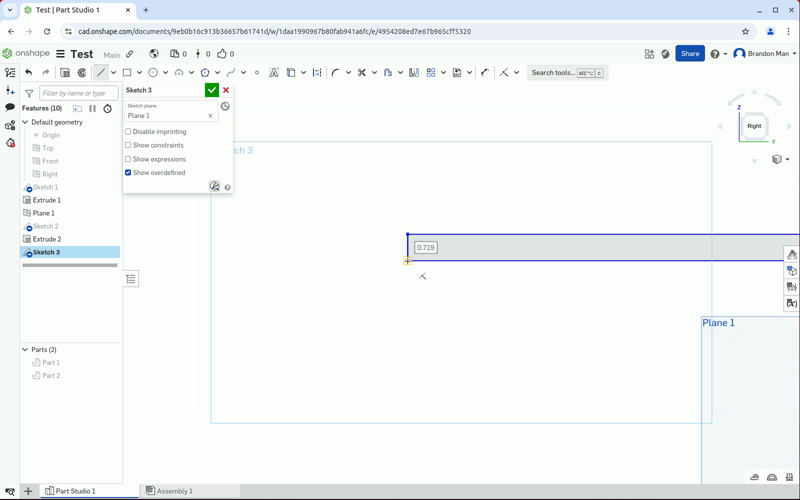
scroll(-6)
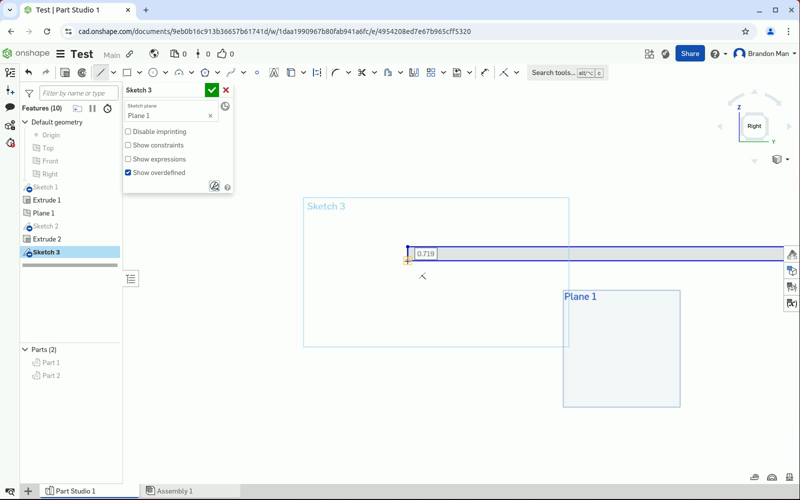
scroll(-6)
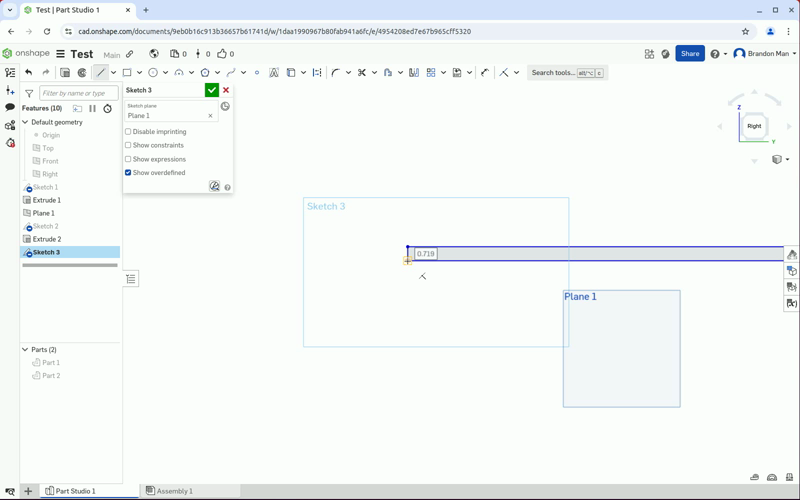
scroll(-6)
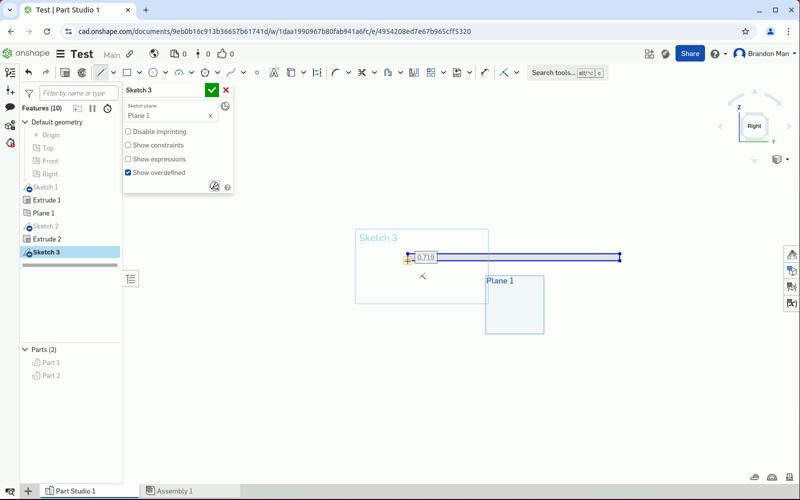
scroll(-6)
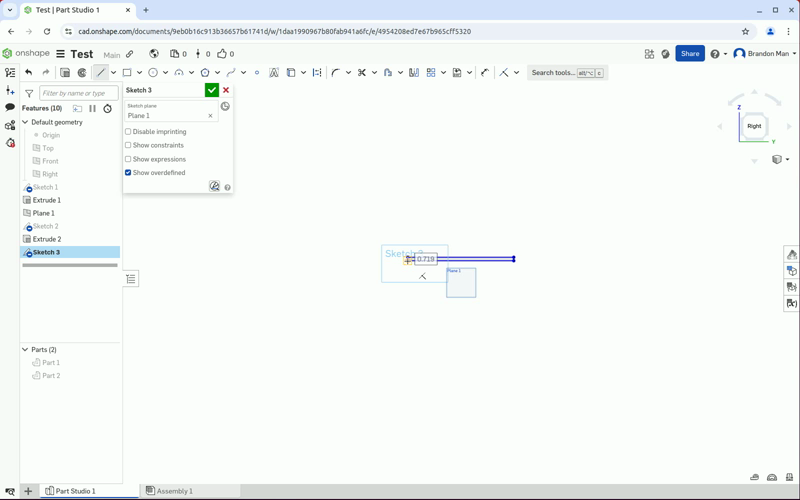
key(esc)
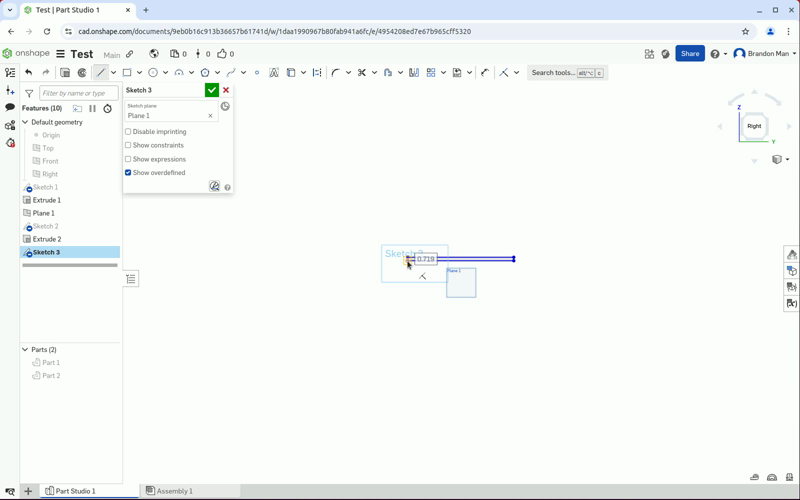
mouse_move(421, 259)
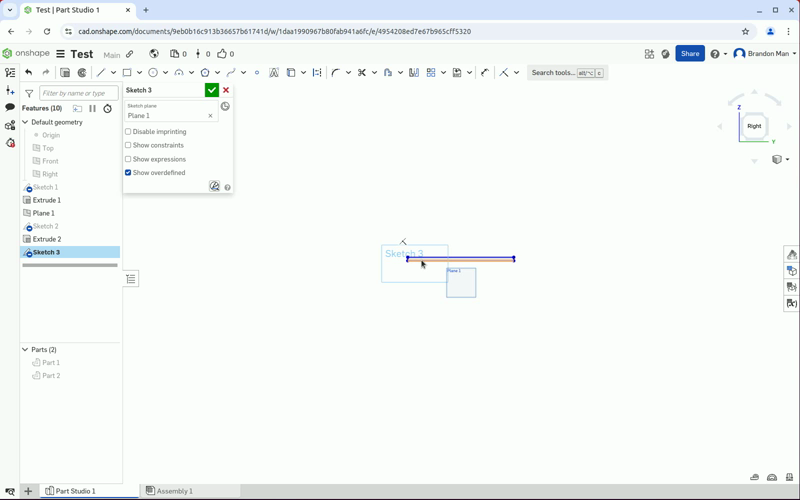
scroll(6)
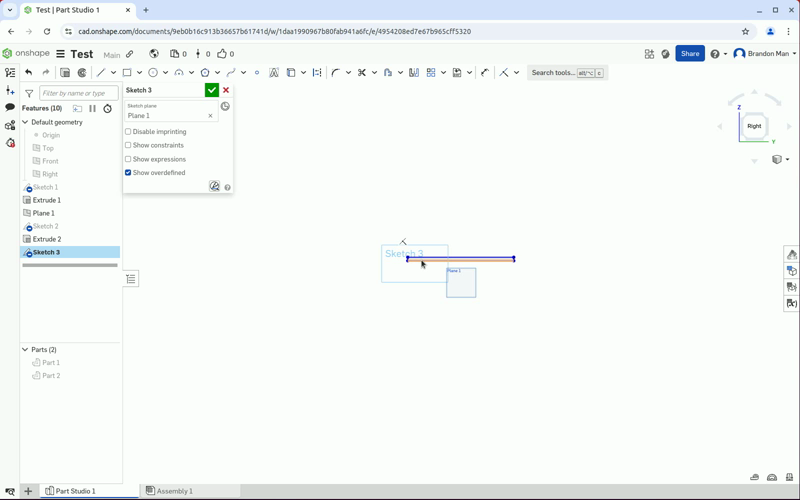
scroll(6)
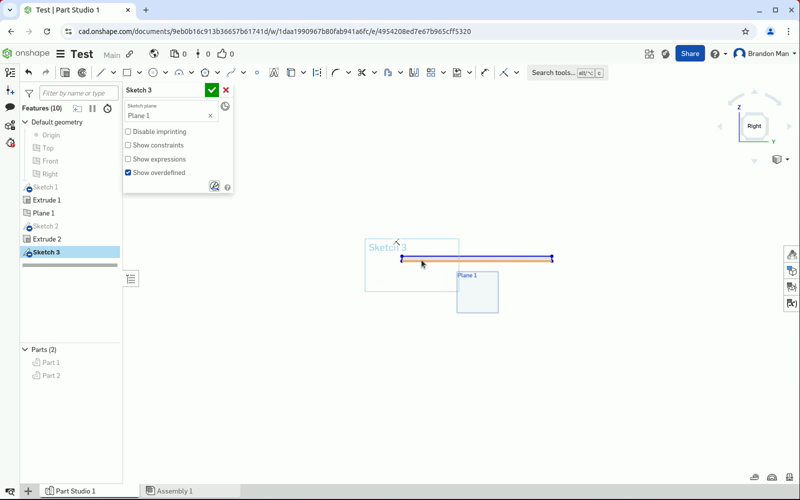
scroll(6)
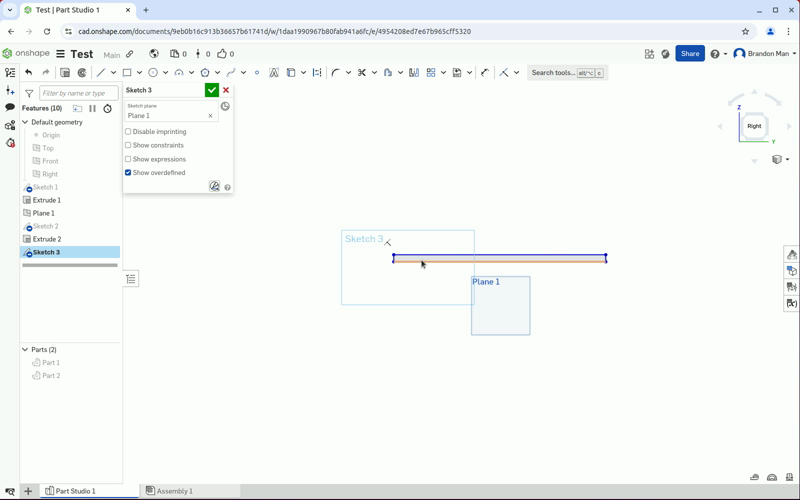
scroll(6)
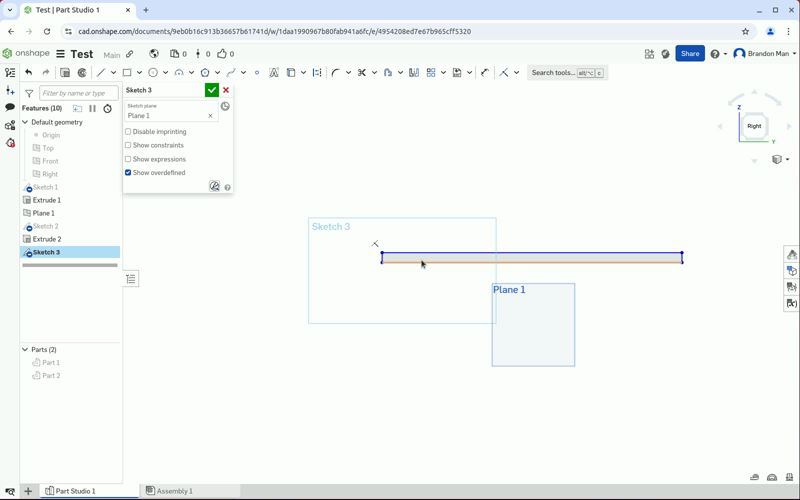
scroll(6)
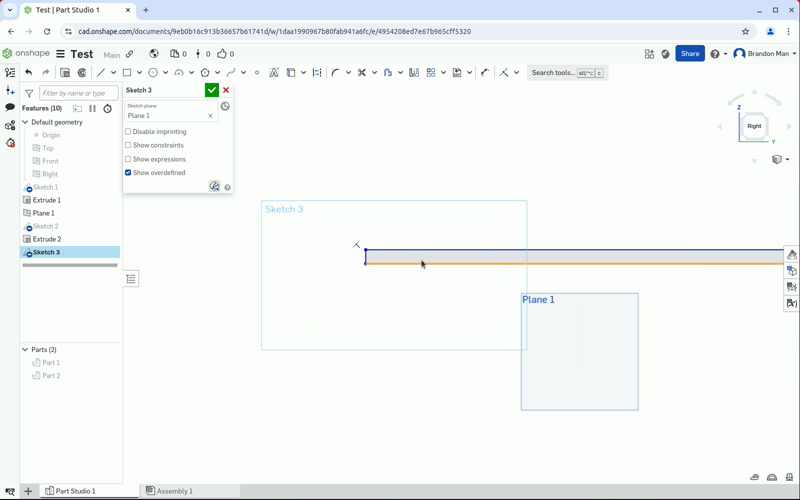
scroll(6)
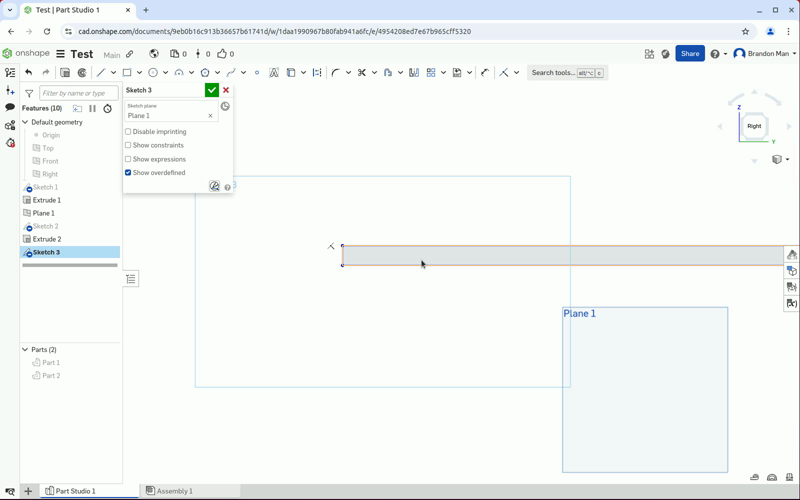
scroll(6)
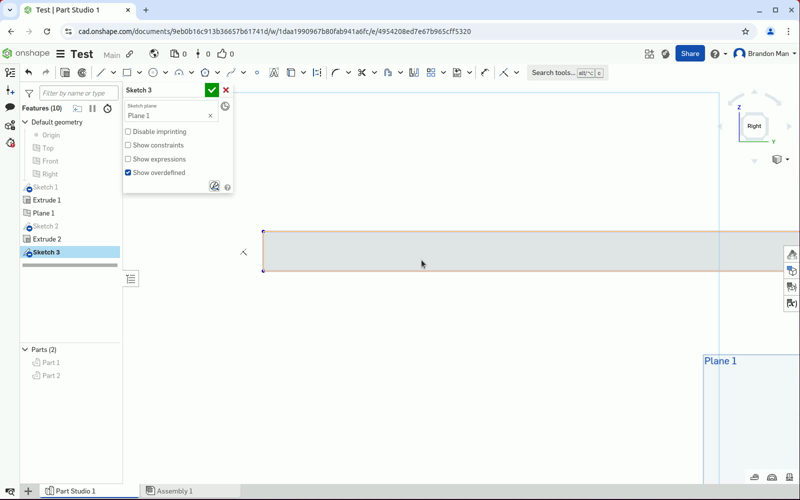
click(421, 259)
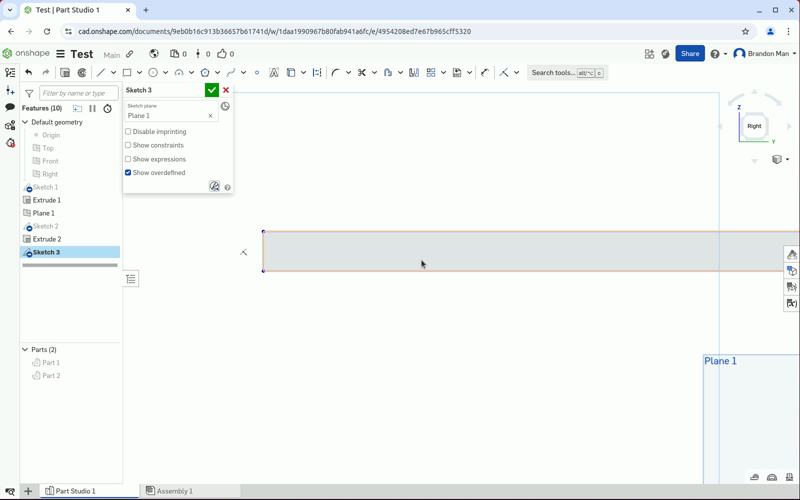
scroll(-6)
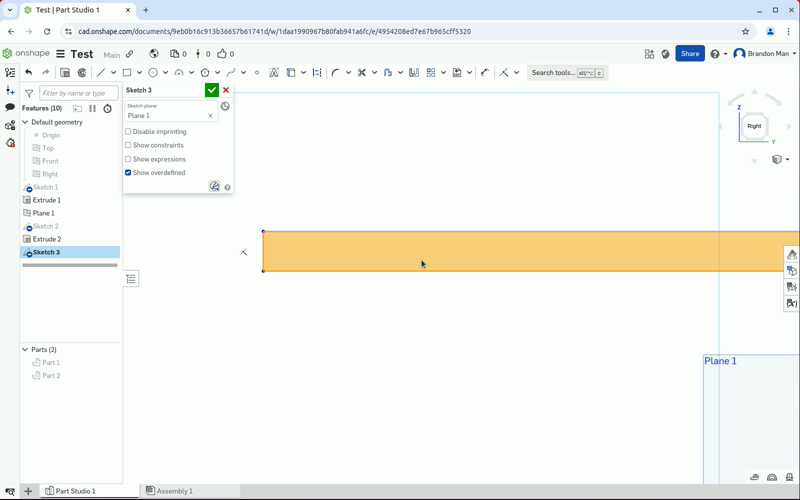
scroll(-6)
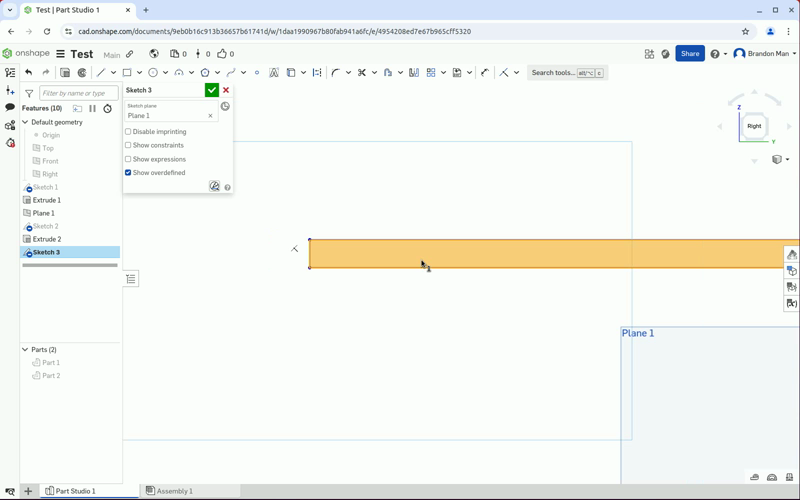
scroll(-6)
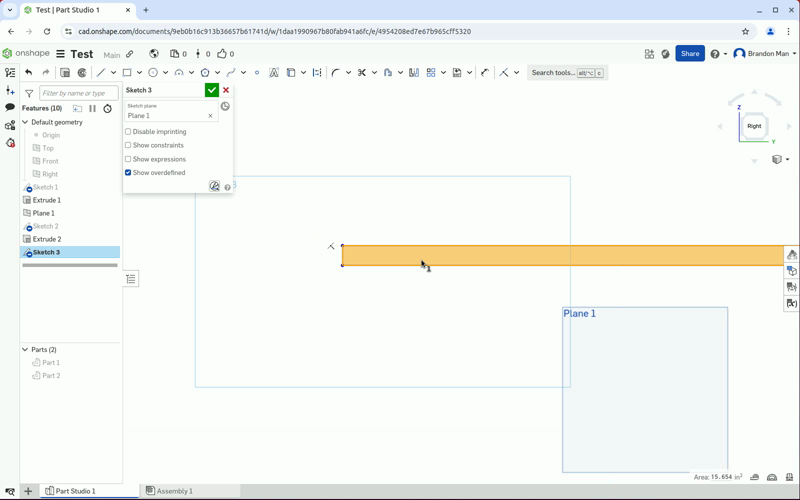
scroll(-6)
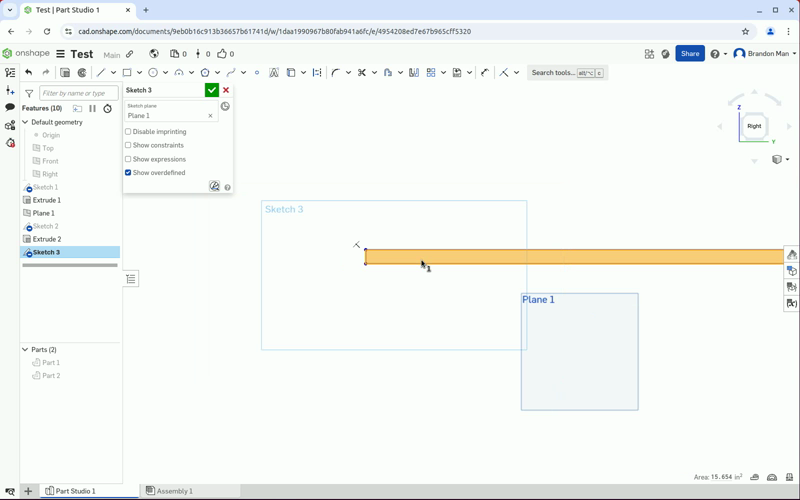
scroll(-6)
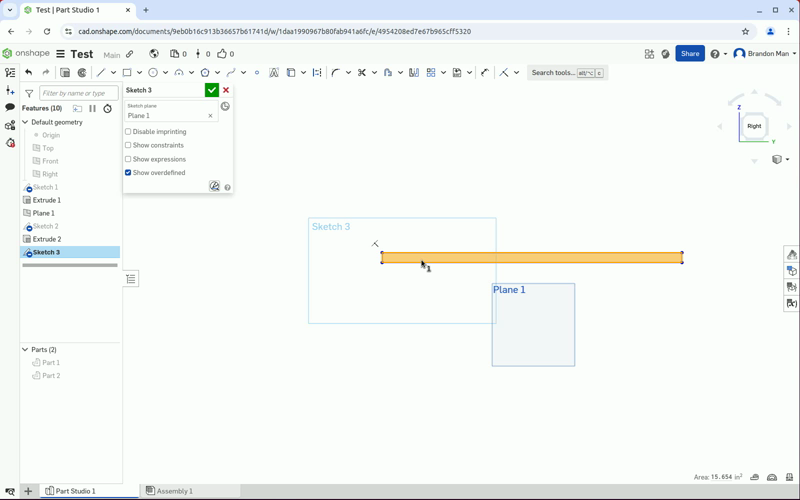
scroll(-6)
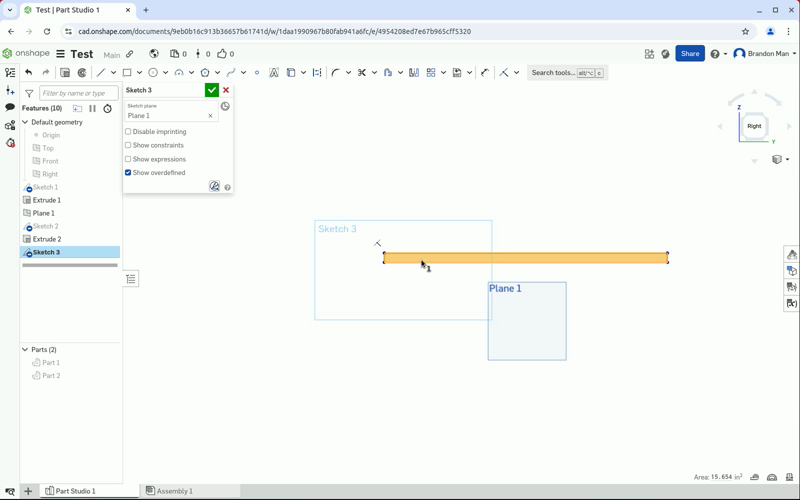
scroll(-6)
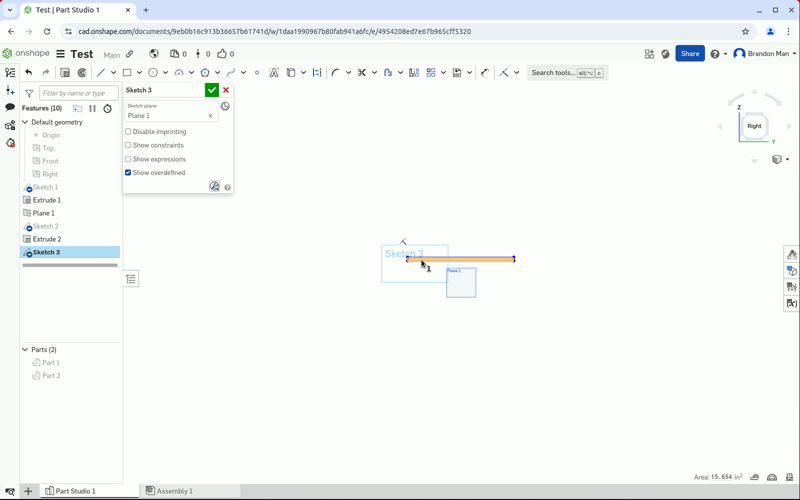
mouse_move(73, 352)
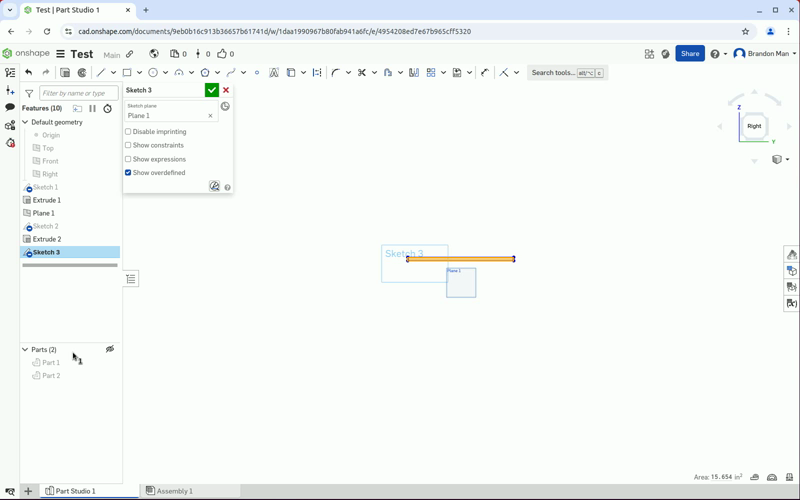
key(shift+y)
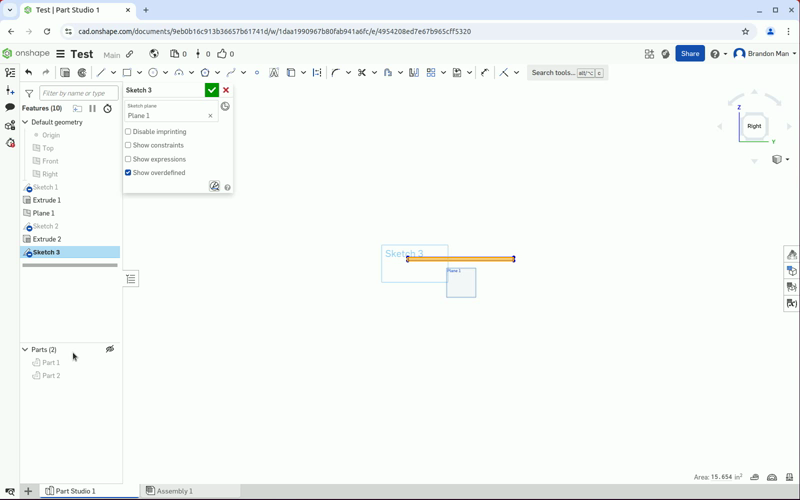
key(shift+e)
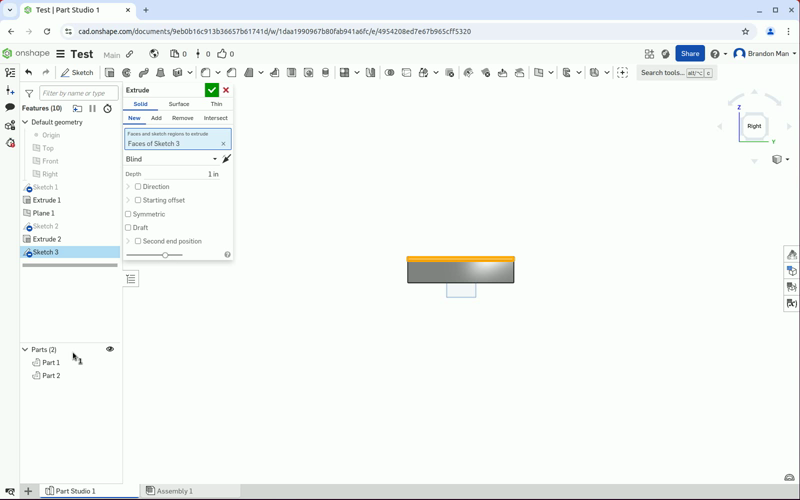
mouse_move(143, 106)
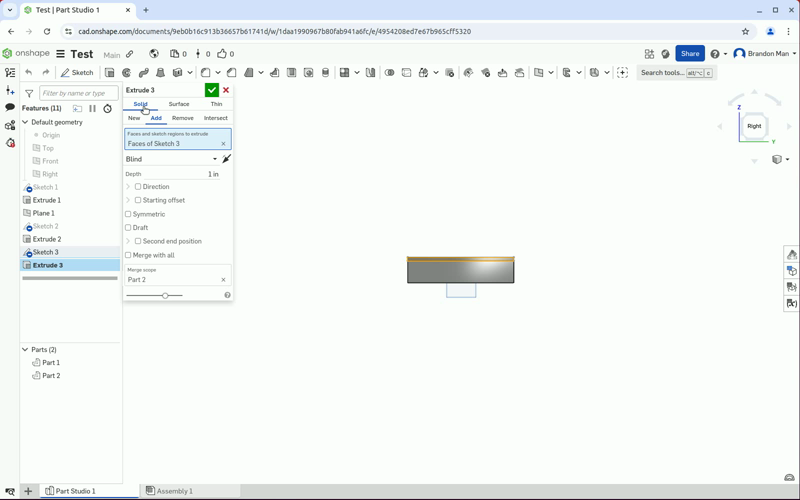
click(143, 106)
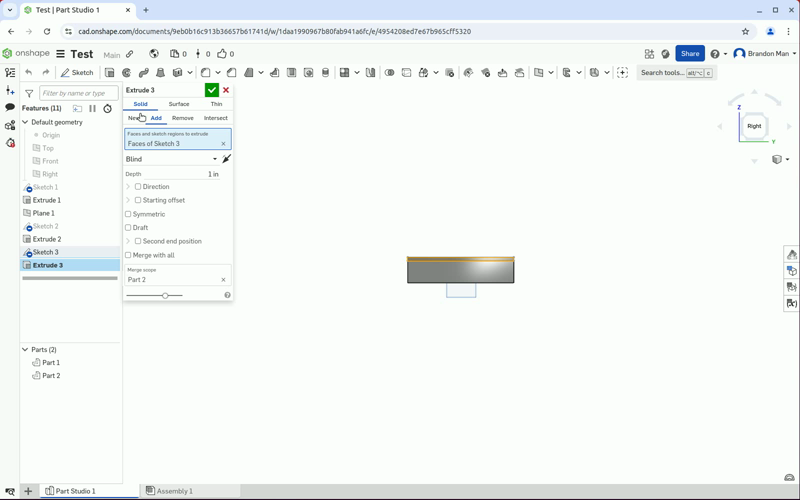
mouse_move(137, 120)
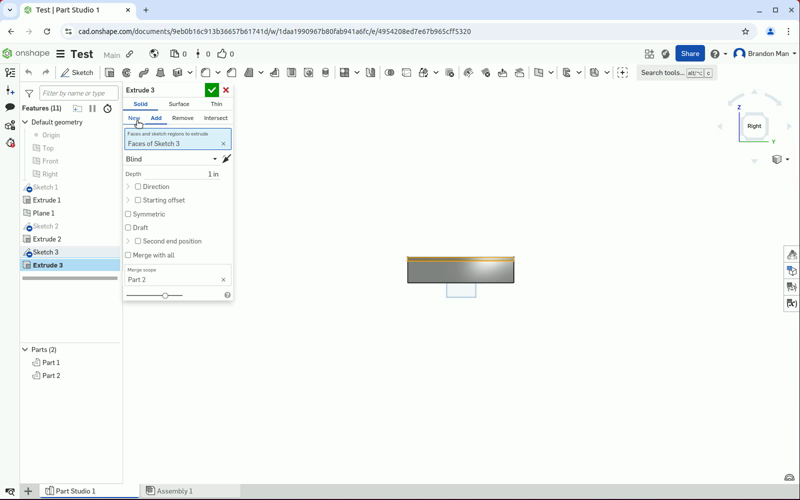
click(137, 120)
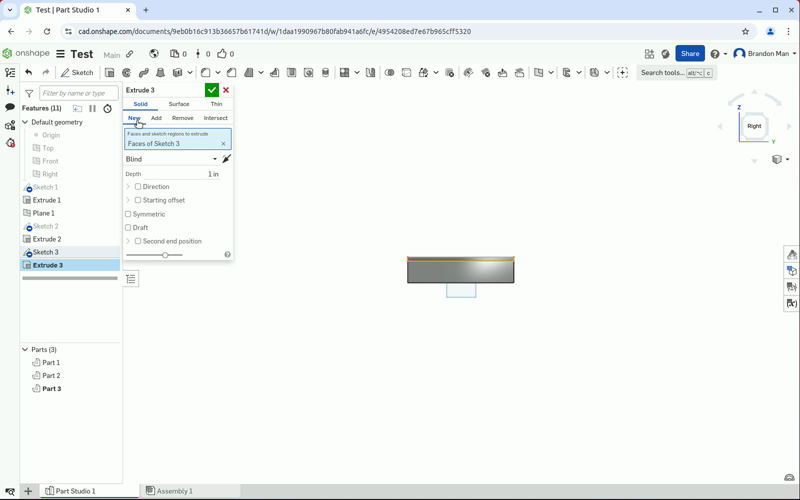
key(tab, 4)
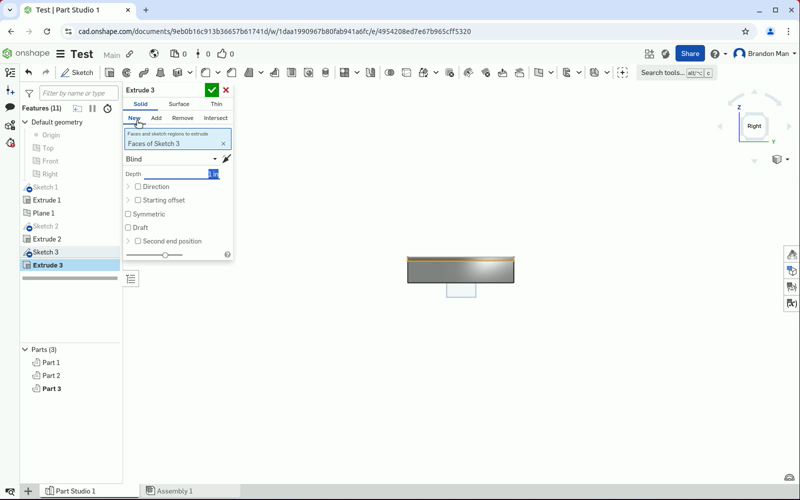
text(0.722)
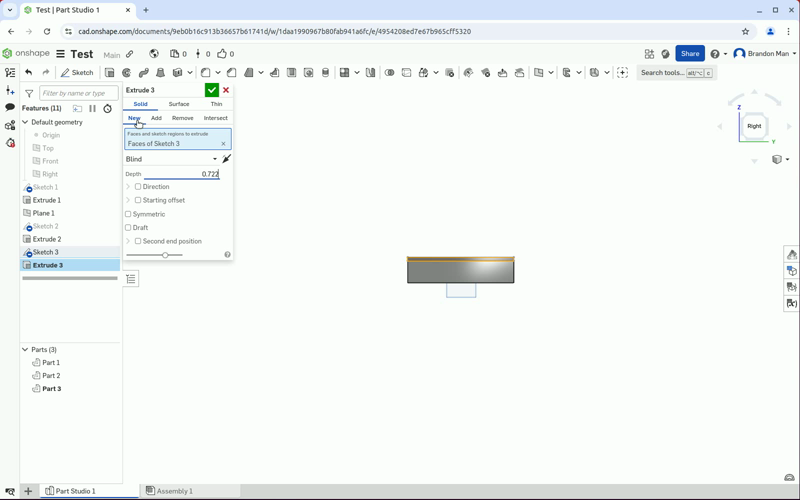
key(enter)
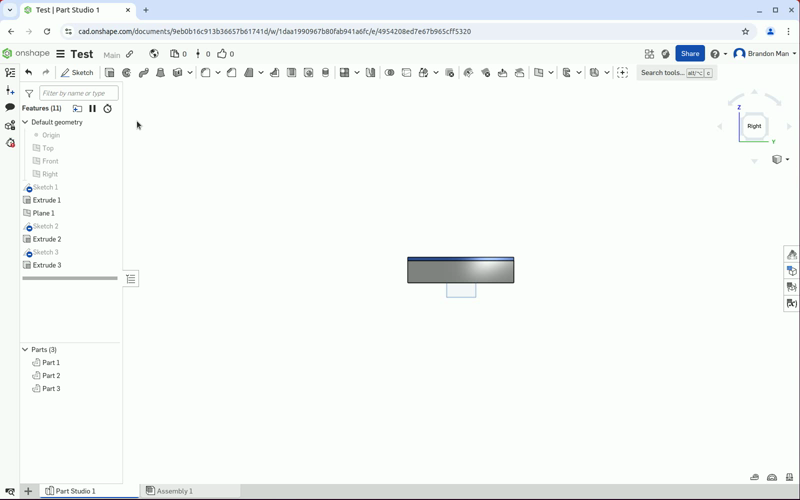
key(shift+h)
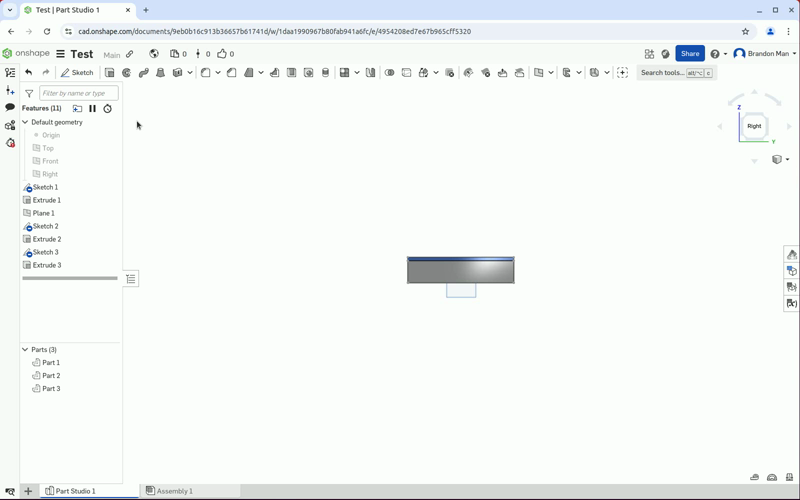
key(shift+h)
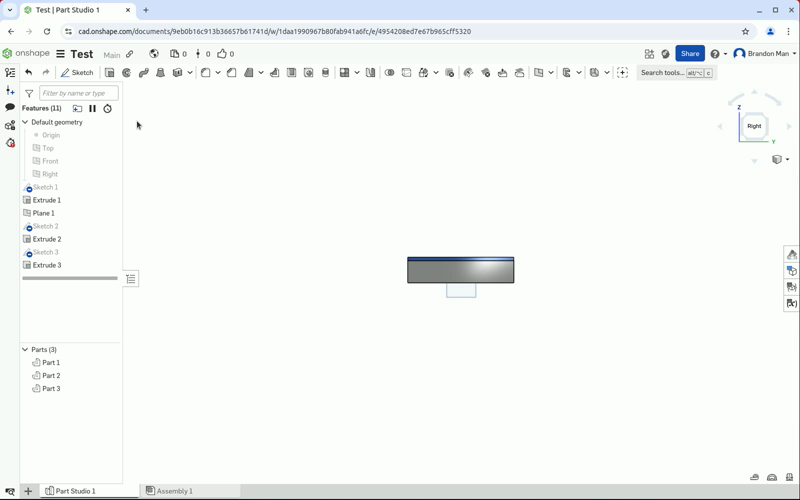
mouse_move(73, 189)
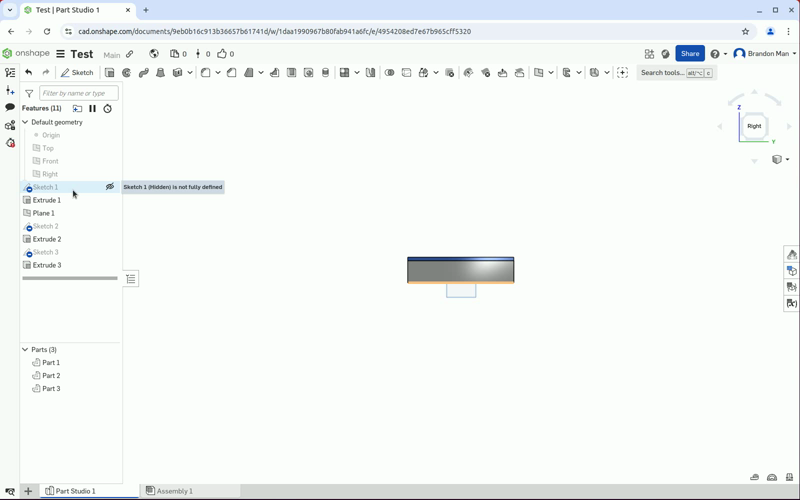
click(73, 189)
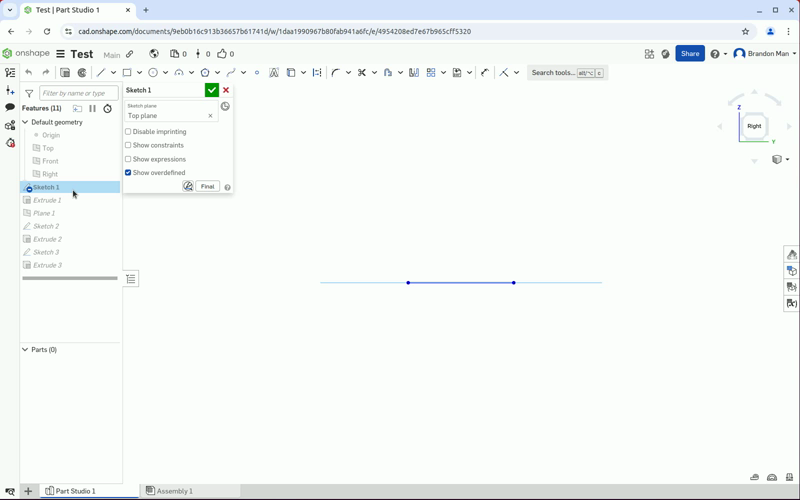
mouse_move(229, 92)
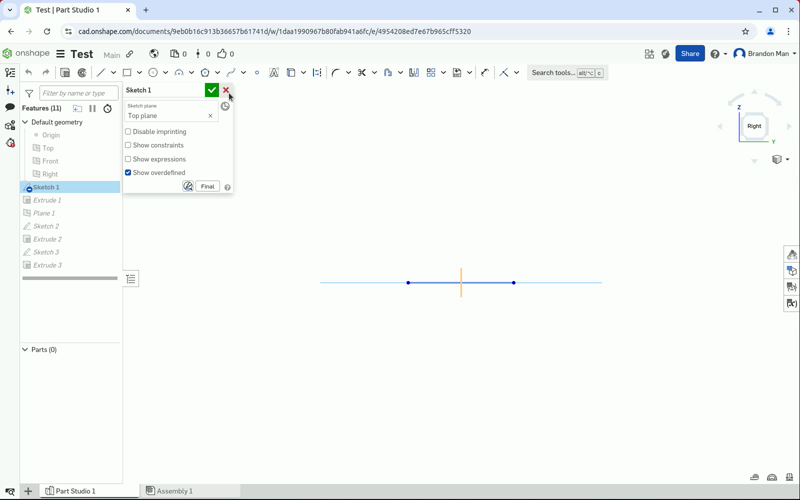
click(229, 92)
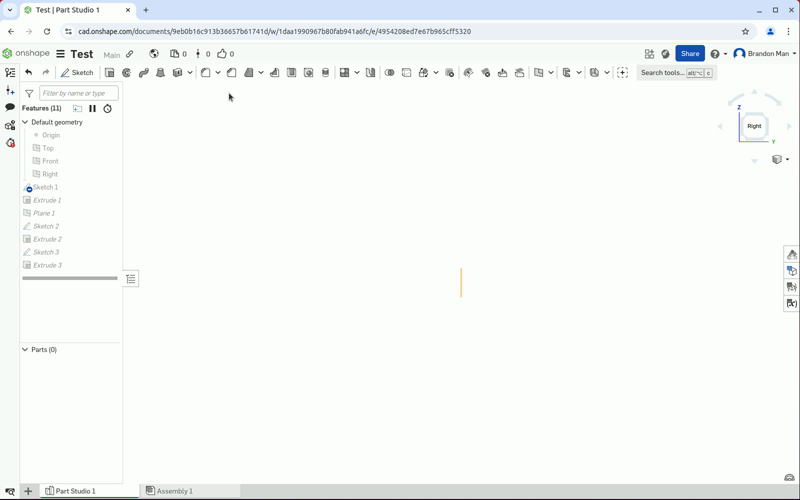
mouse_move(73, 352)
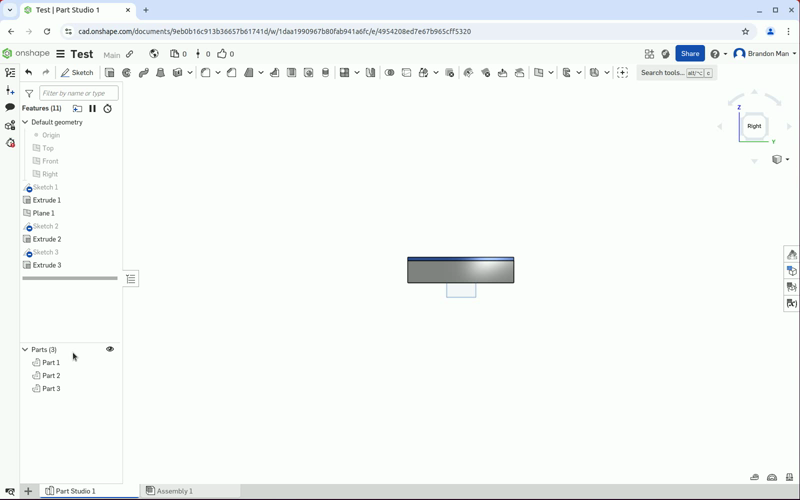
key(y)
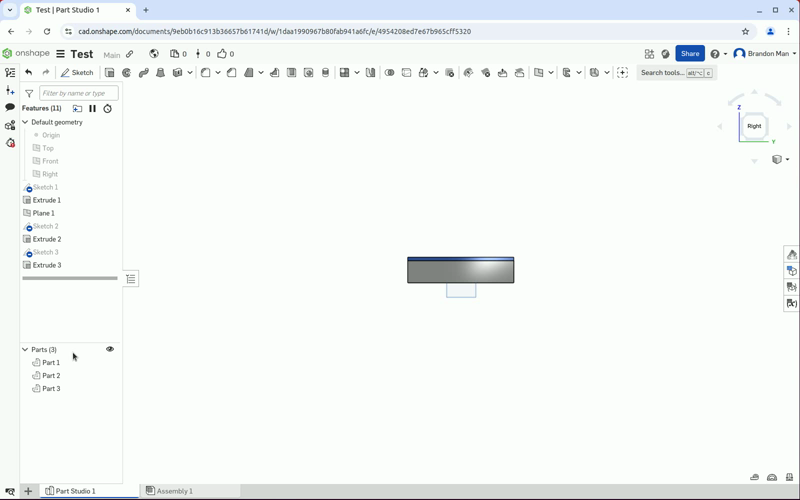
key(shift+p)
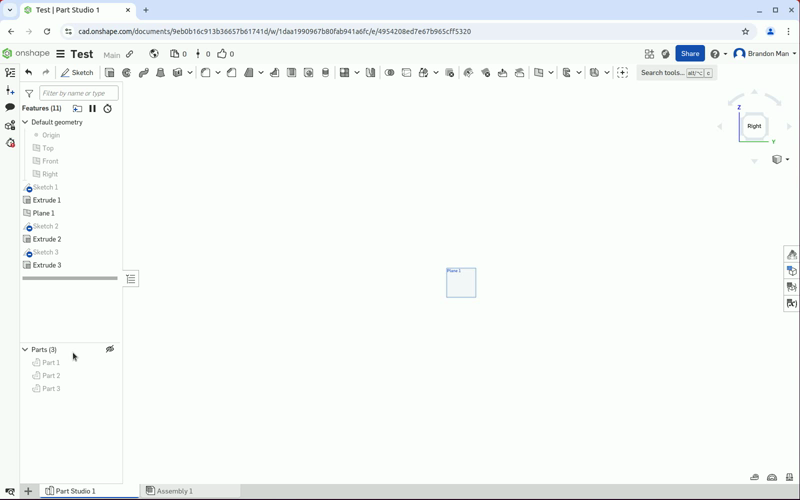
key(space)
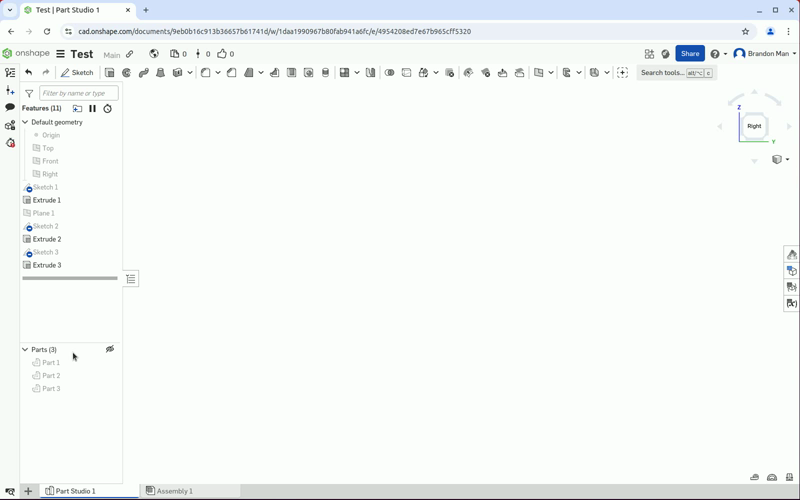
key_down(shift)
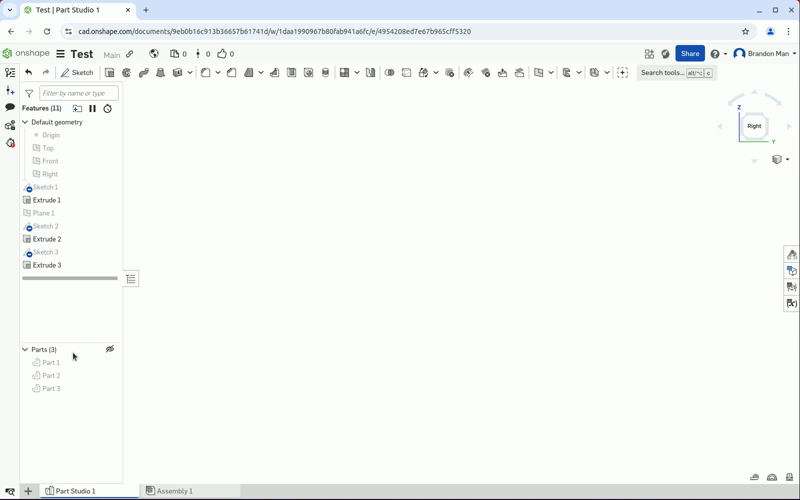
key(right)
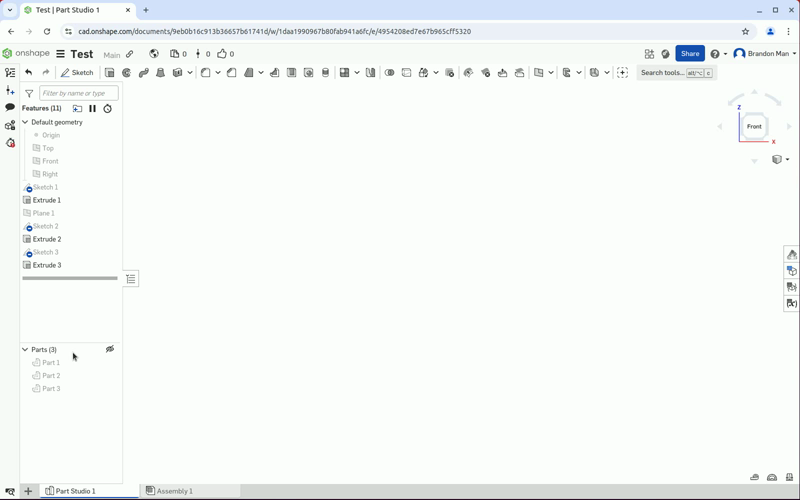
key_up(shift)
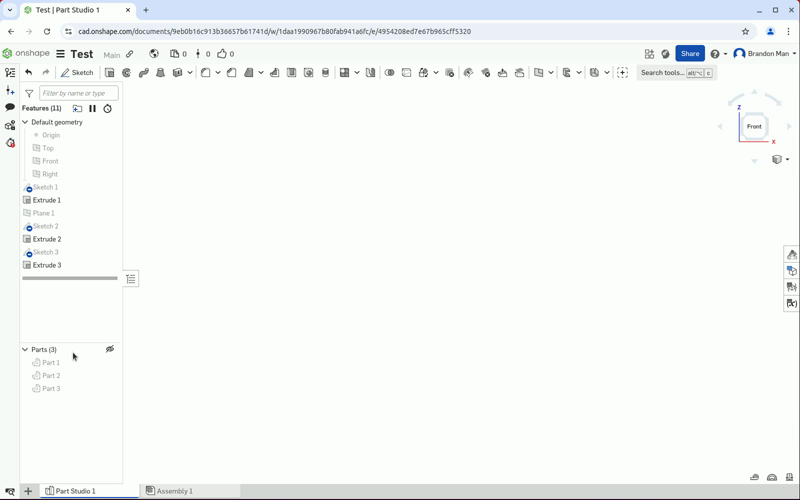
mouse_move(73, 352)
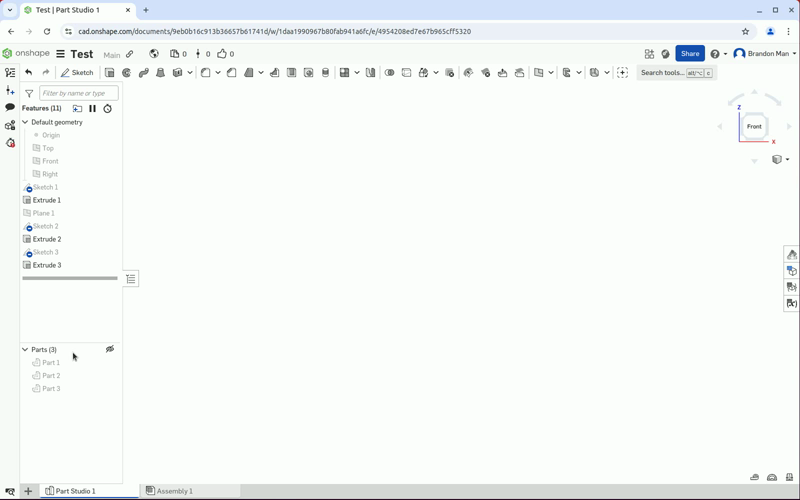
key(shift+y)
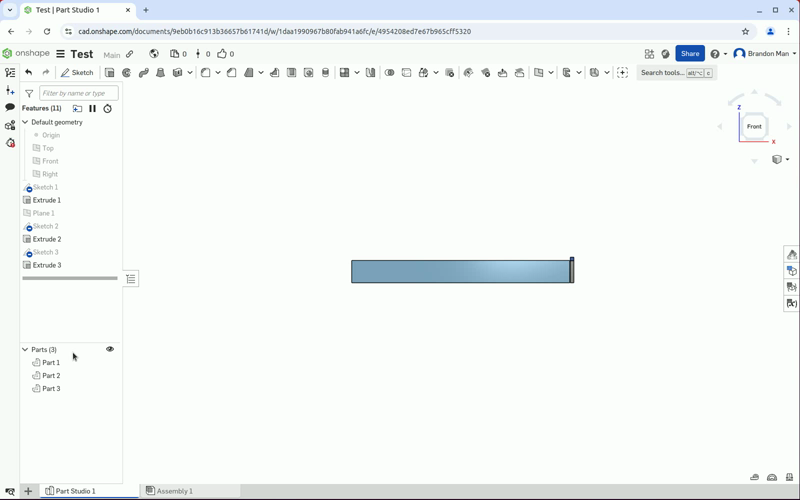
mouse_move(541, 75)
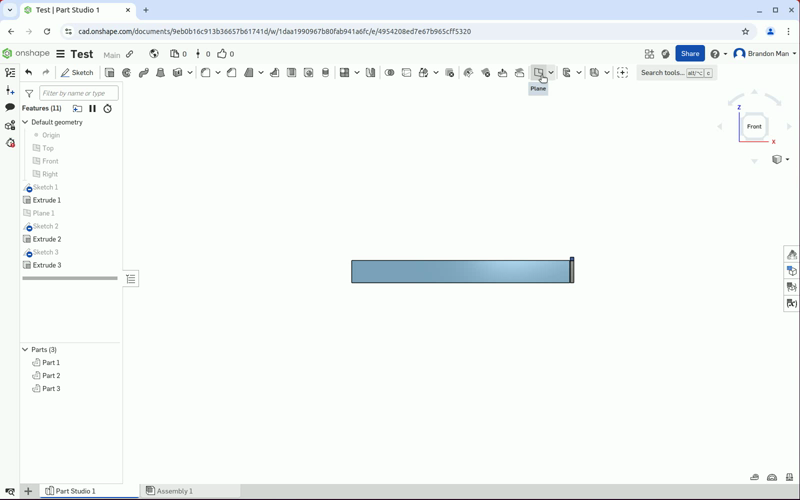
click(541, 75)
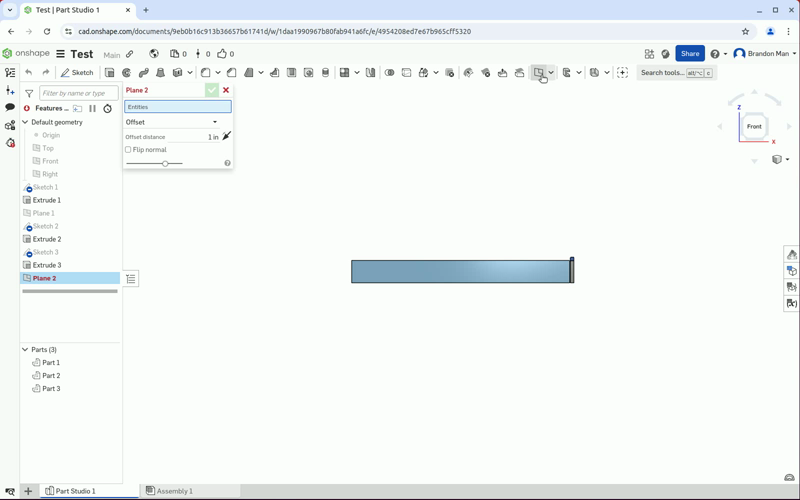
mouse_move(73, 163)
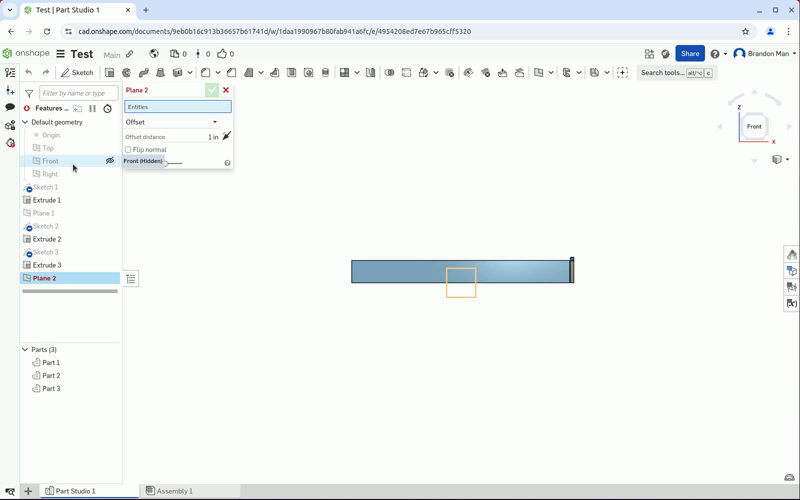
click(73, 163)
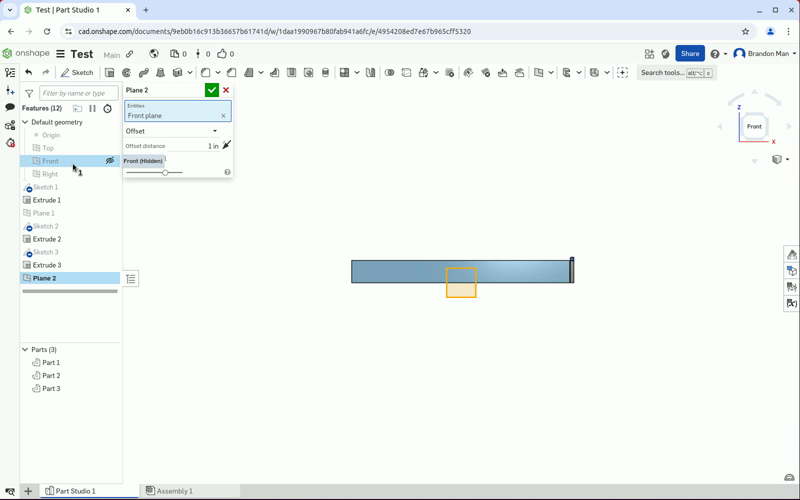
key(tab, 2)
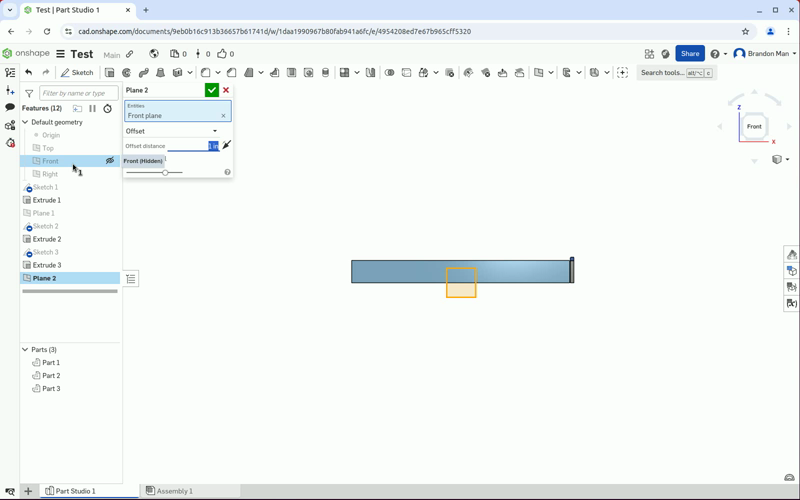
text(10.845)
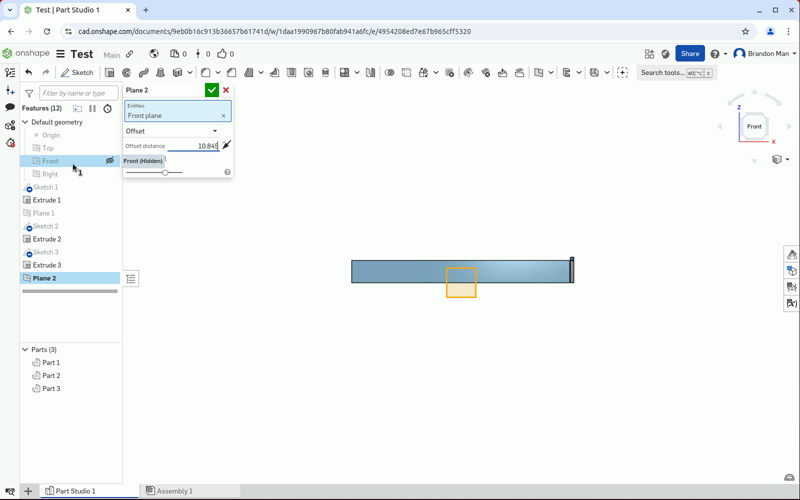
key(enter, 2)
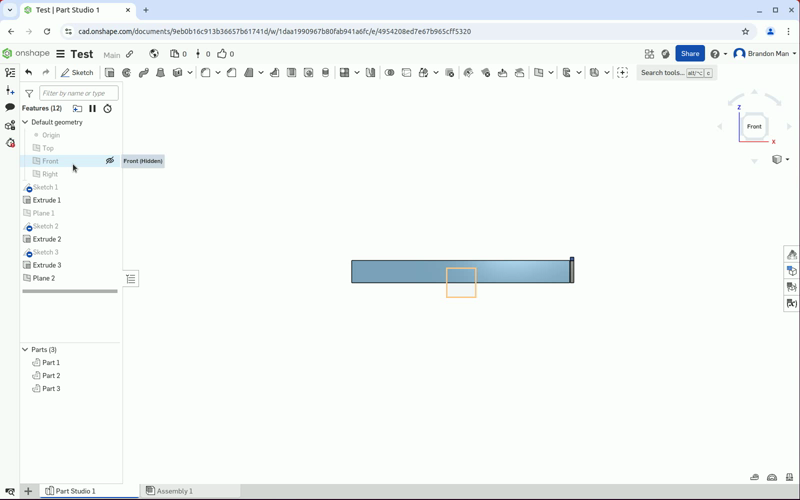
key(shift+s)
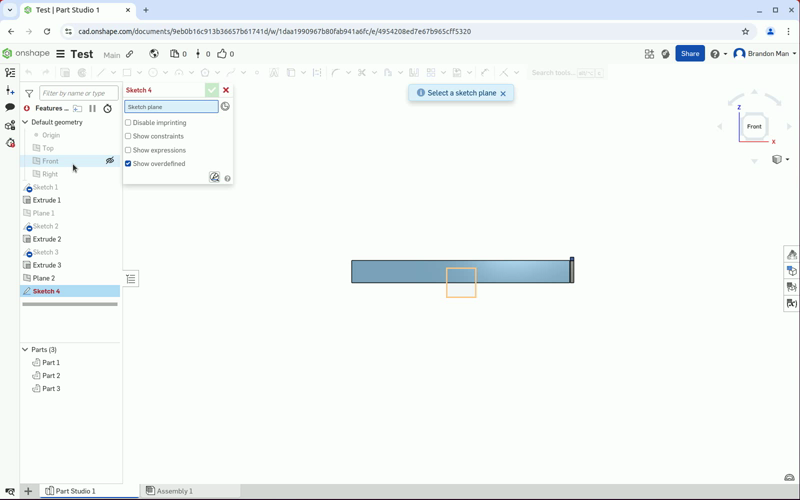
mouse_move(73, 280)
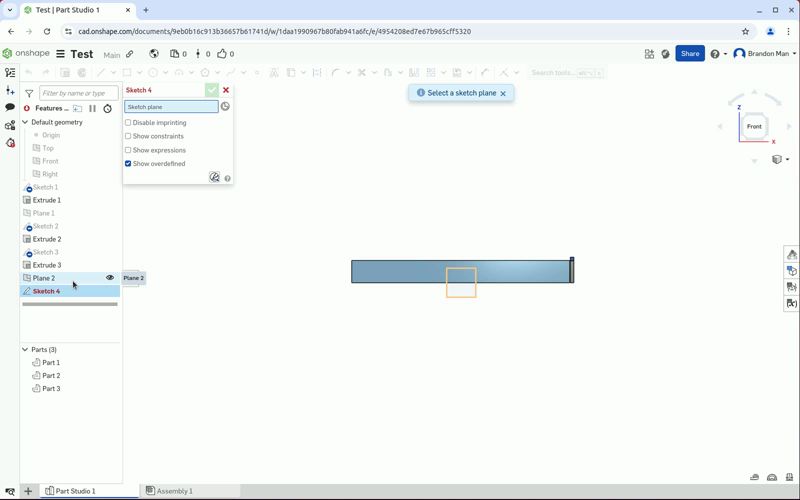
click(73, 280)
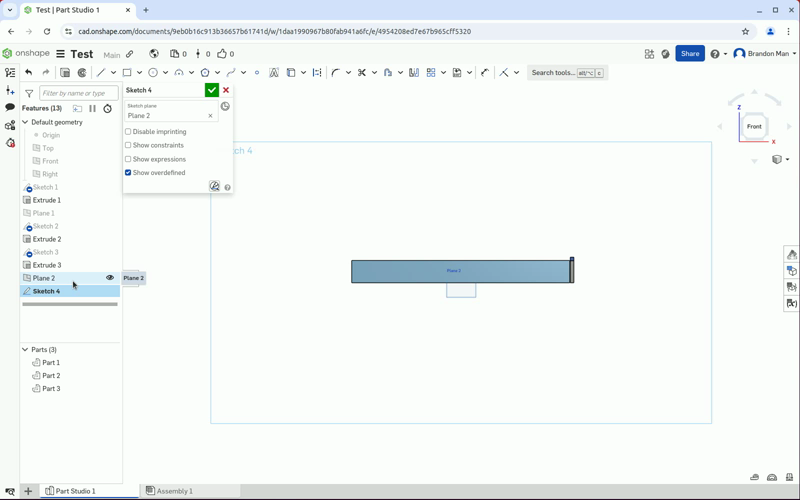
mouse_move(73, 352)
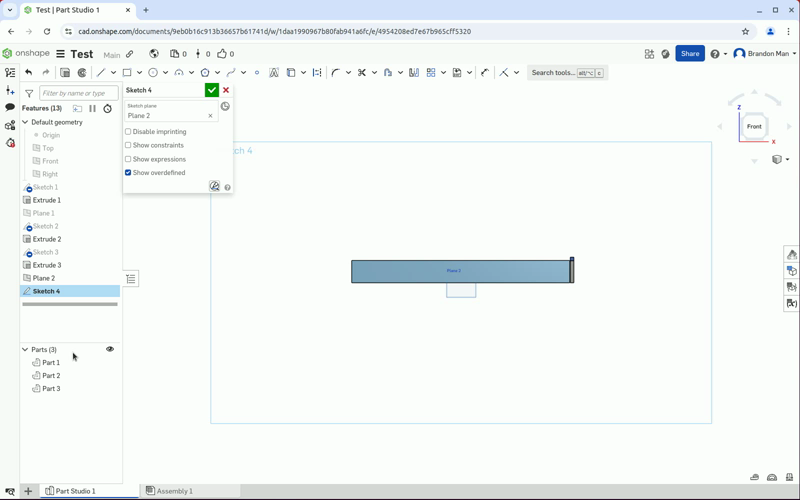
key(y)
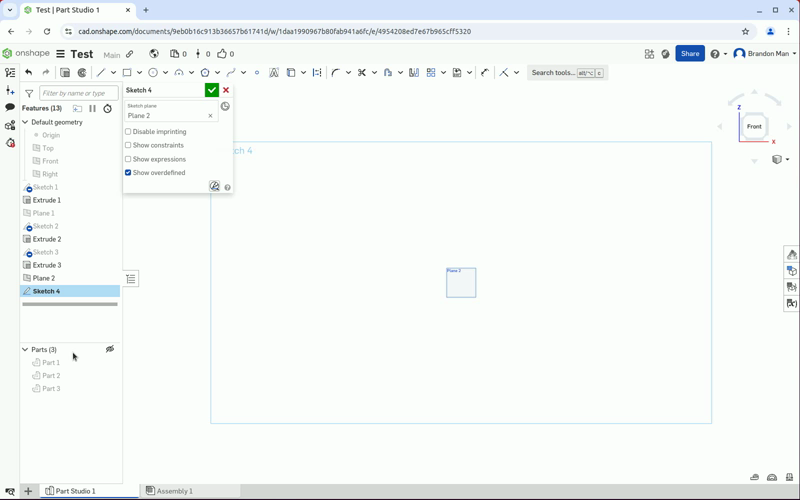
key(l)
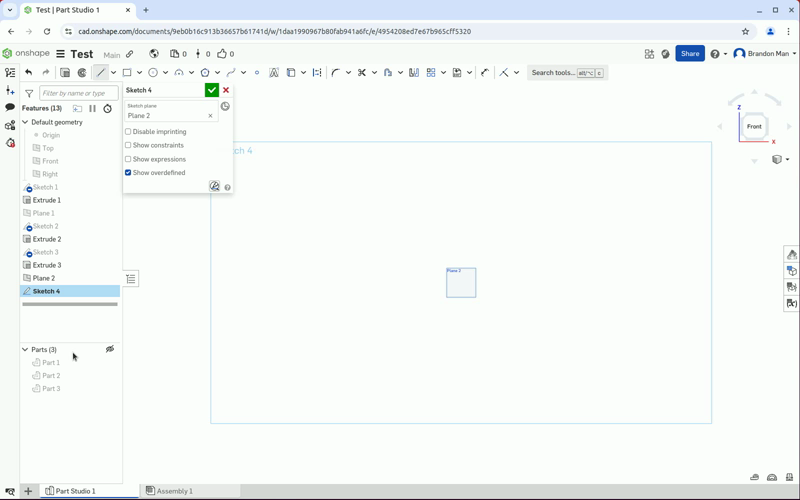
key_down(shift)
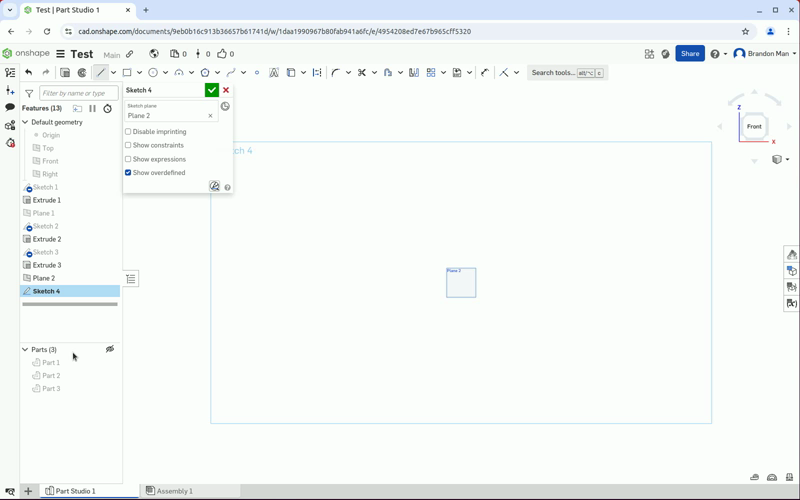
mouse_move(348, 282)
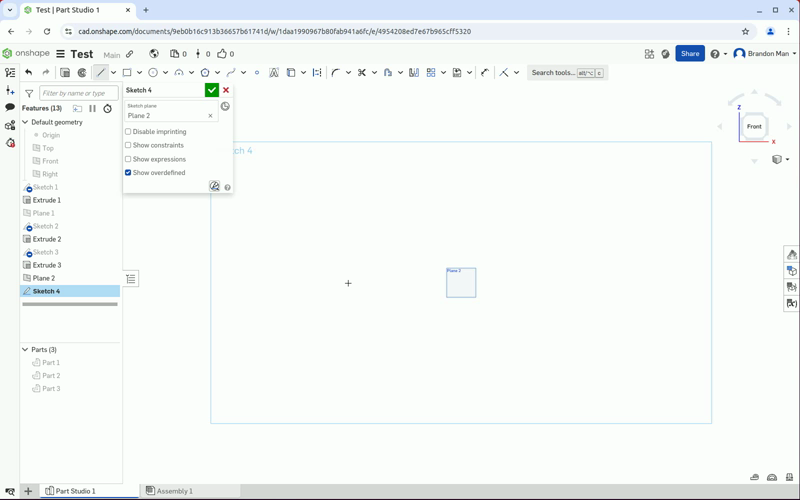
click(348, 282)
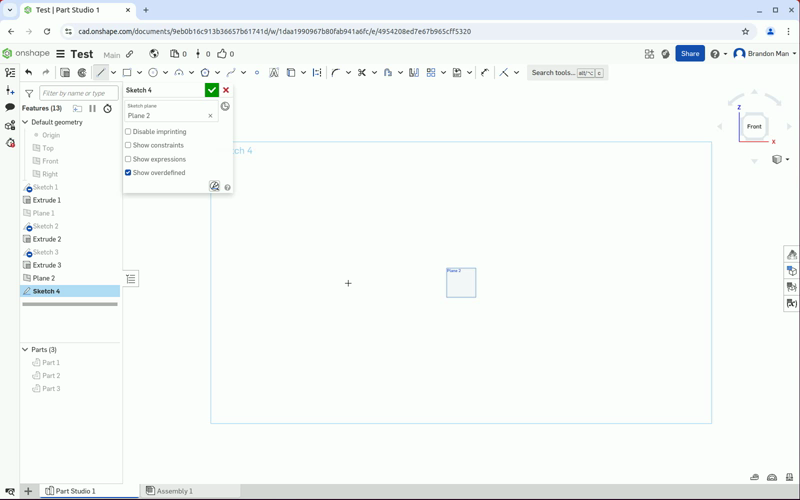
key_up(shift)
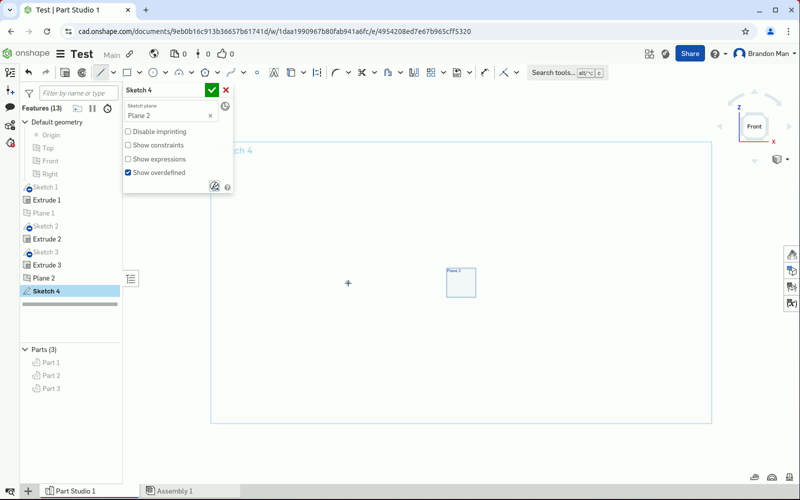
key_down(shift)
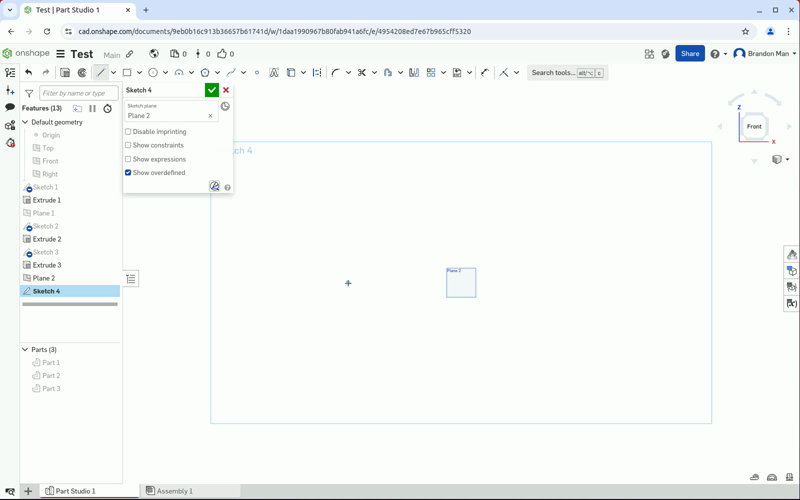
mouse_move(378, 282)
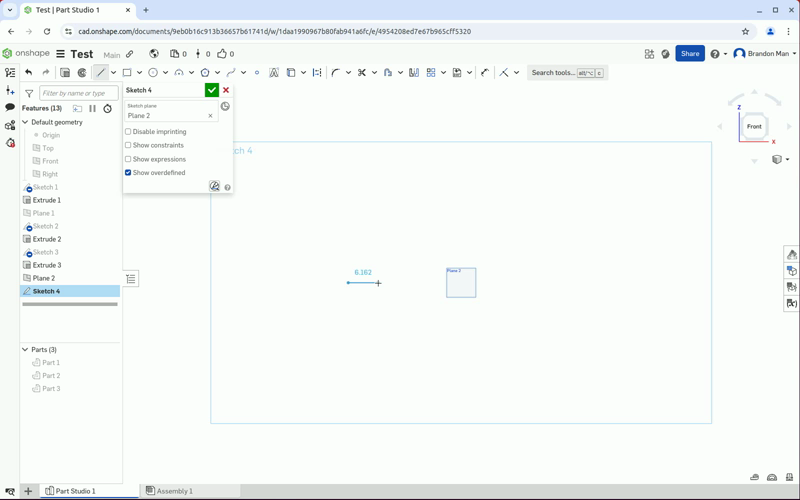
mouse_move(350, 282)
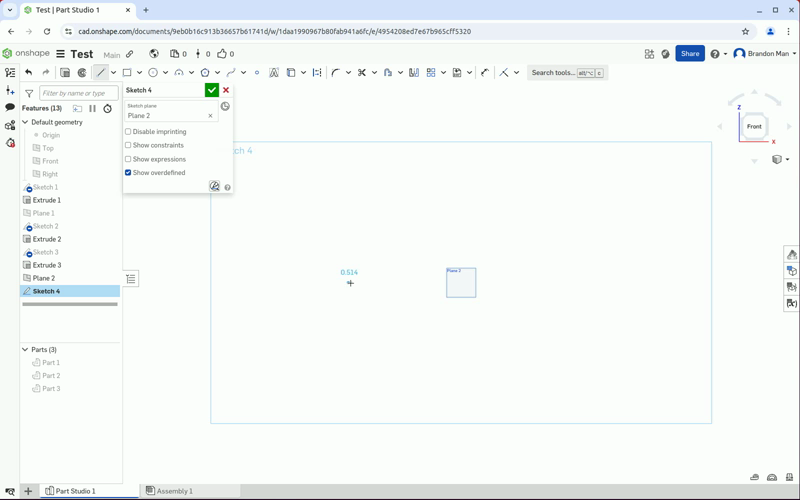
scroll(6)
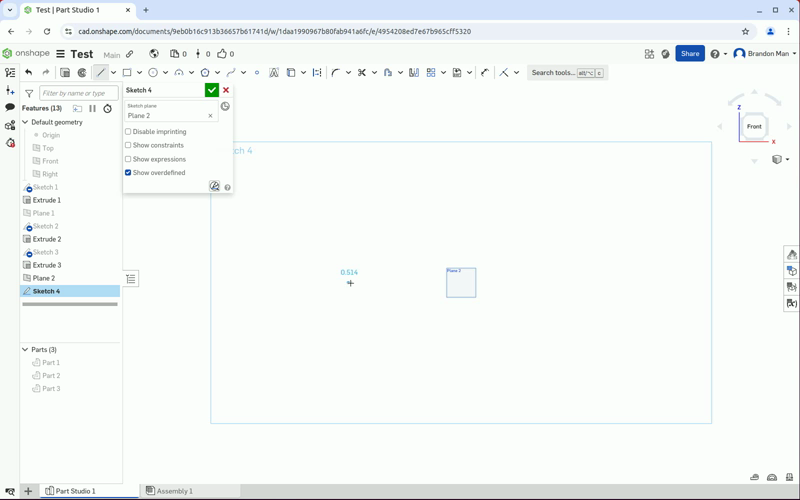
scroll(6)
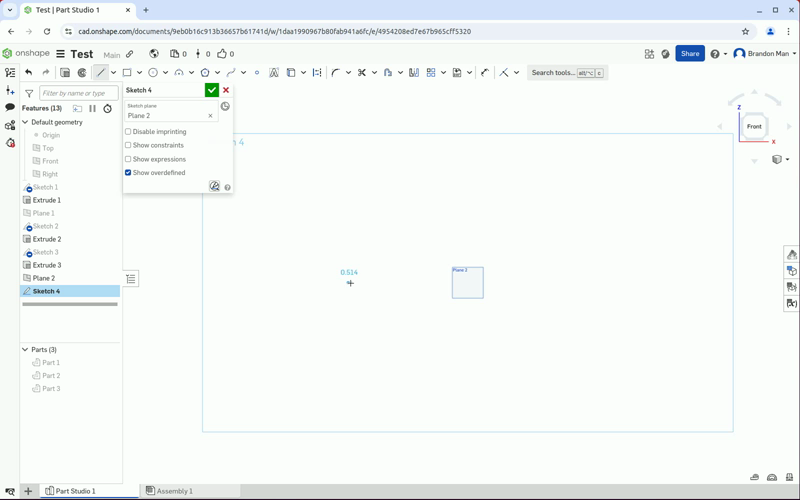
scroll(6)
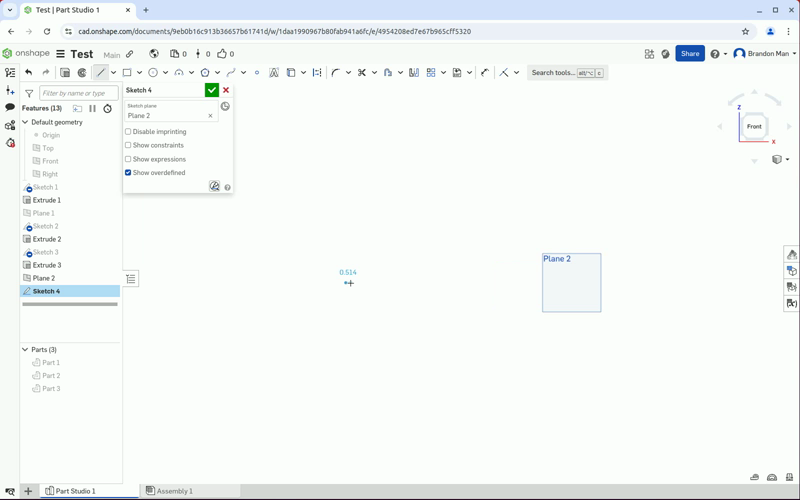
scroll(6)
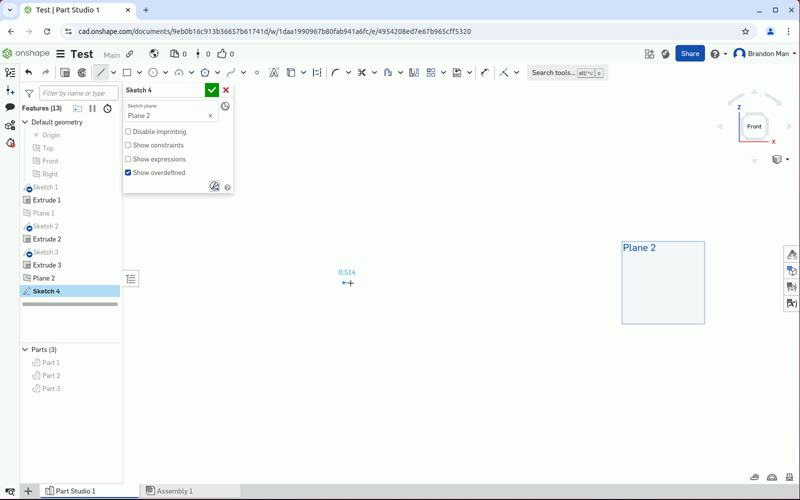
scroll(6)
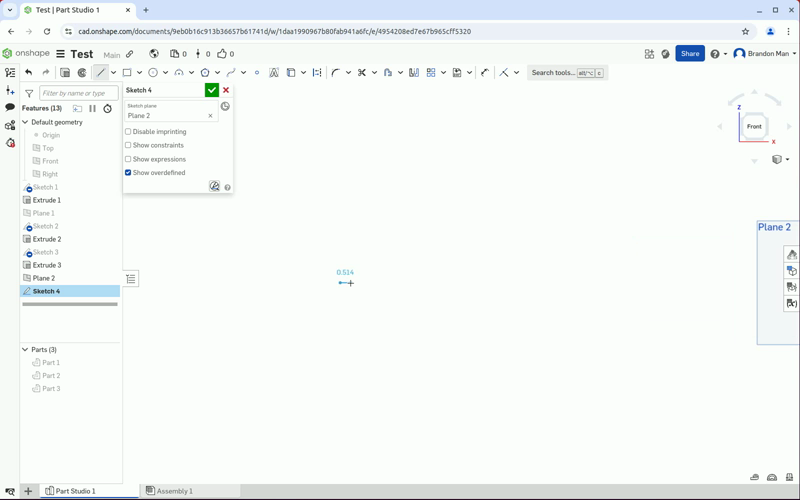
scroll(6)
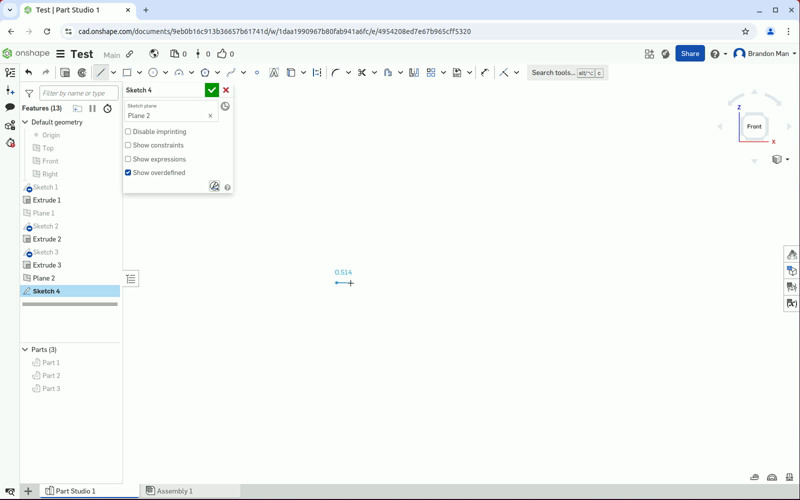
scroll(6)
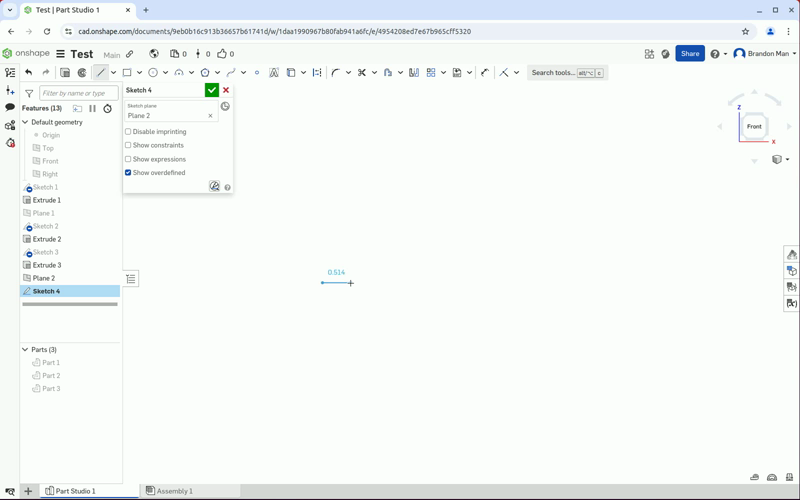
click(350, 282)
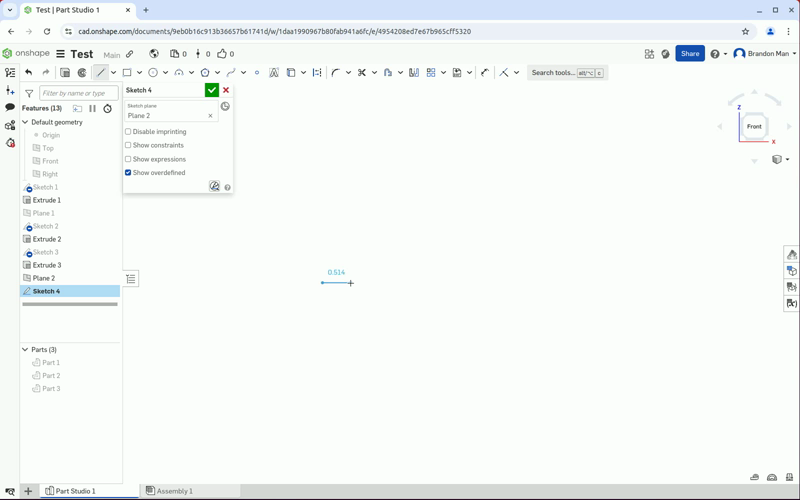
scroll(-6)
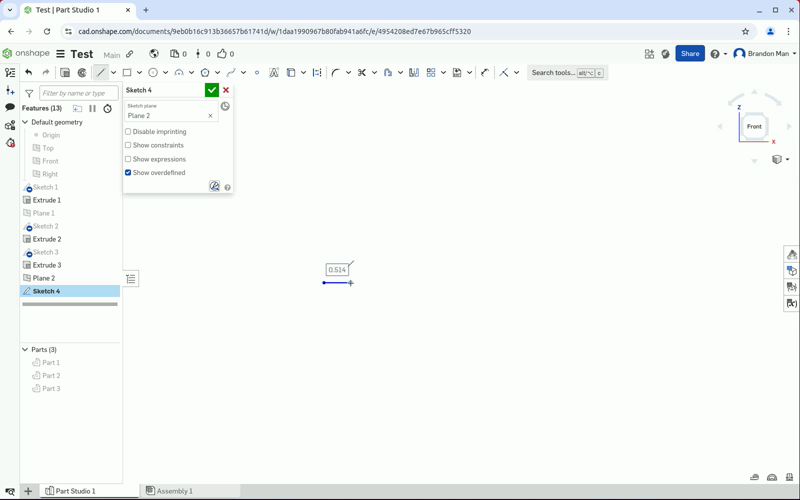
scroll(-6)
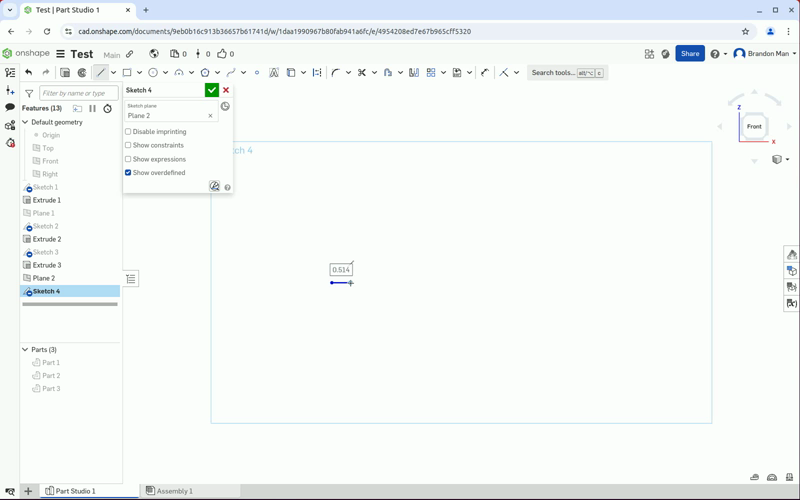
scroll(-6)
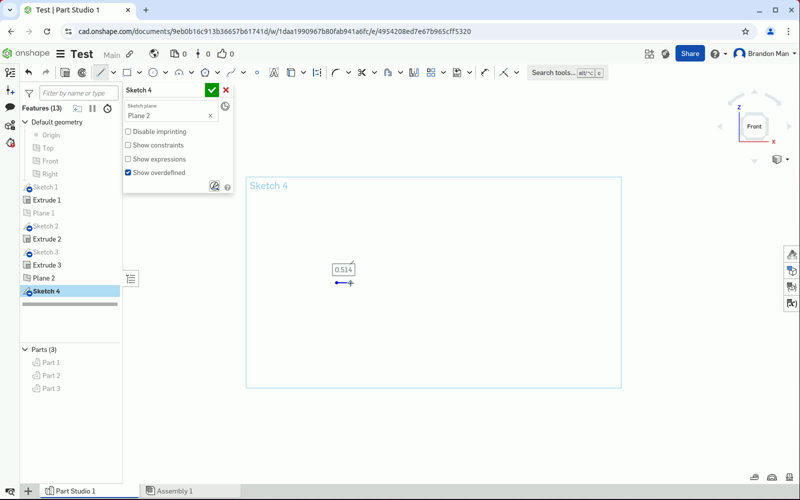
scroll(-6)
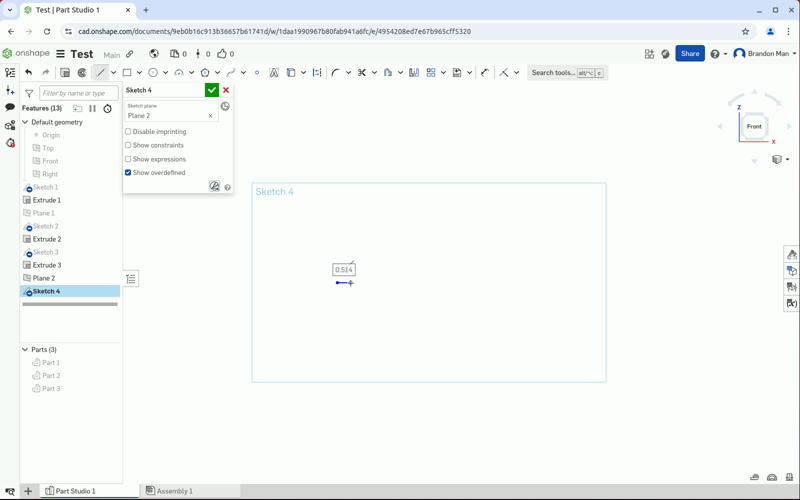
scroll(-6)
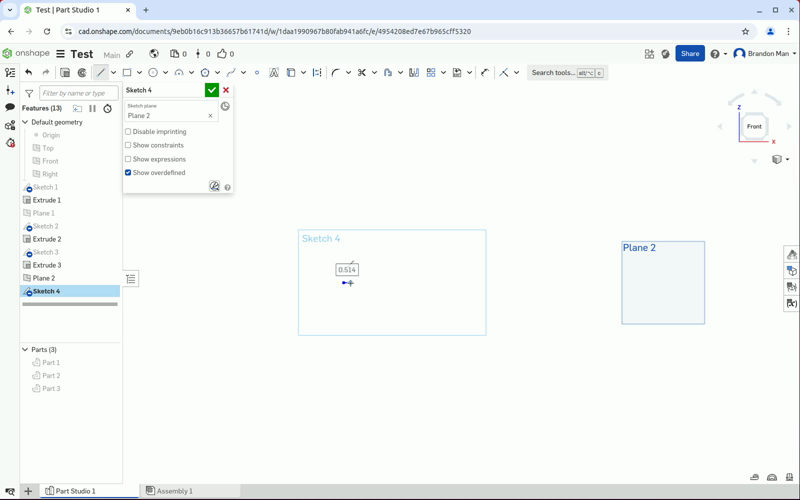
scroll(-6)
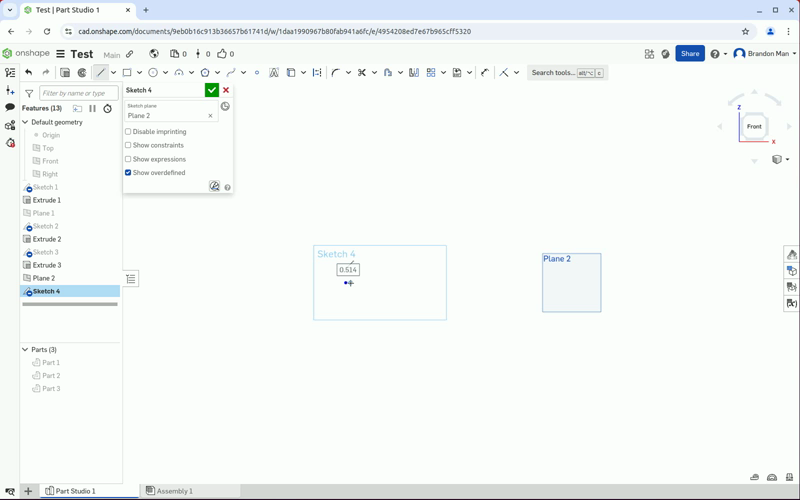
scroll(-6)
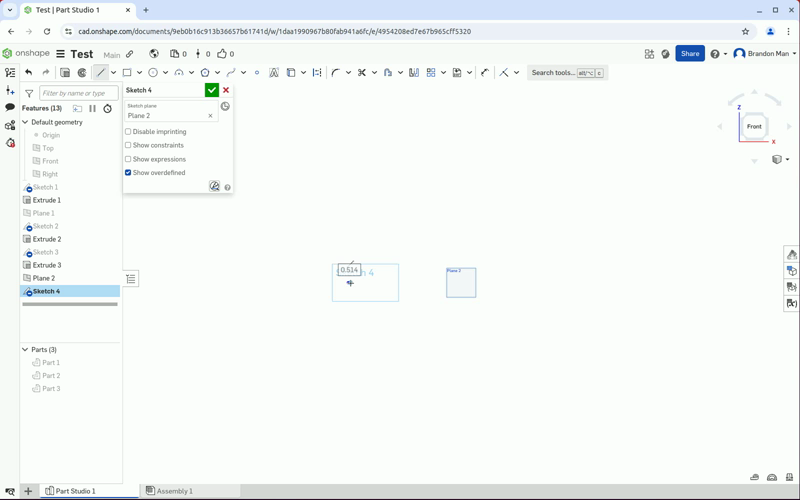
key_up(shift)
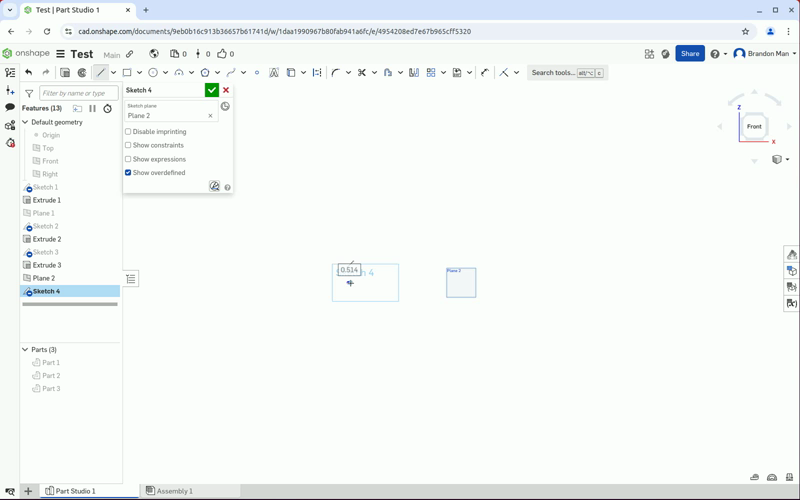
key_down(shift)
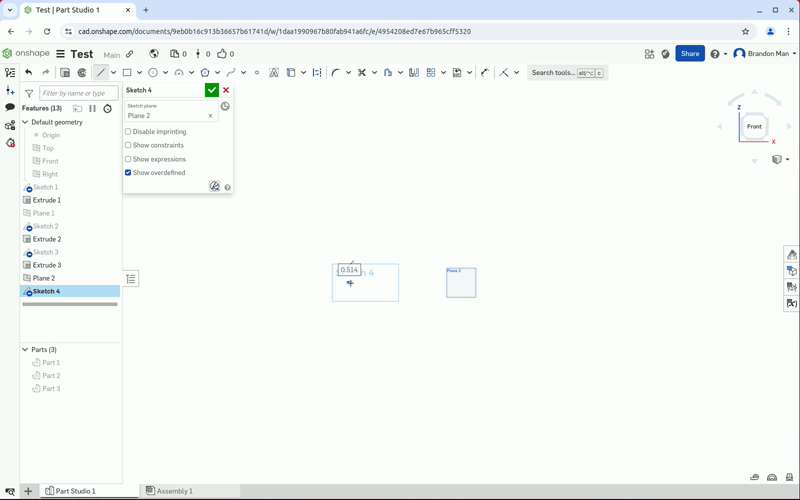
mouse_move(380, 282)
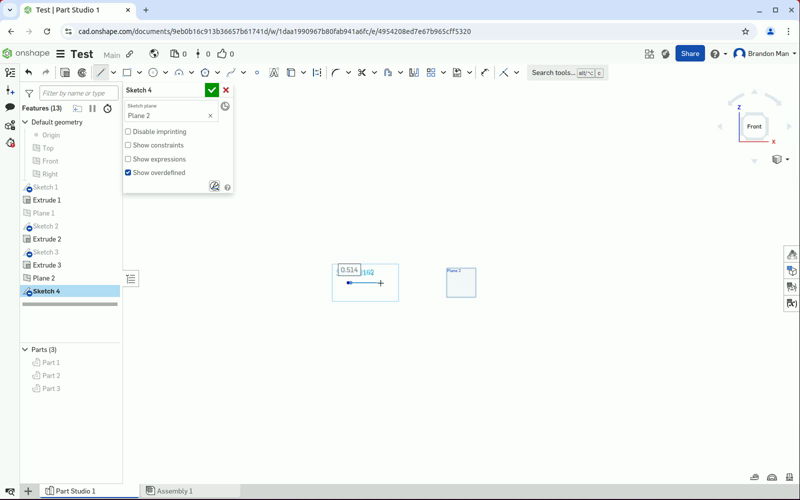
mouse_move(350, 259)
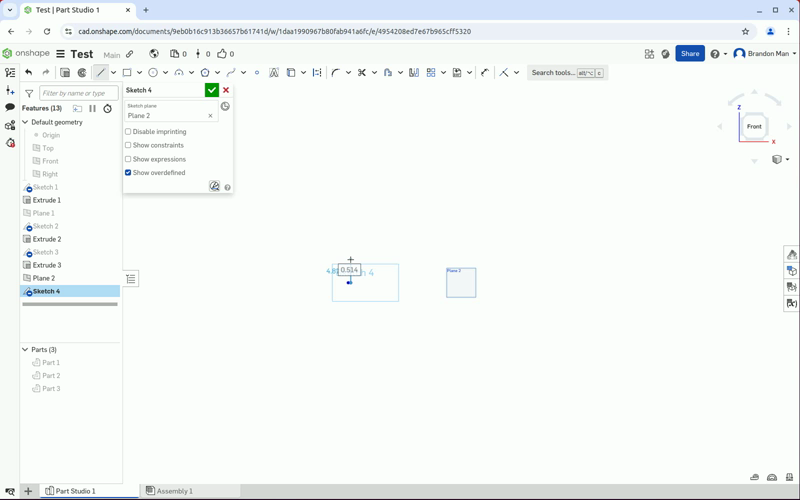
click(350, 259)
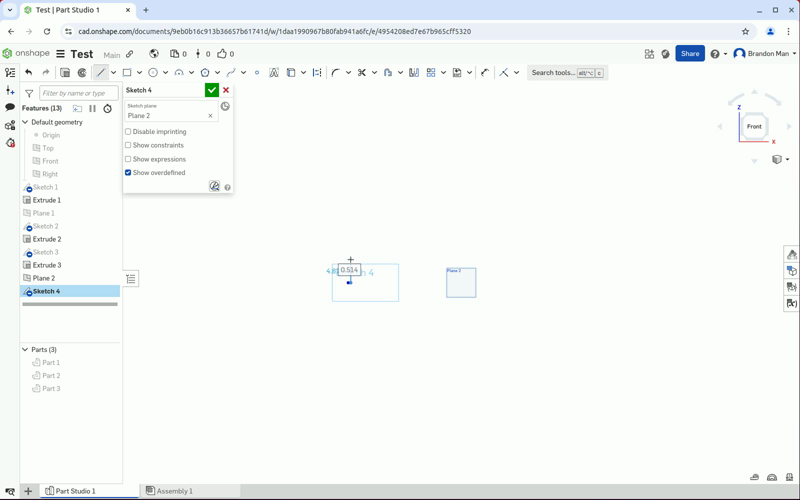
key_up(shift)
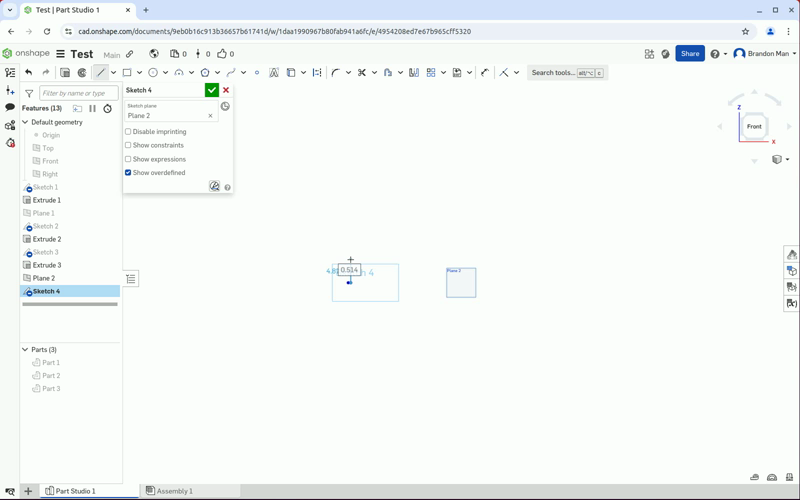
key_down(shift)
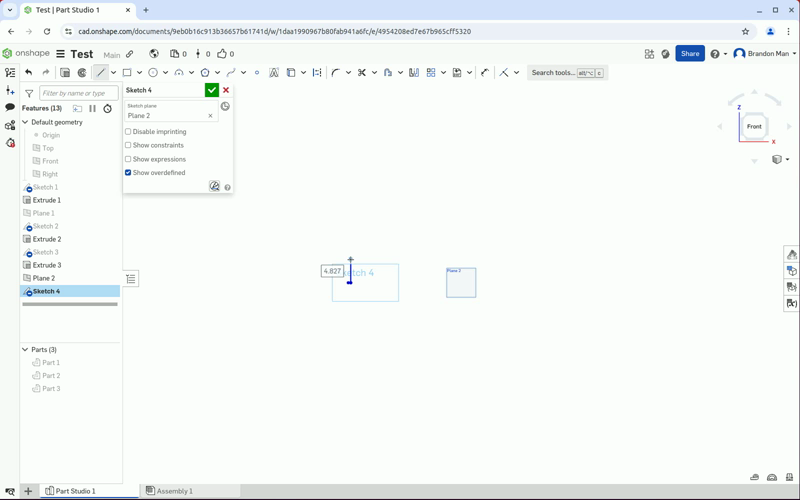
mouse_move(569, 259)
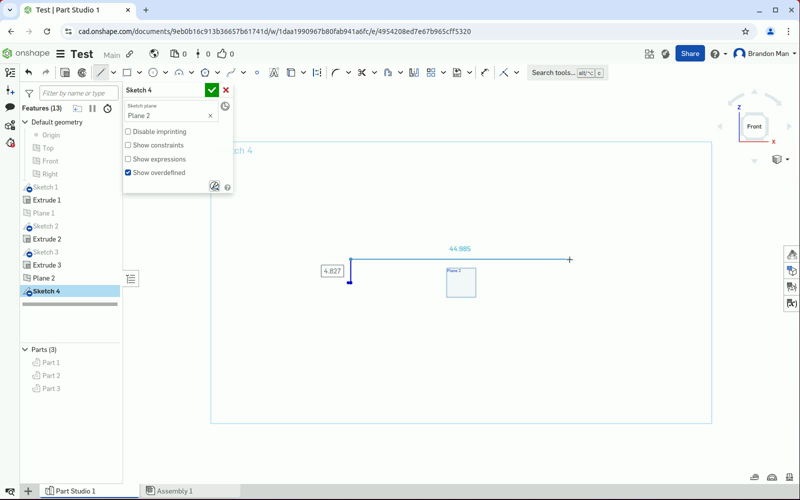
click(569, 259)
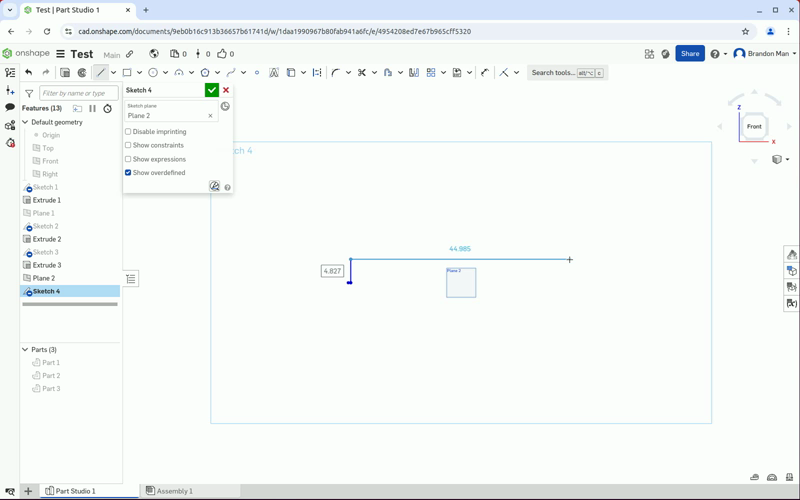
key_up(shift)
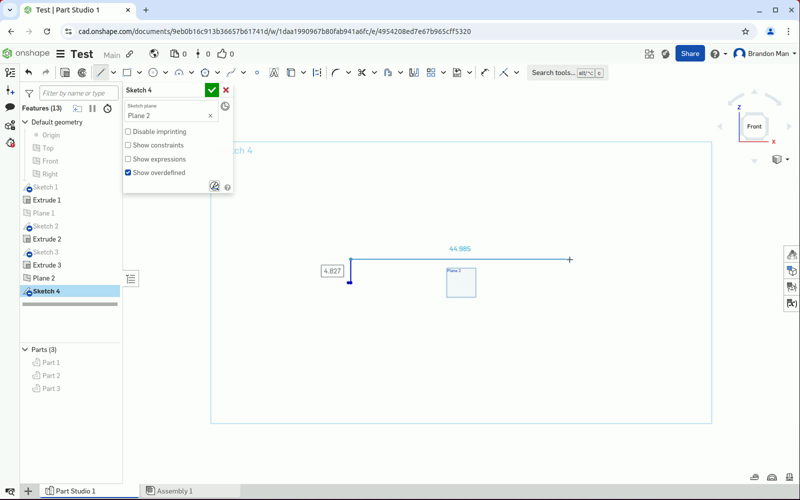
key_down(shift)
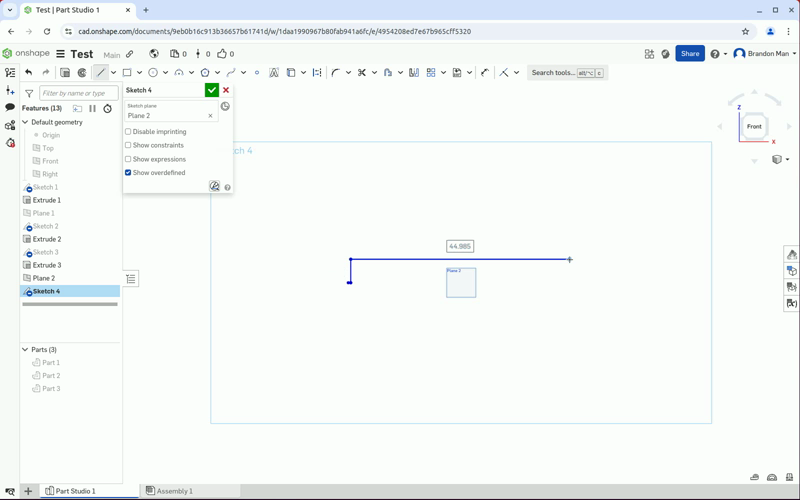
mouse_move(589, 259)
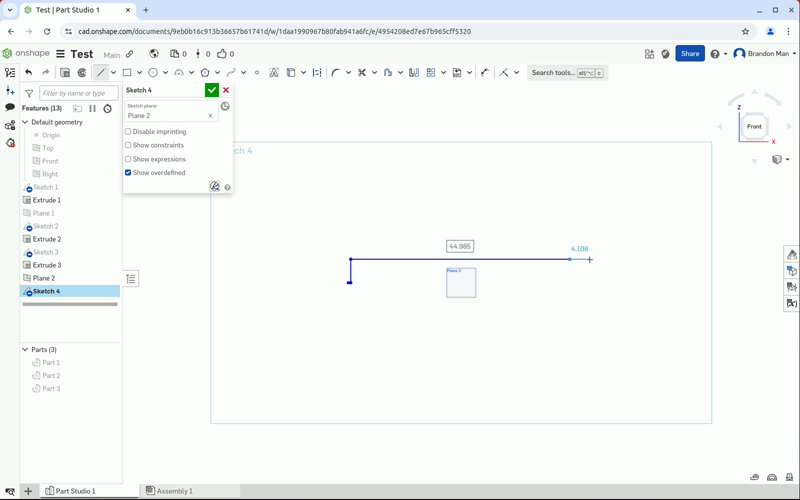
mouse_move(569, 282)
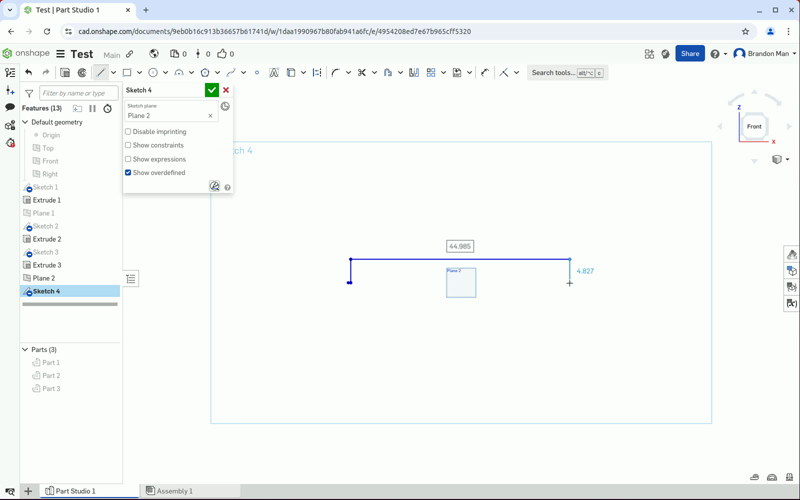
click(569, 282)
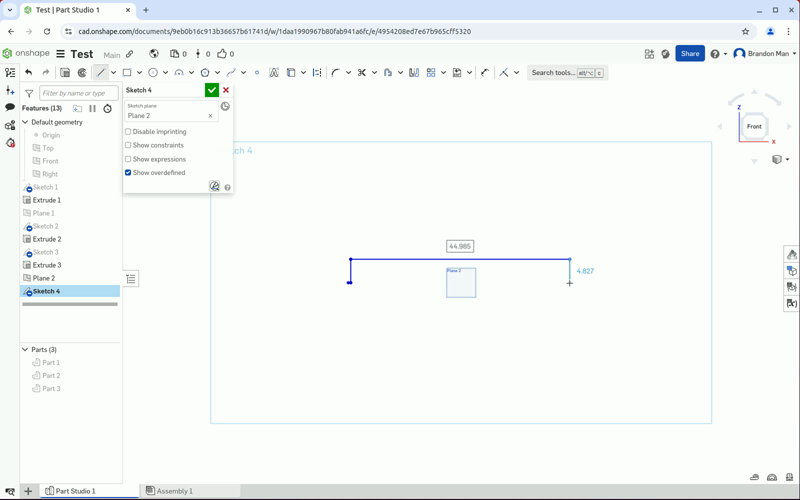
key_up(shift)
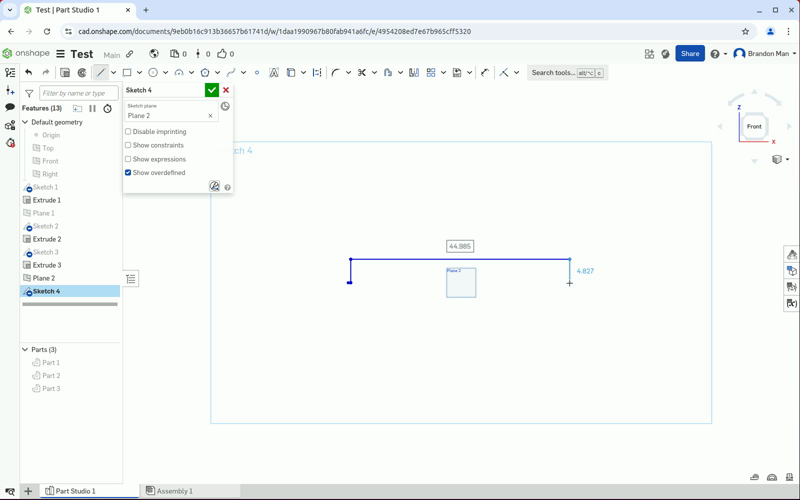
key_down(shift)
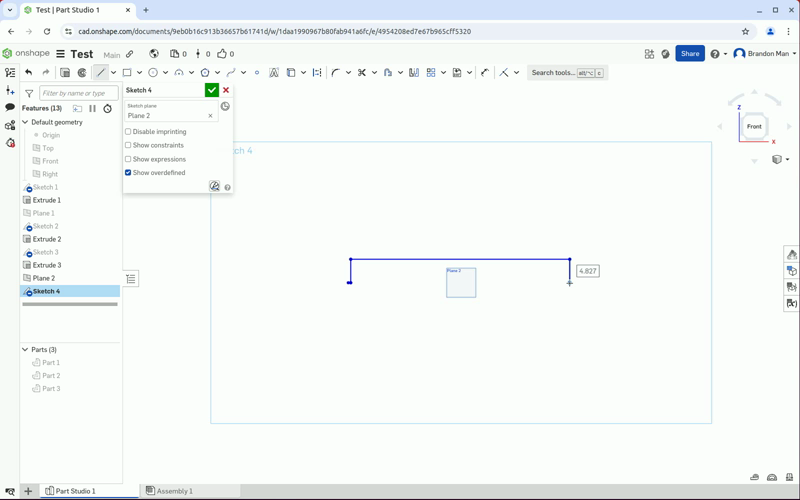
mouse_move(589, 282)
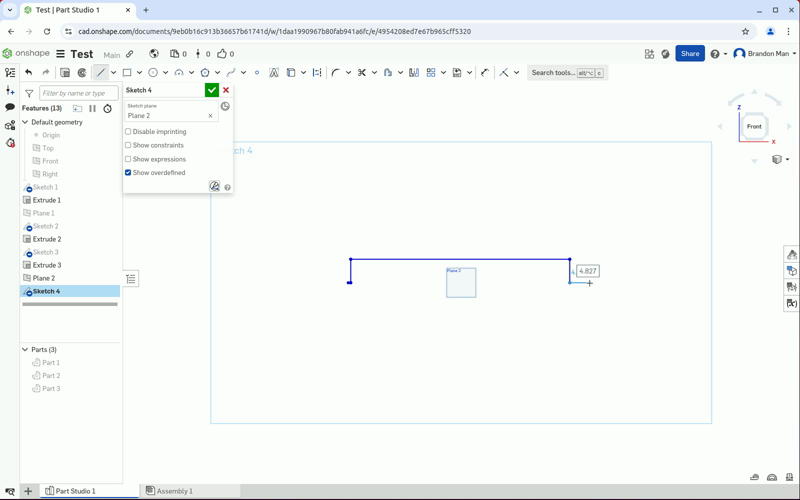
mouse_move(572, 282)
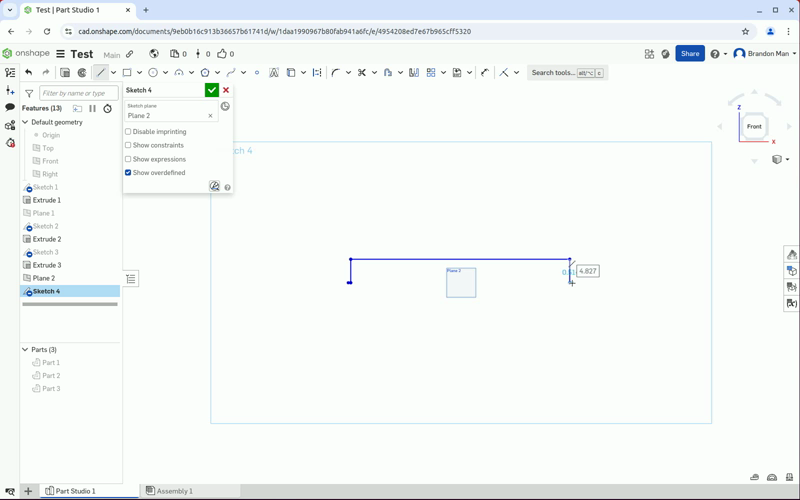
scroll(6)
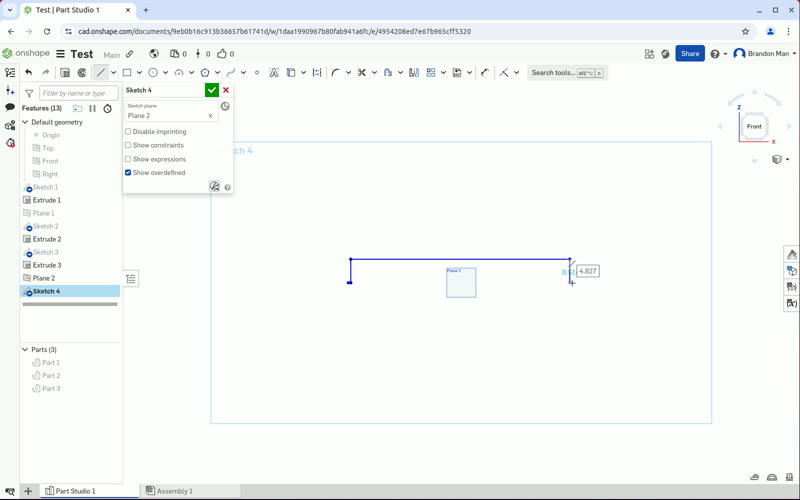
scroll(6)
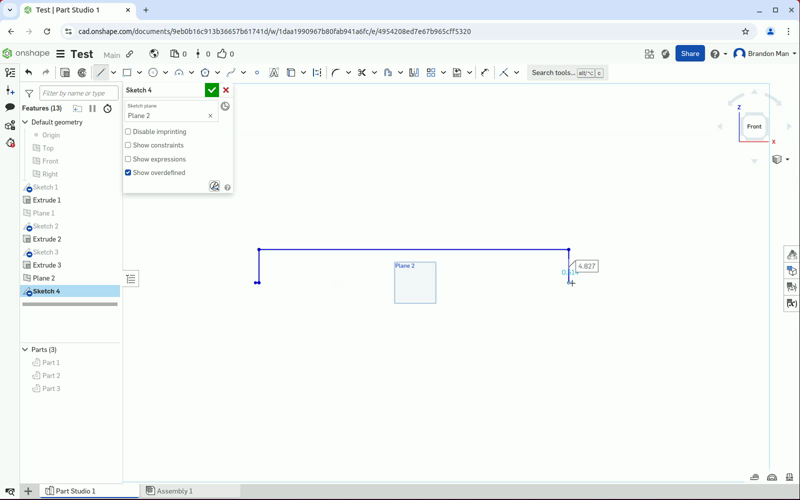
scroll(6)
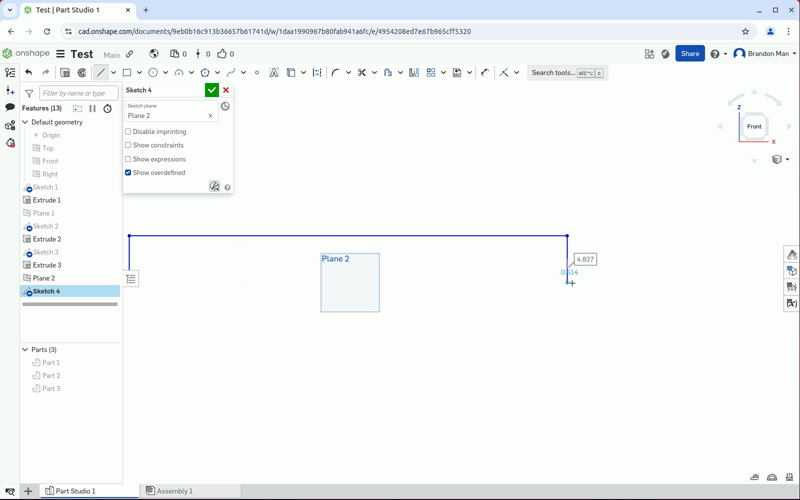
scroll(6)
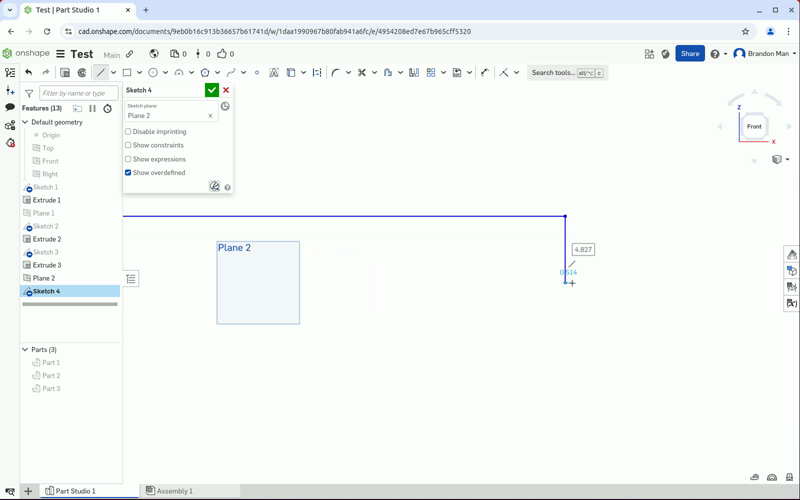
scroll(6)
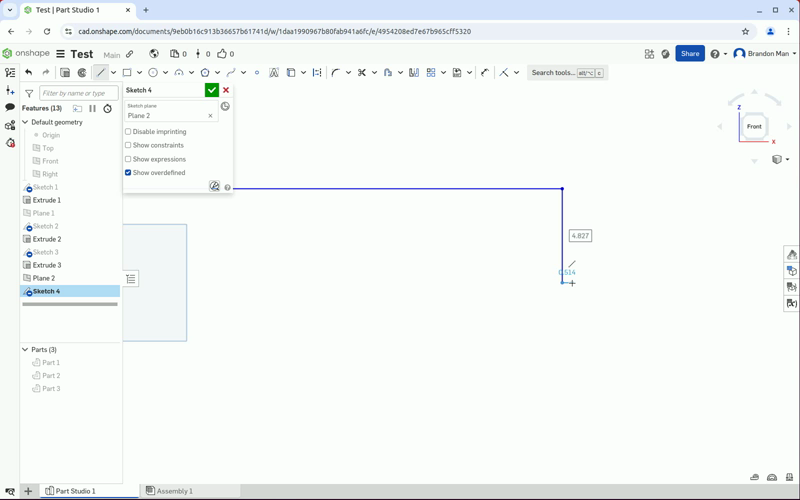
scroll(6)
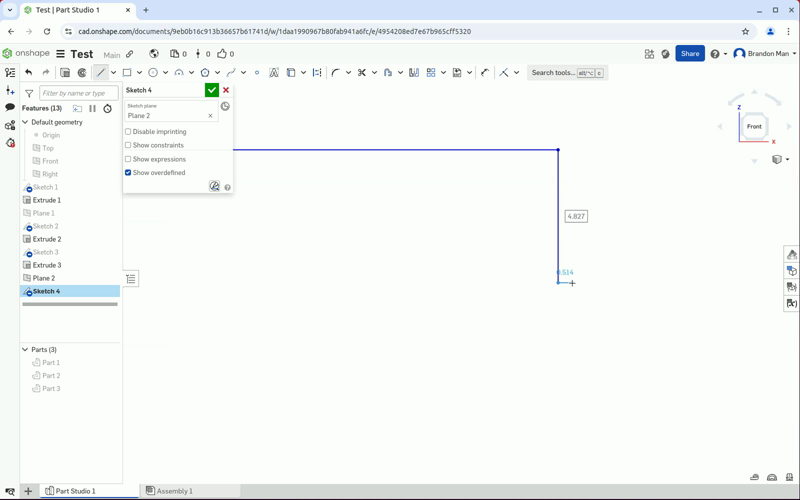
scroll(6)
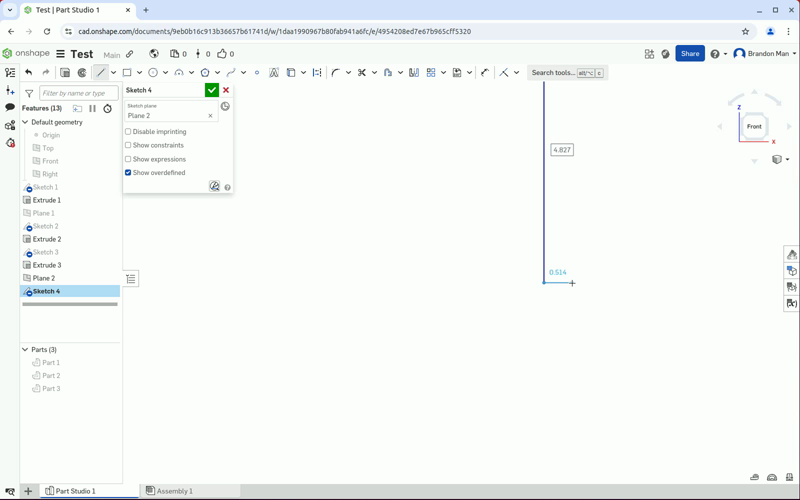
click(572, 282)
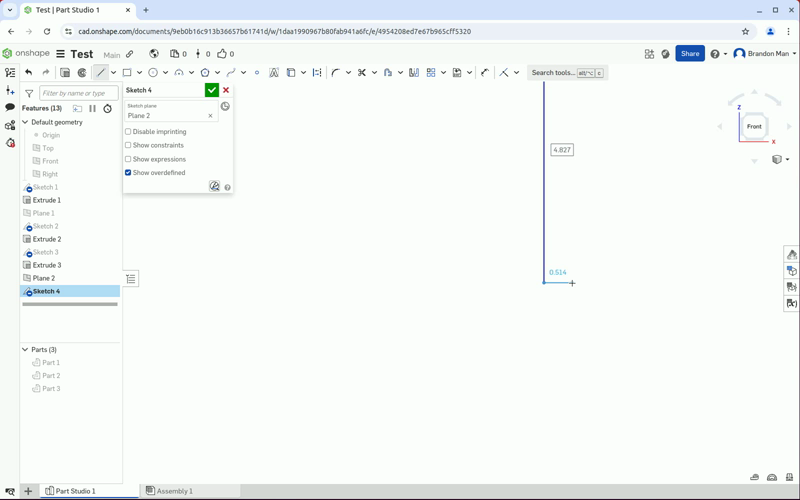
scroll(-6)
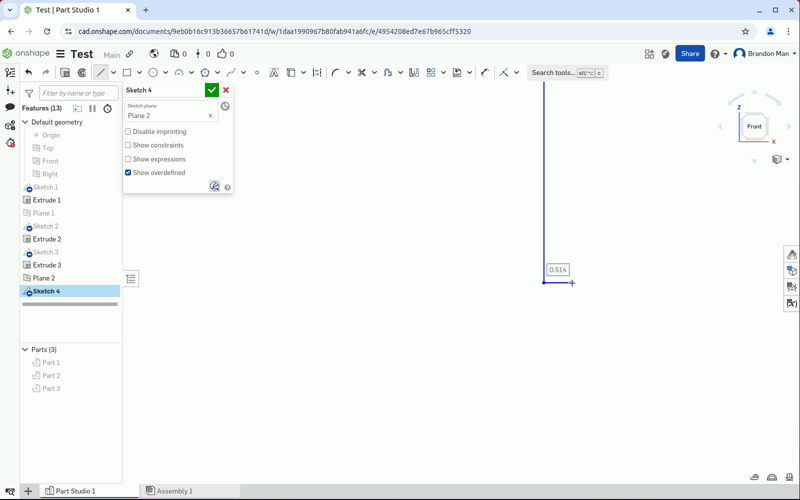
scroll(-6)
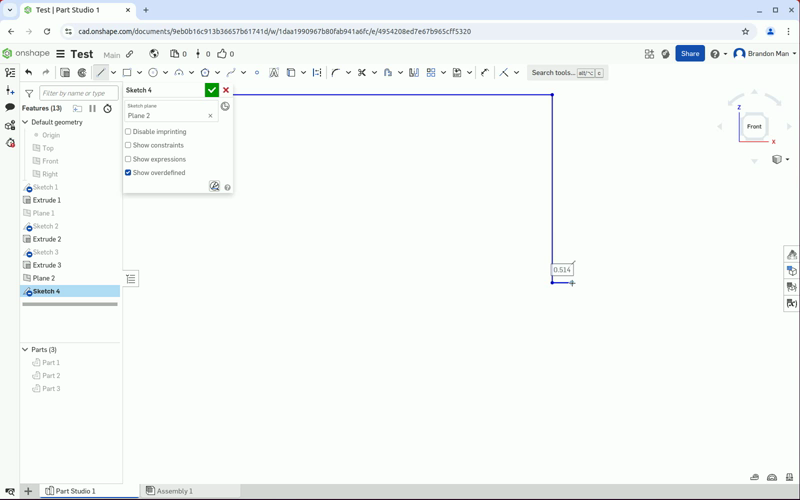
scroll(-6)
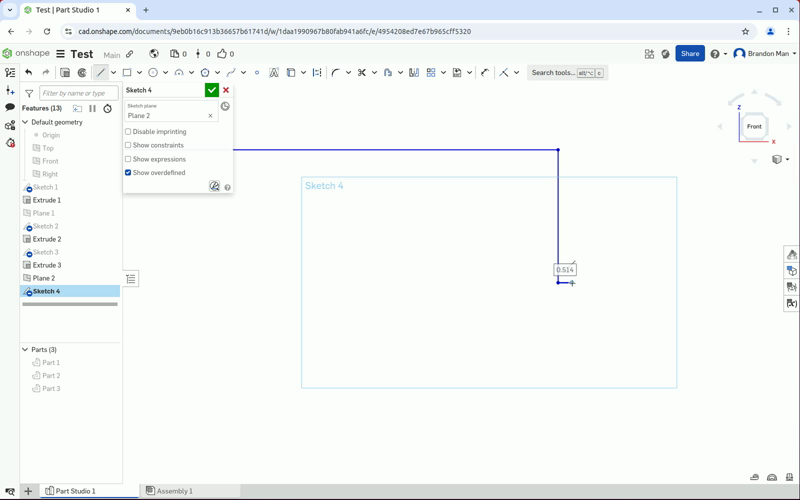
scroll(-6)
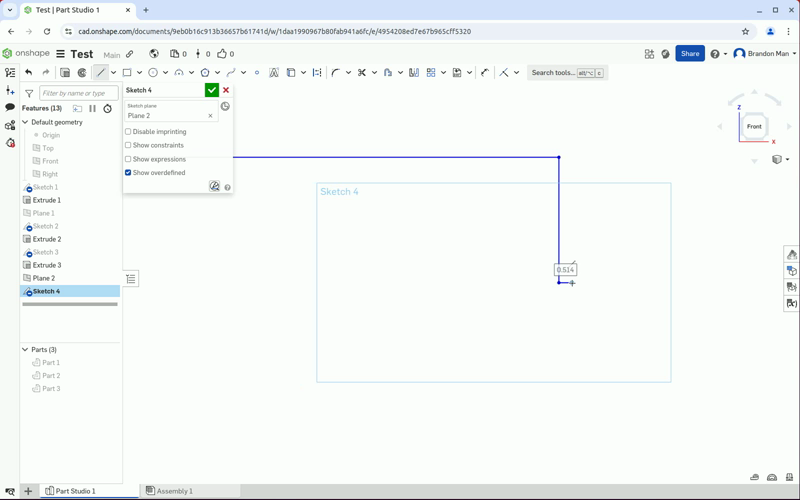
scroll(-6)
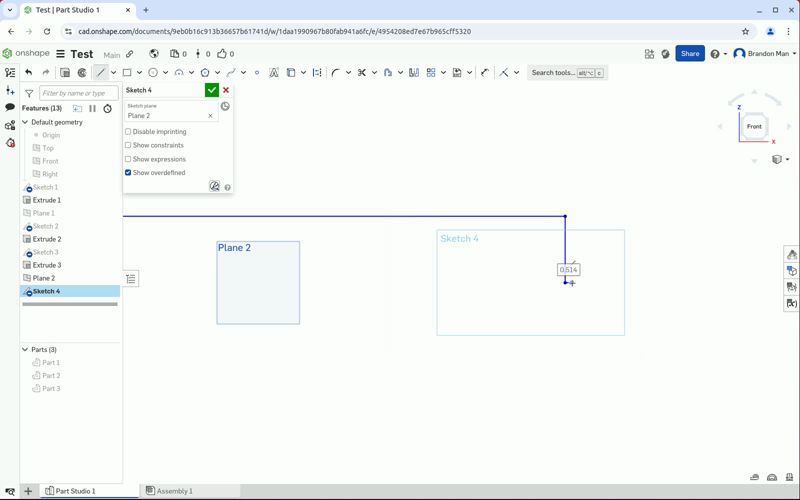
scroll(-6)
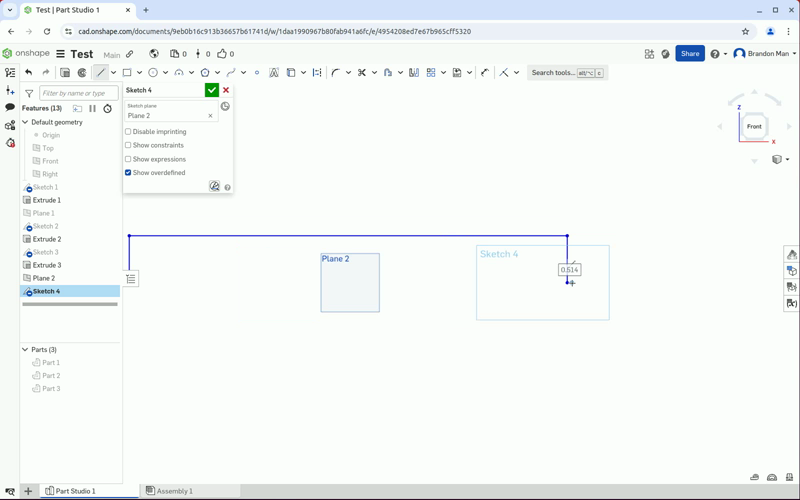
scroll(-6)
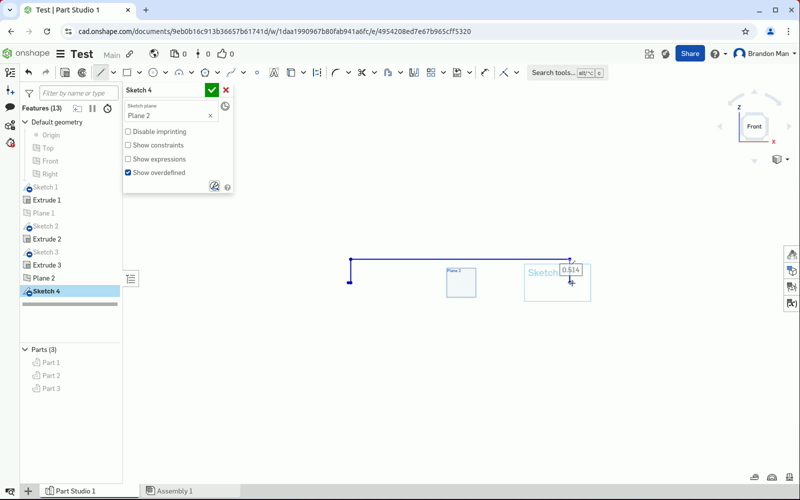
key_up(shift)
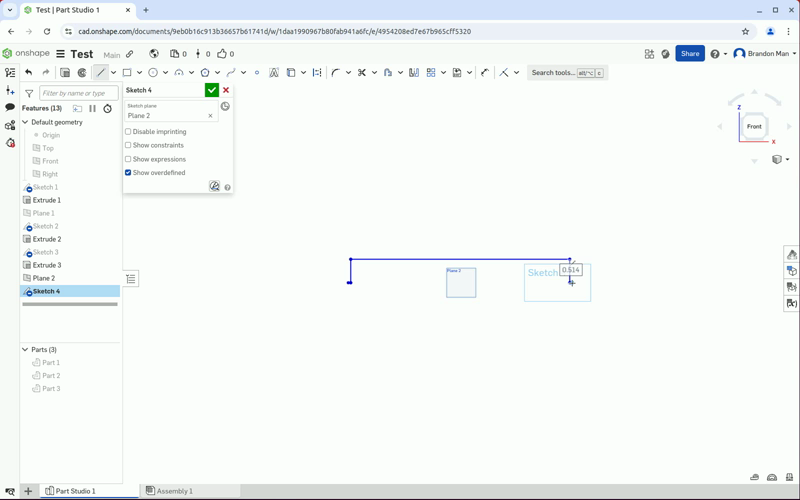
key_down(shift)
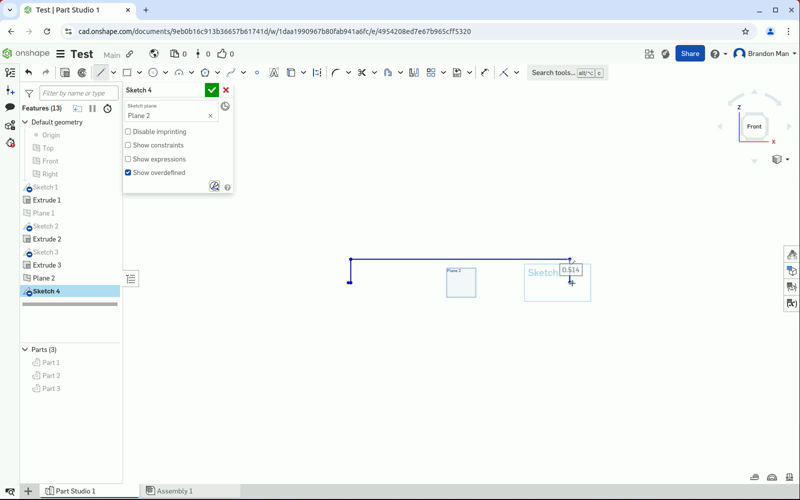
mouse_move(589, 282)
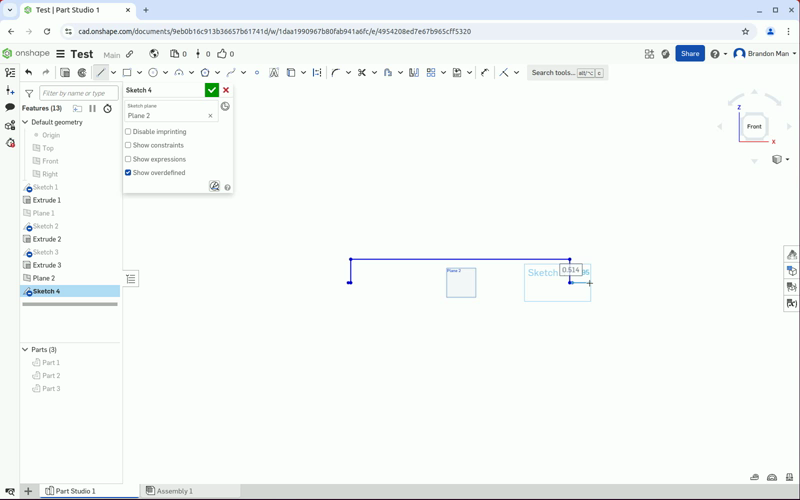
mouse_move(572, 257)
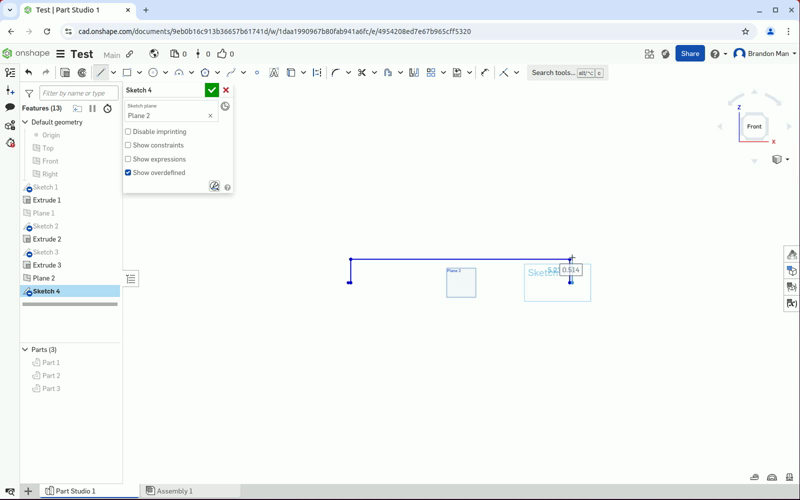
scroll(6)
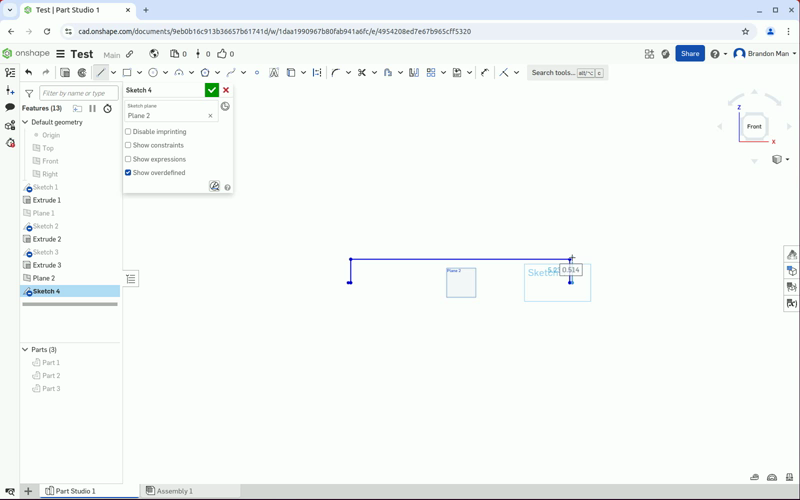
scroll(6)
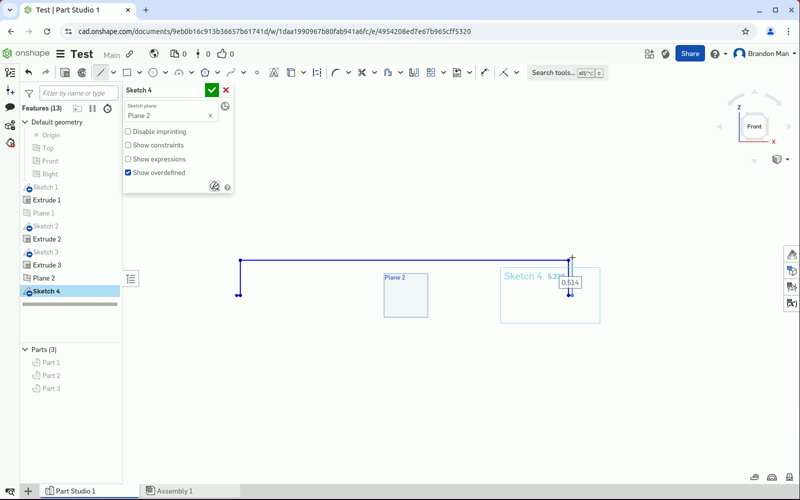
scroll(6)
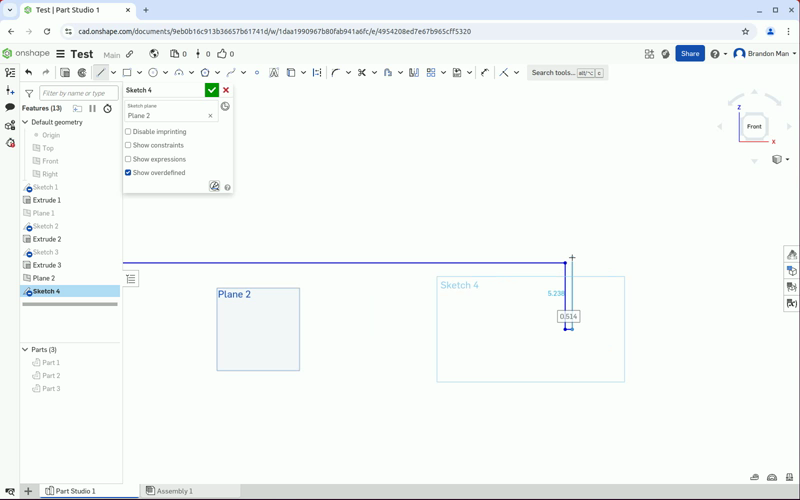
scroll(6)
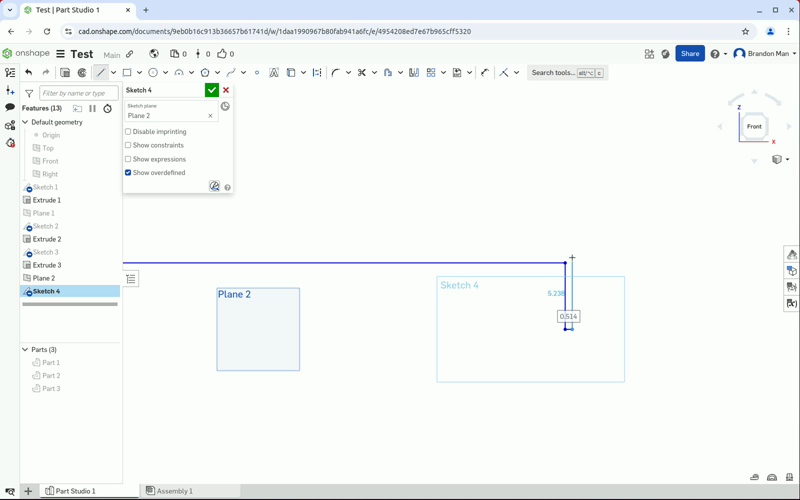
scroll(6)
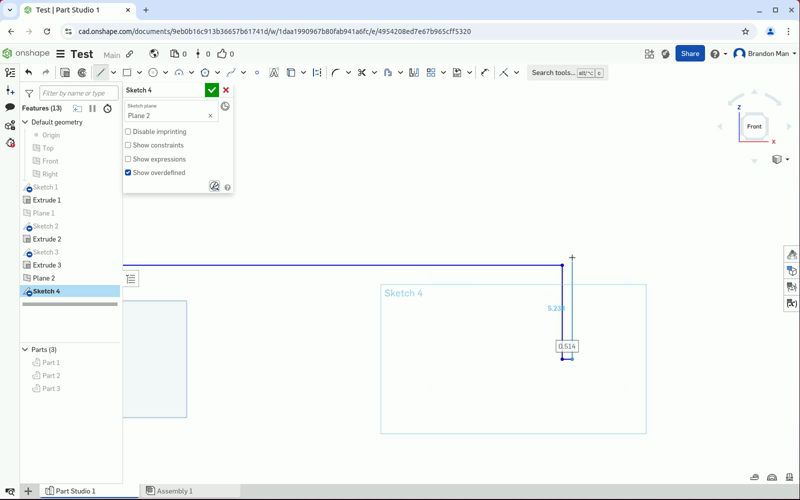
scroll(6)
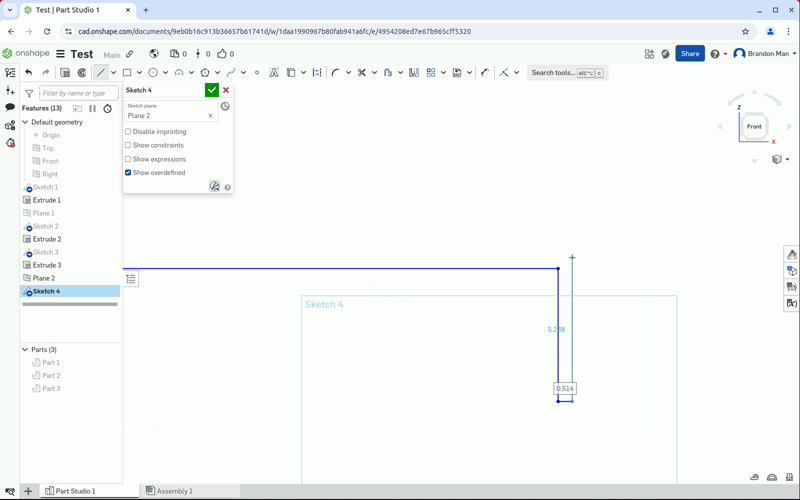
scroll(6)
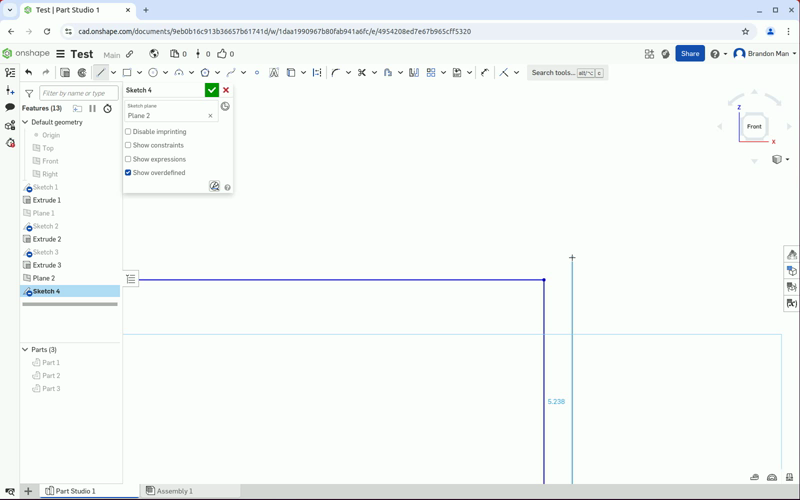
click(572, 257)
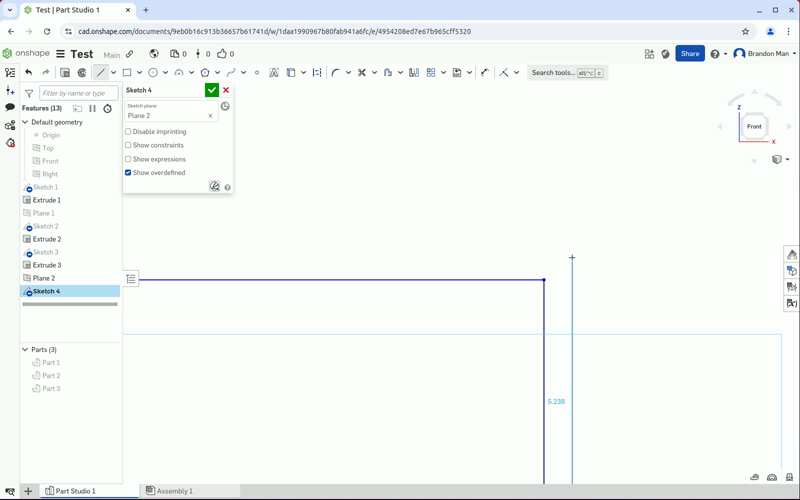
scroll(-6)
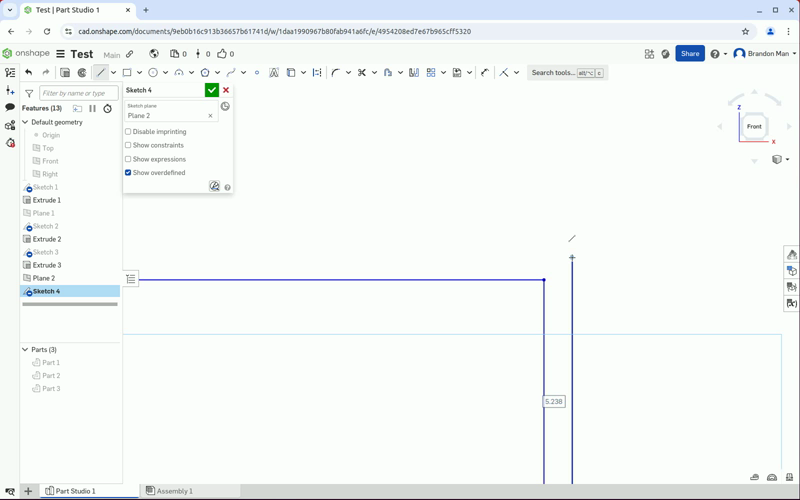
scroll(-6)
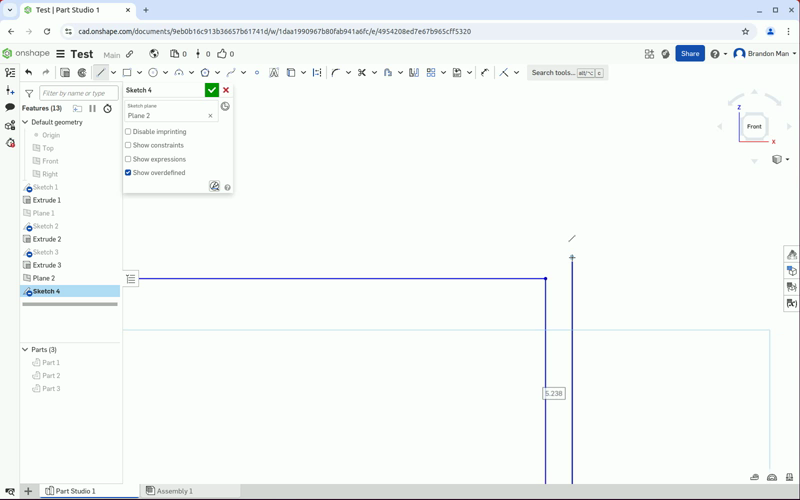
scroll(-6)
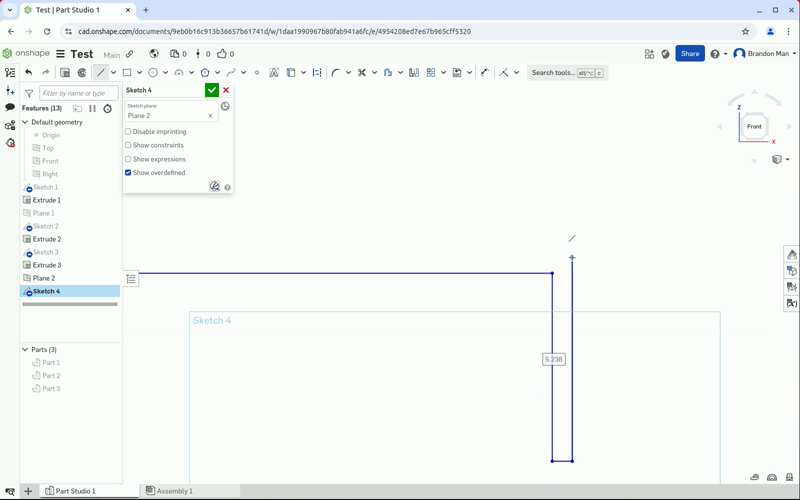
scroll(-6)
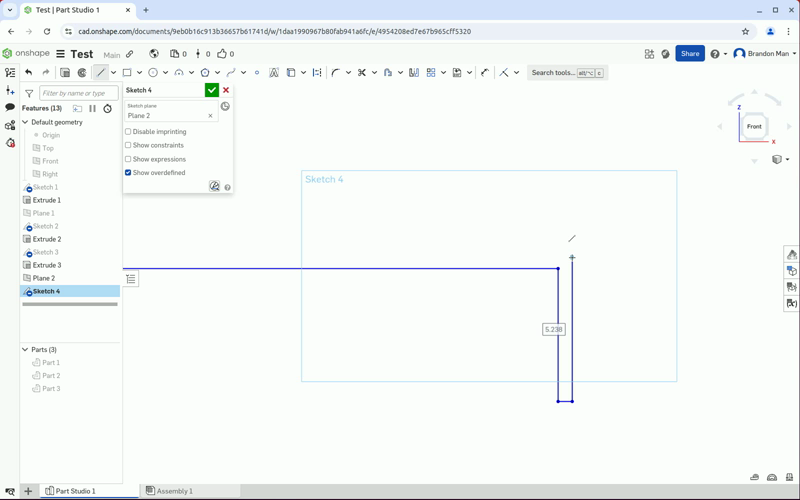
scroll(-6)
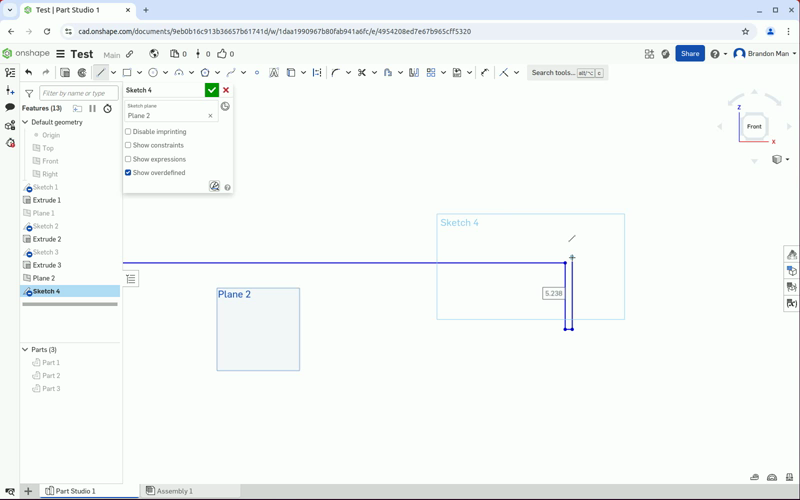
scroll(-6)
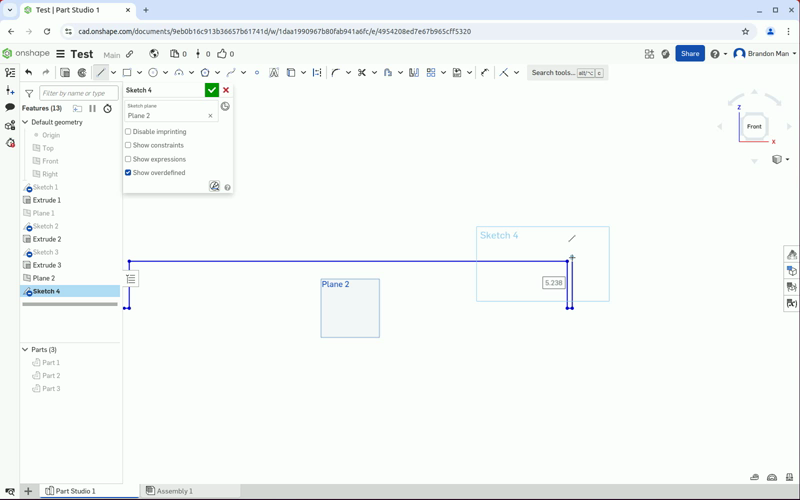
scroll(-6)
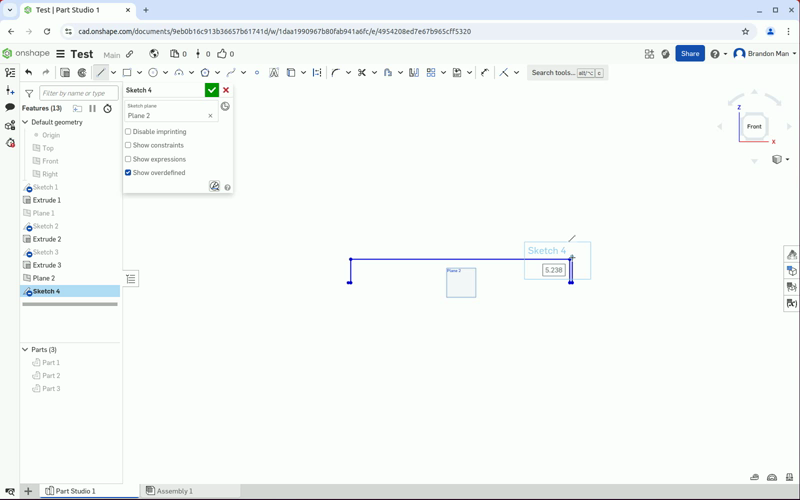
key_up(shift)
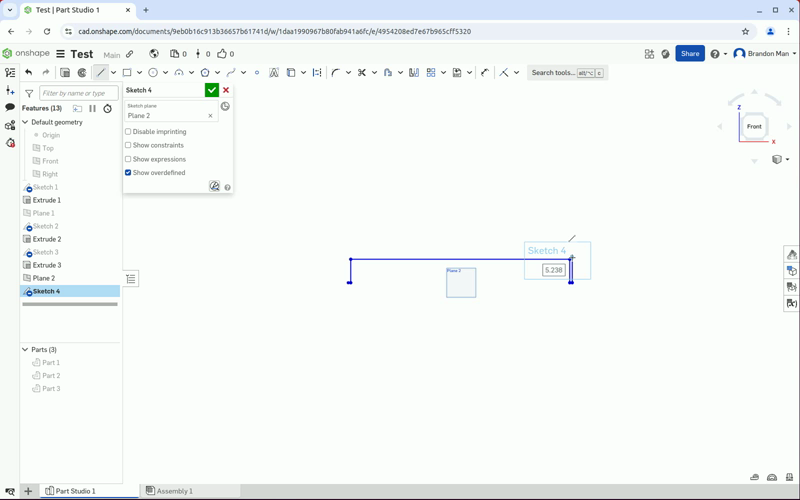
key_down(shift)
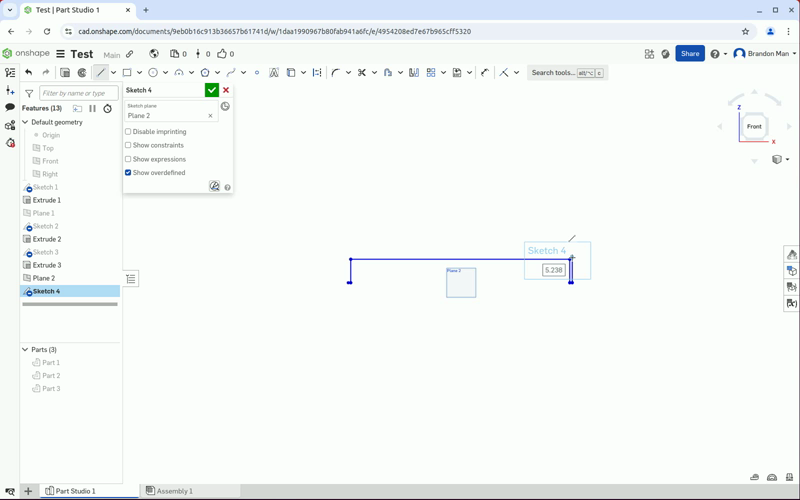
mouse_move(348, 257)
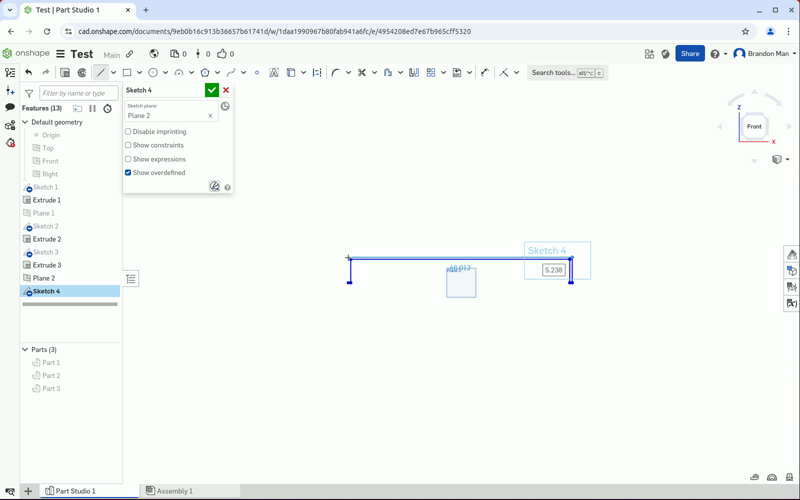
scroll(6)
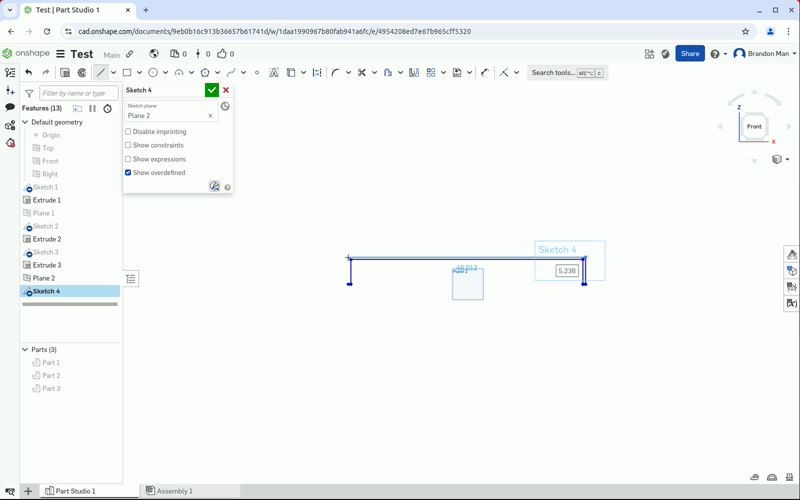
scroll(6)
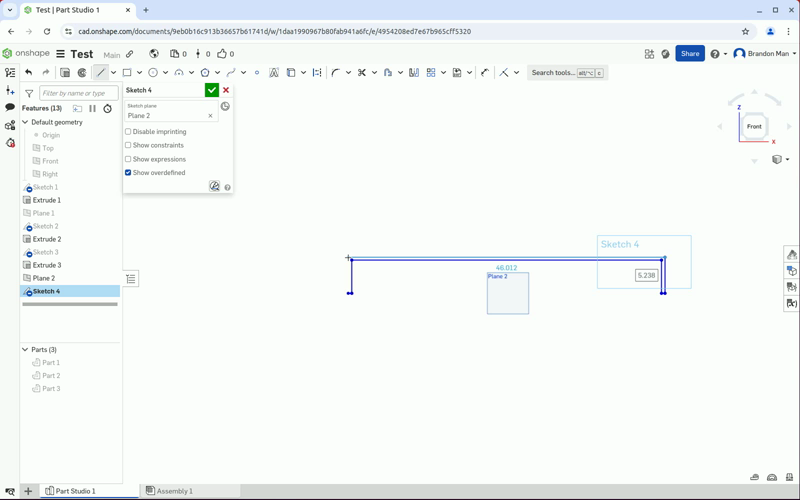
scroll(6)
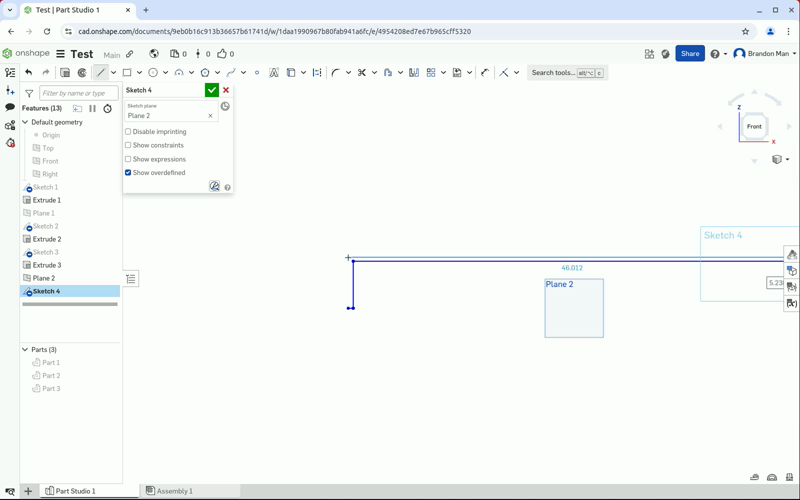
scroll(6)
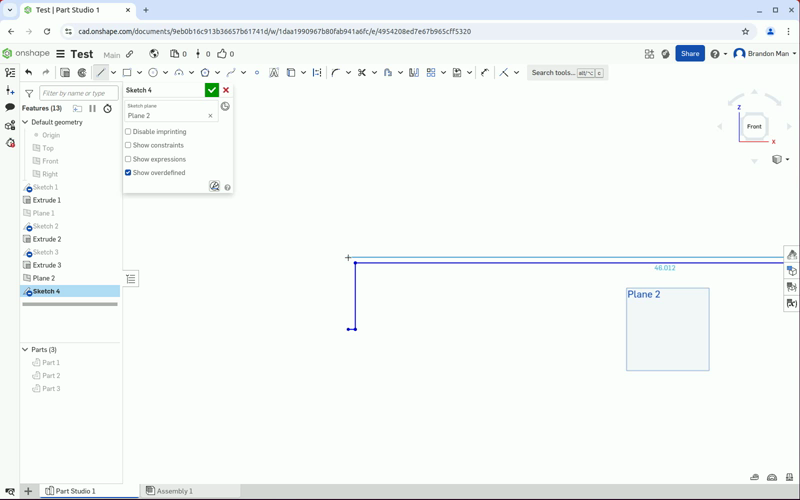
scroll(6)
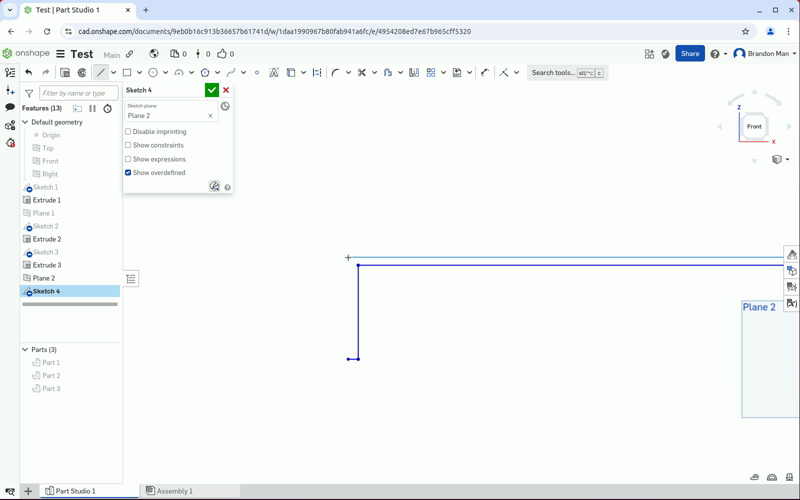
scroll(6)
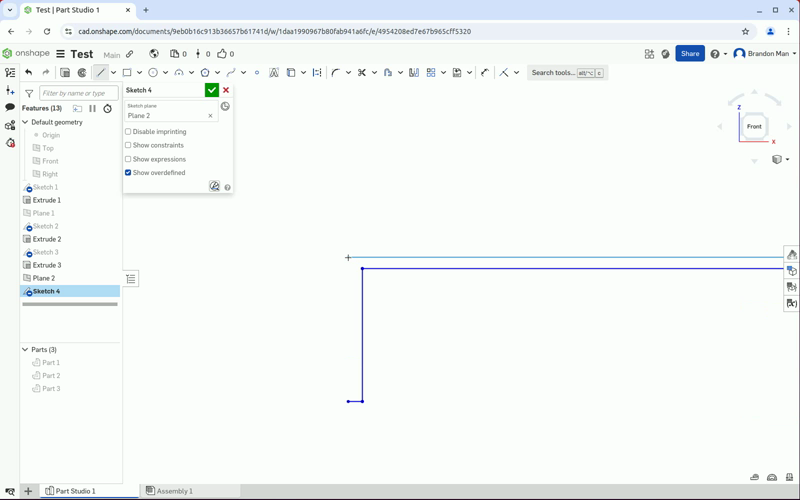
scroll(6)
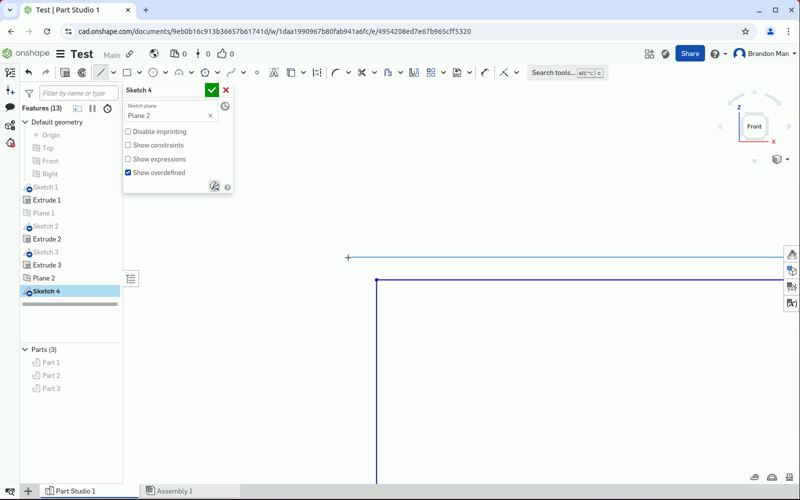
click(348, 257)
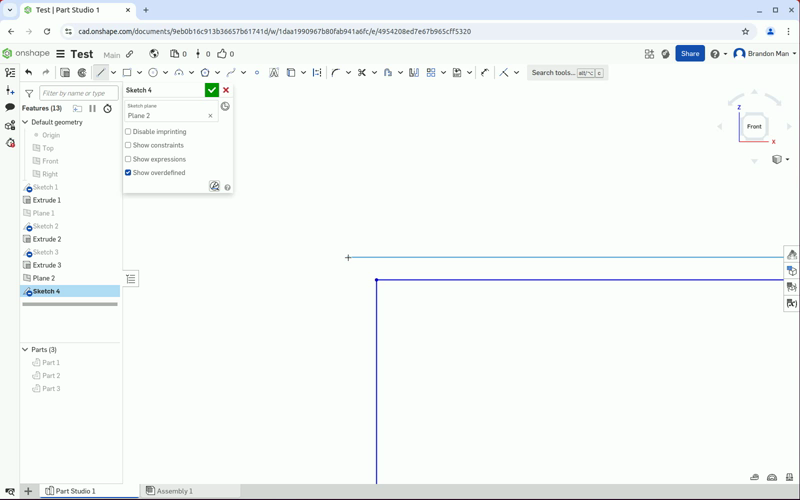
scroll(-6)
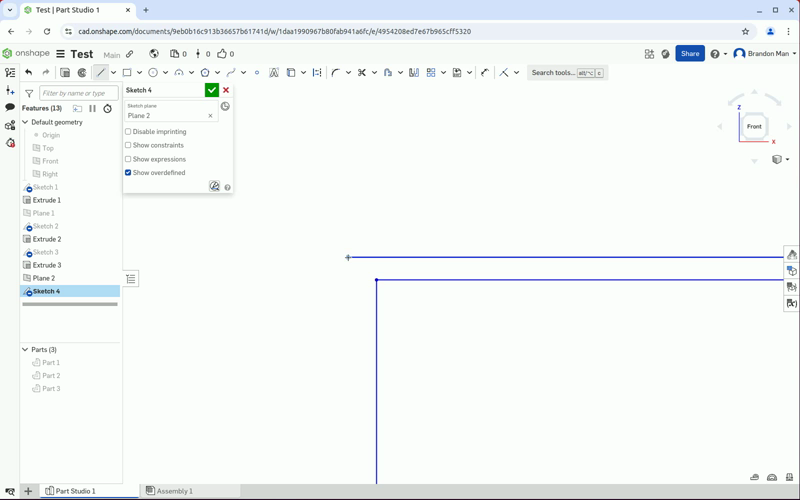
scroll(-6)
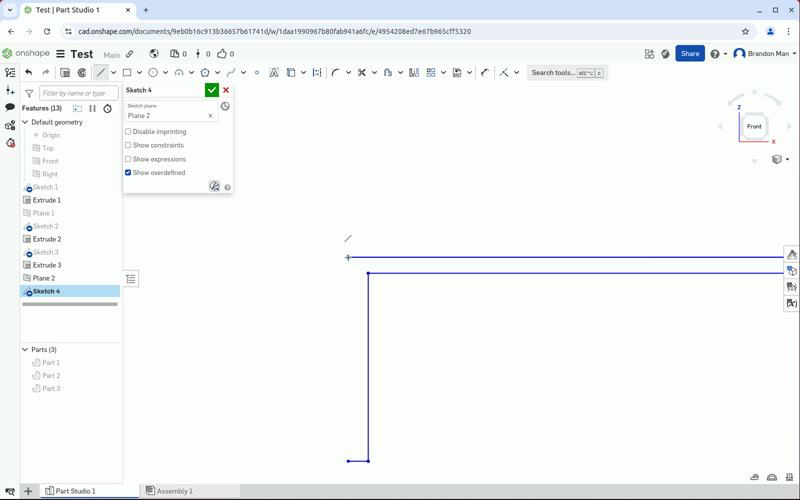
scroll(-6)
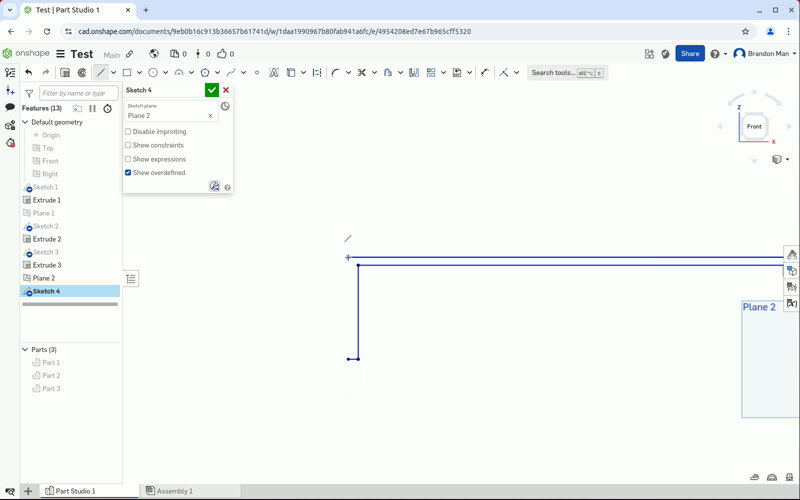
scroll(-6)
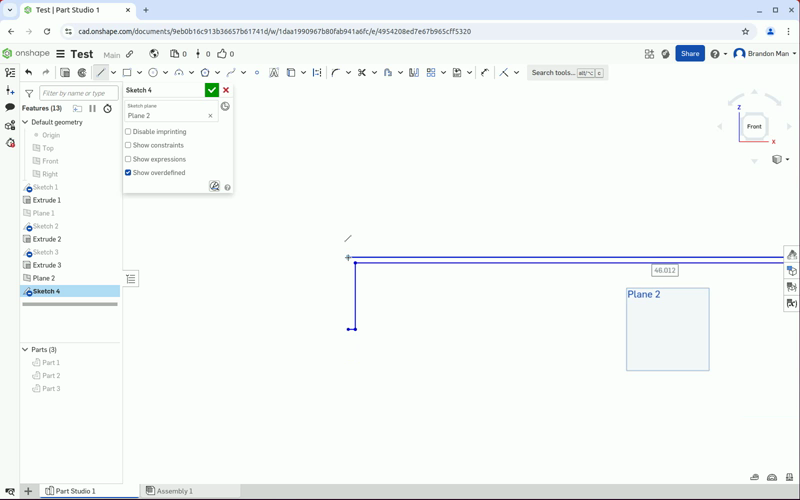
scroll(-6)
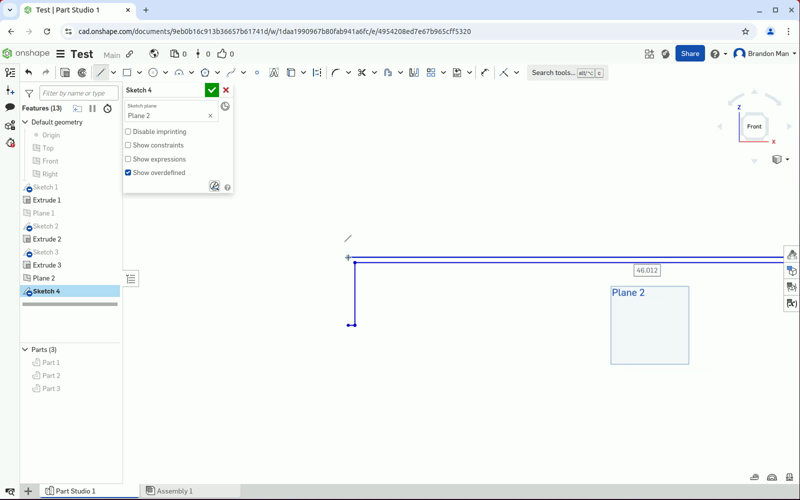
scroll(-6)
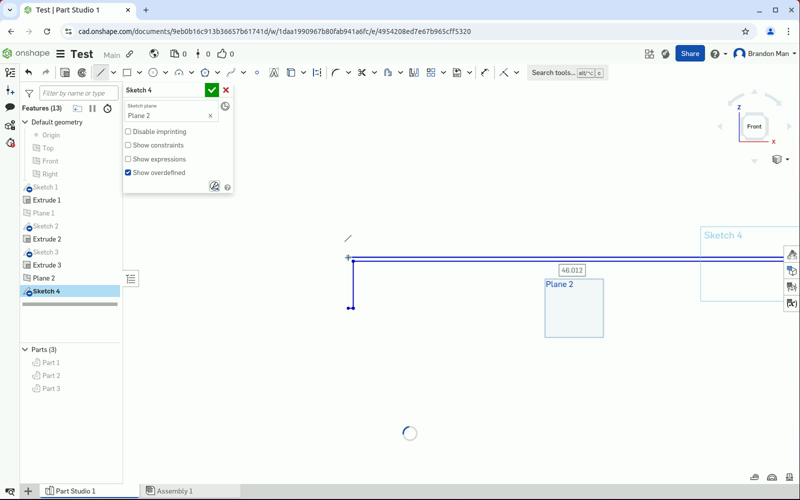
scroll(-6)
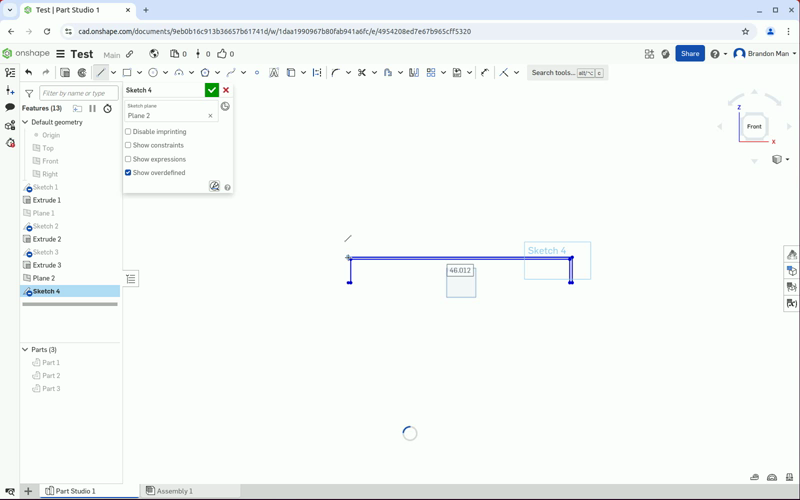
key_up(shift)
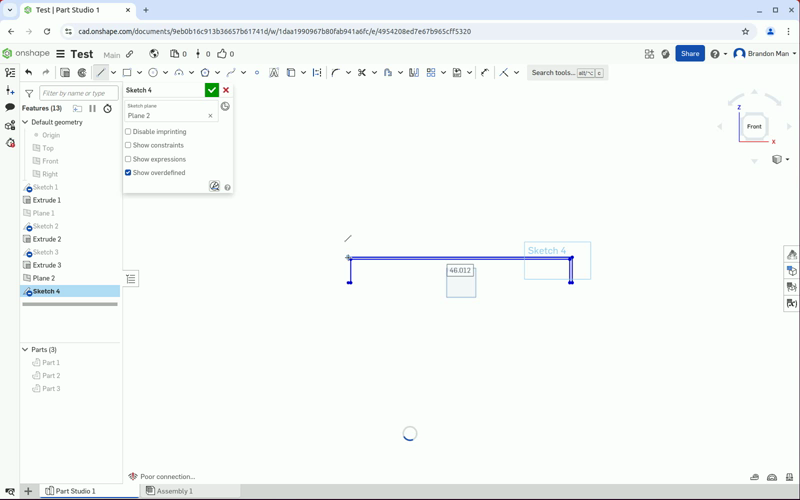
mouse_move(378, 257)
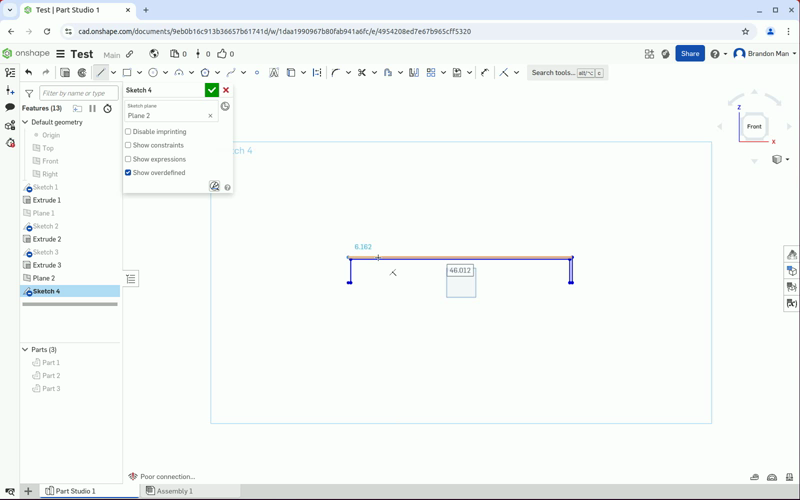
key_down(shift)
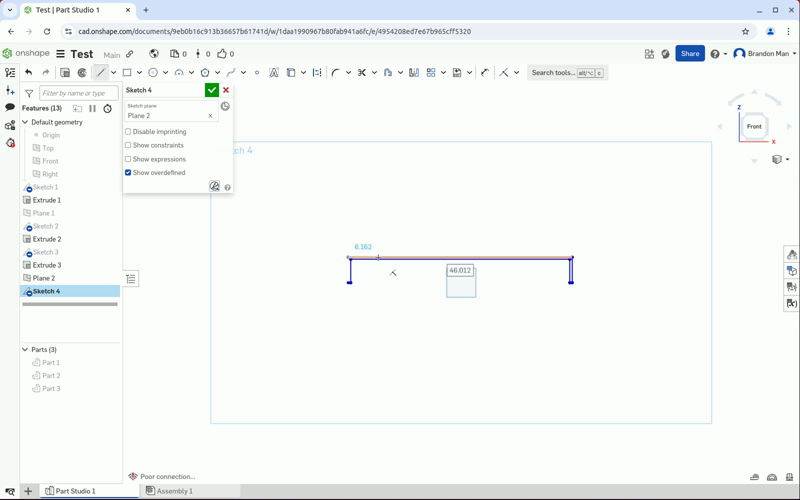
mouse_move(348, 282)
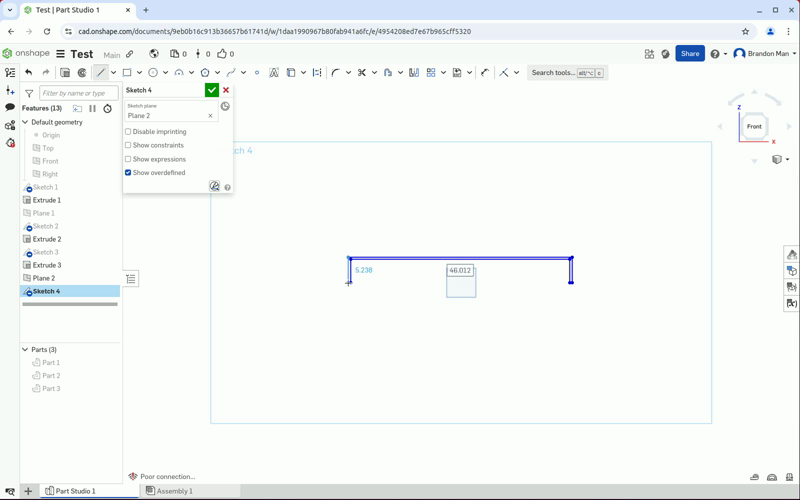
scroll(6)
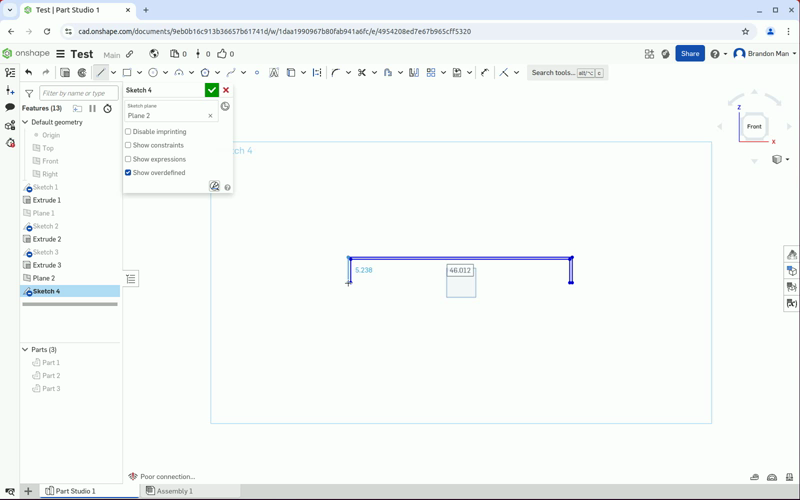
scroll(6)
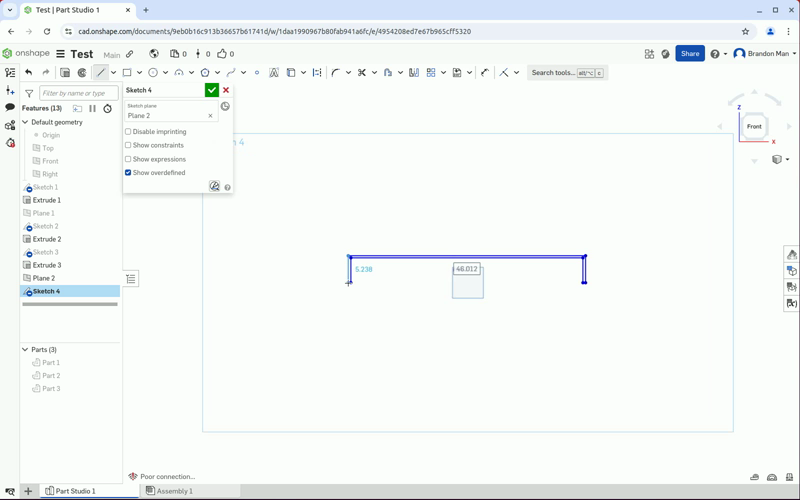
scroll(6)
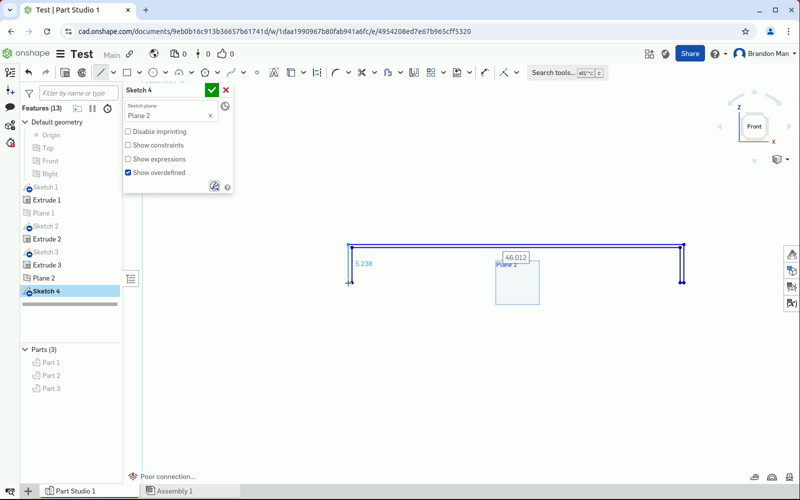
scroll(6)
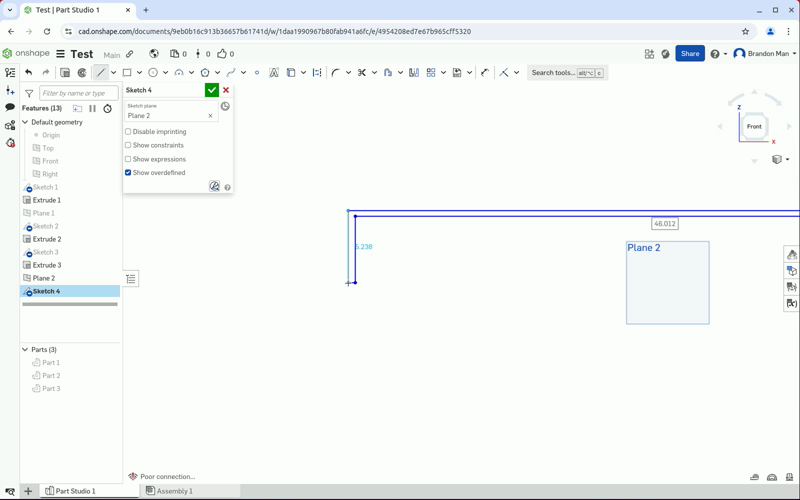
scroll(6)
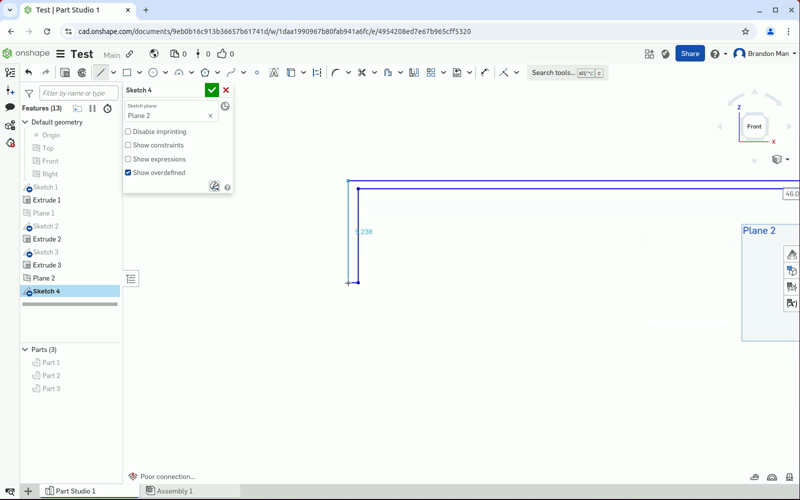
scroll(6)
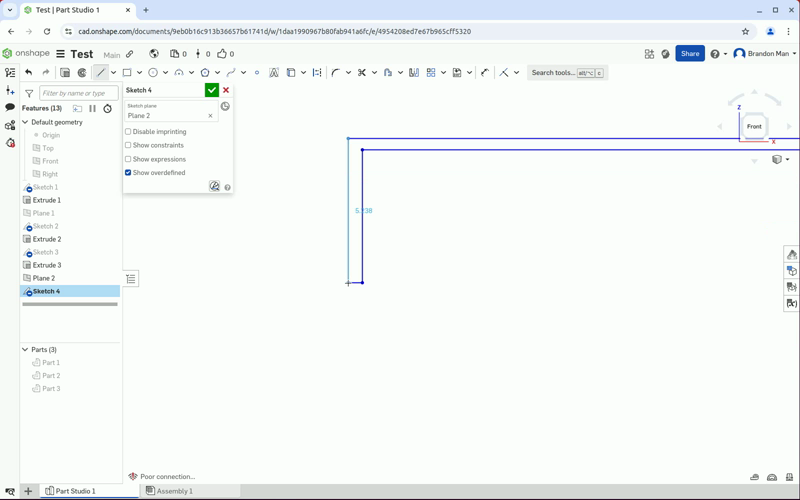
scroll(6)
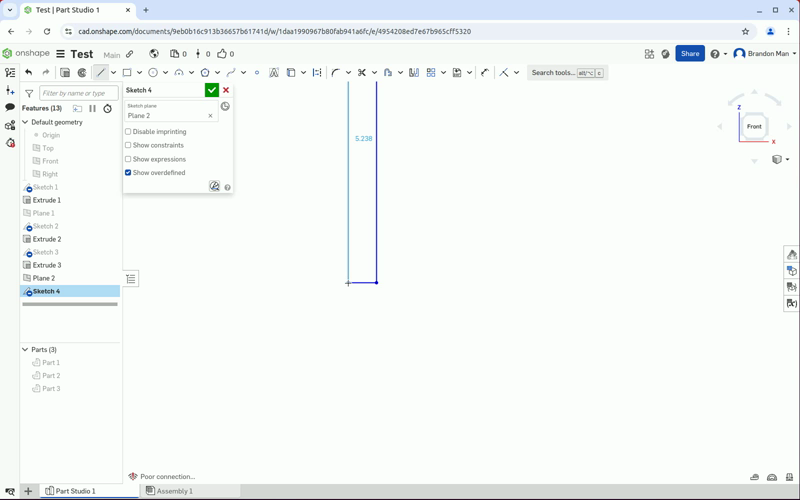
key_up(shift)
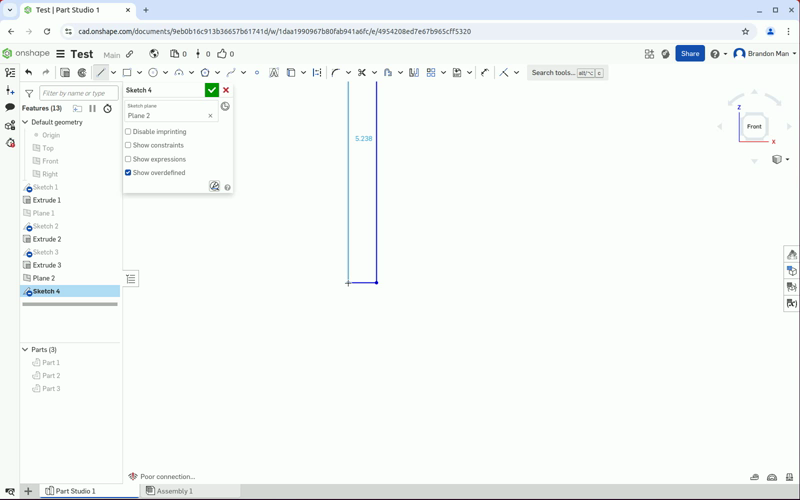
click(348, 282)
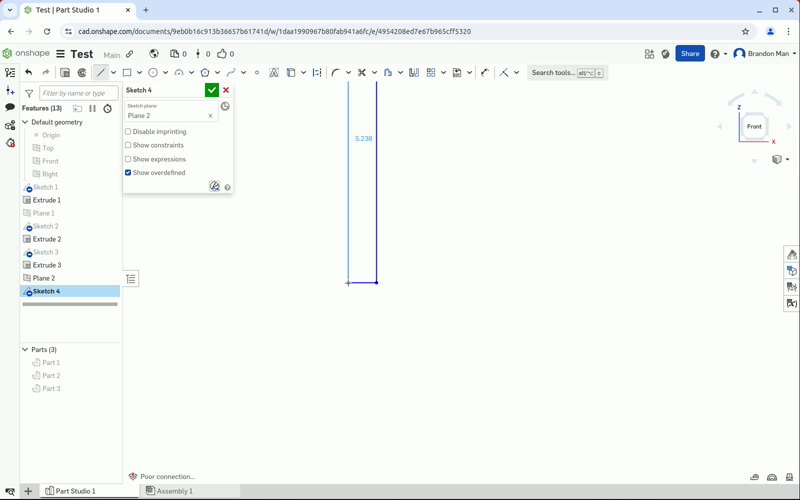
scroll(-6)
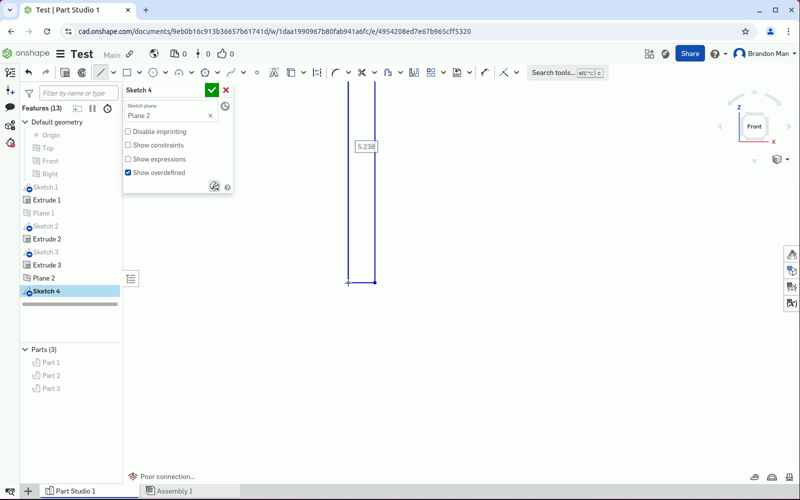
scroll(-6)
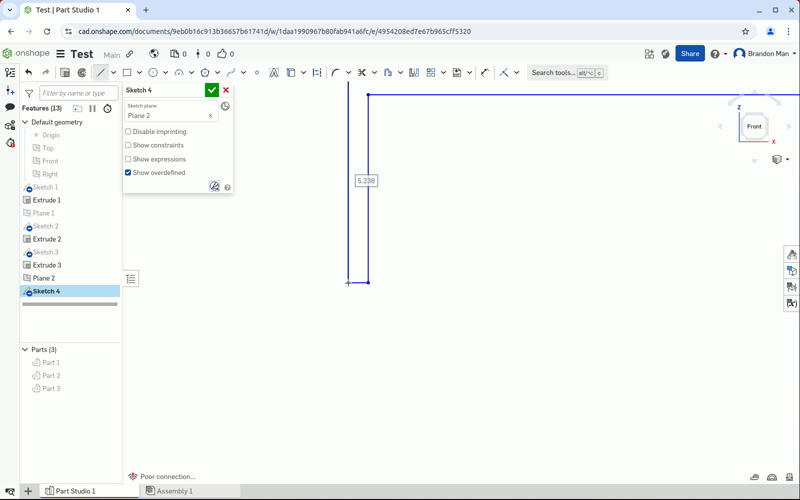
scroll(-6)
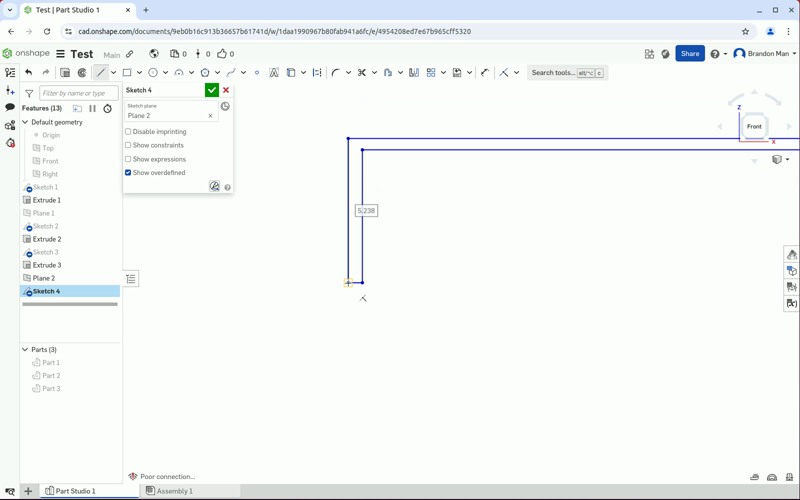
scroll(-6)
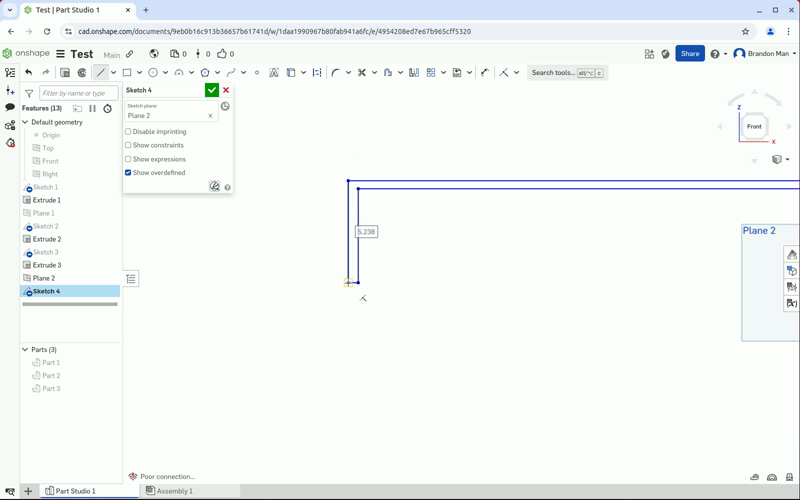
scroll(-6)
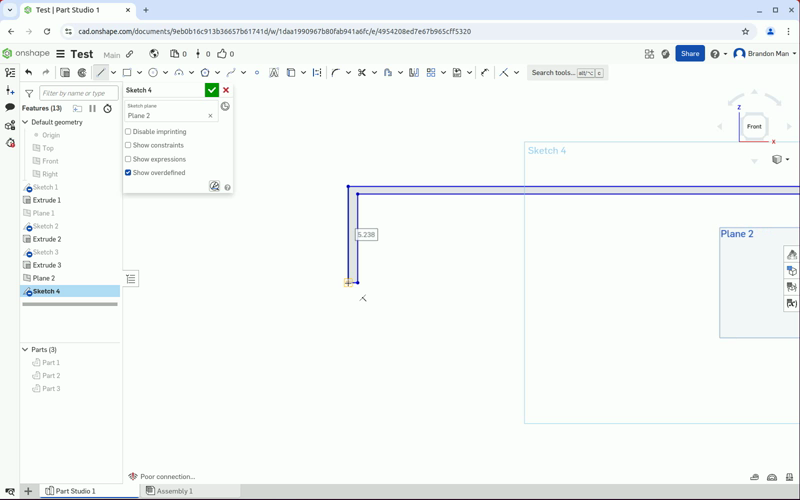
scroll(-6)
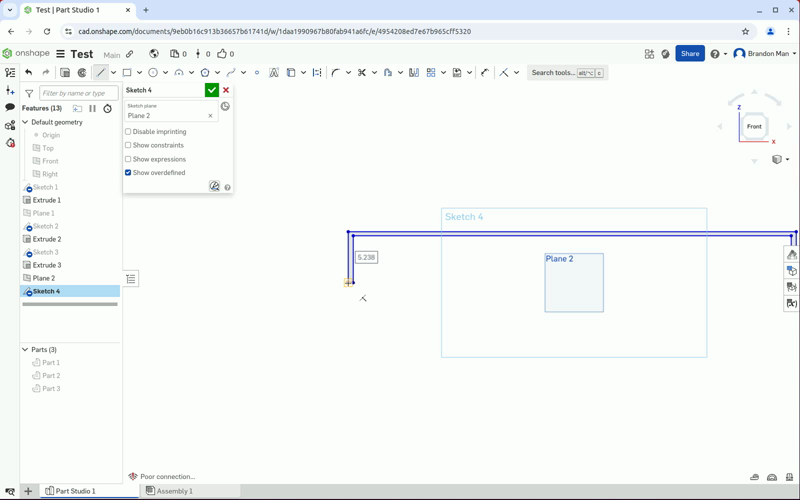
scroll(-6)
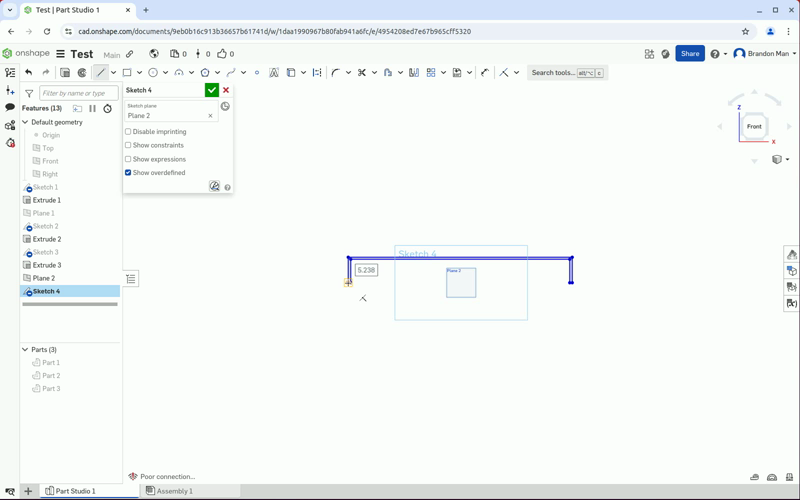
key(esc)
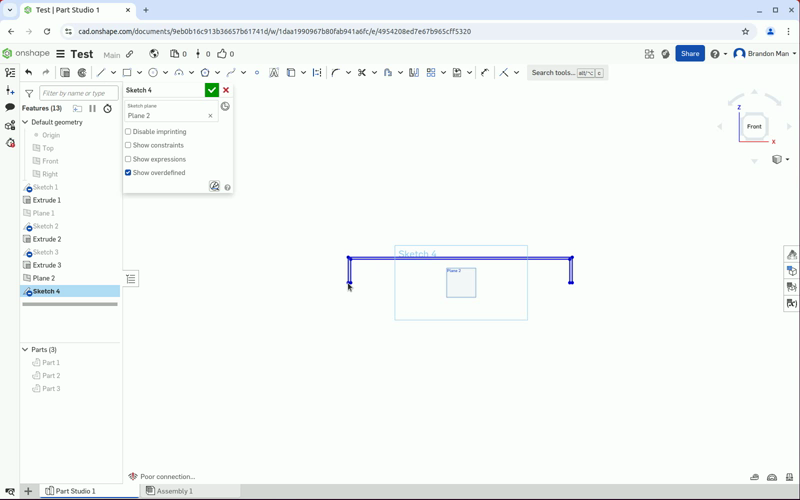
mouse_move(570, 268)
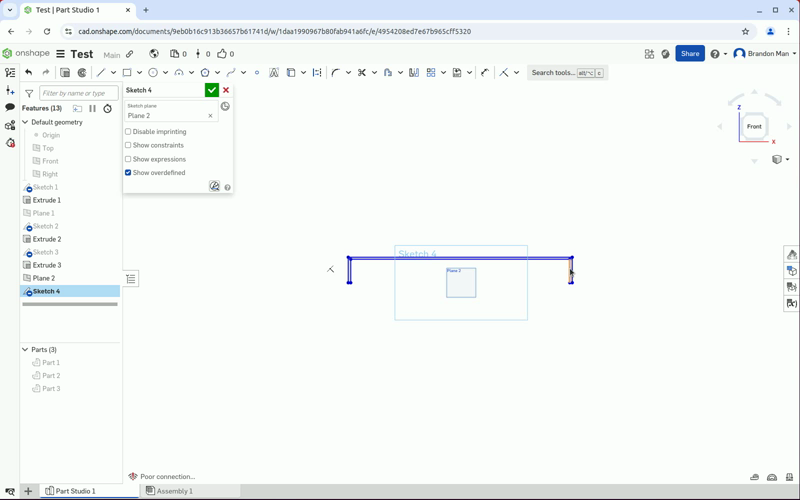
scroll(6)
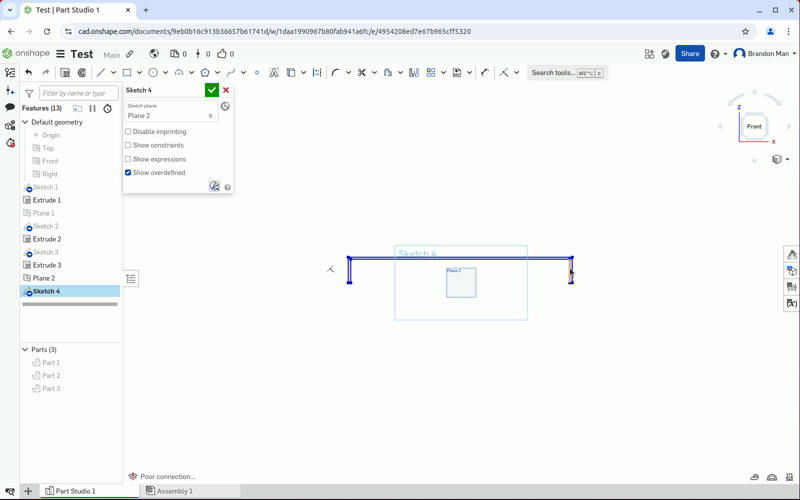
scroll(6)
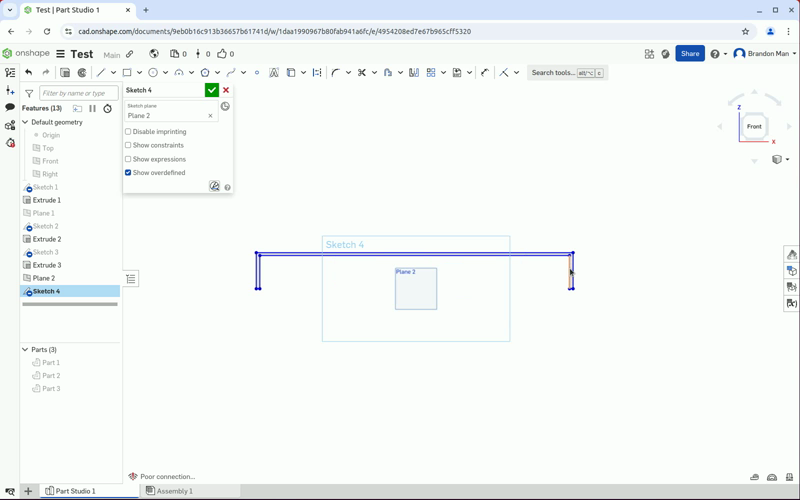
scroll(6)
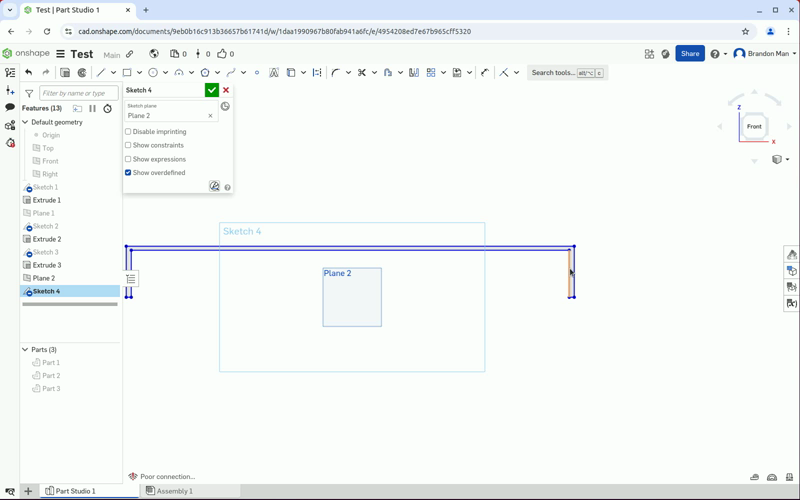
scroll(6)
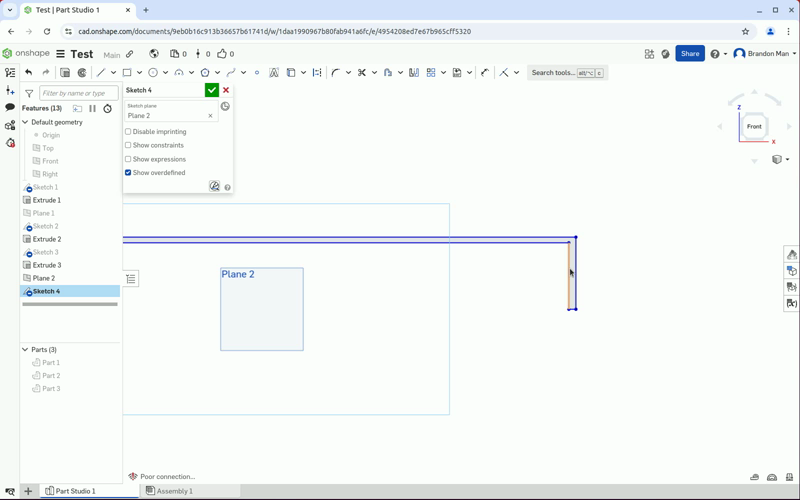
scroll(6)
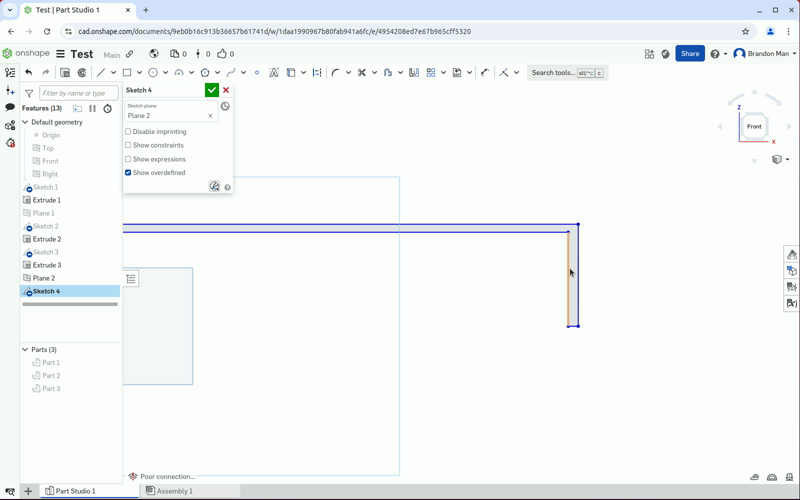
scroll(6)
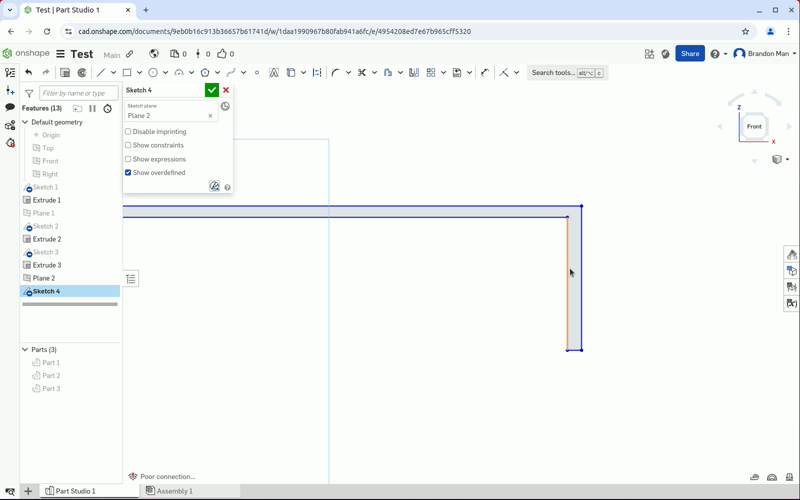
scroll(6)
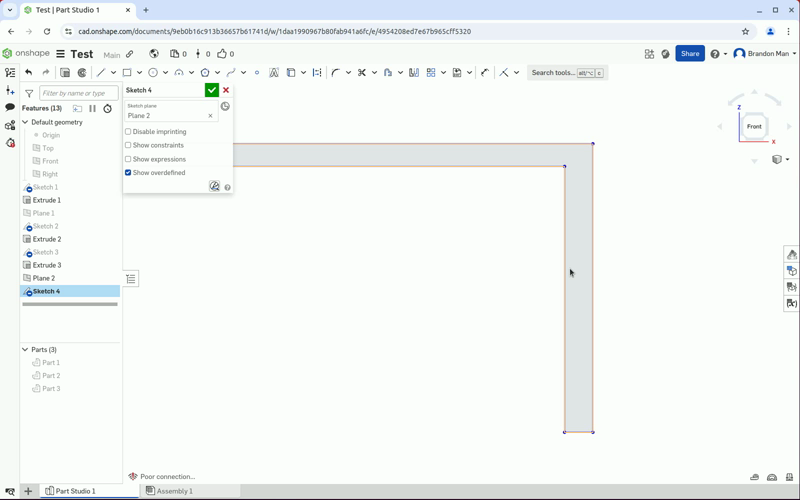
click(570, 268)
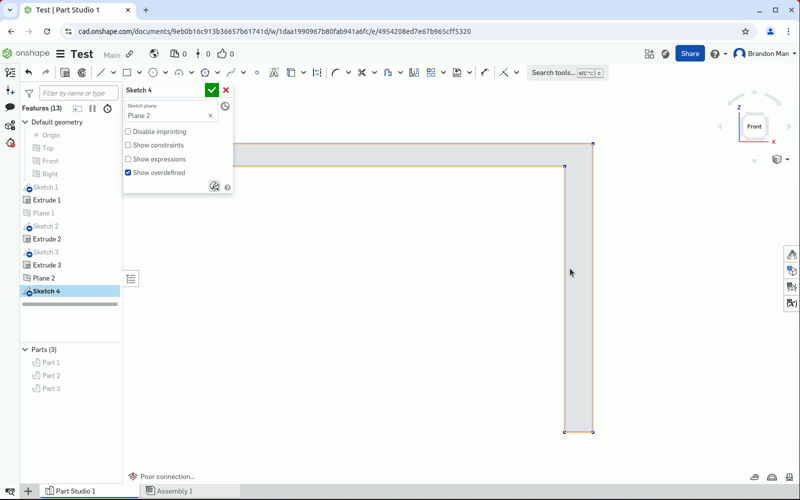
scroll(-6)
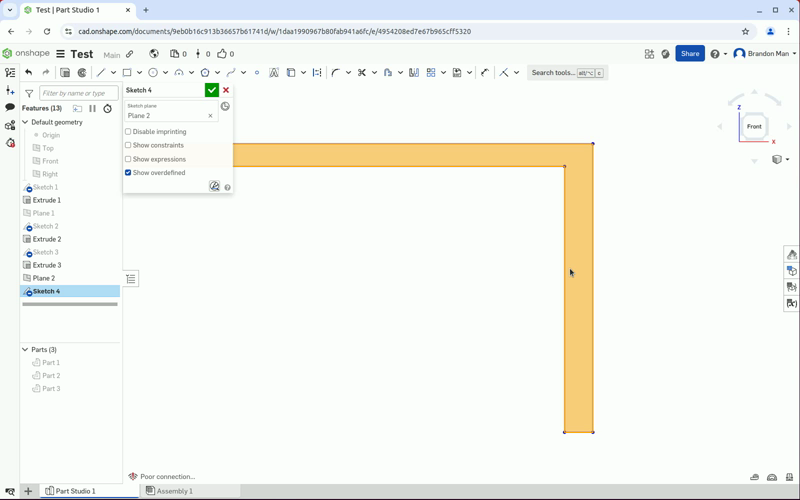
scroll(-6)
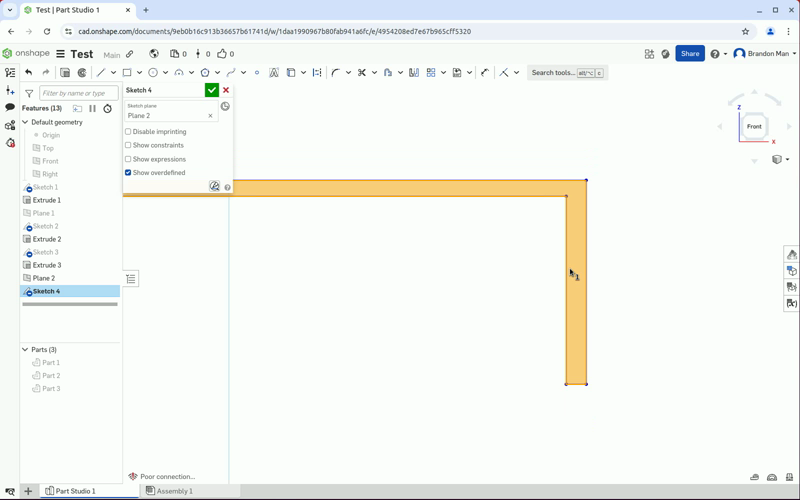
scroll(-6)
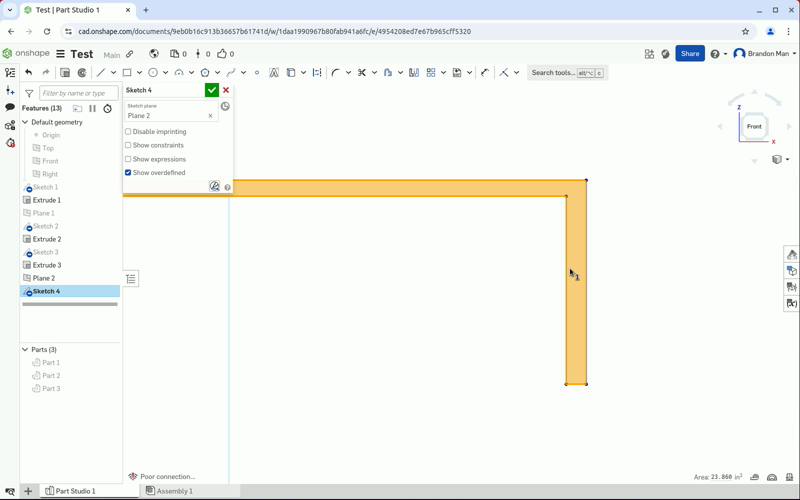
scroll(-6)
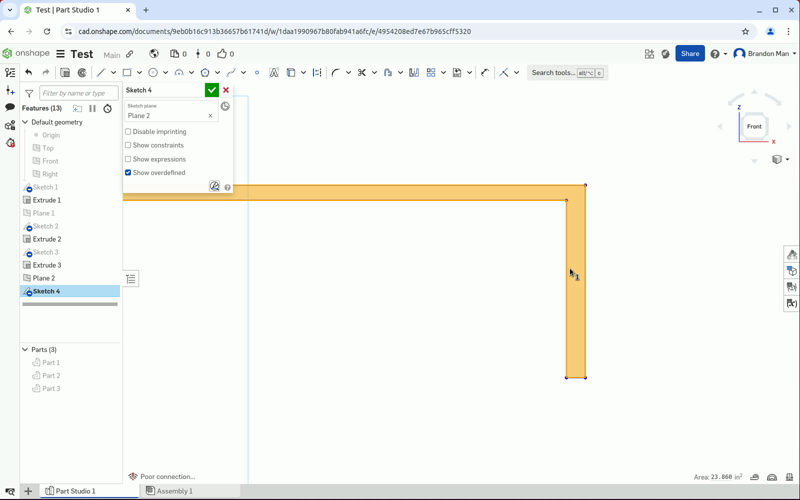
scroll(-6)
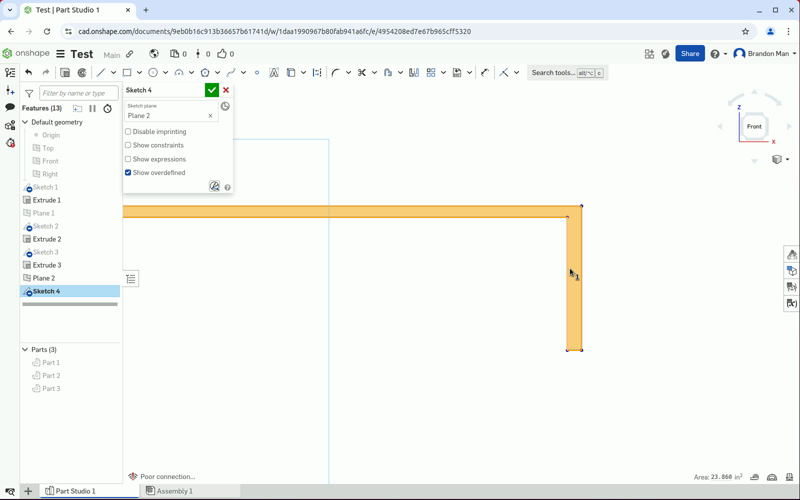
scroll(-6)
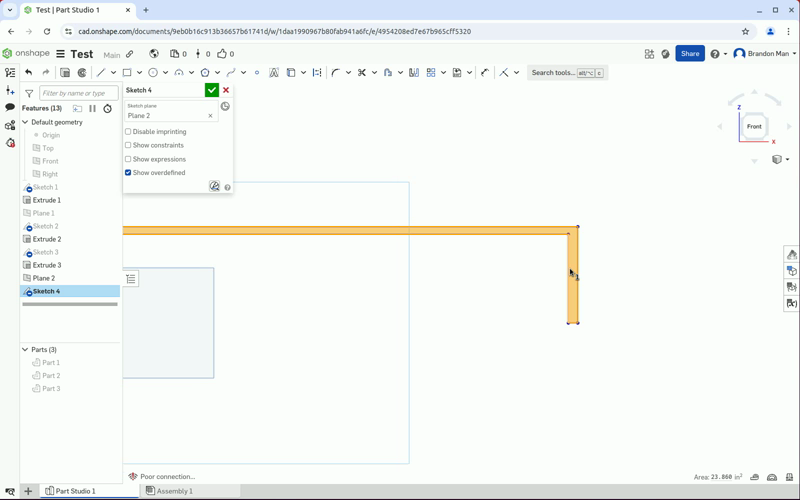
scroll(-6)
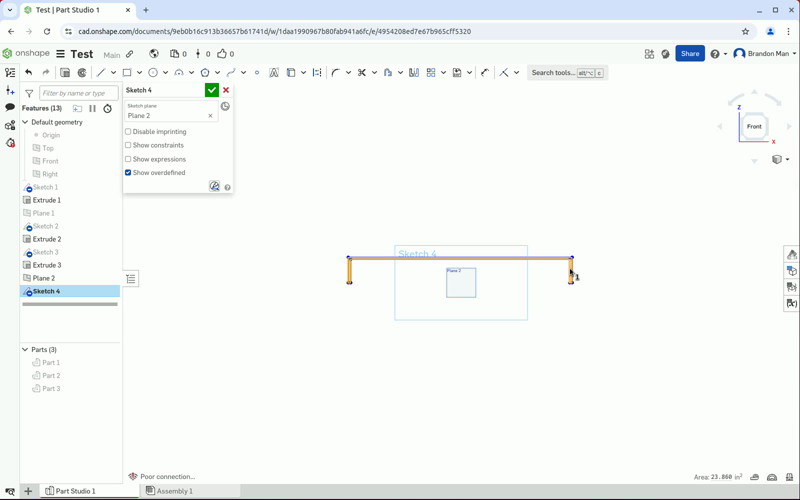
mouse_move(73, 352)
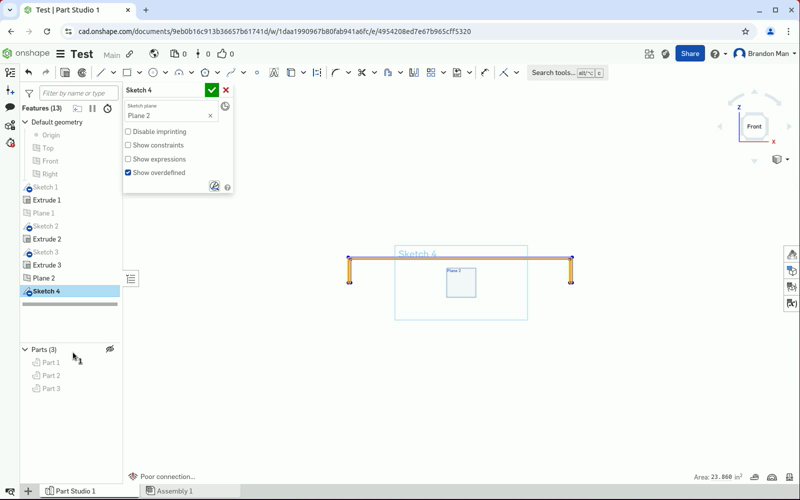
key(shift+y)
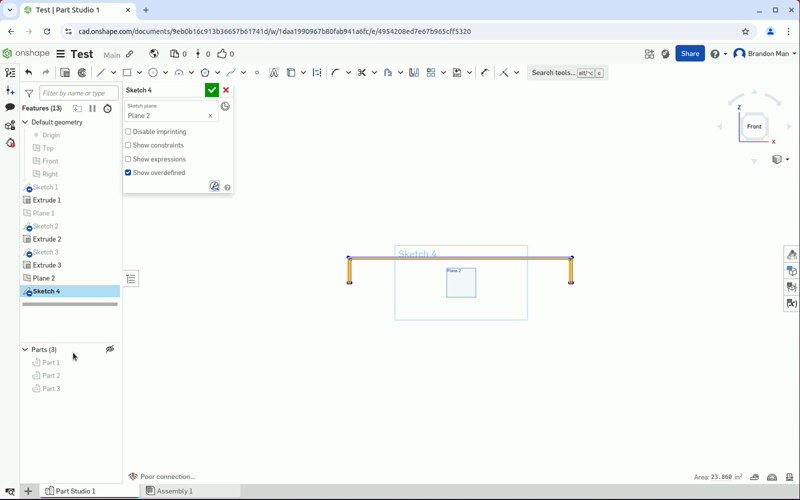
key(shift+e)
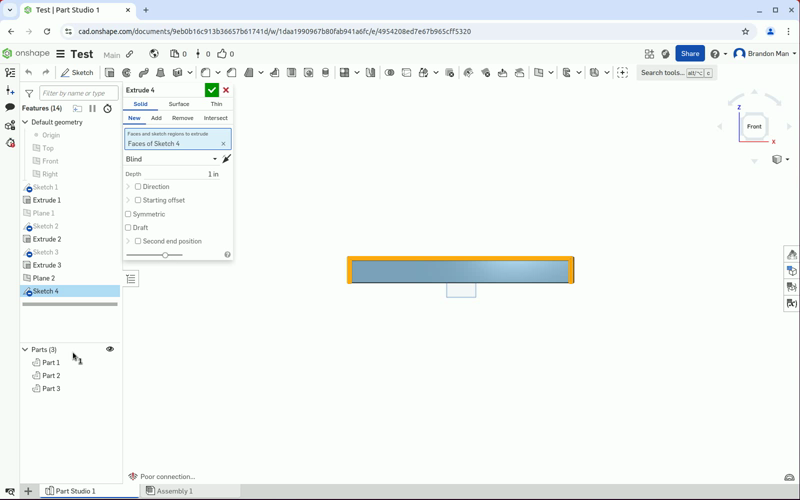
mouse_move(143, 106)
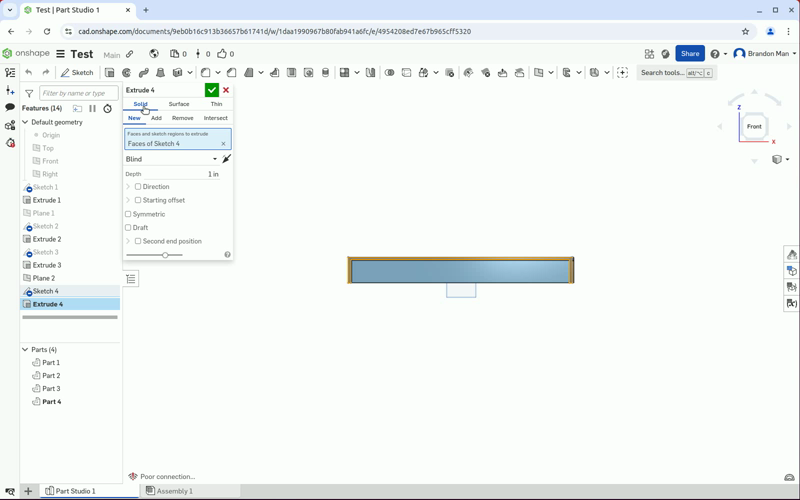
click(143, 106)
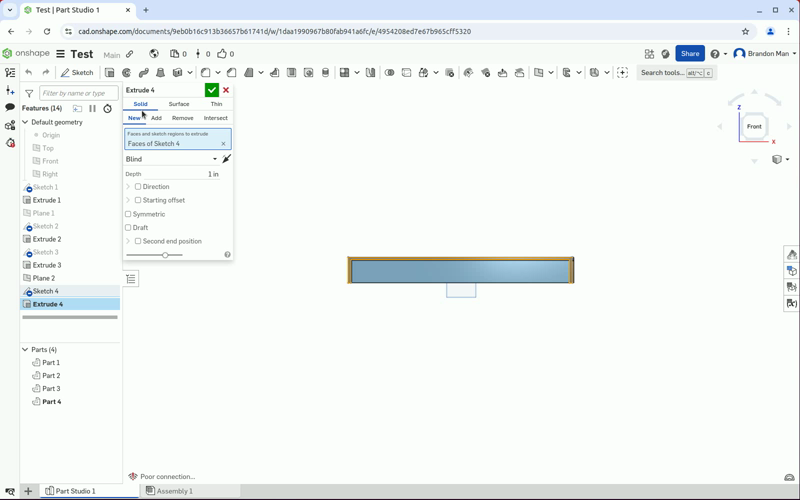
mouse_move(137, 120)
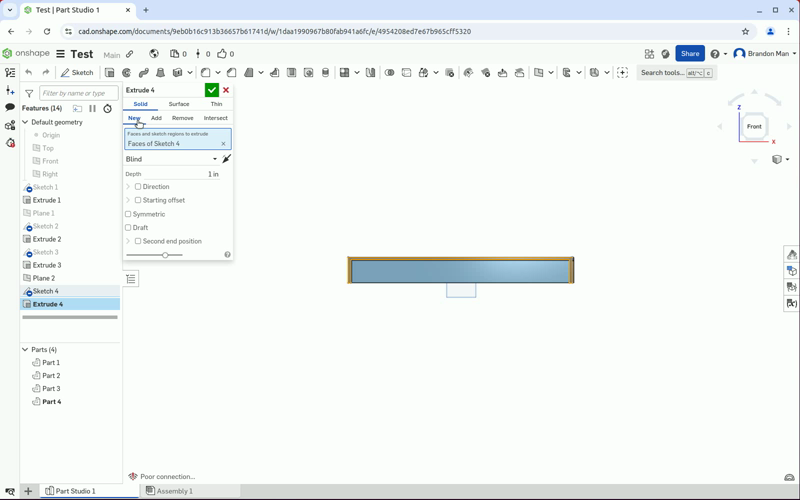
click(137, 120)
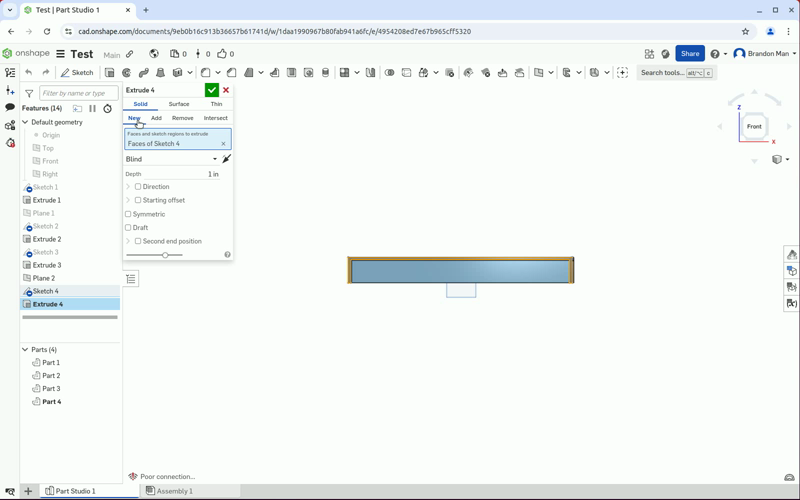
key(tab, 4)
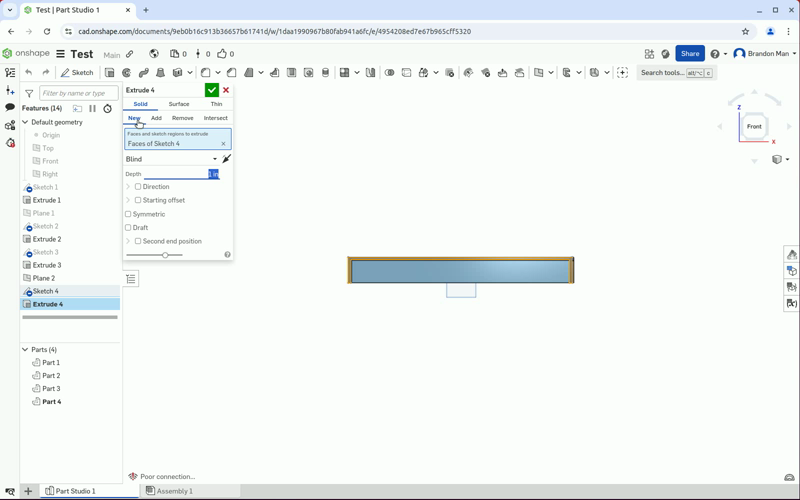
text(0.722)
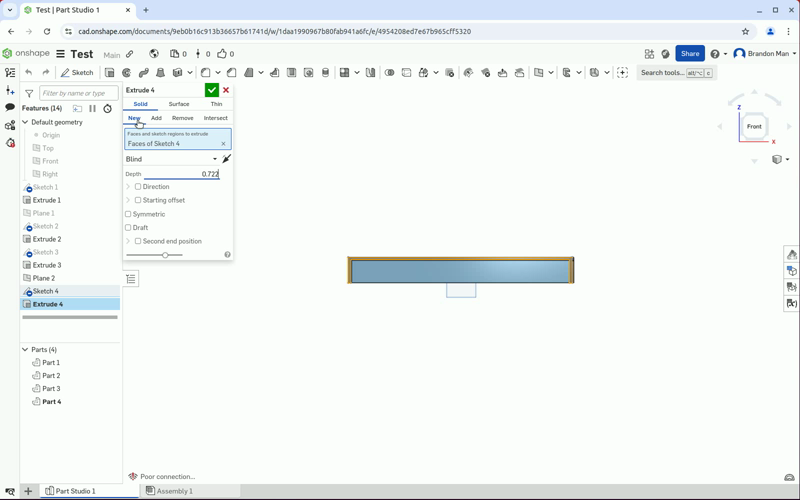
key(enter)
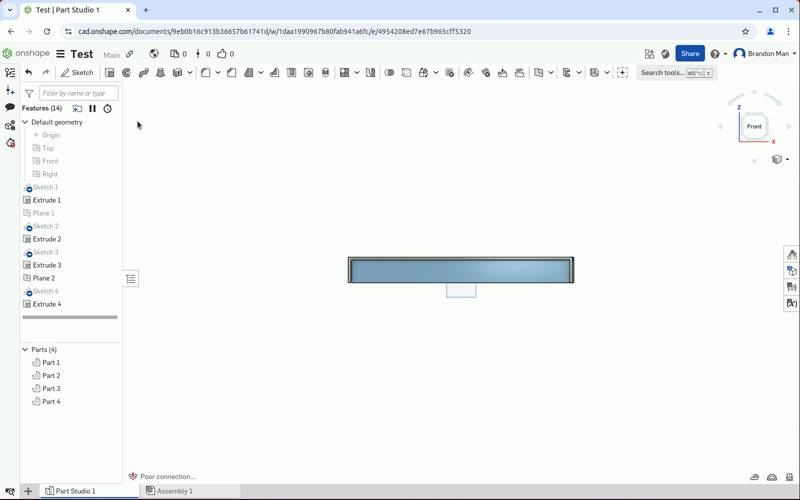
key(shift+h)
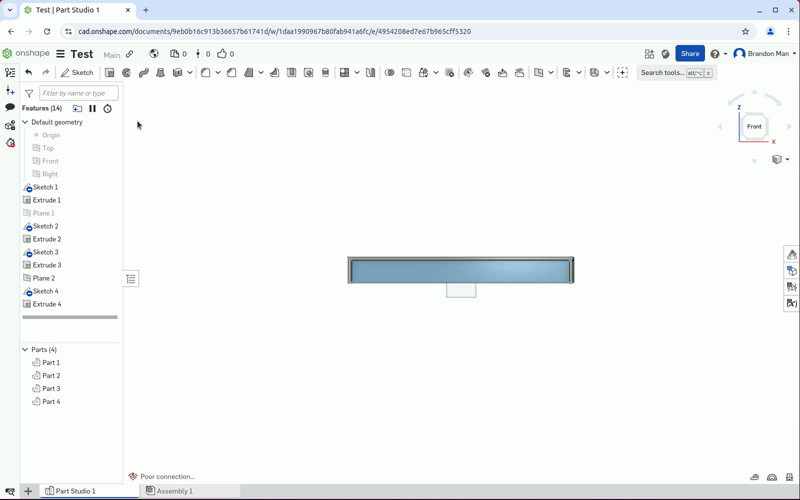
key(shift+h)
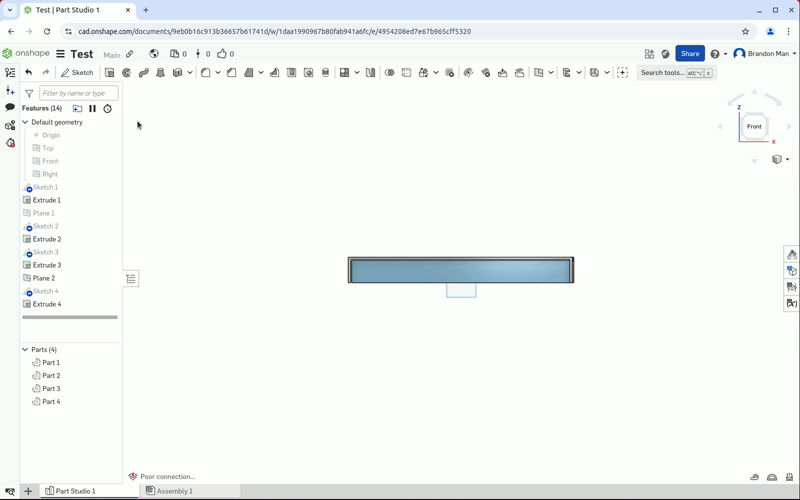
mouse_move(73, 189)
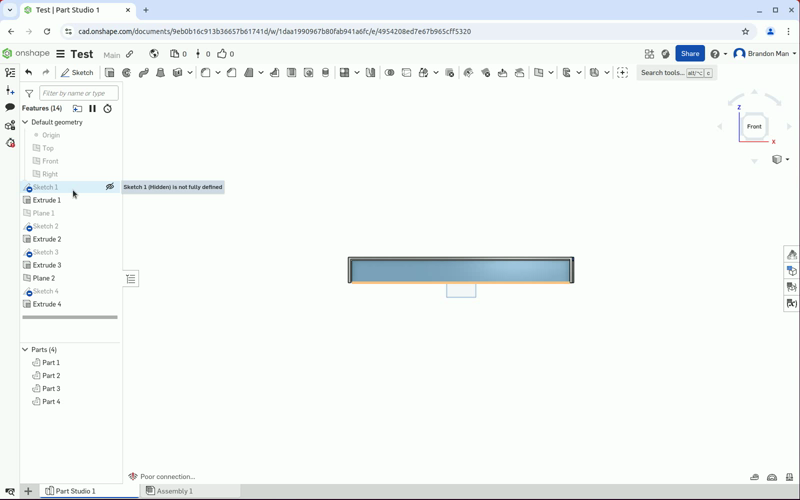
click(73, 189)
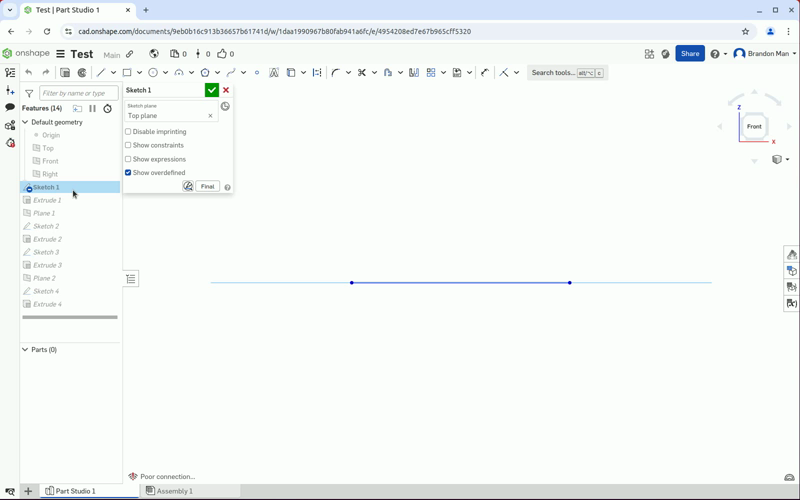
mouse_move(229, 92)
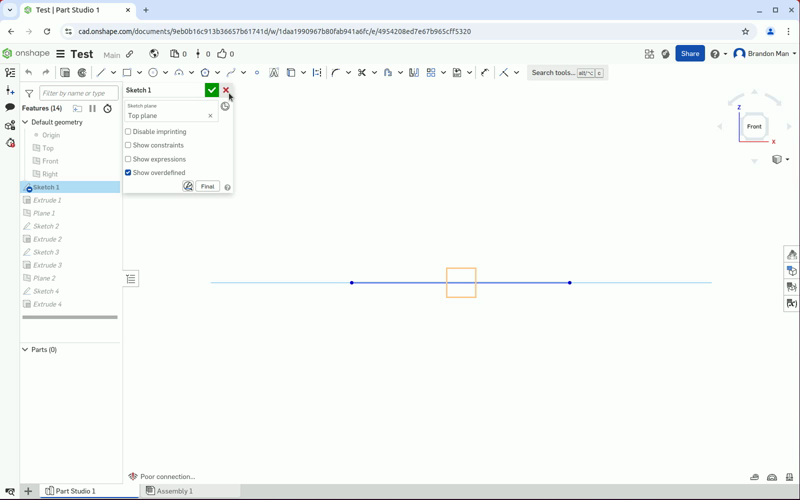
click(229, 92)
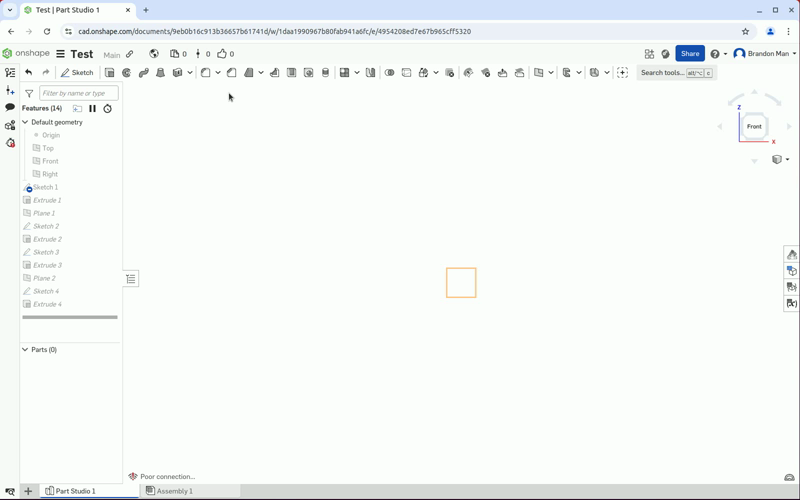
key(shift+s)
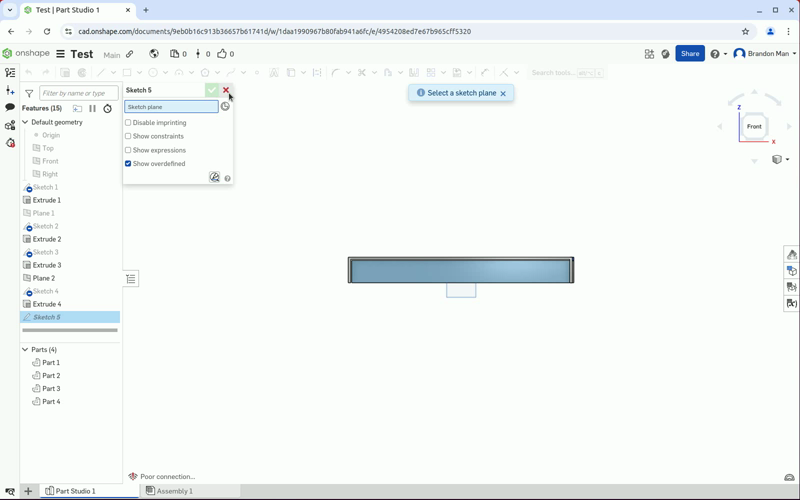
mouse_move(73, 280)
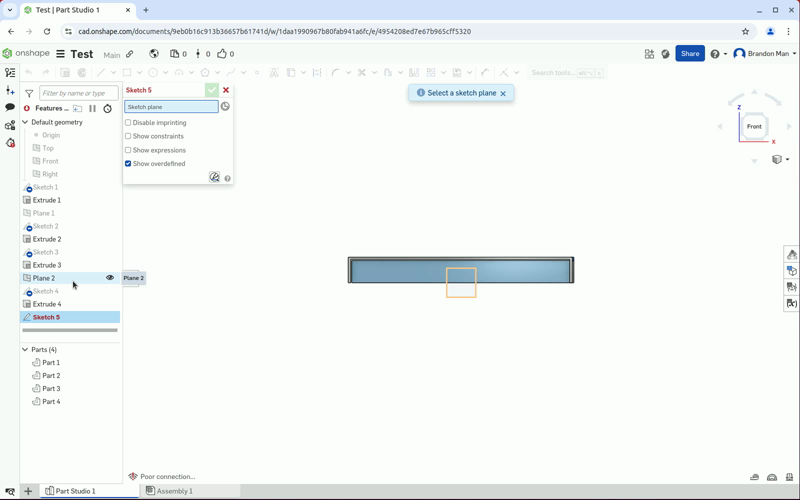
click(73, 280)
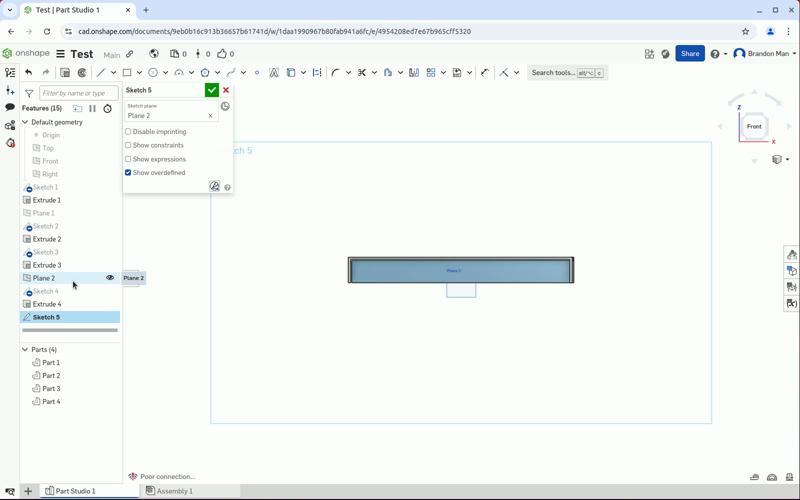
mouse_move(73, 352)
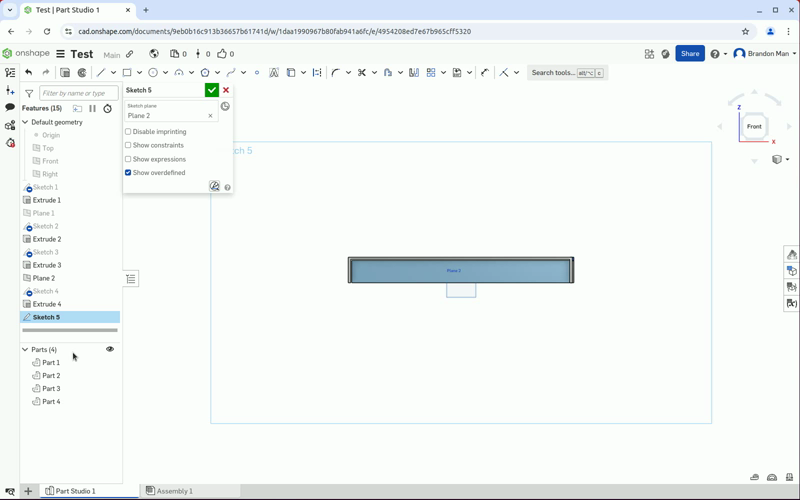
key(y)
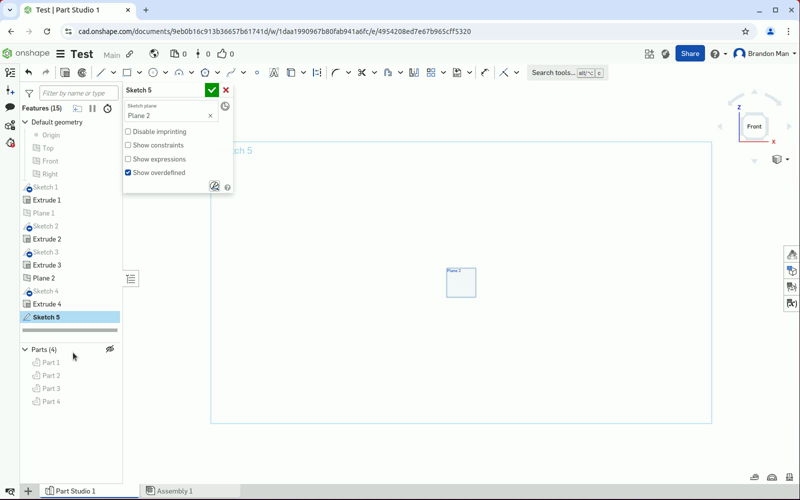
key(l)
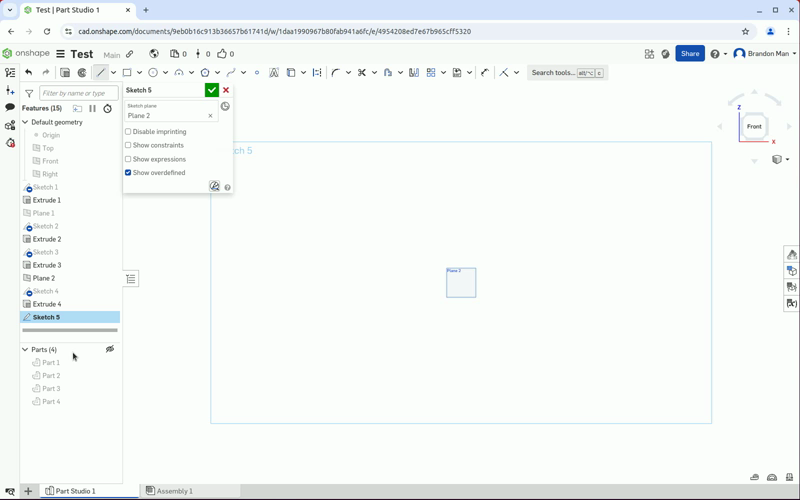
key_down(shift)
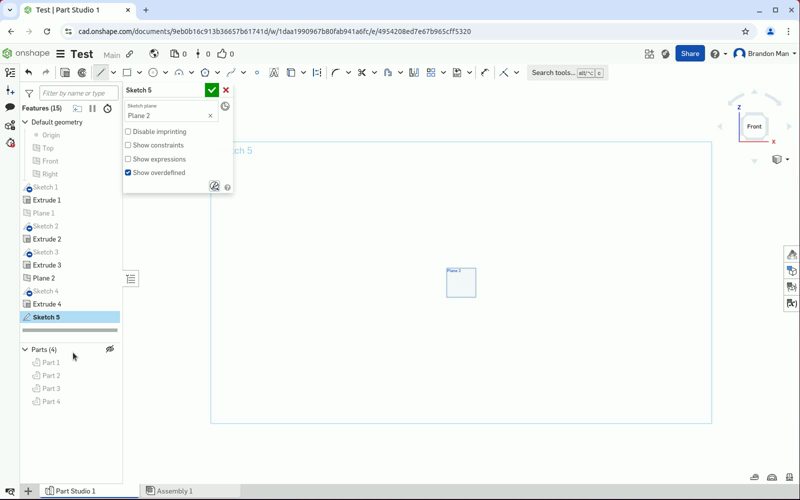
mouse_move(351, 282)
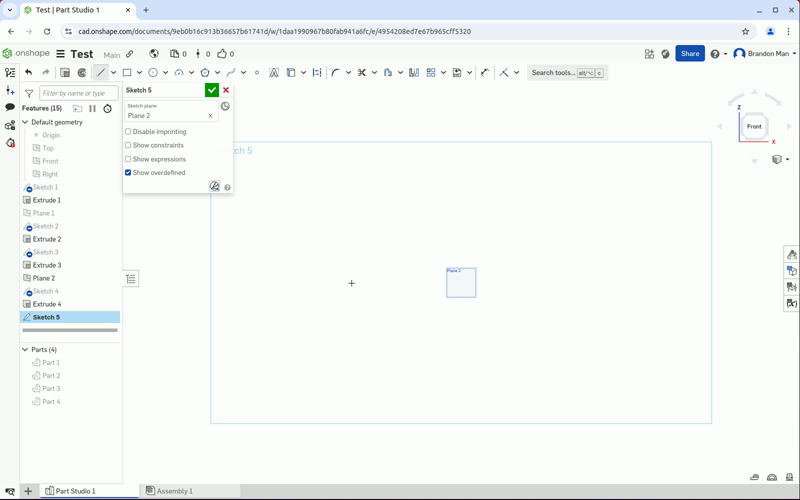
click(351, 282)
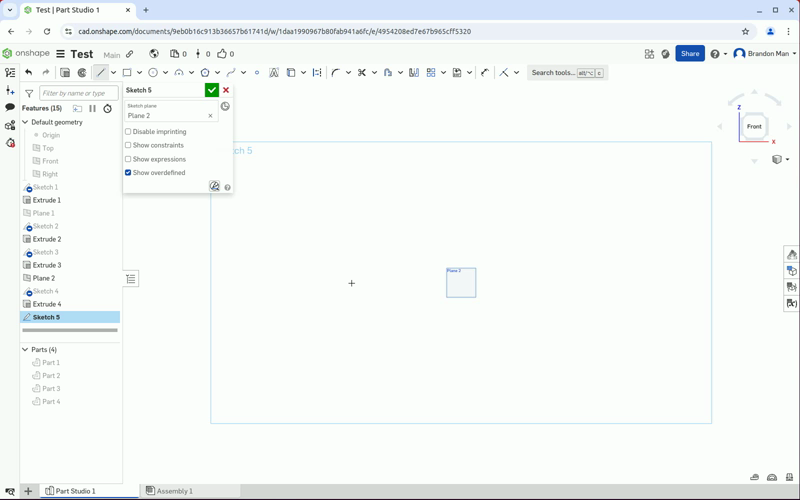
key_up(shift)
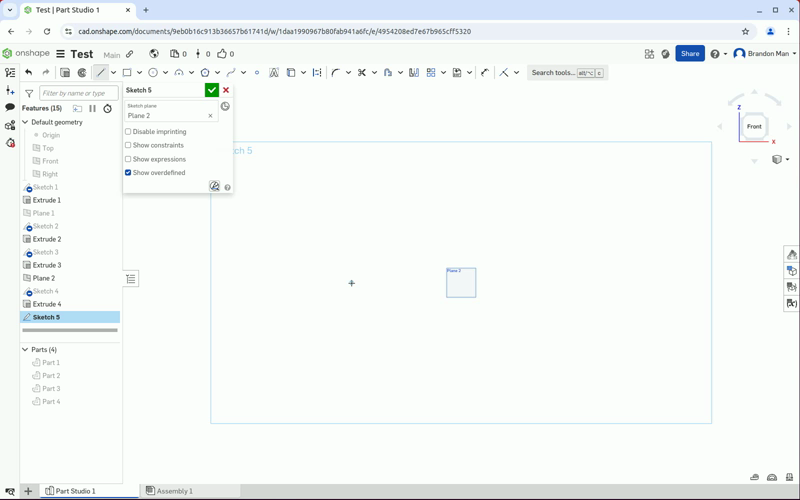
key_down(shift)
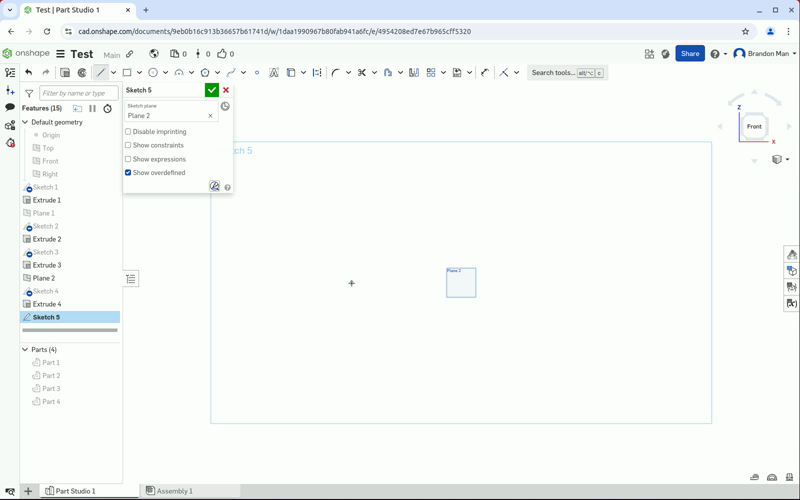
mouse_move(569, 282)
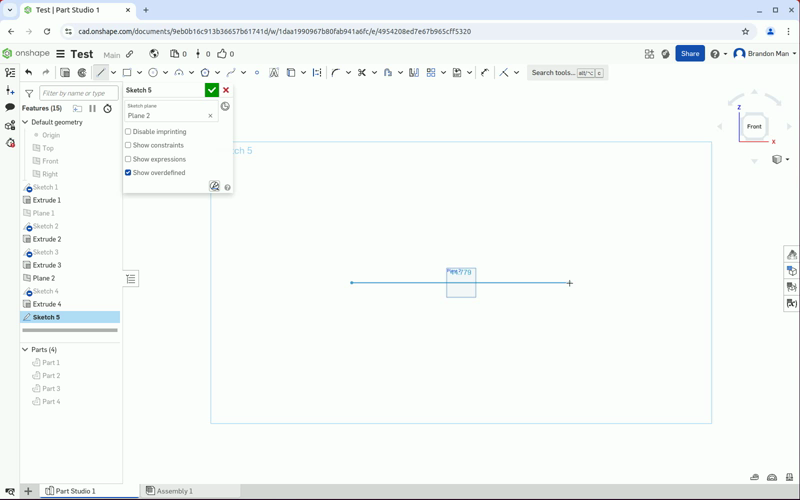
click(569, 282)
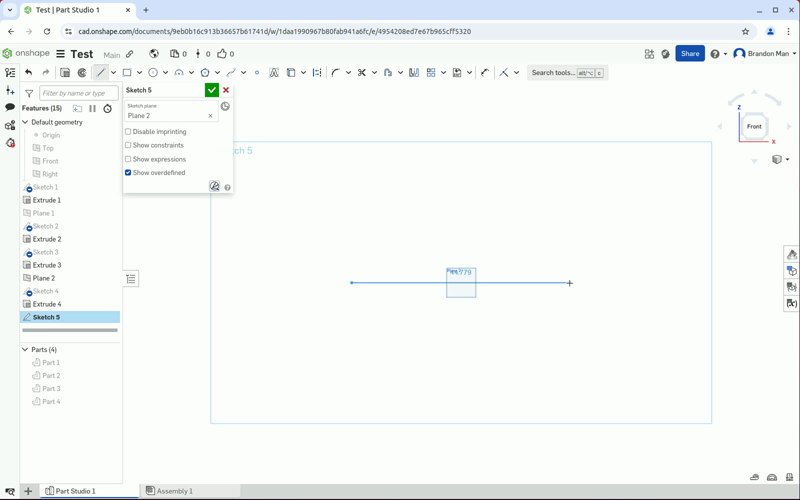
key_up(shift)
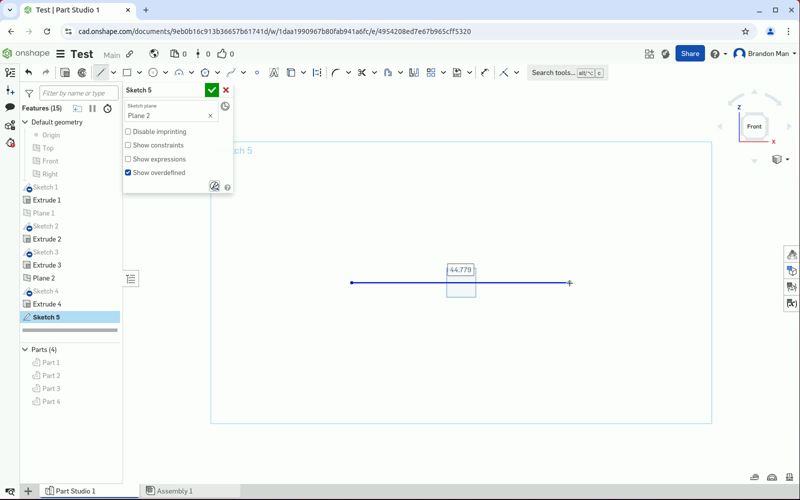
key_down(shift)
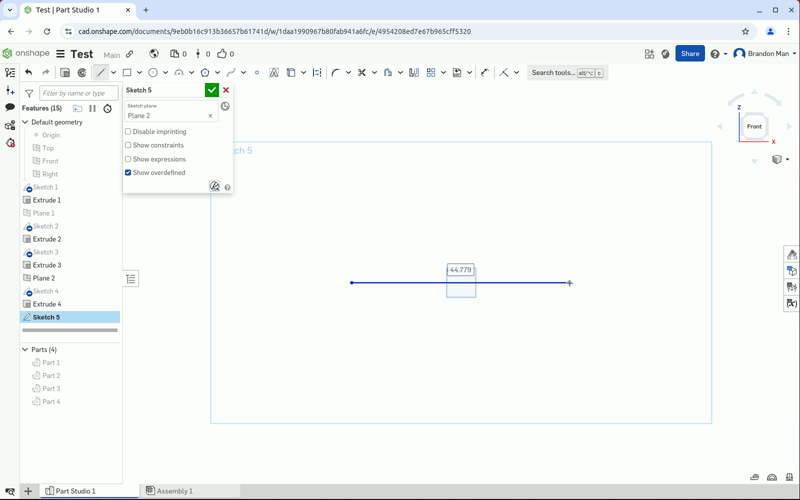
mouse_move(589, 282)
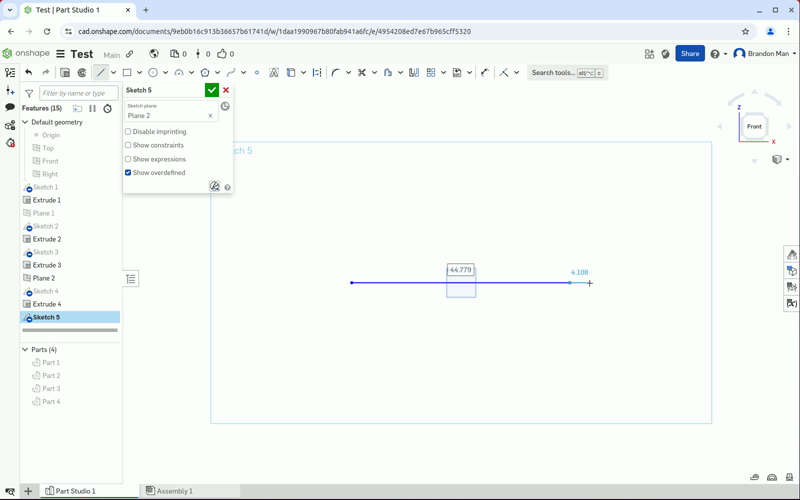
mouse_move(569, 260)
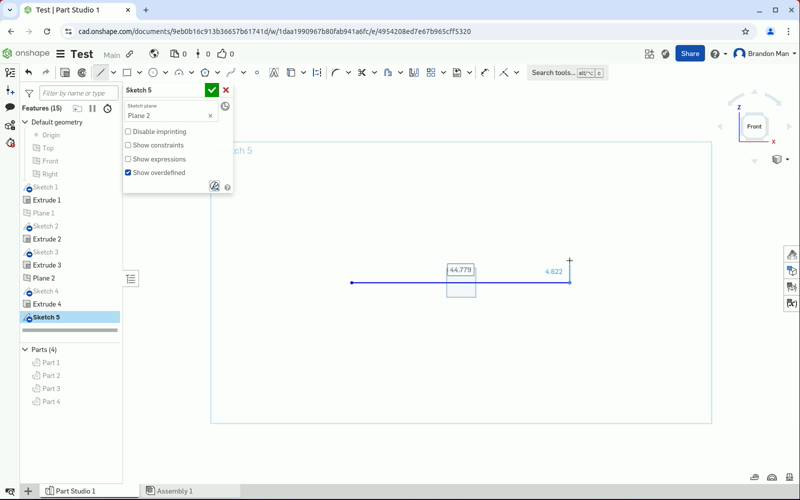
click(569, 260)
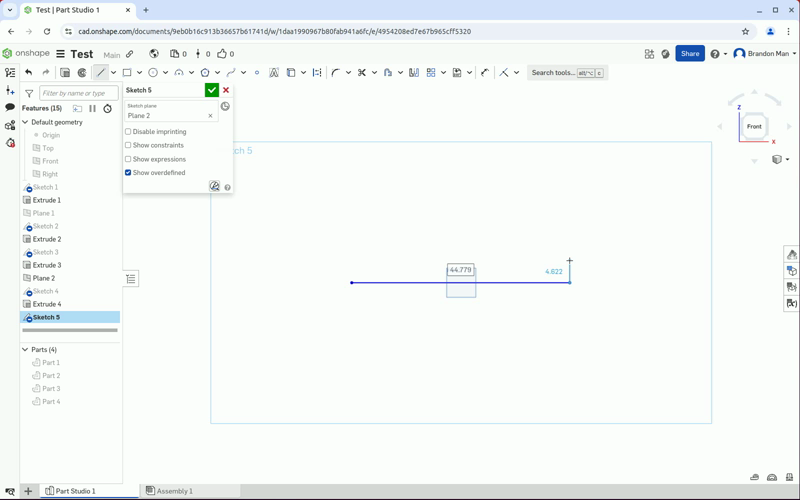
key_up(shift)
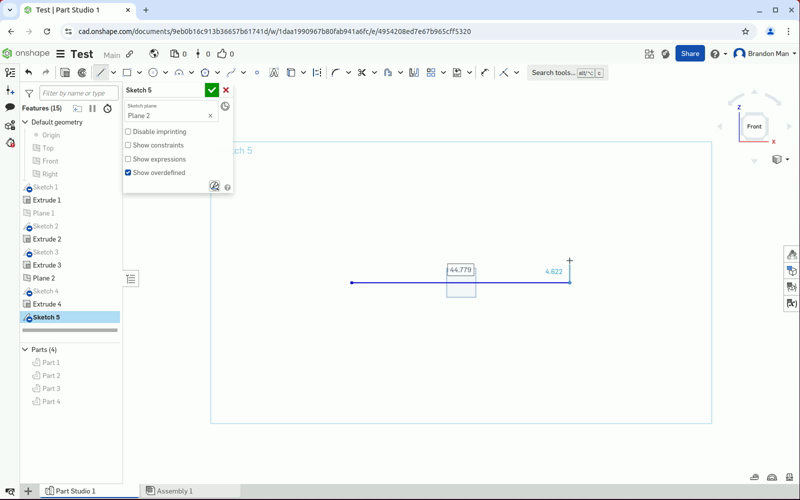
key_down(shift)
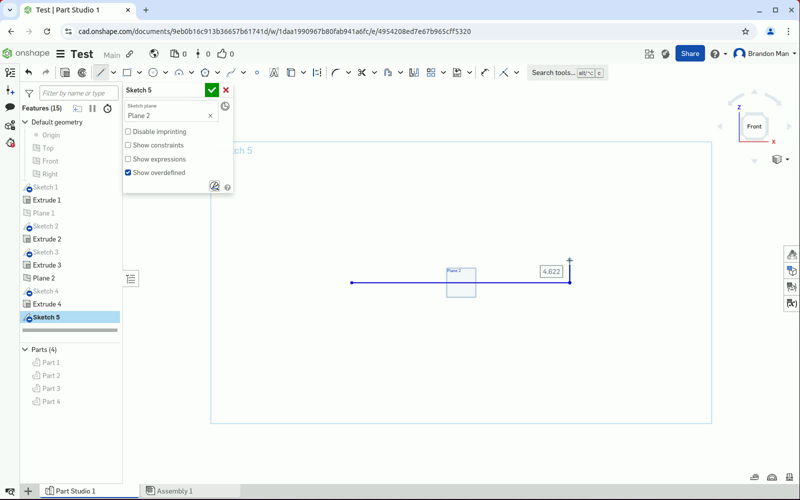
mouse_move(351, 260)
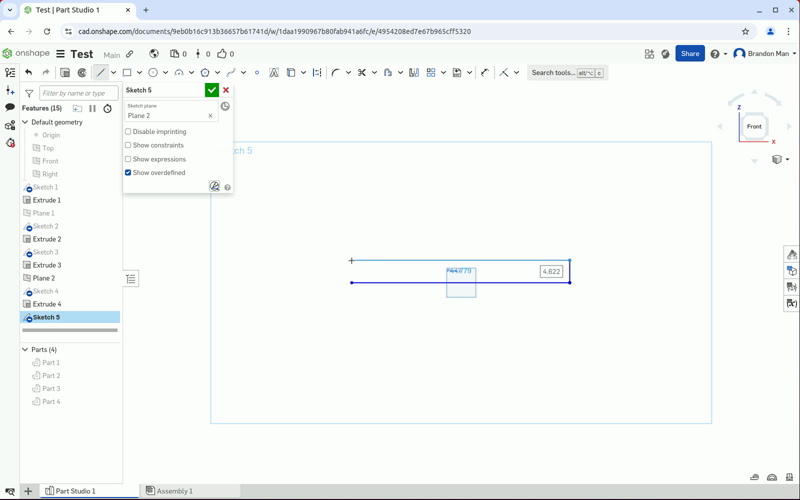
click(351, 260)
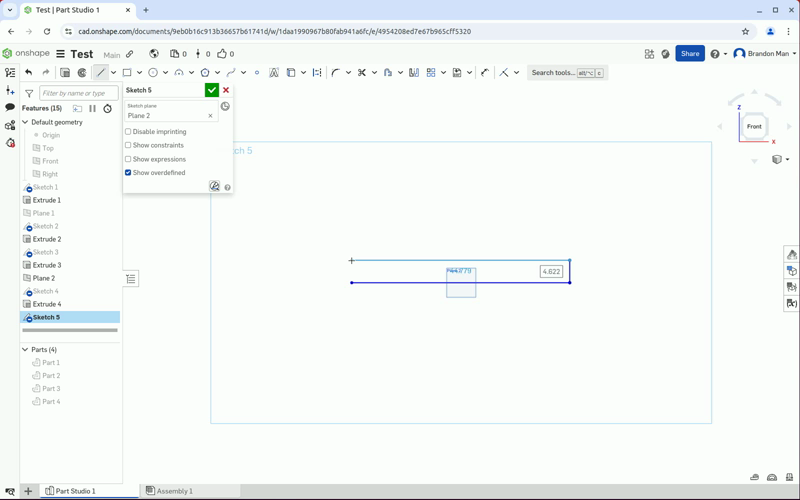
key_up(shift)
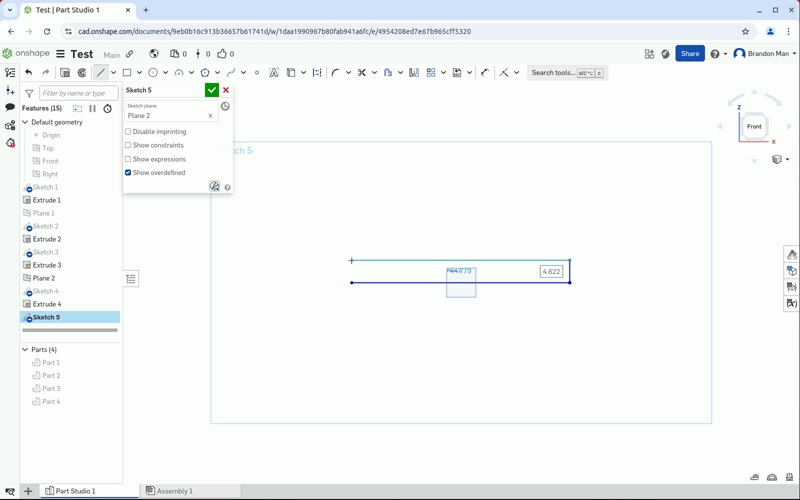
mouse_move(381, 260)
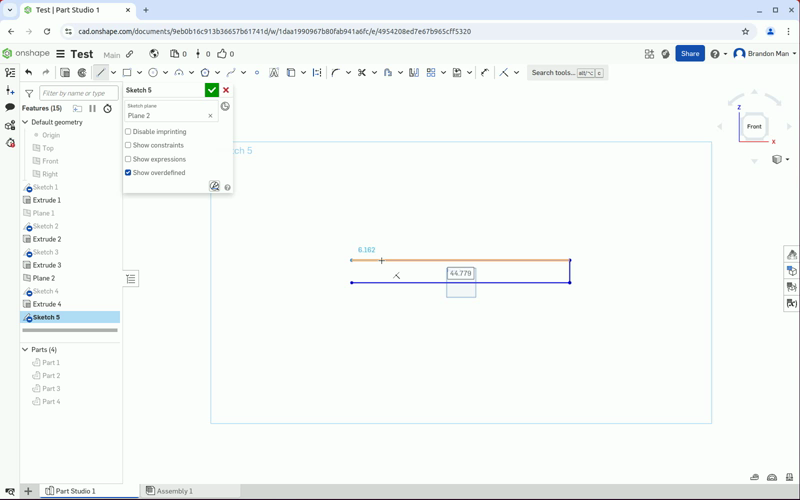
key_down(shift)
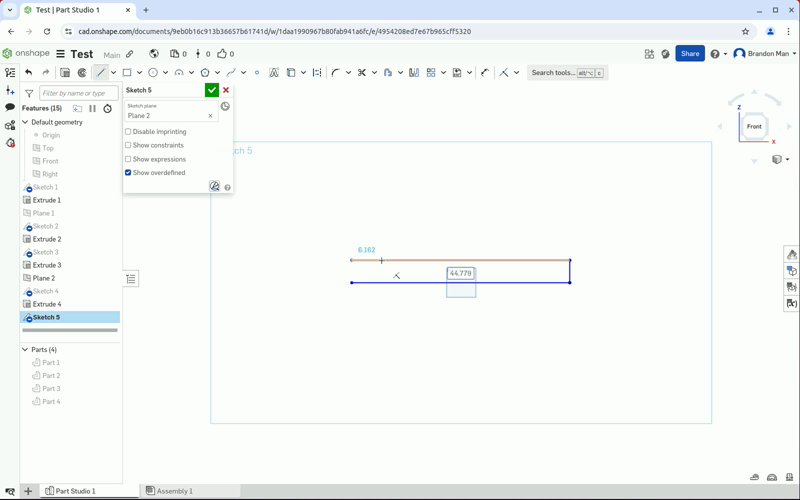
mouse_move(351, 282)
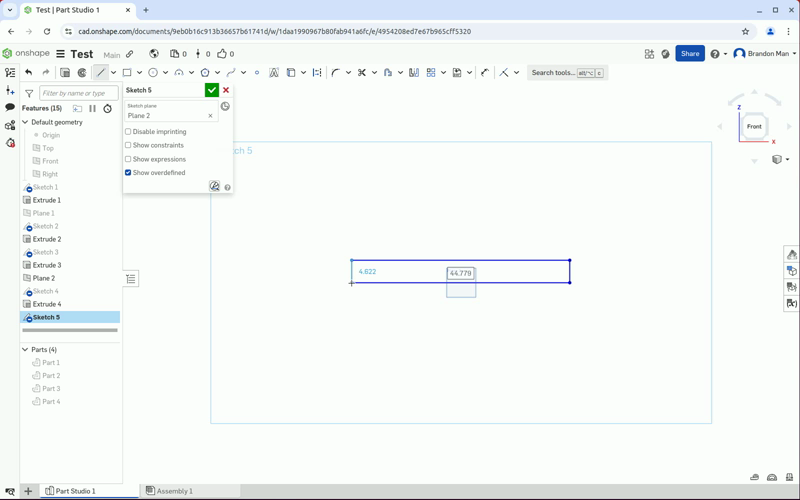
key_up(shift)
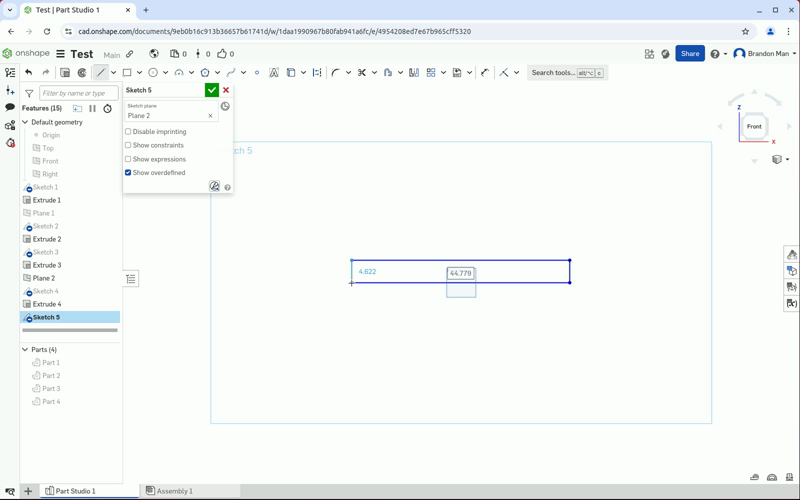
click(351, 282)
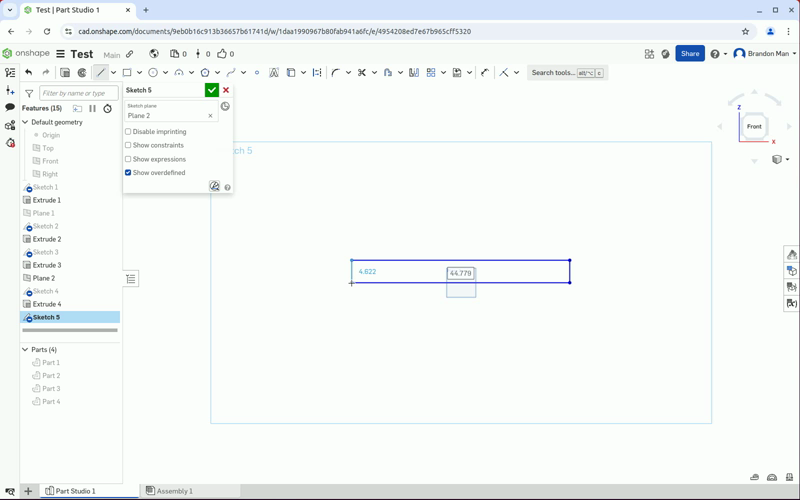
key(esc)
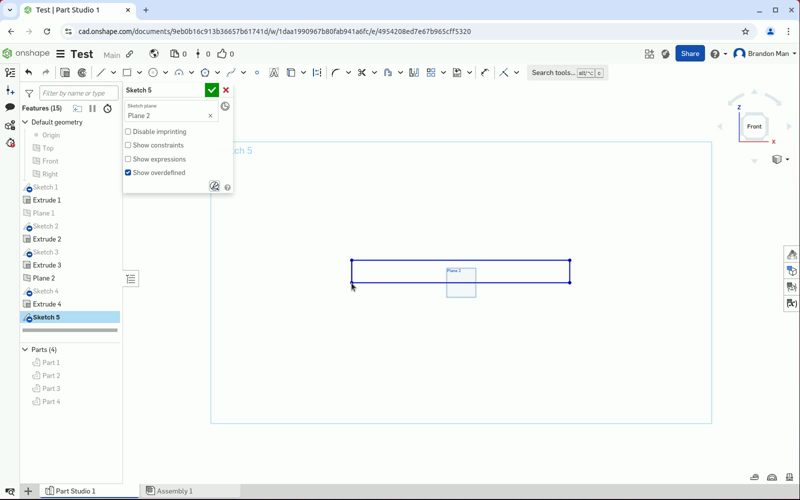
mouse_move(556, 270)
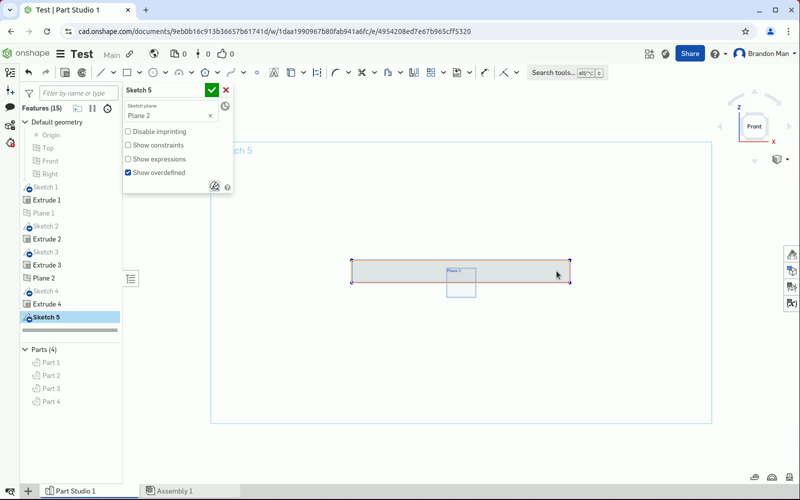
click(556, 270)
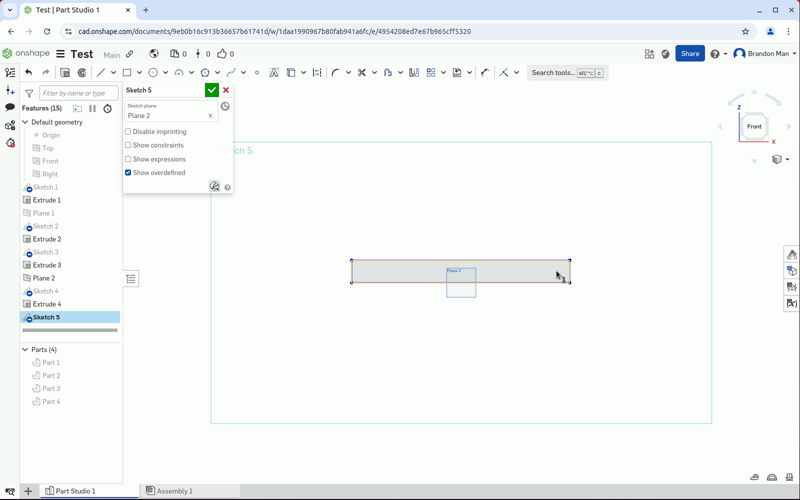
mouse_move(73, 352)
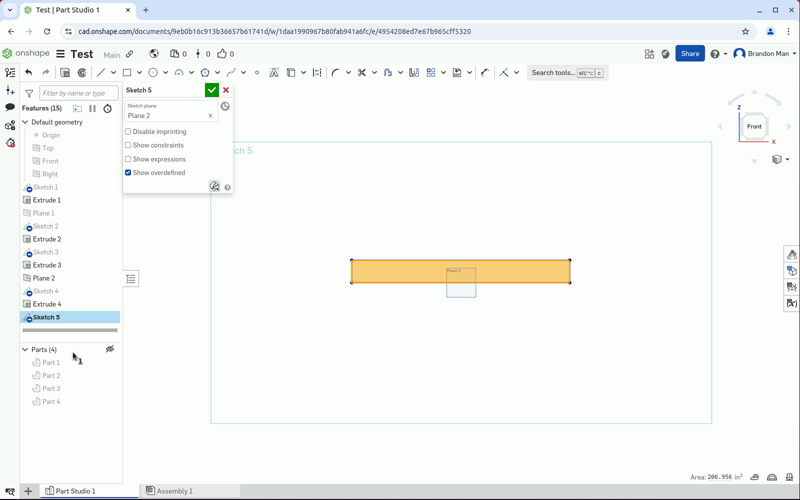
key(shift+y)
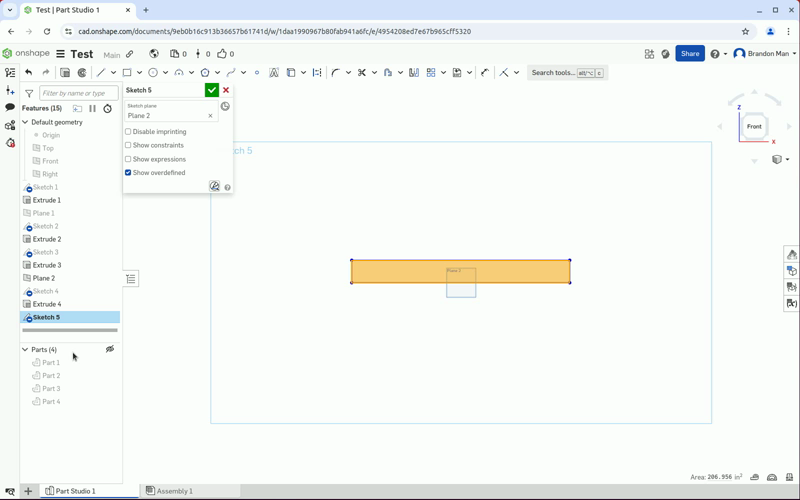
key(shift+e)
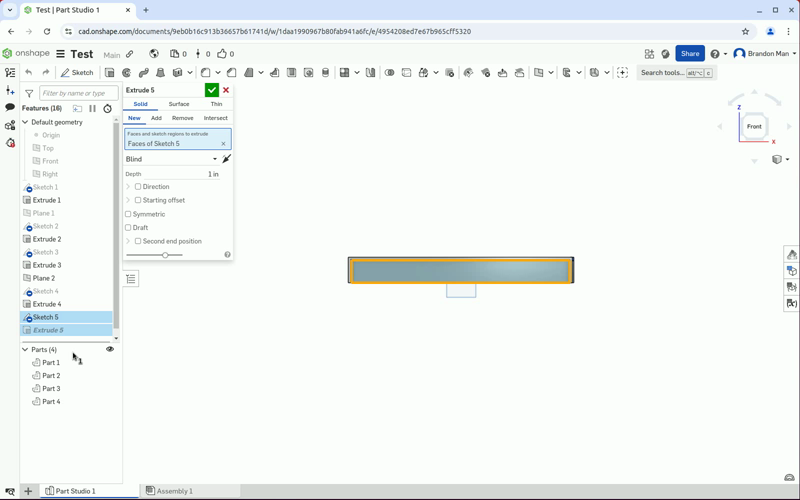
mouse_move(143, 106)
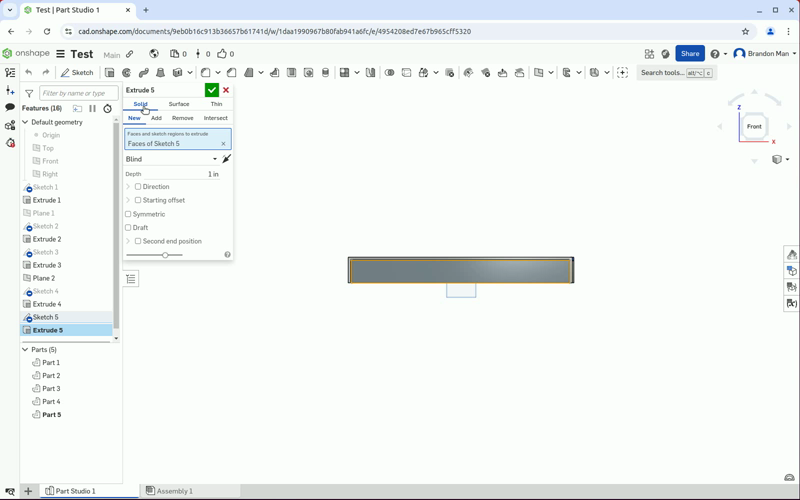
click(143, 106)
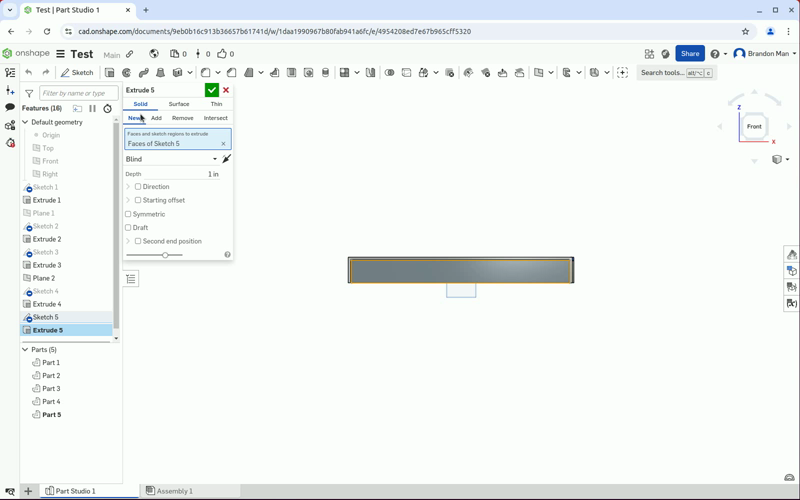
mouse_move(137, 120)
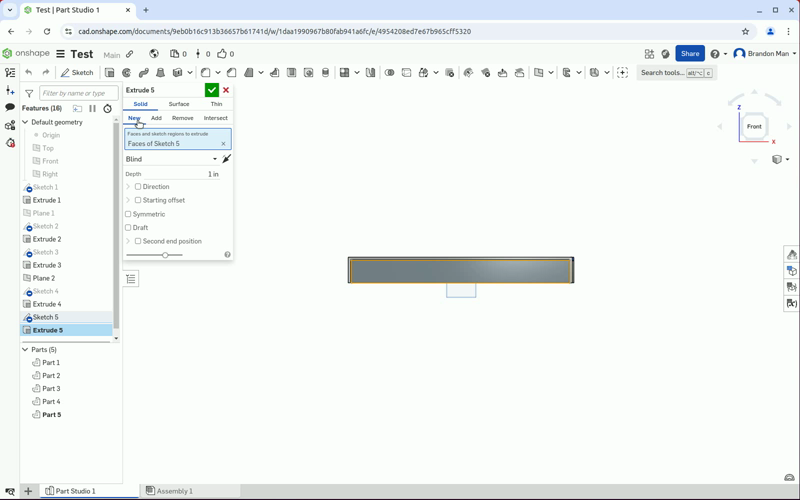
click(137, 120)
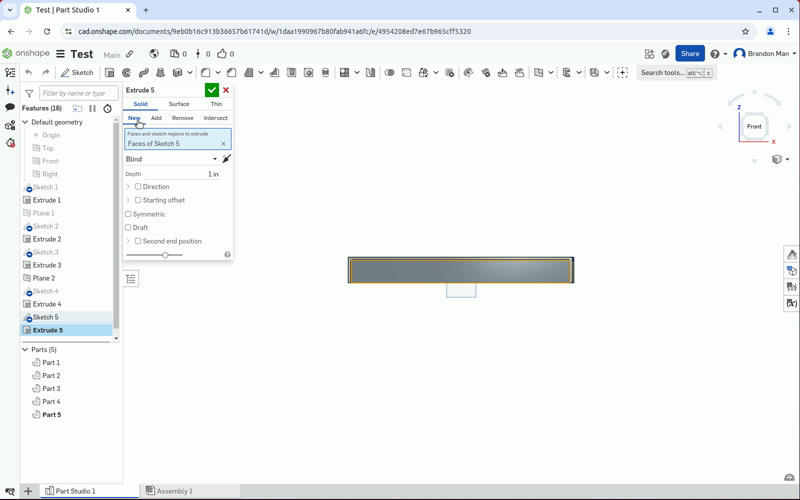
key(tab, 4)
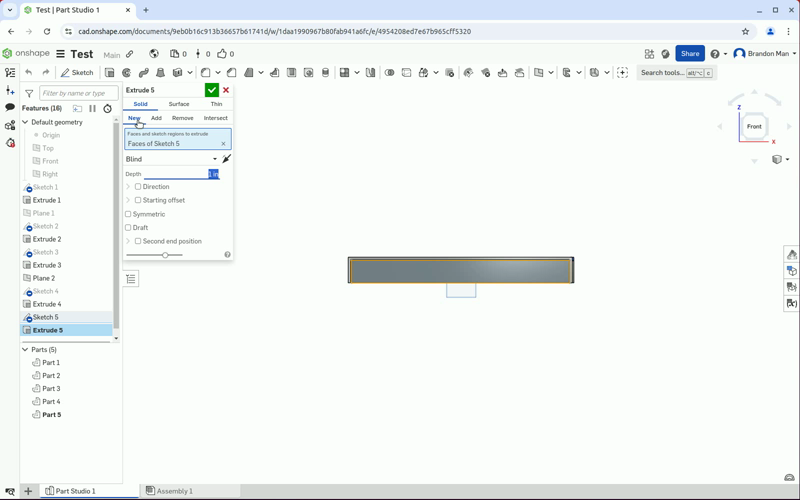
text(0.722)
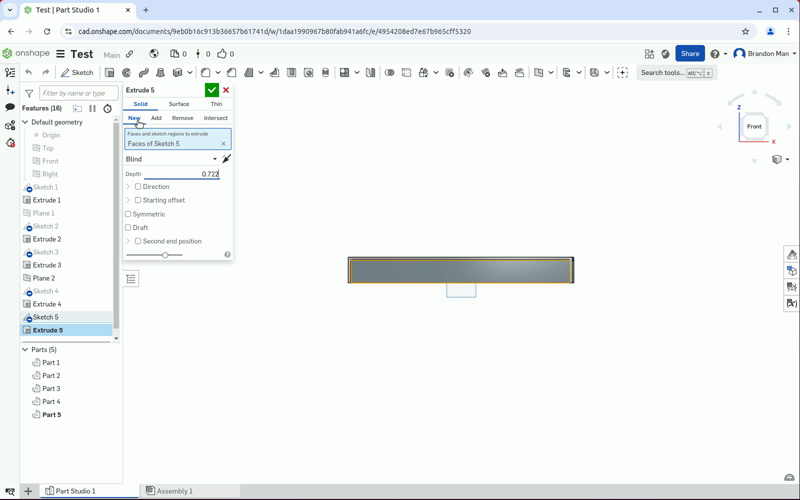
key(enter)
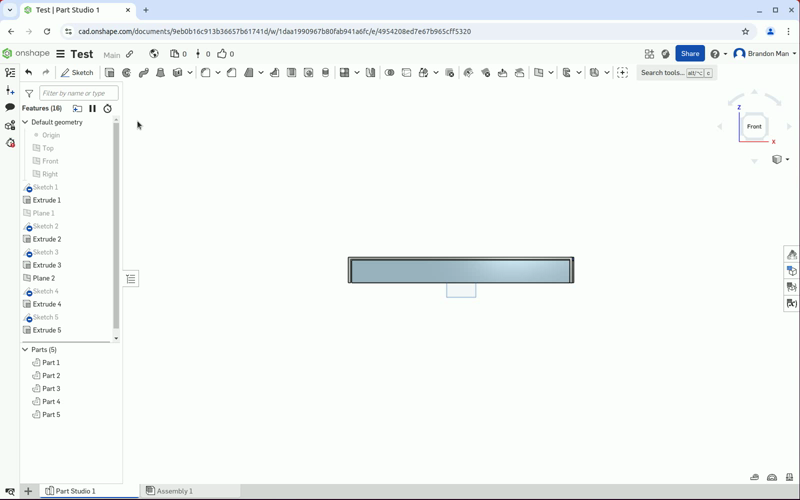
key(shift+h)
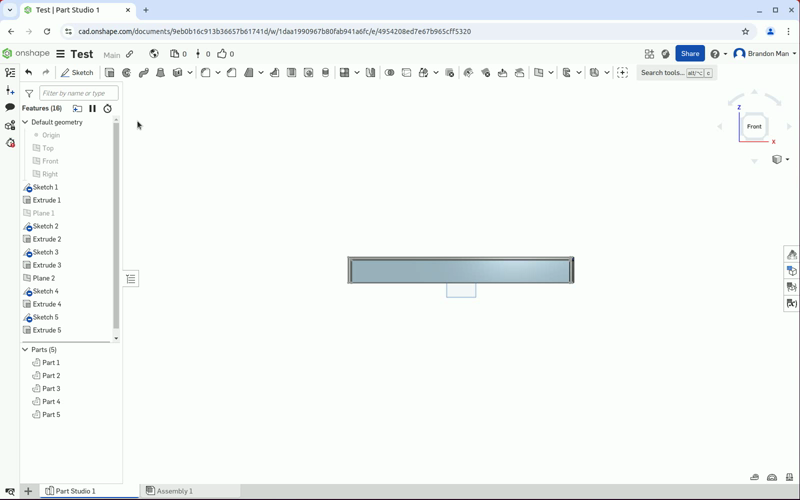
key(shift+h)
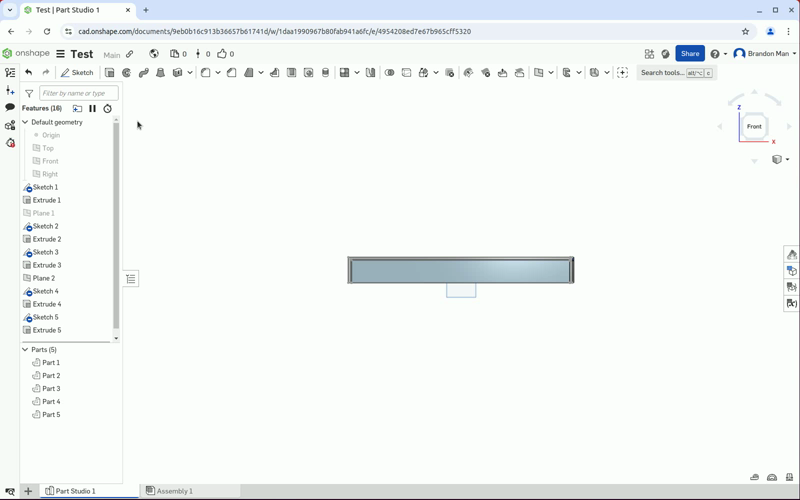
key(shift+7)
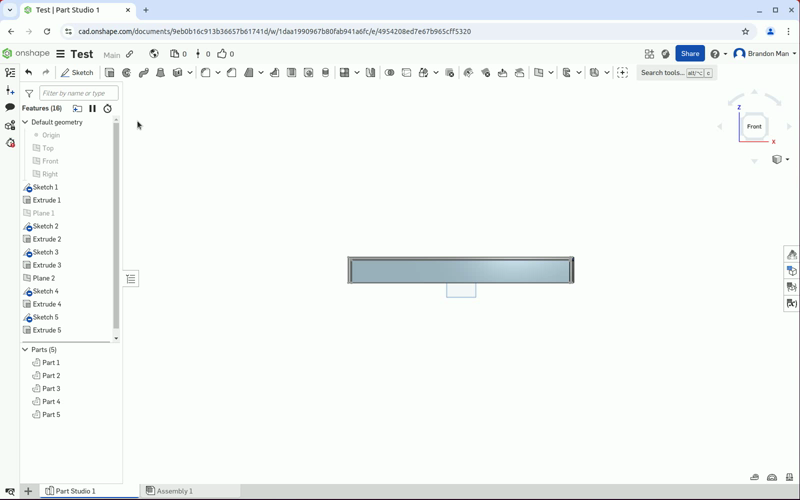
key(left, 2)
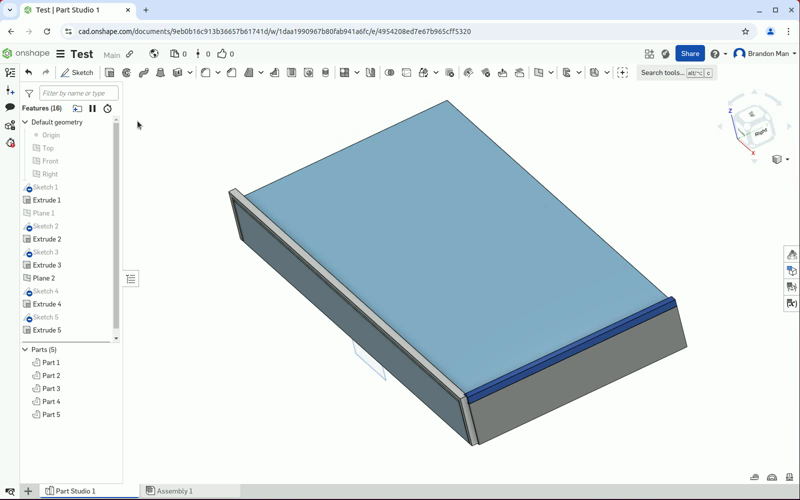
key(down, 2)
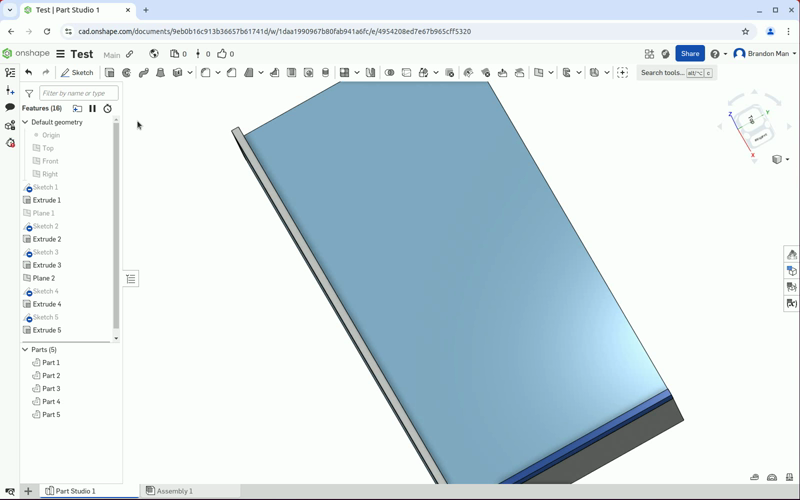
key(up, 2)
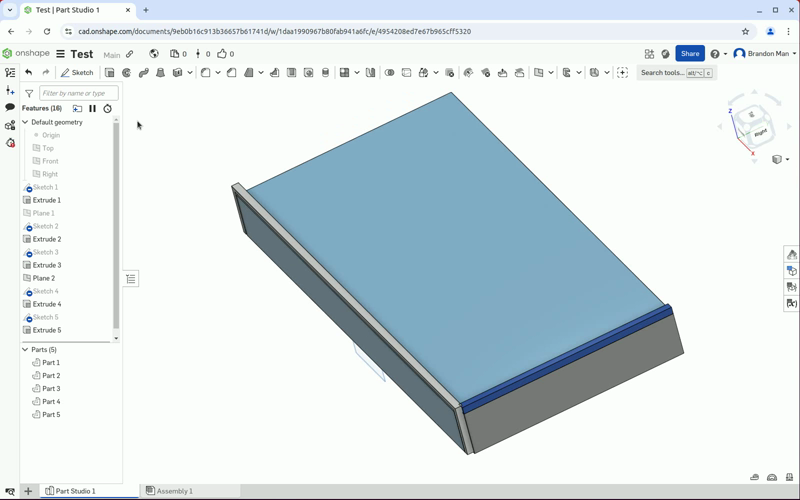
key(right, 2)
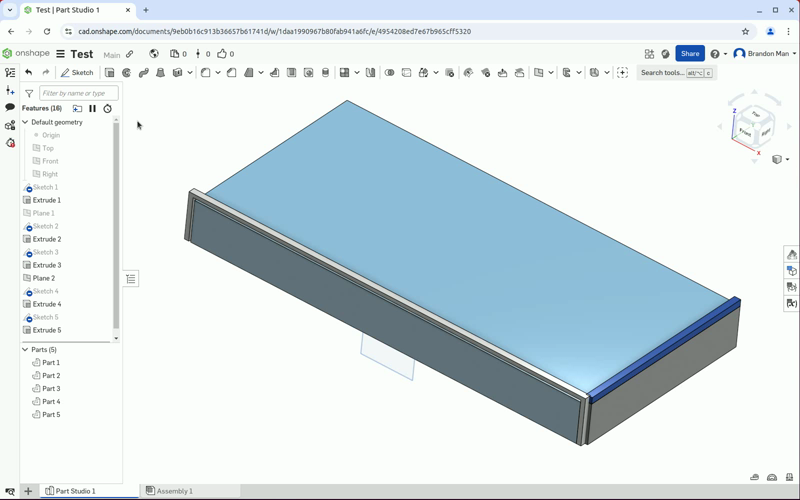
mouse_move(69, 189)
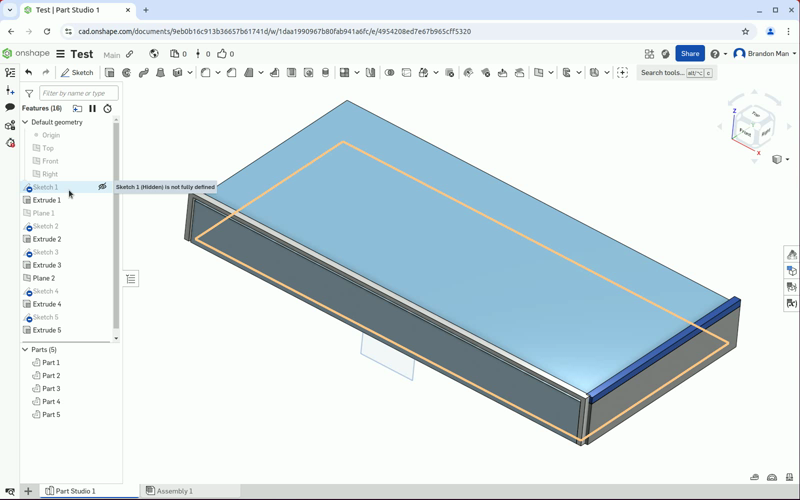
click(69, 189)